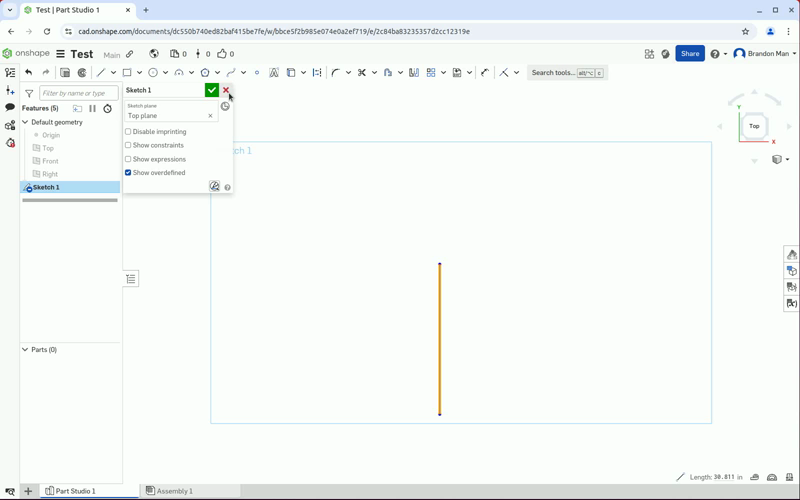
key(shift+h)
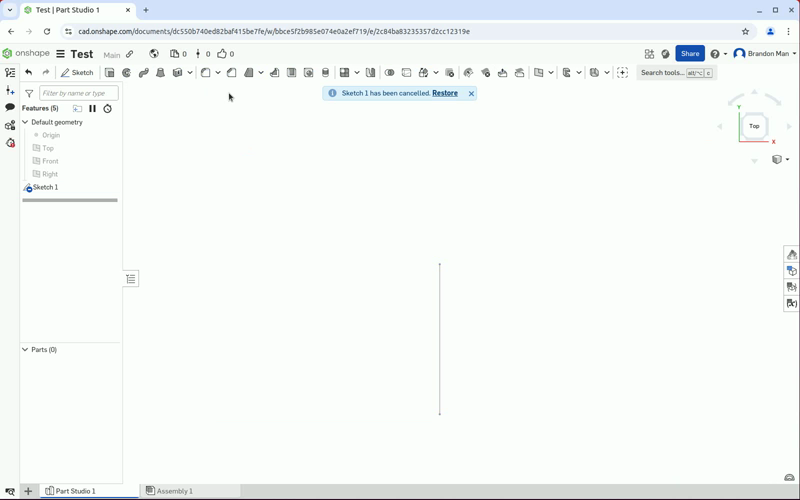
key(shift+s)
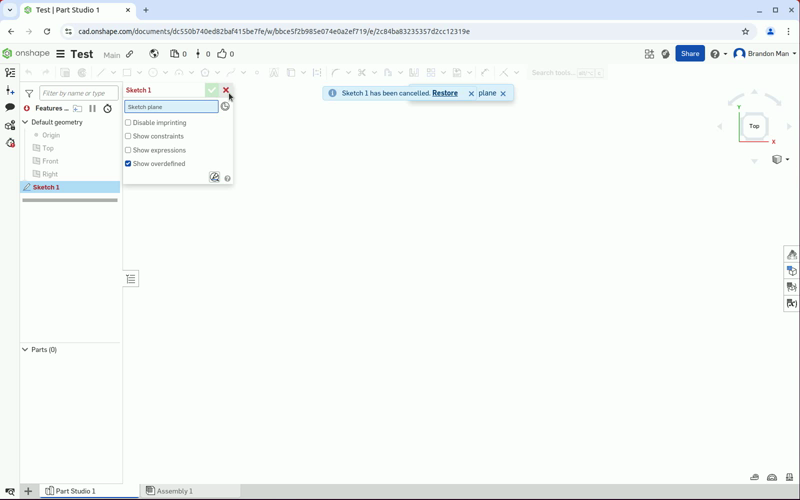
mouse_move(73, 150)
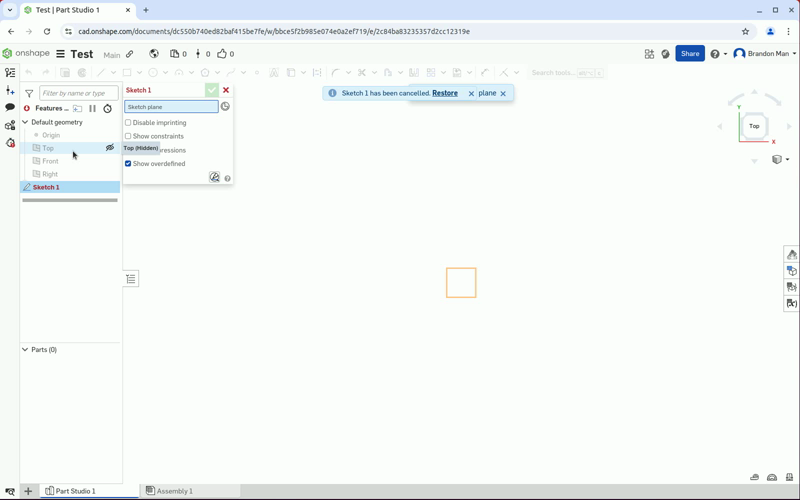
click(73, 150)
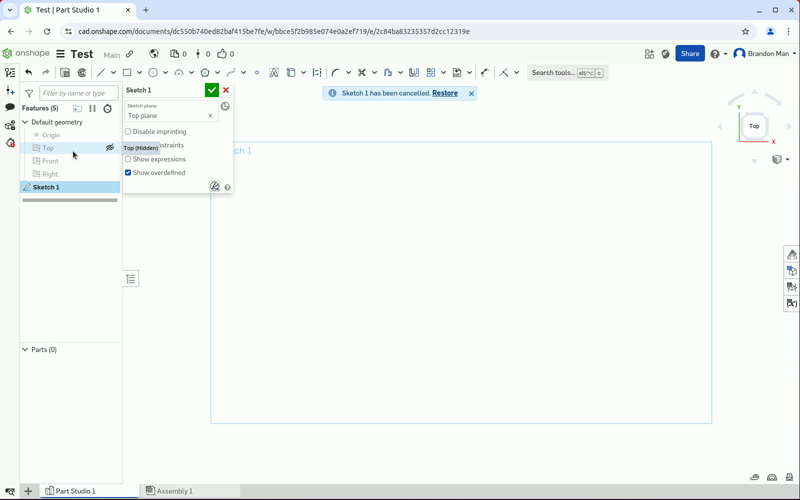
mouse_move(73, 352)
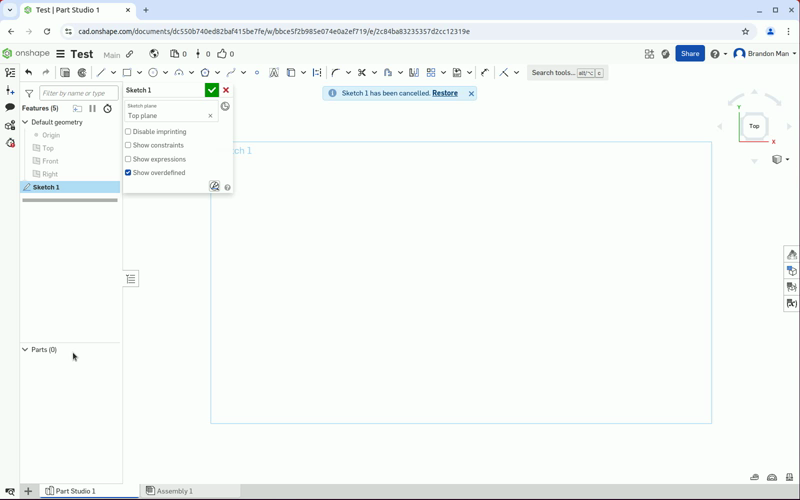
key(y)
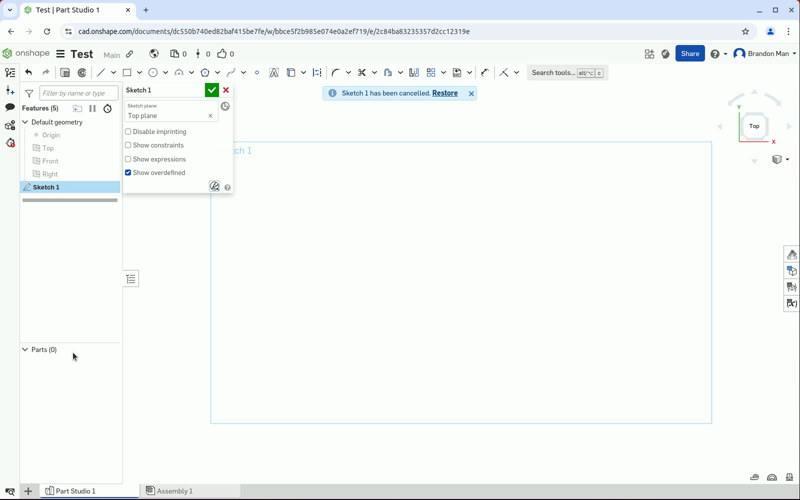
key(l)
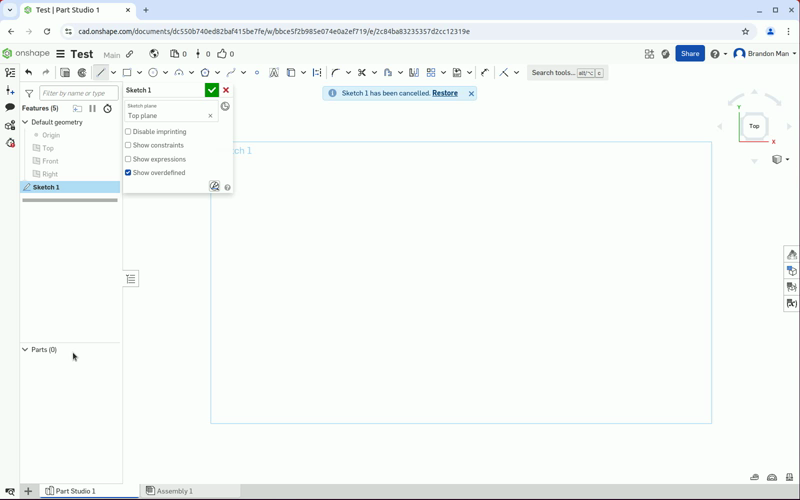
key_down(shift)
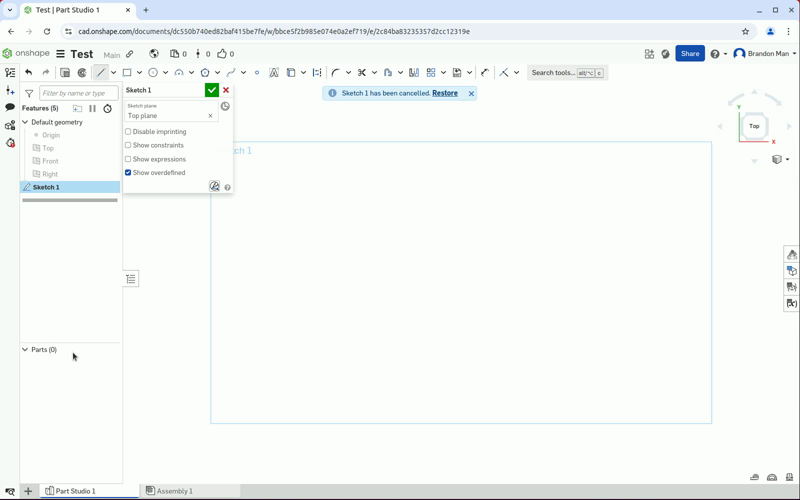
mouse_move(355, 325)
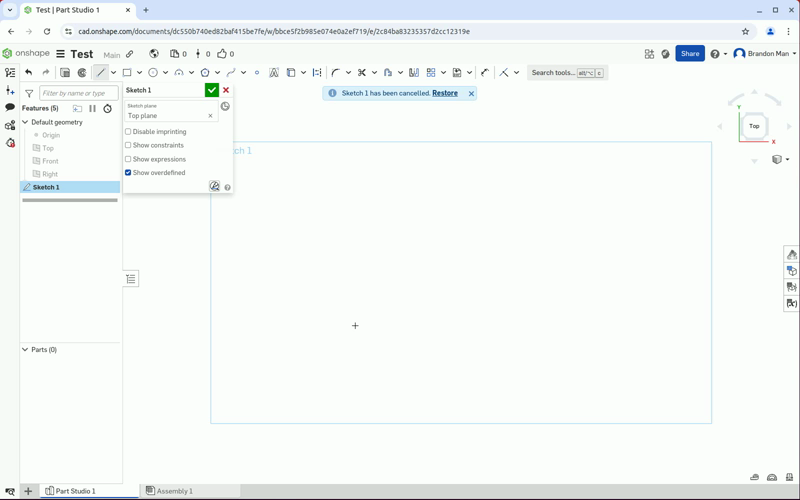
click(355, 325)
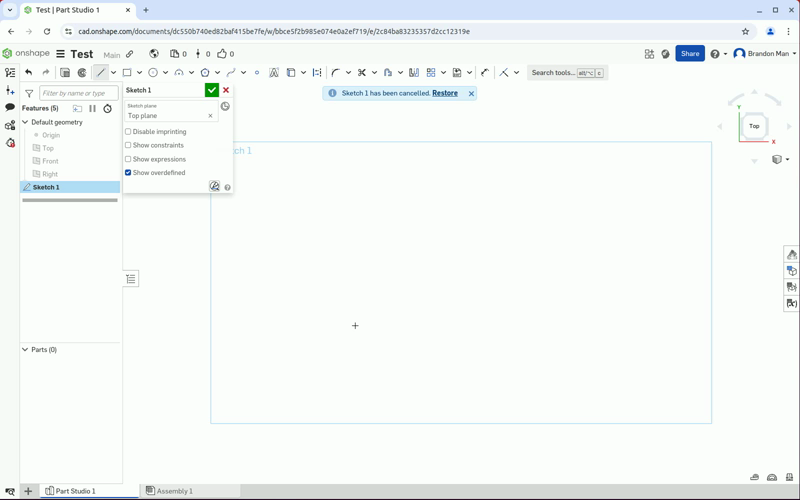
key_up(shift)
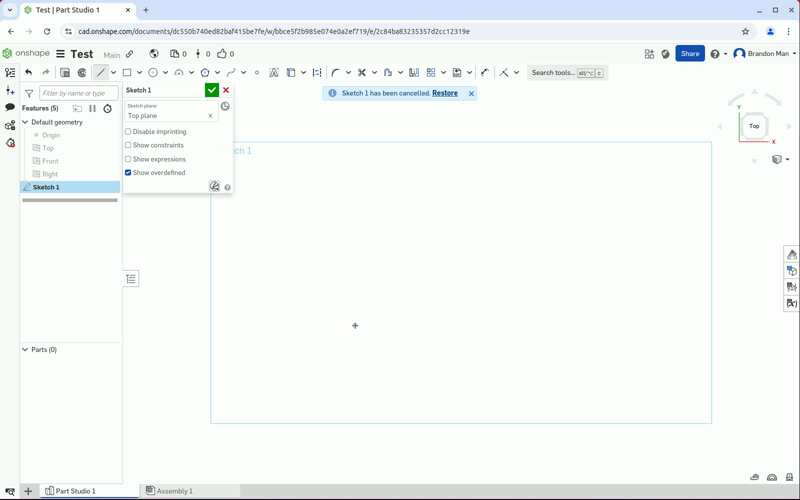
key_down(shift)
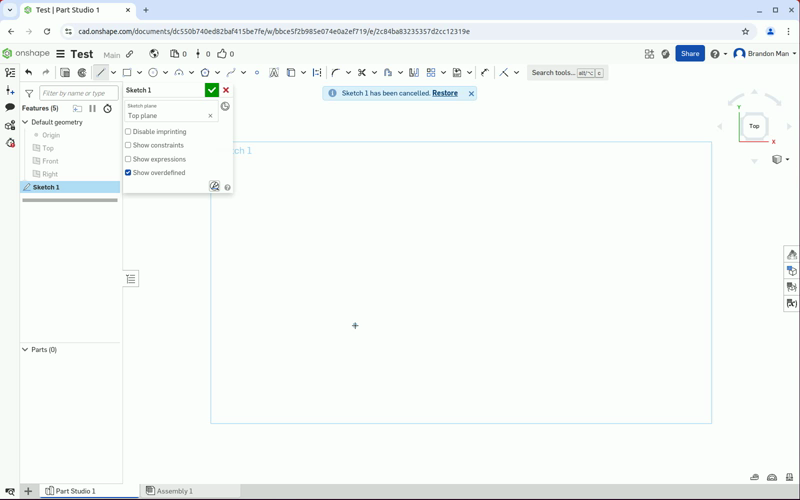
mouse_move(385, 325)
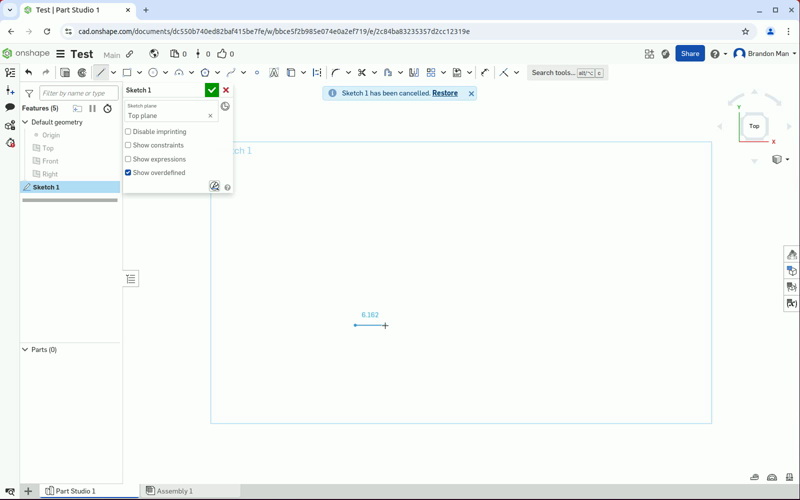
mouse_move(370, 351)
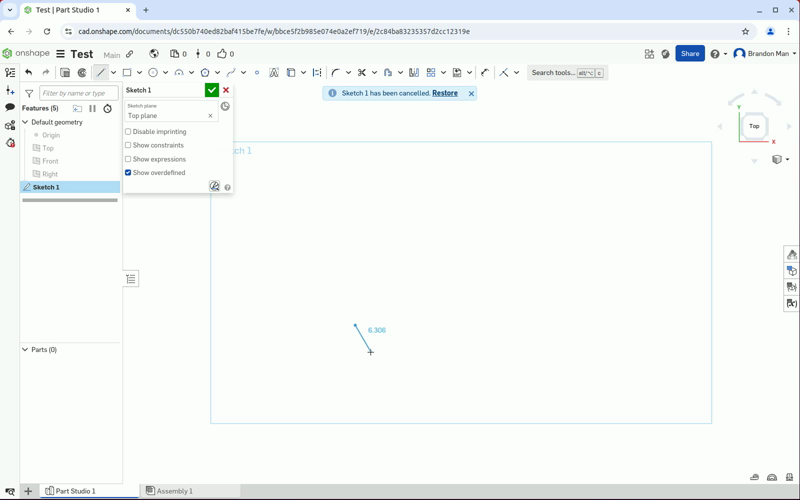
click(370, 351)
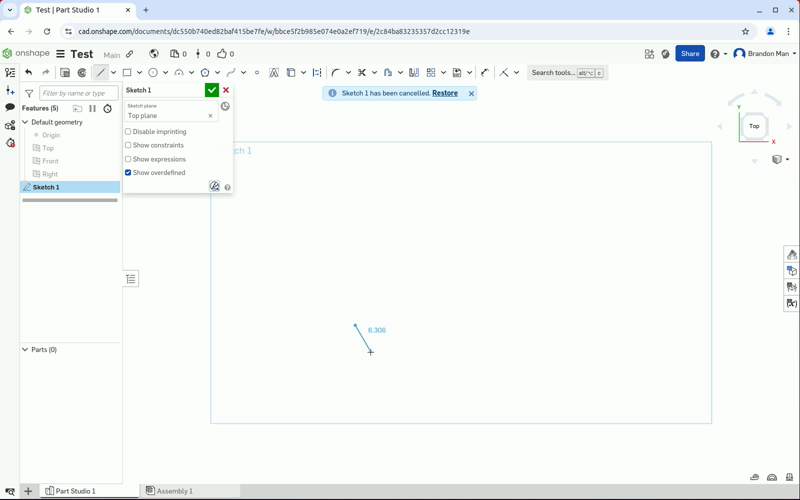
key_up(shift)
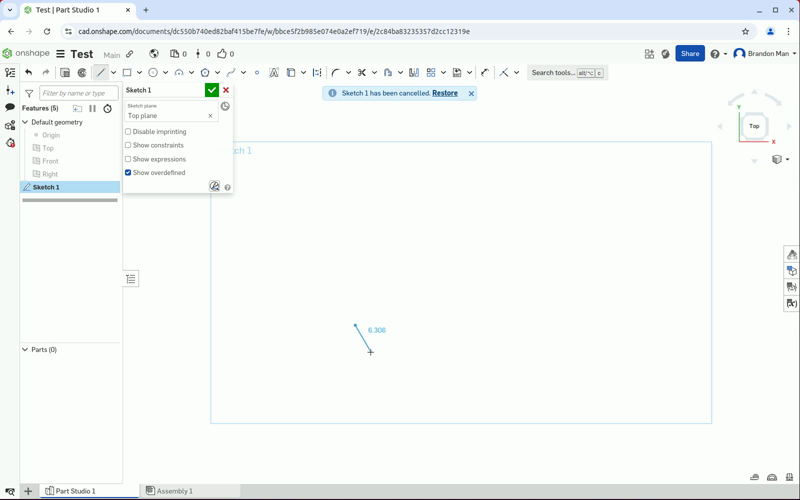
key_down(shift)
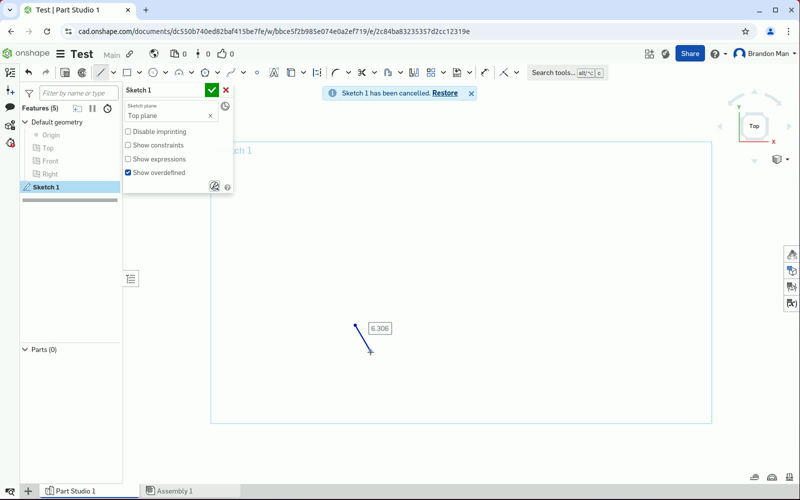
mouse_move(549, 351)
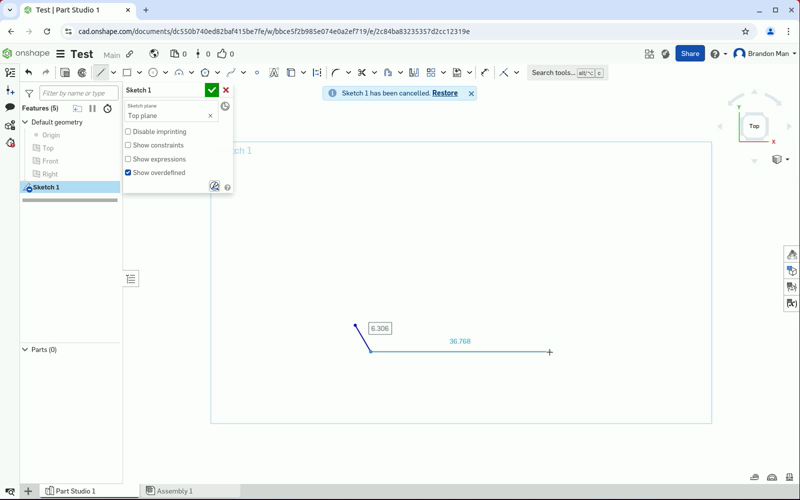
click(549, 351)
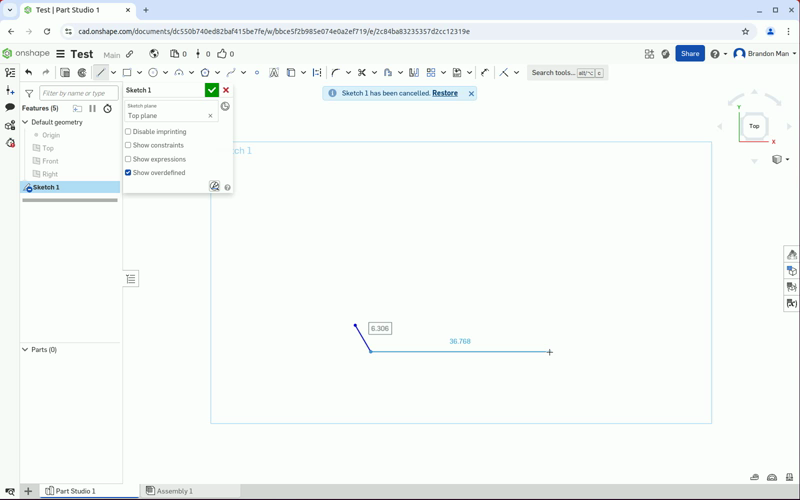
key_up(shift)
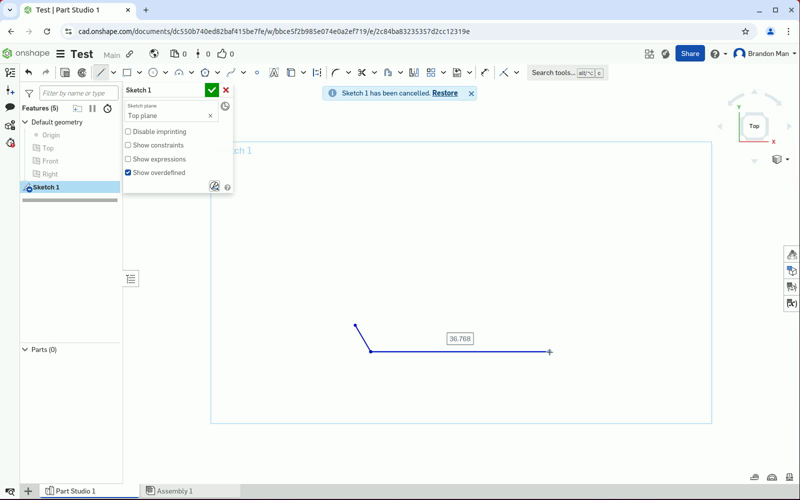
key_down(shift)
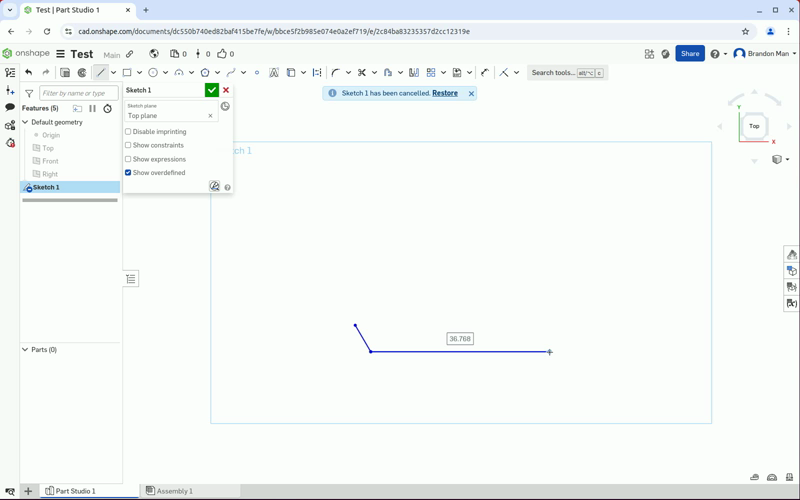
mouse_move(579, 351)
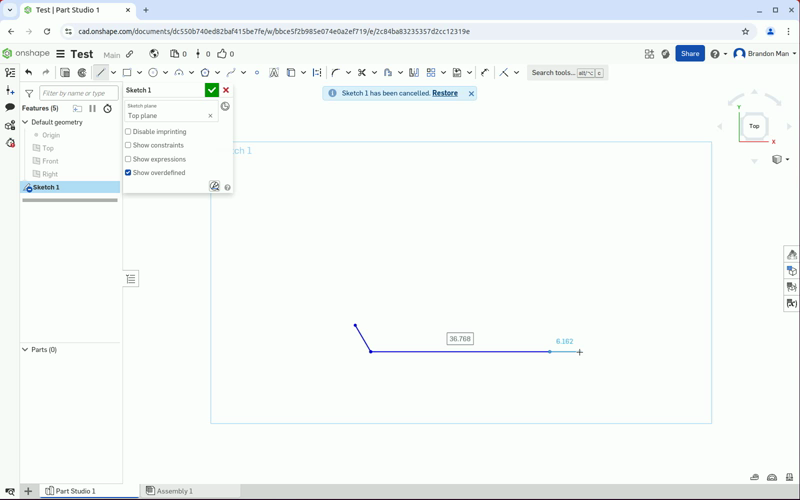
mouse_move(565, 325)
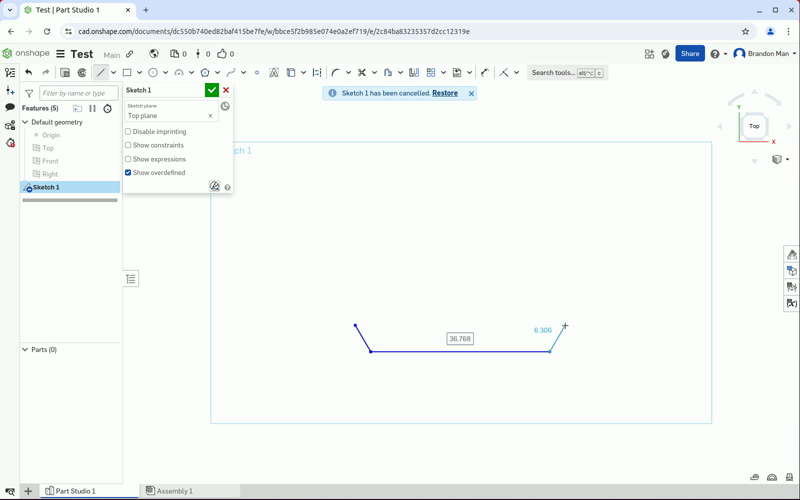
click(565, 325)
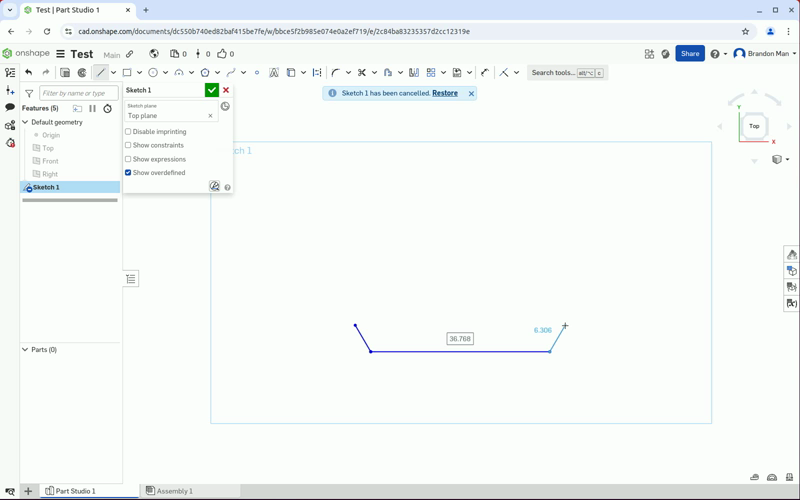
key_up(shift)
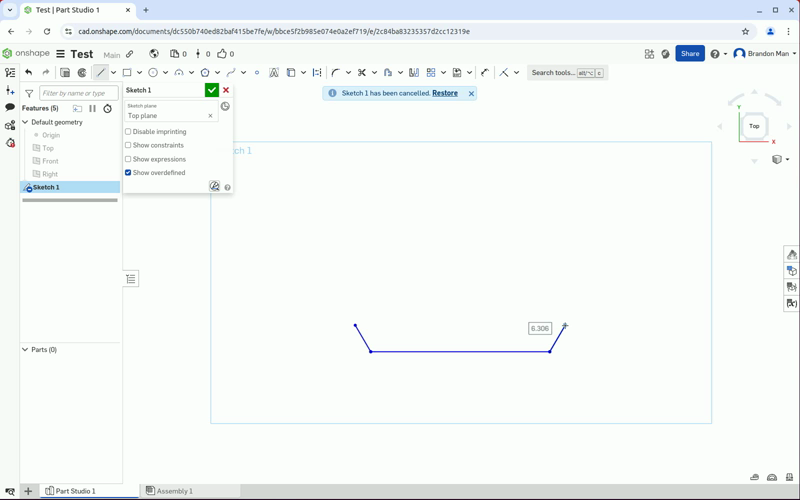
key_down(shift)
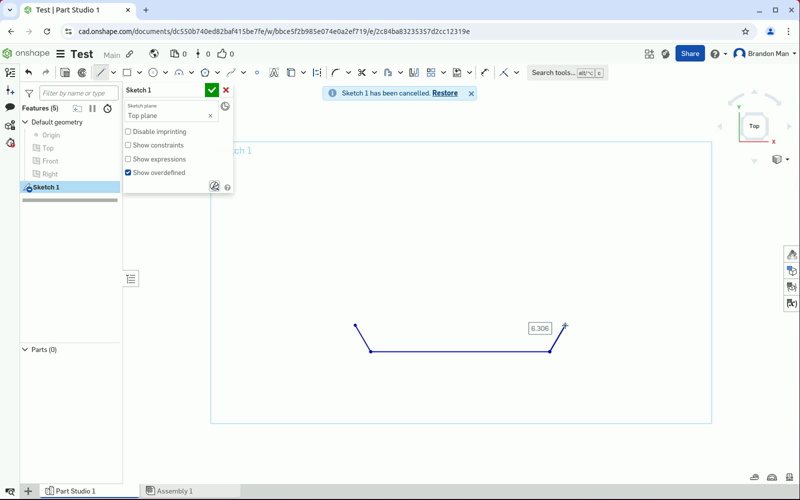
mouse_move(477, 170)
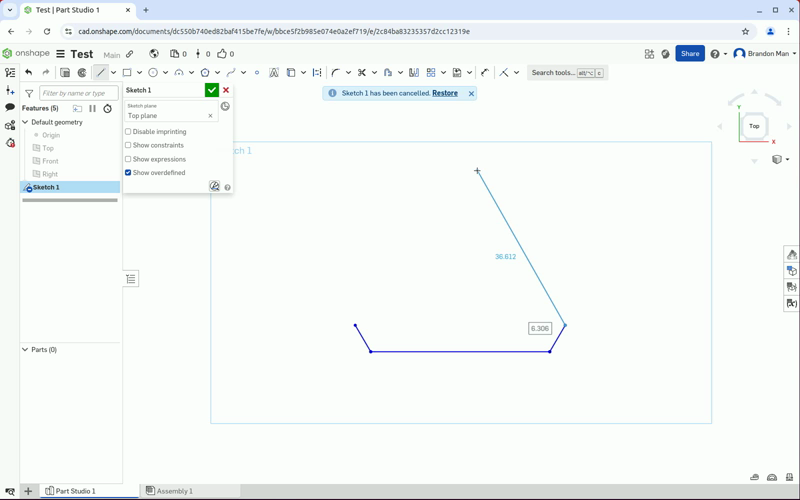
click(477, 170)
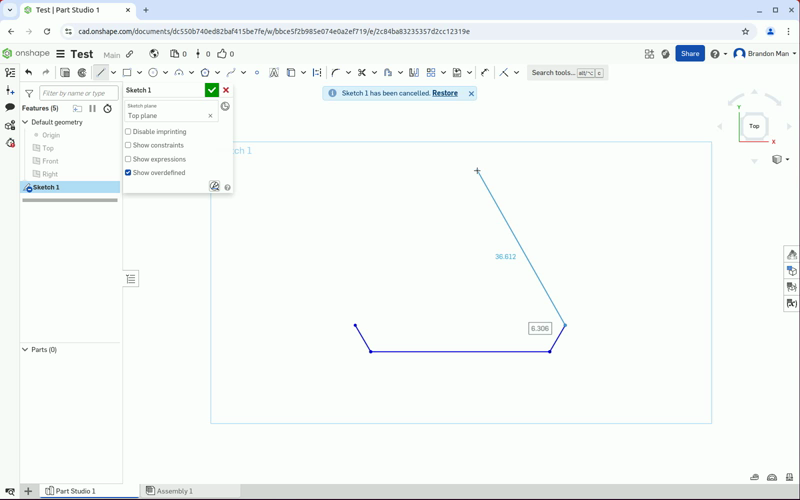
key_up(shift)
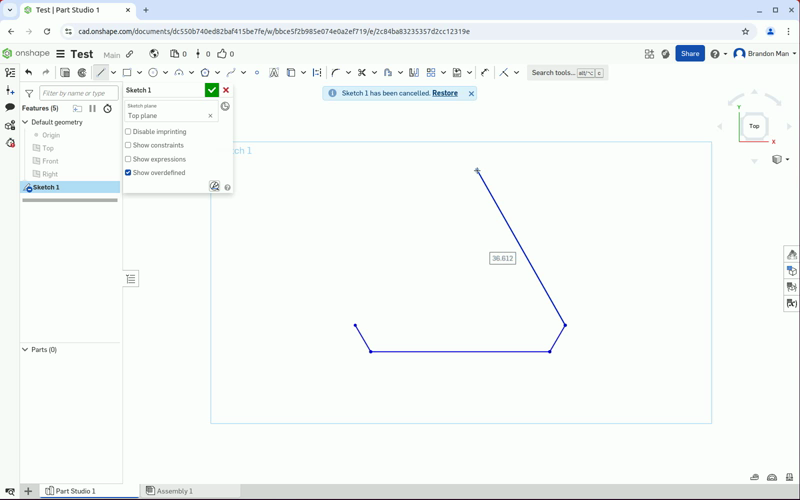
key_down(shift)
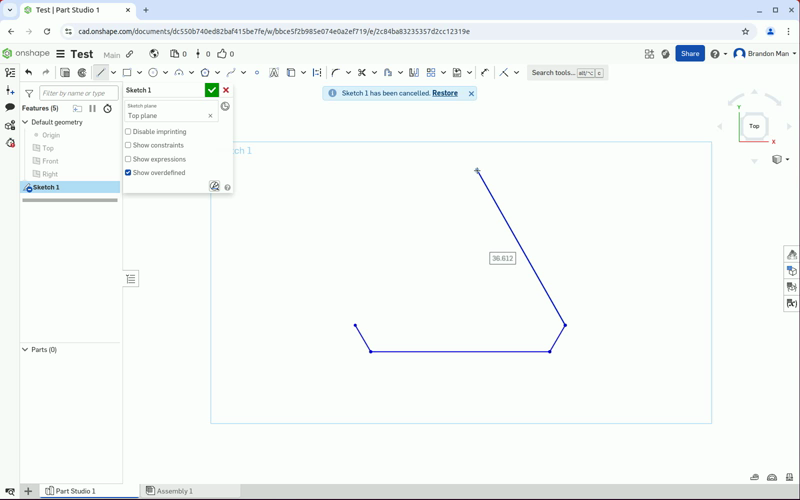
mouse_move(507, 170)
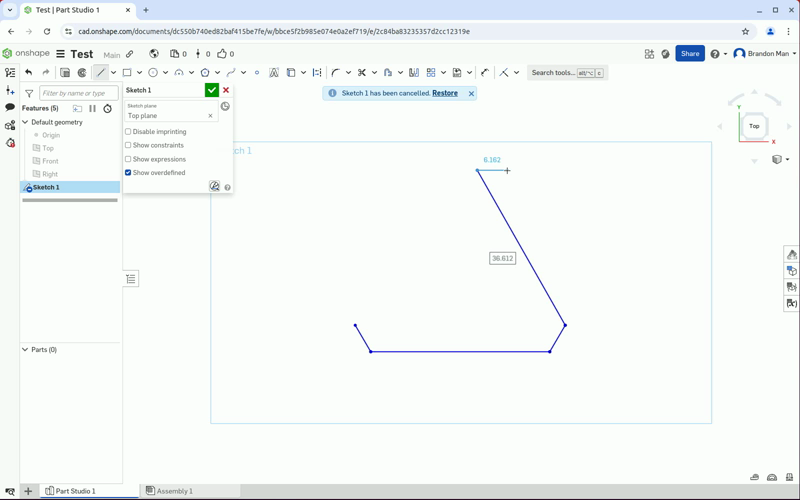
mouse_move(443, 170)
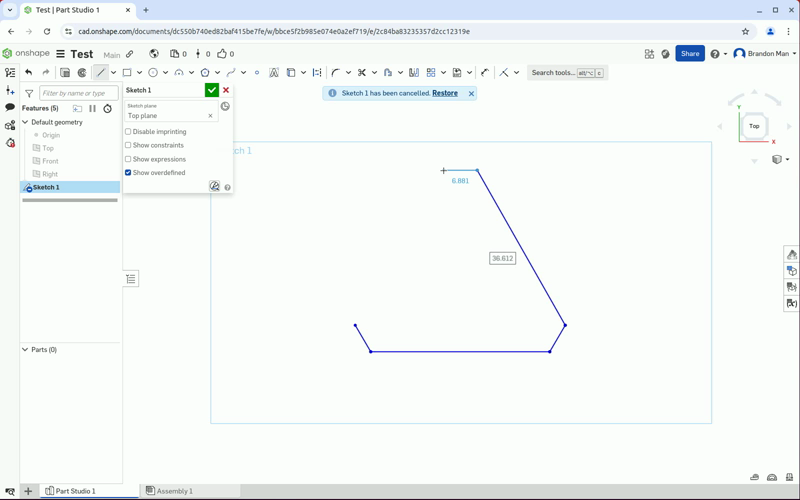
click(443, 170)
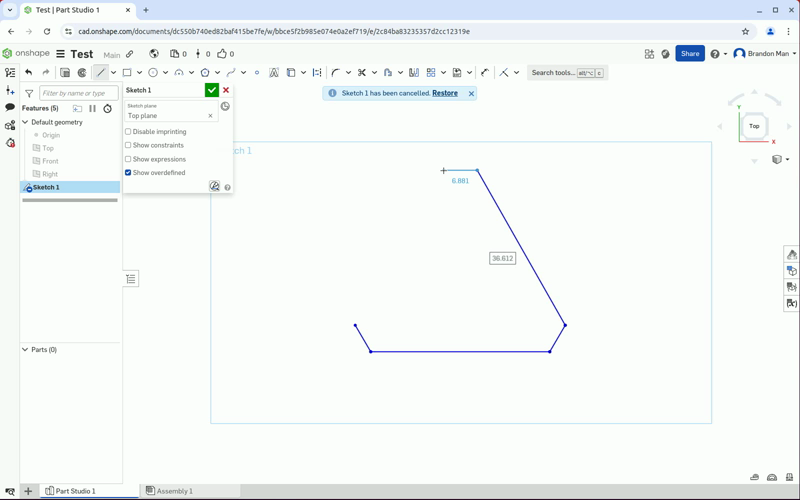
key_up(shift)
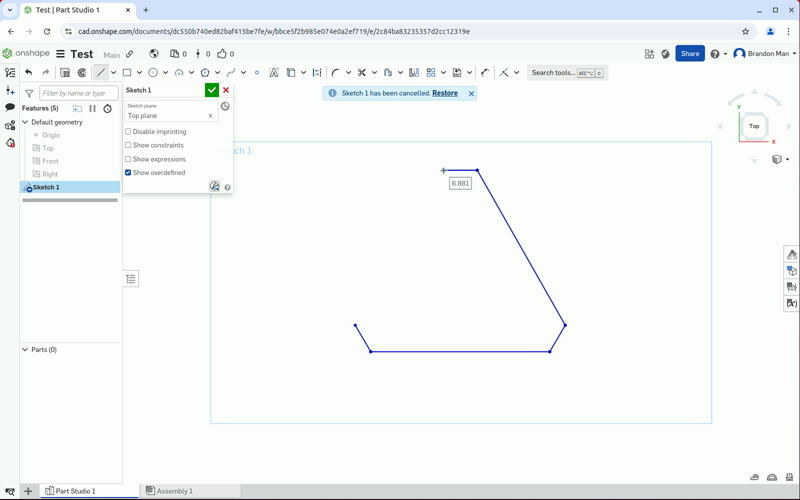
key_down(shift)
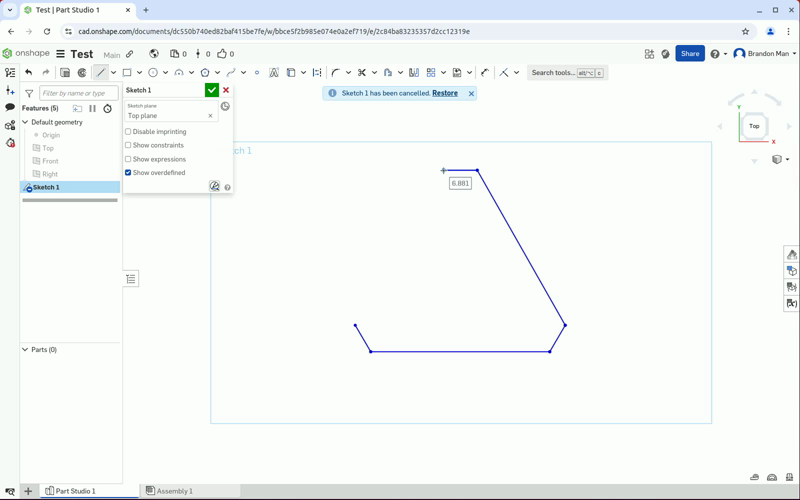
mouse_move(355, 325)
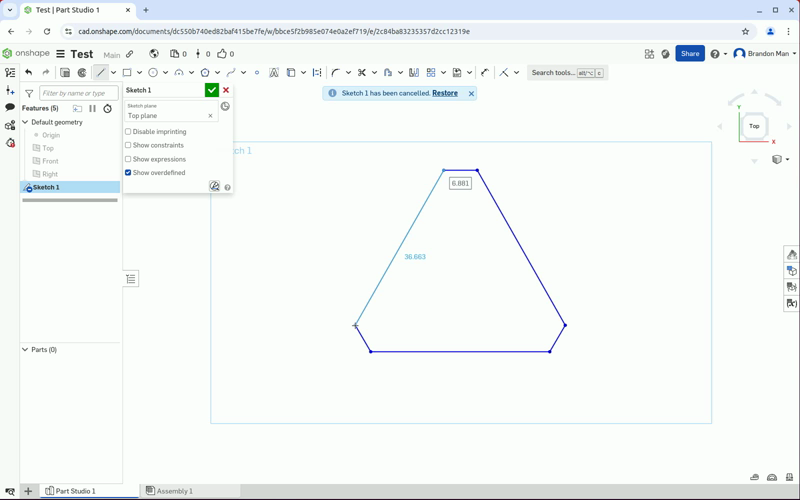
key_up(shift)
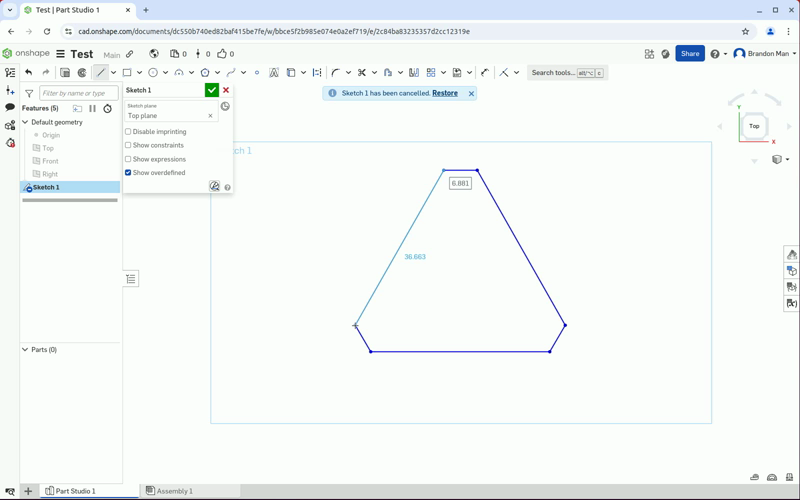
click(355, 325)
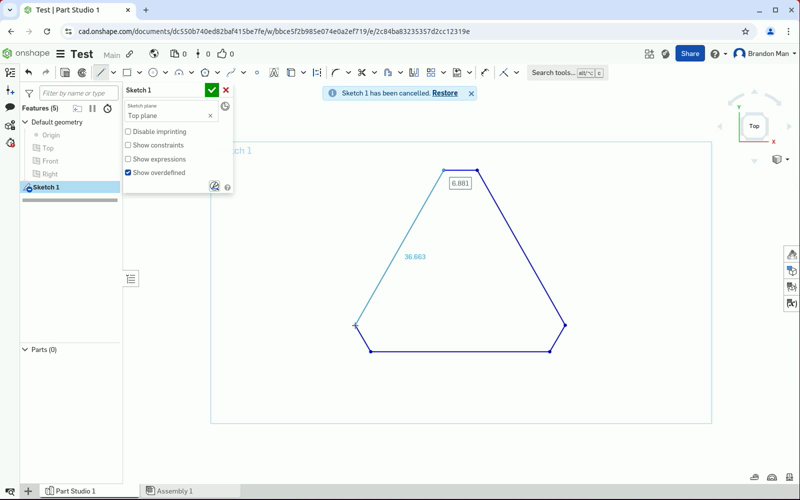
key(esc)
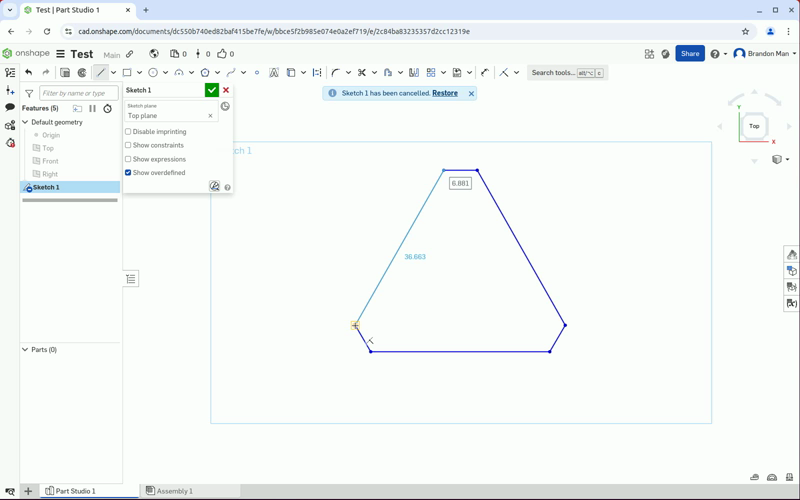
key(c)
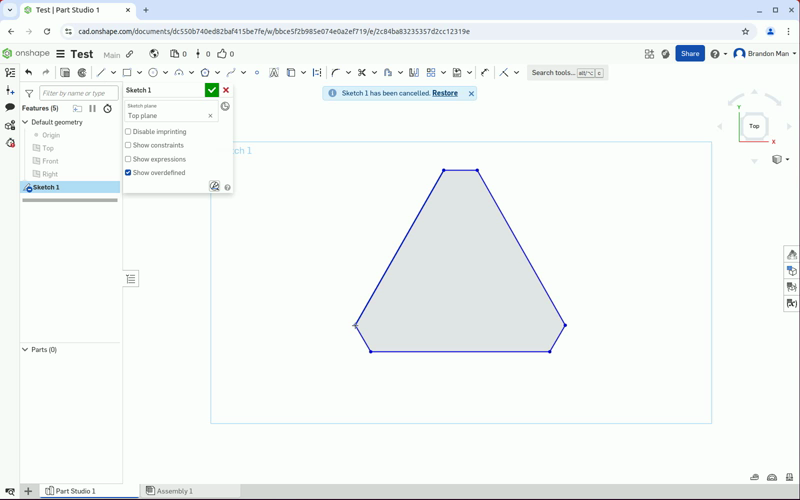
key_down(shift)
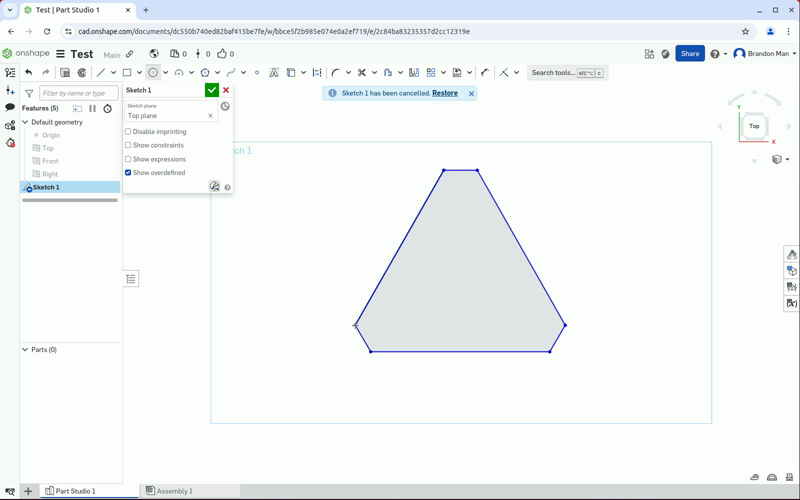
mouse_move(406, 314)
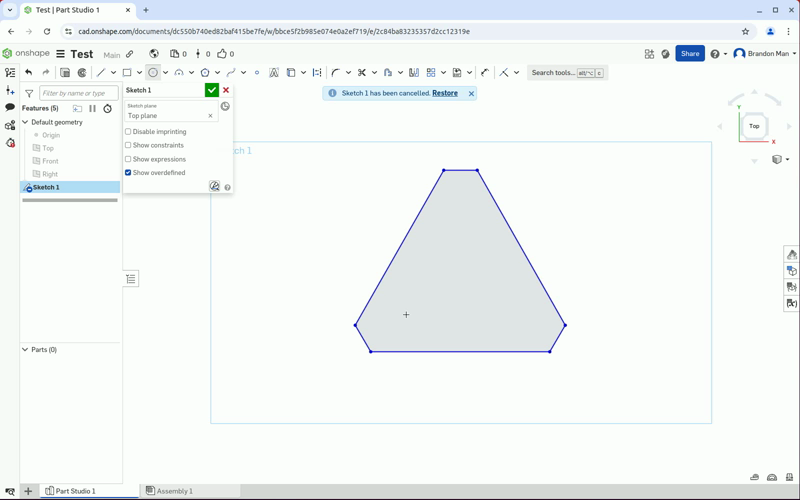
click(406, 314)
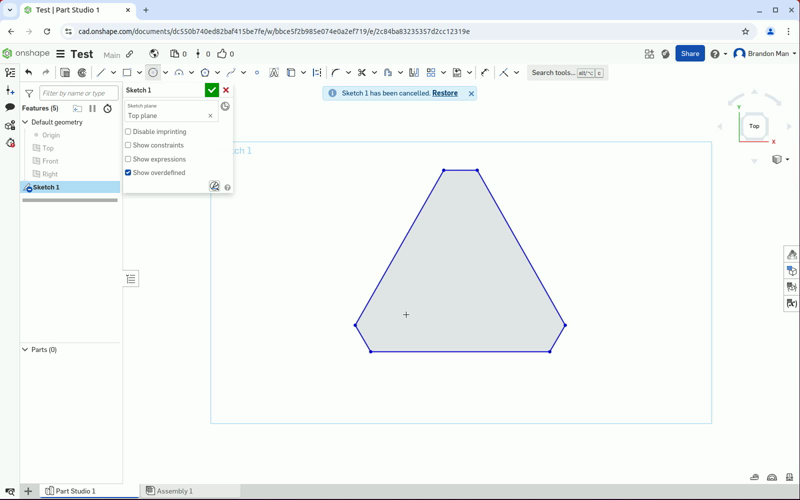
key_up(shift)
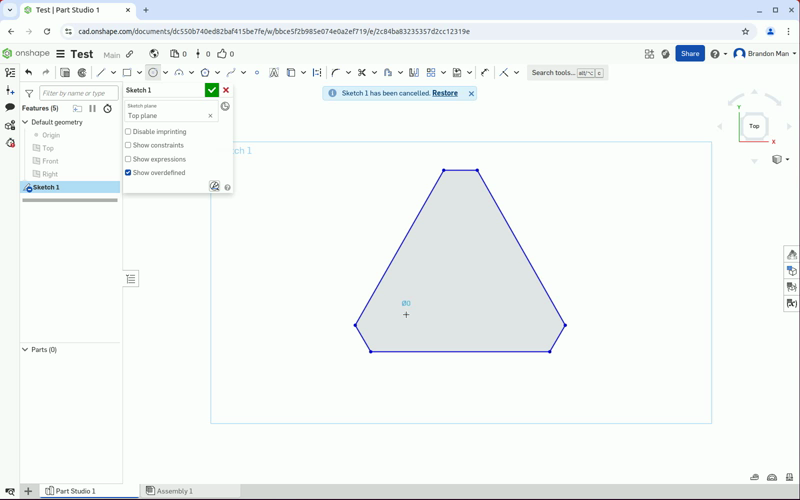
mouse_move(430, 314)
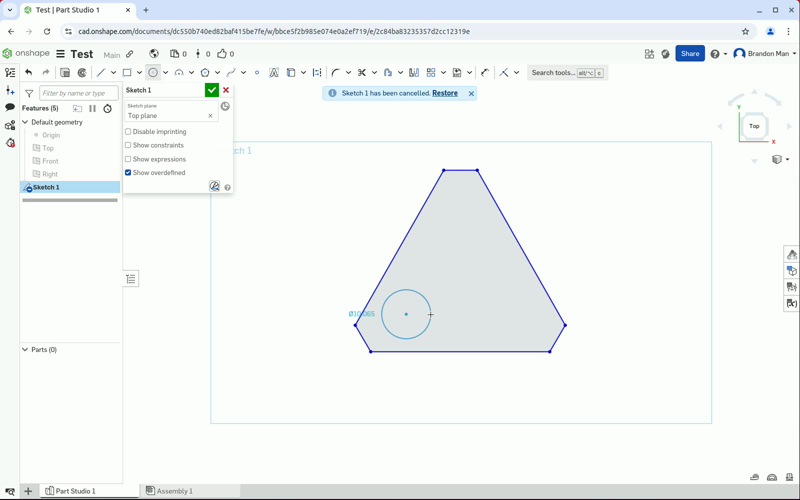
click(430, 314)
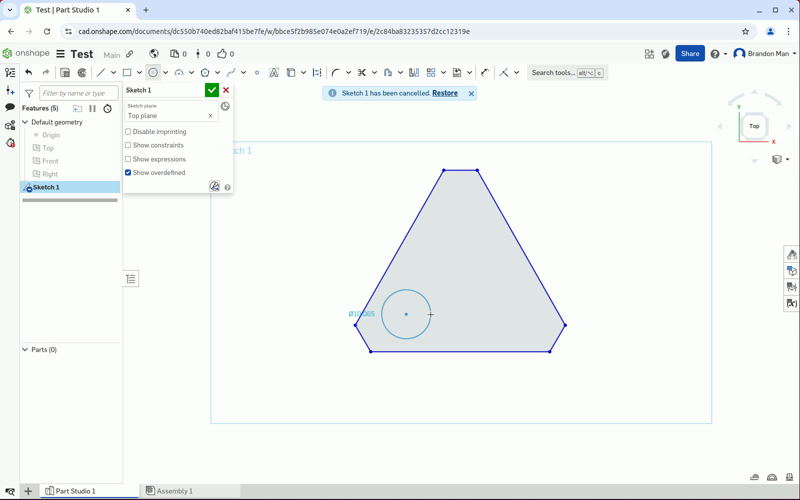
key(esc)
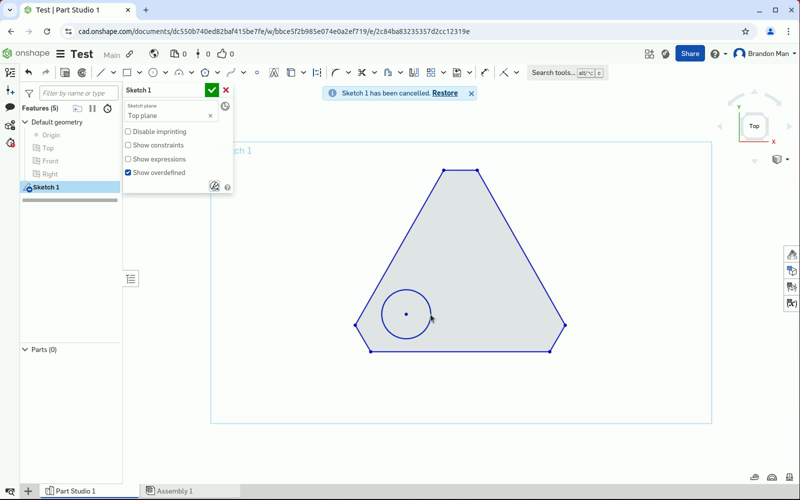
key(c)
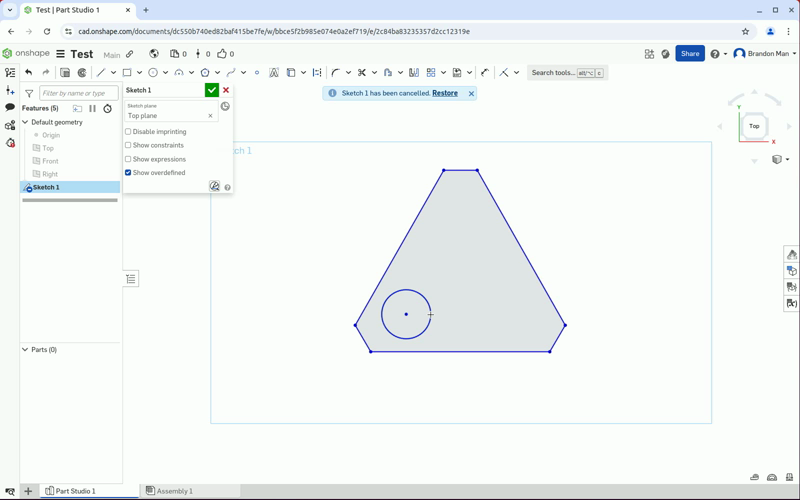
key_down(shift)
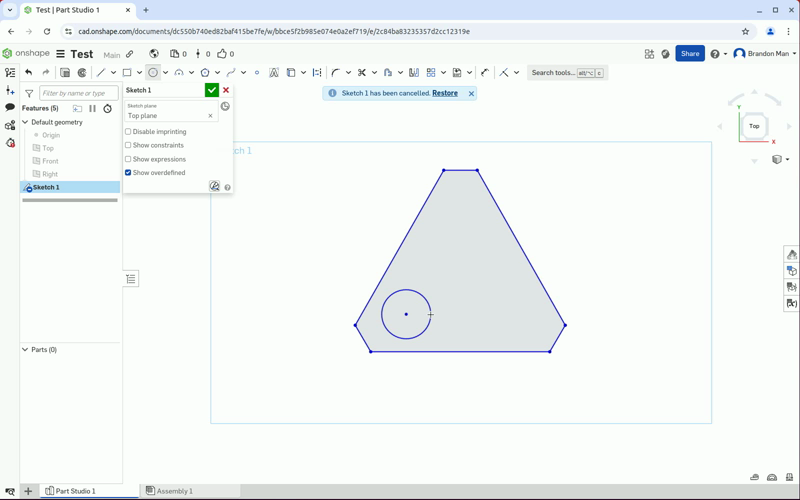
mouse_move(461, 283)
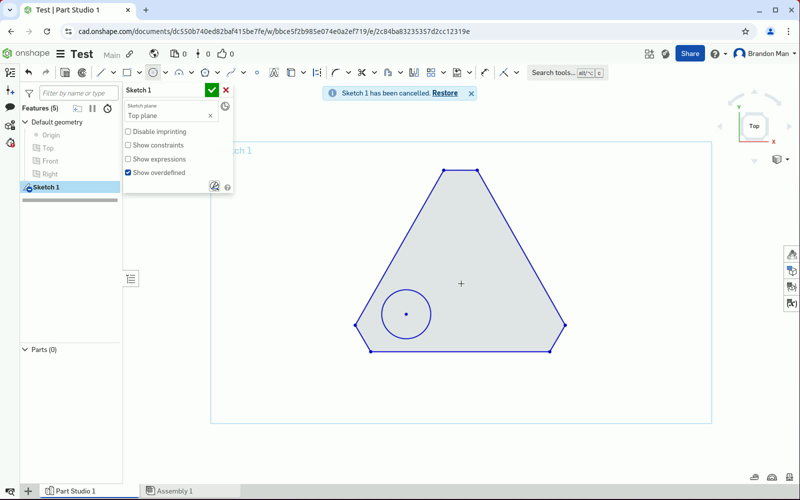
click(461, 283)
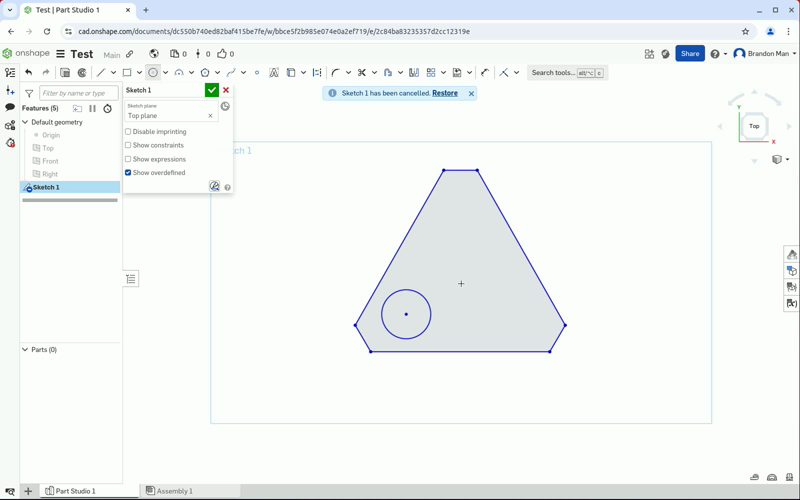
key_up(shift)
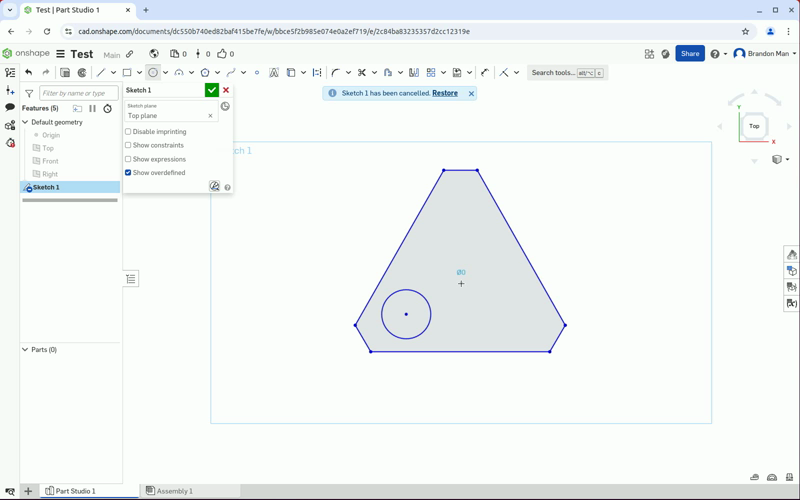
mouse_move(485, 283)
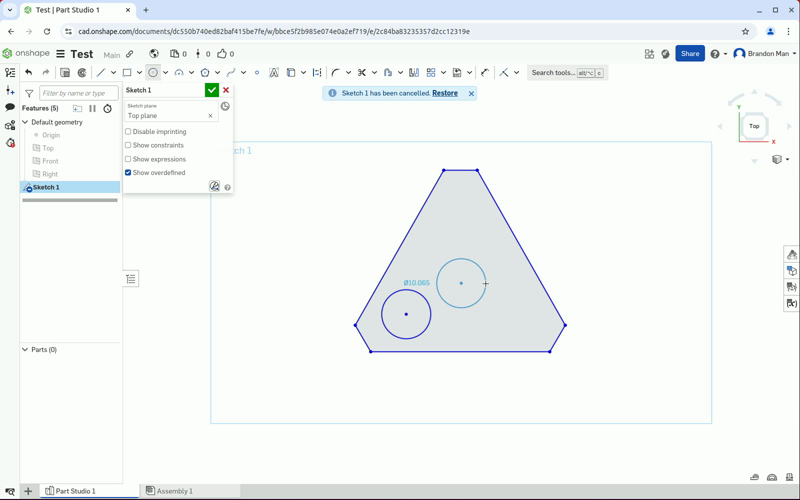
click(485, 283)
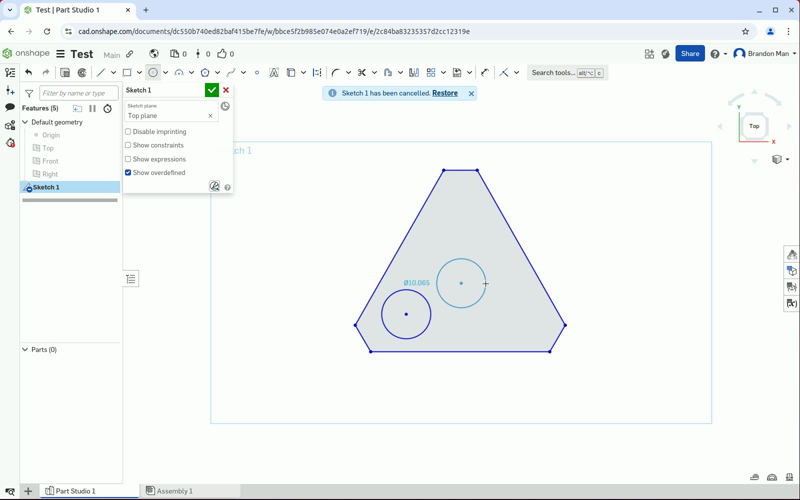
key(esc)
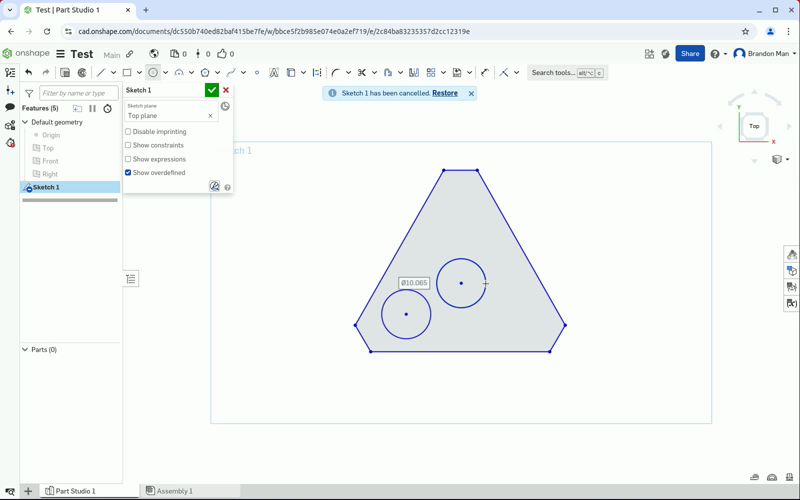
key(c)
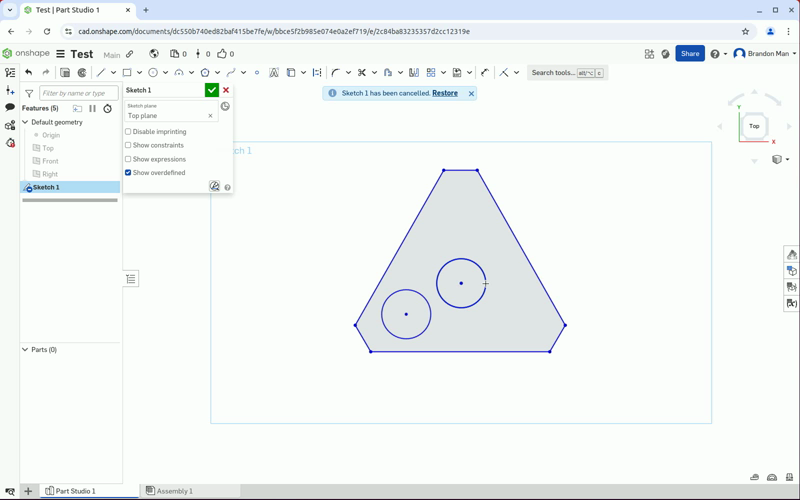
key_down(shift)
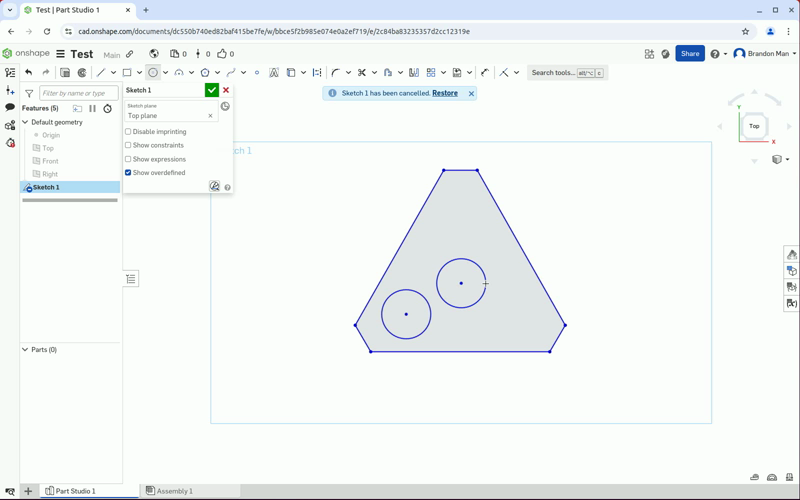
mouse_move(461, 221)
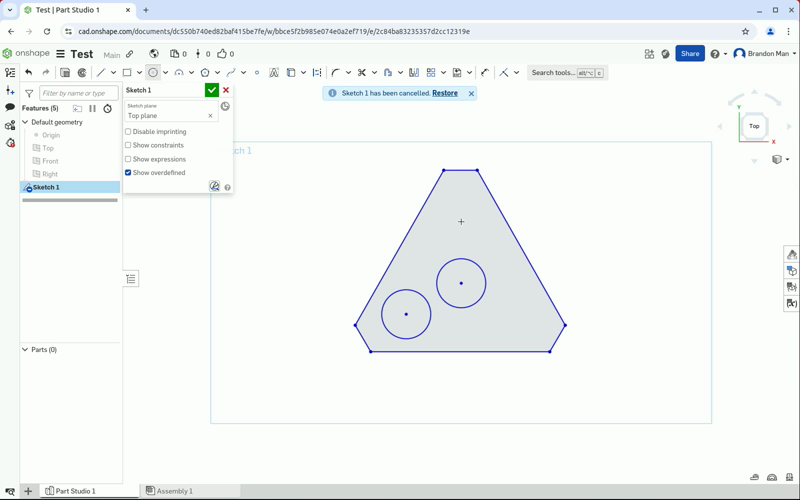
click(461, 221)
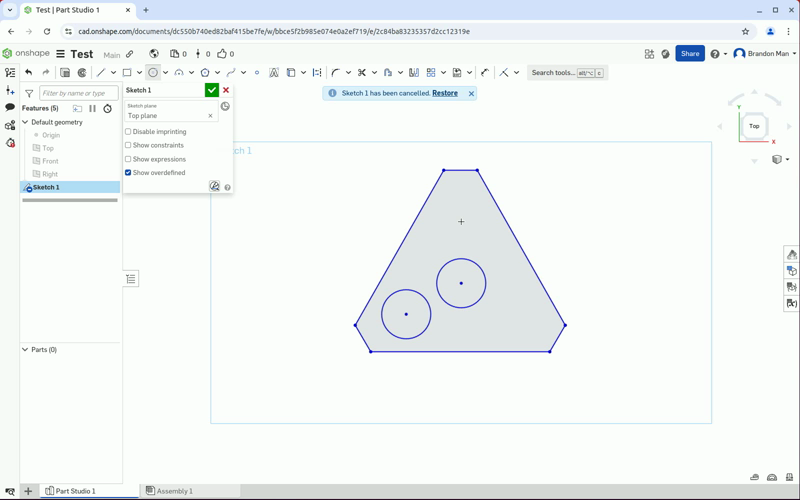
key_up(shift)
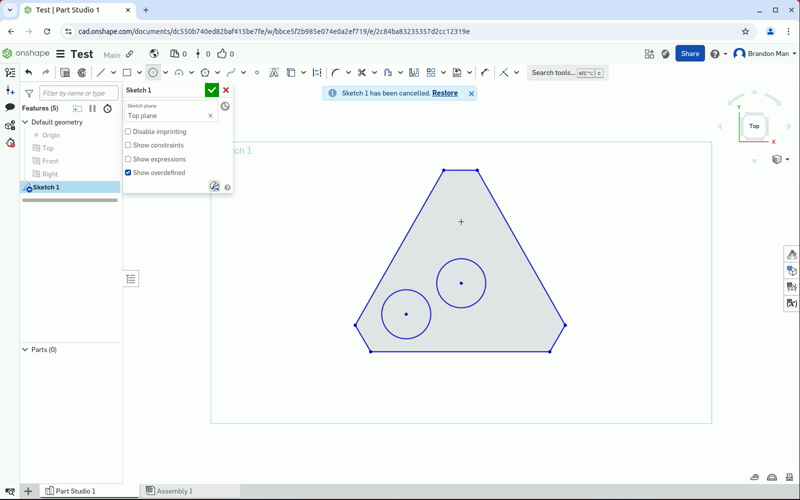
mouse_move(485, 221)
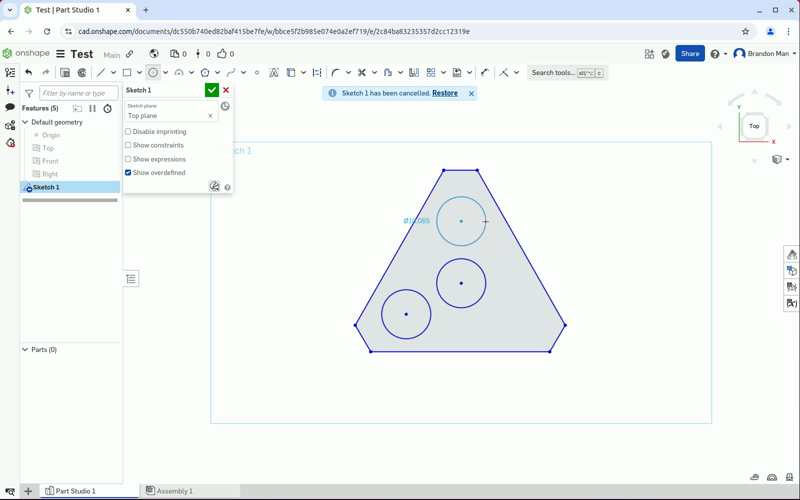
click(485, 221)
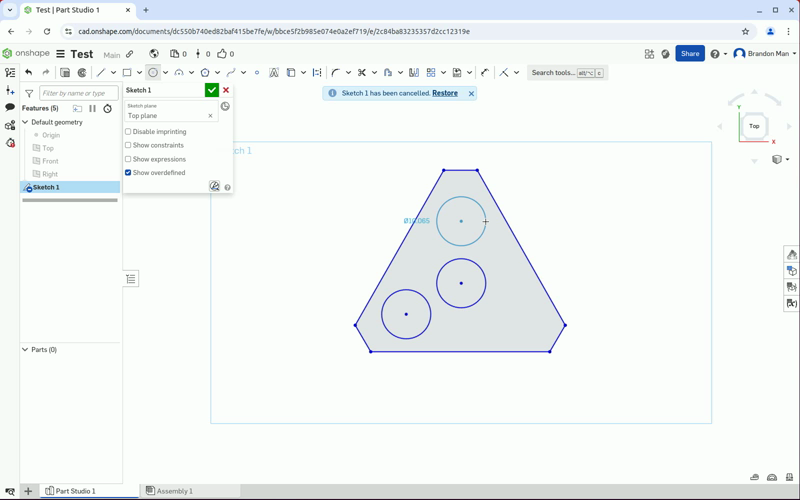
key(esc)
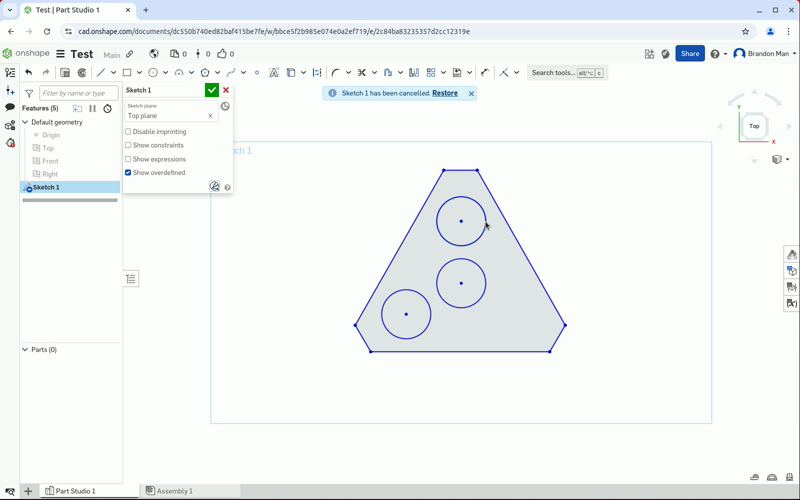
key(c)
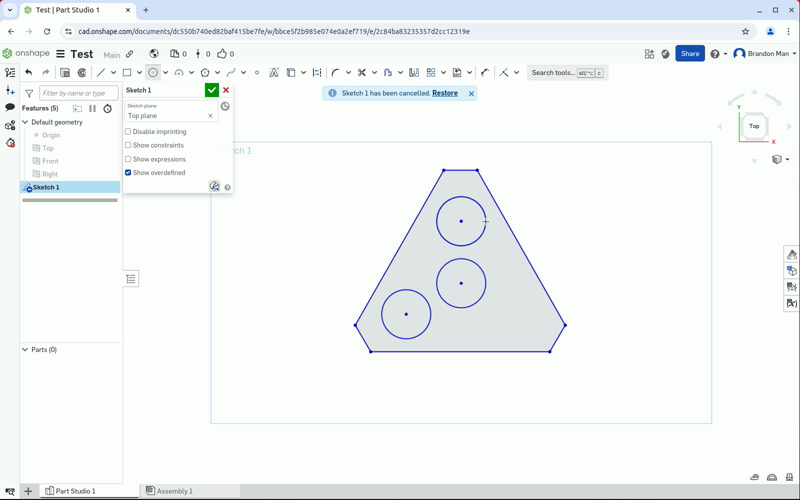
key_down(shift)
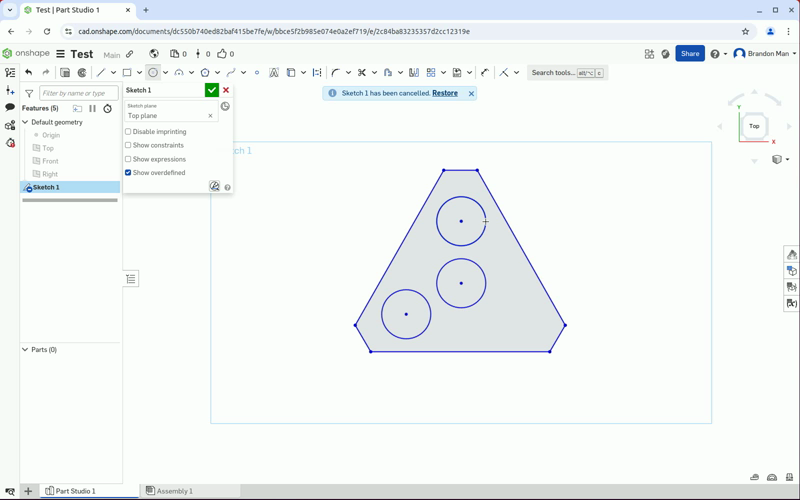
mouse_move(514, 314)
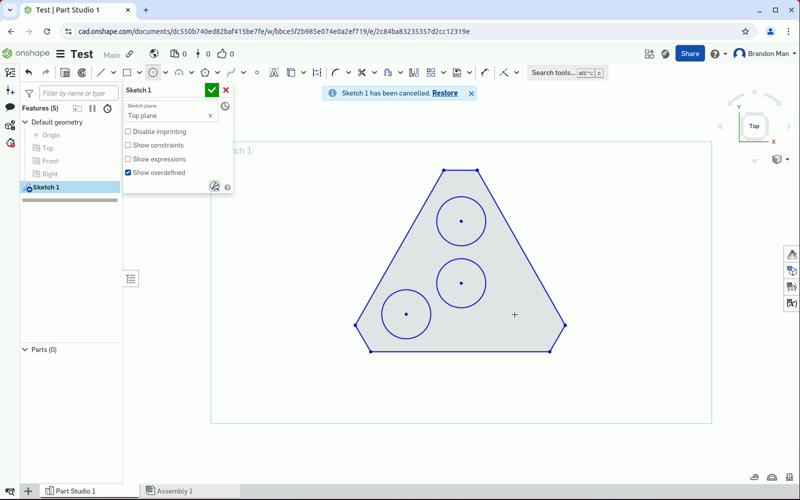
click(514, 314)
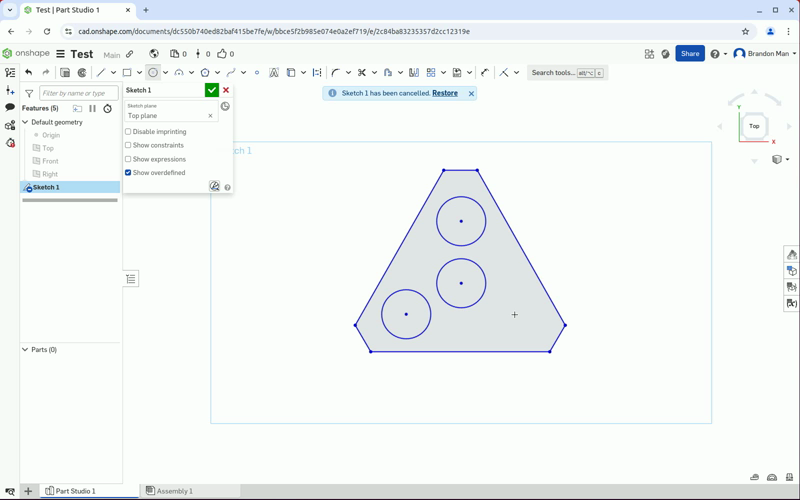
key_up(shift)
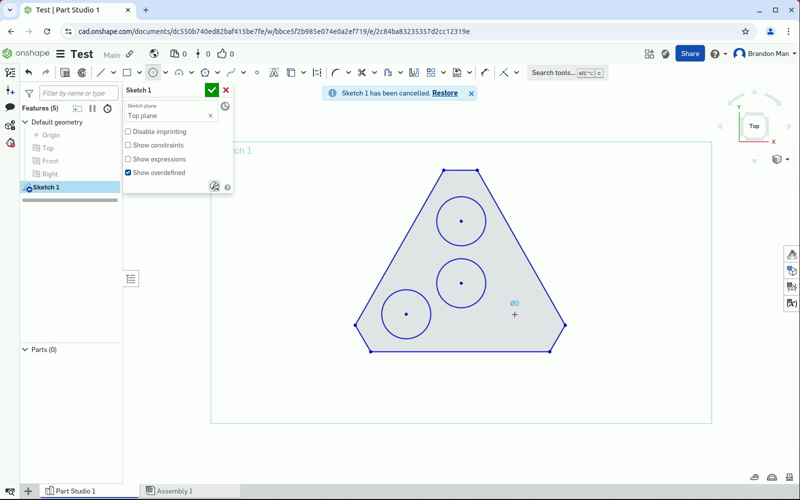
mouse_move(538, 314)
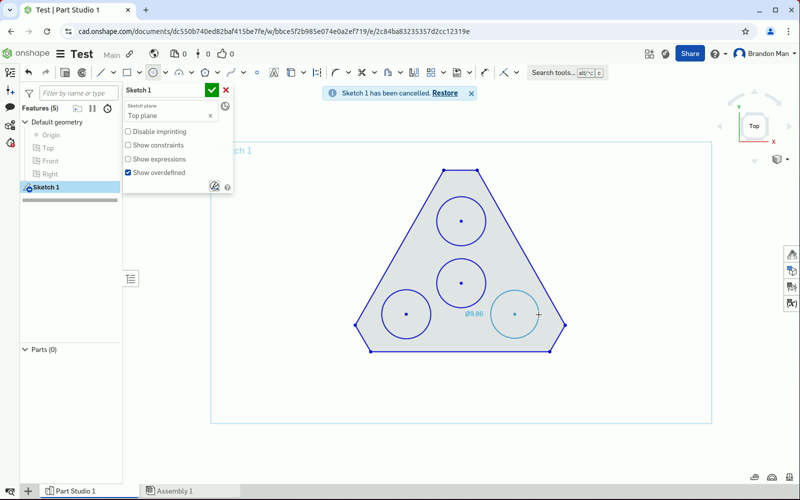
click(538, 314)
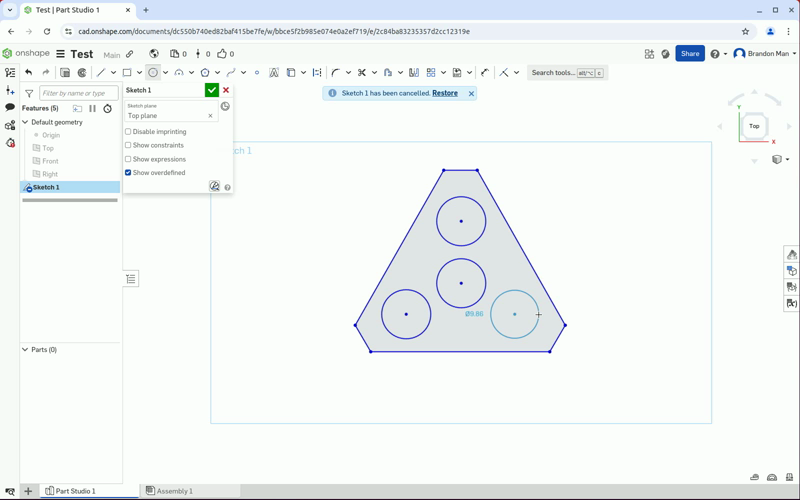
key(esc)
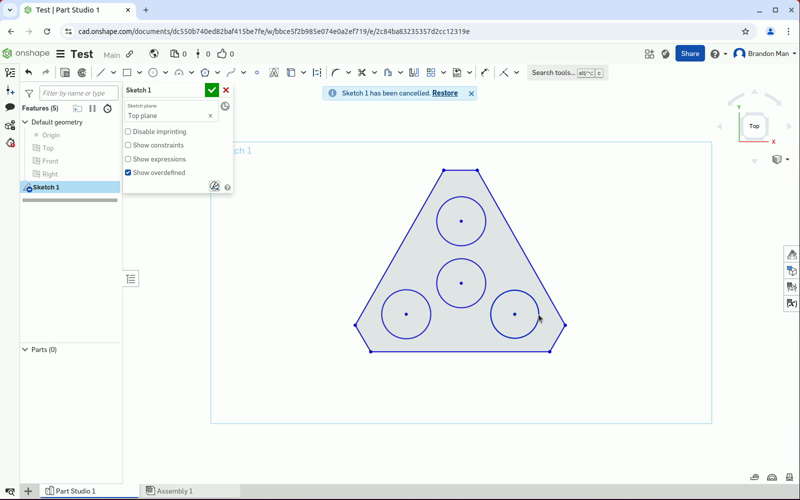
mouse_move(423, 275)
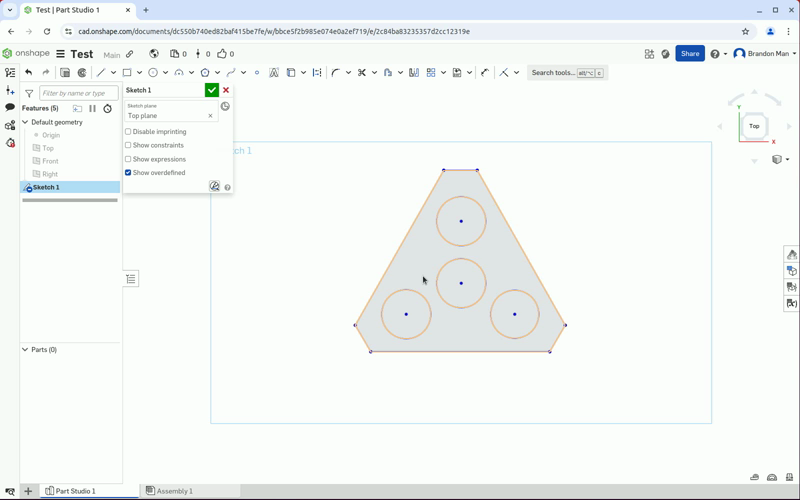
click(423, 275)
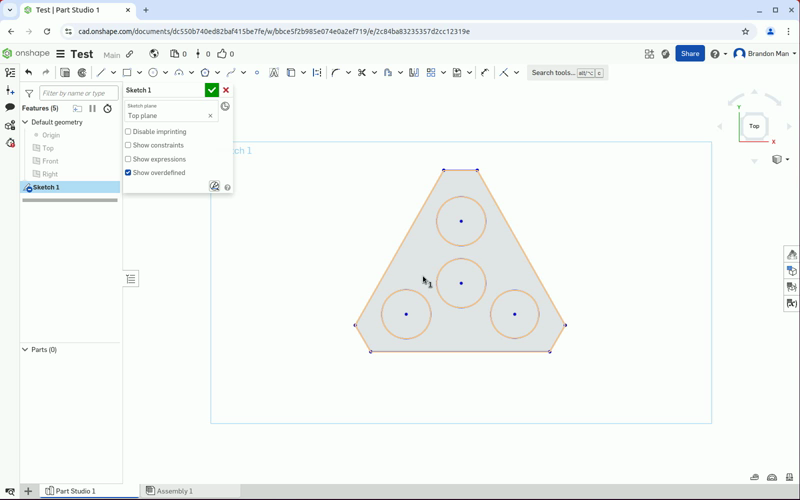
mouse_move(73, 352)
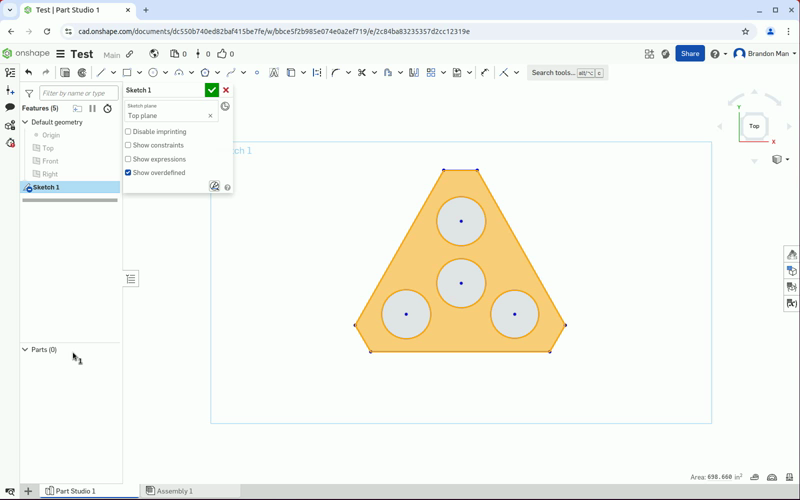
key(shift+y)
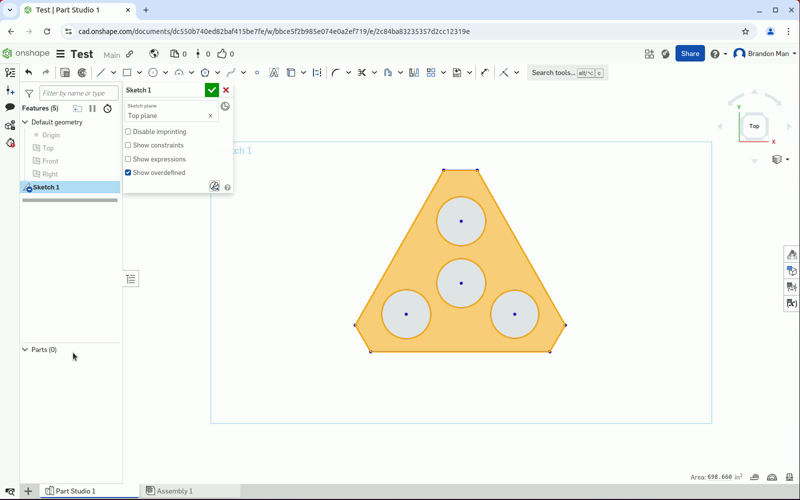
key(shift+e)
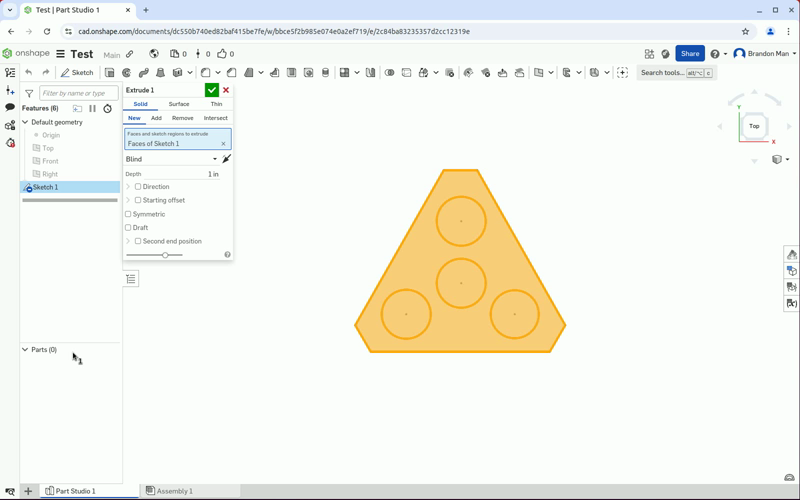
mouse_move(143, 106)
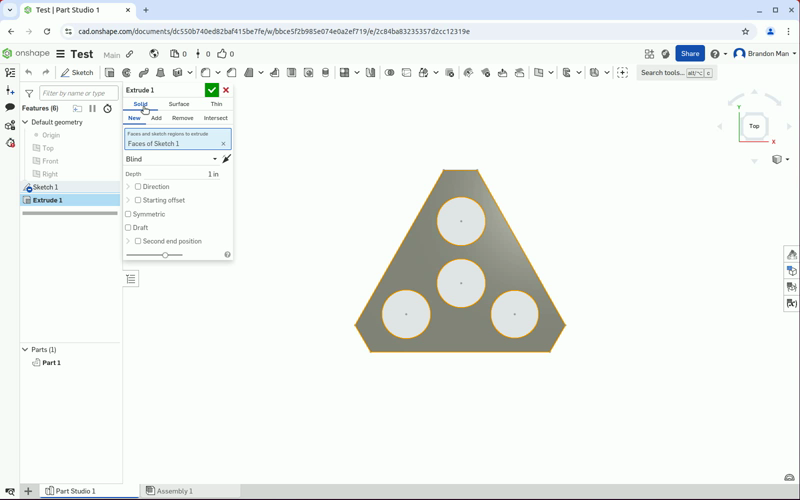
click(143, 106)
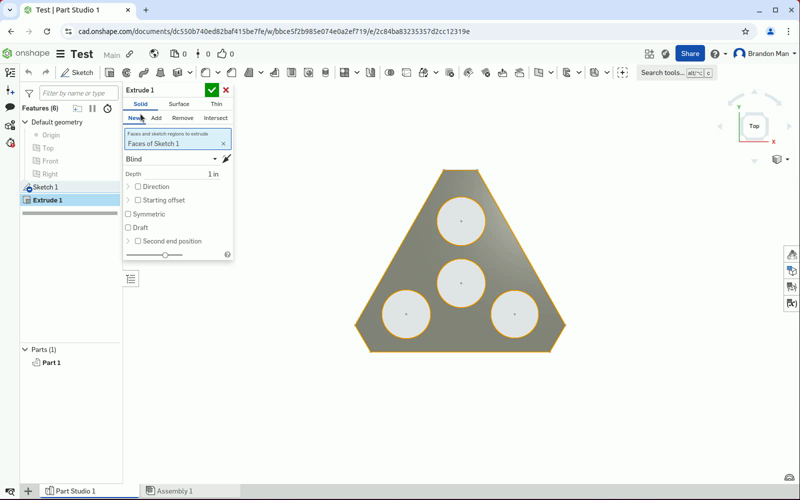
mouse_move(137, 120)
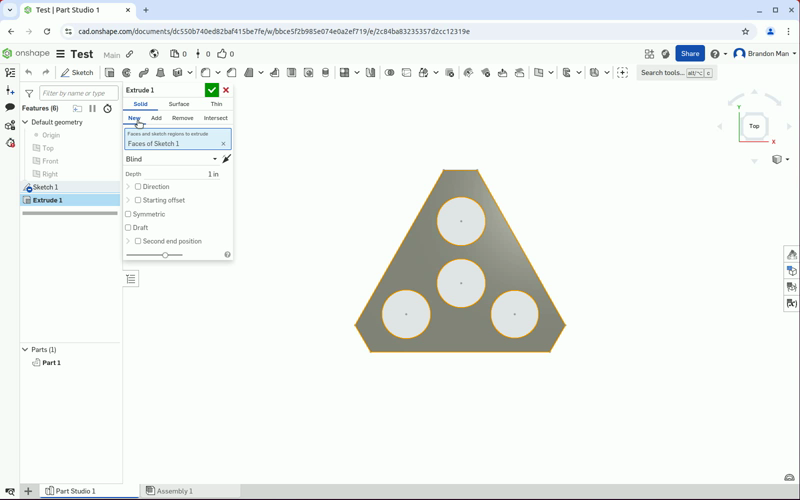
click(137, 120)
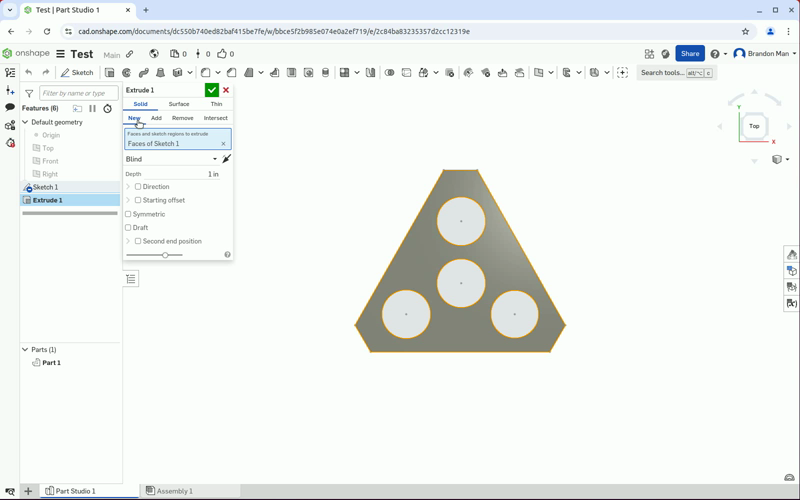
key(tab, 4)
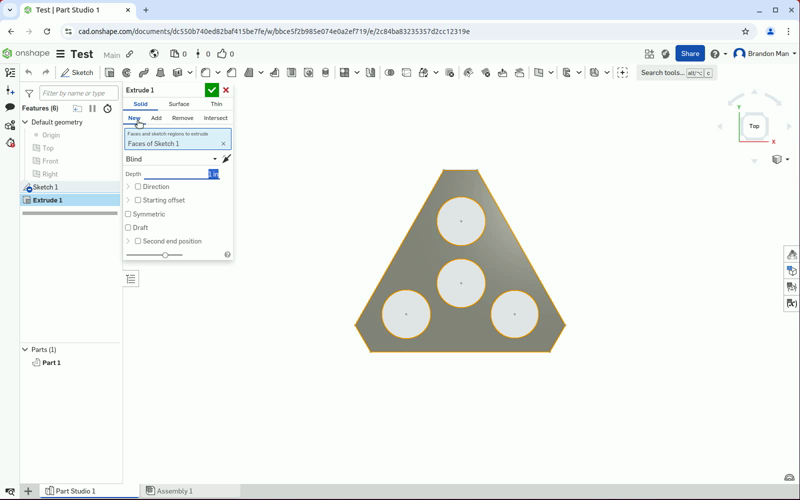
text(3.851)
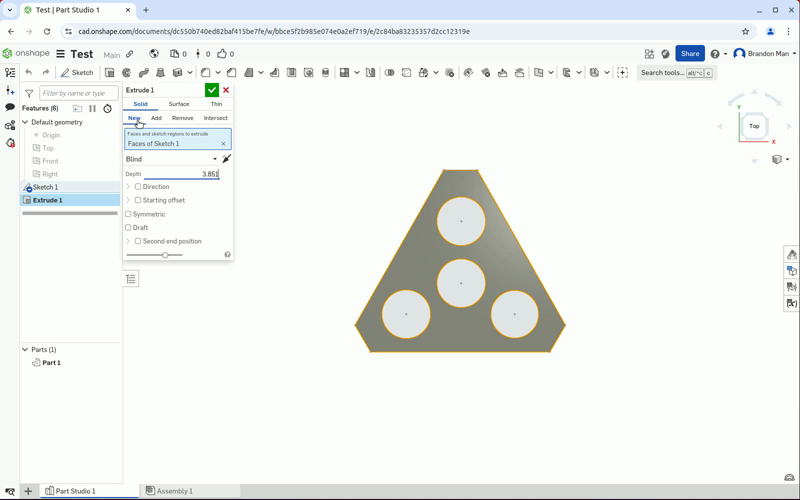
key(enter)
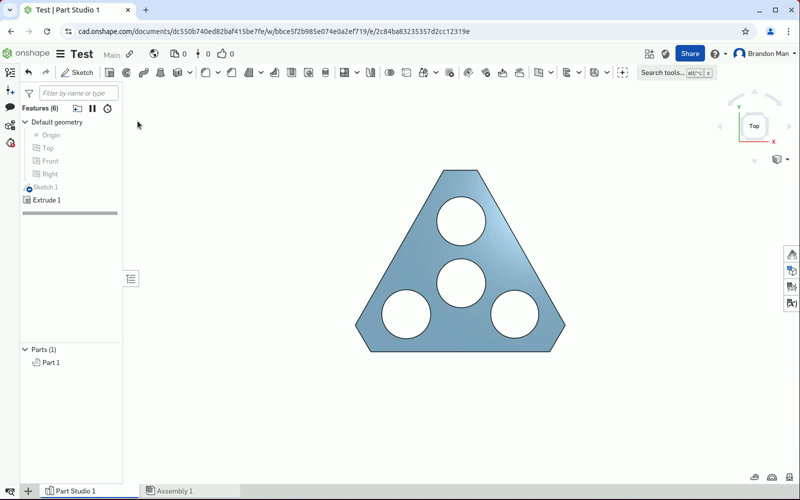
key(shift+h)
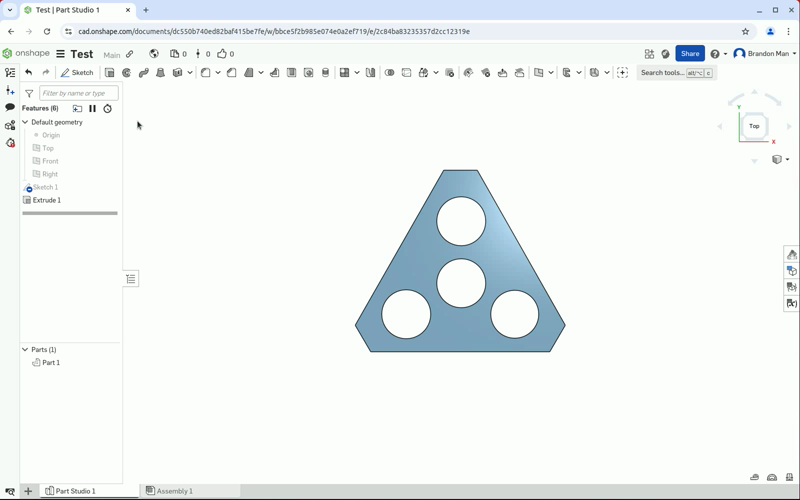
key(shift+h)
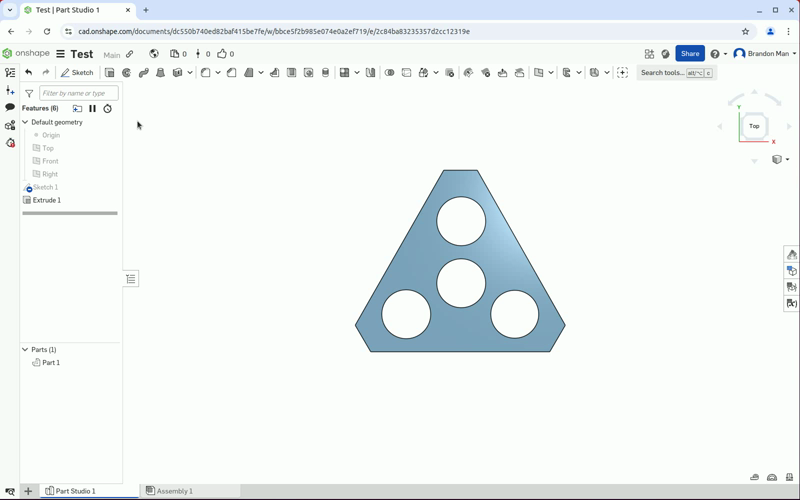
mouse_move(73, 189)
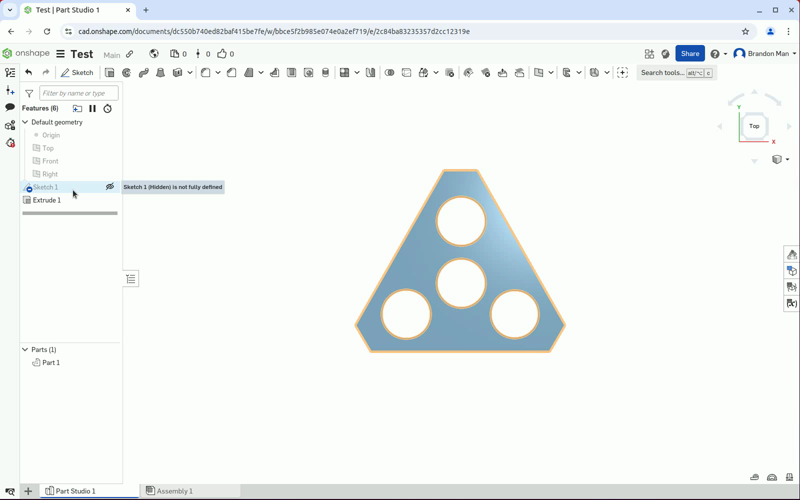
click(73, 189)
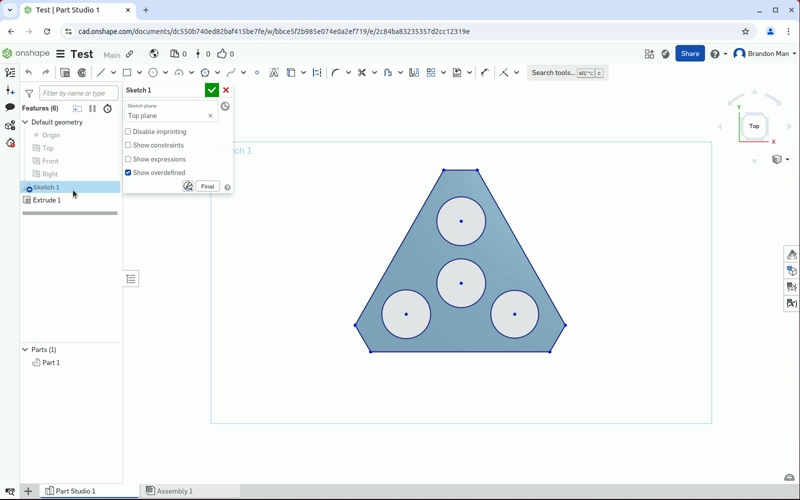
mouse_move(229, 92)
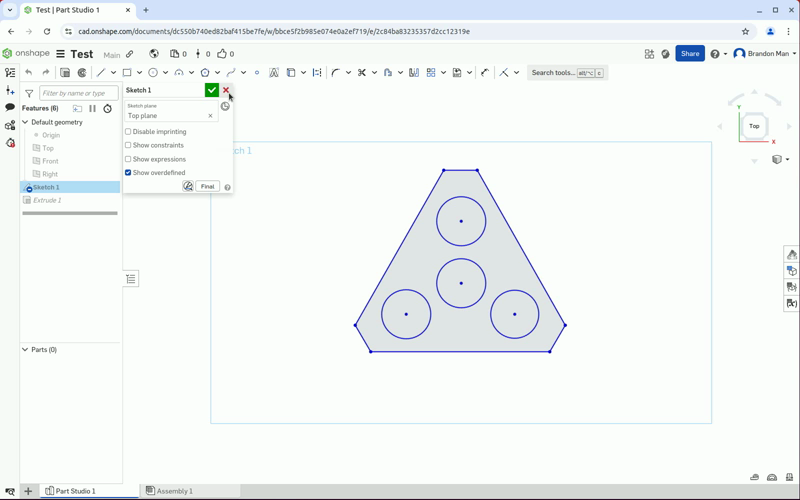
click(229, 92)
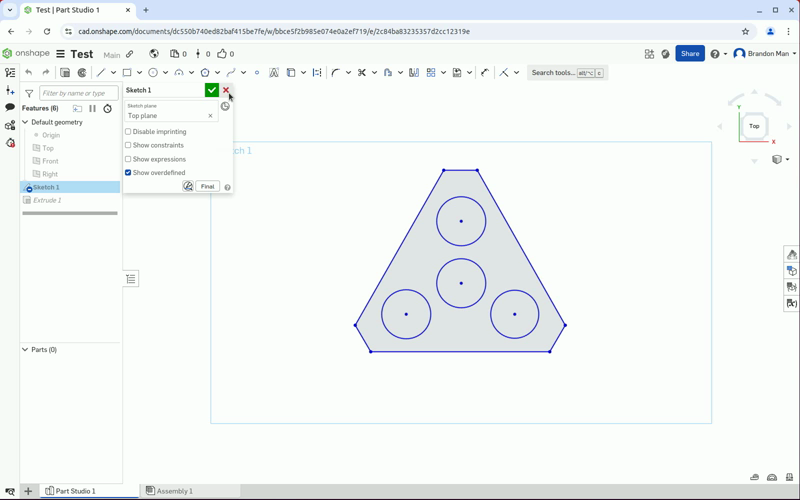
key(shift+s)
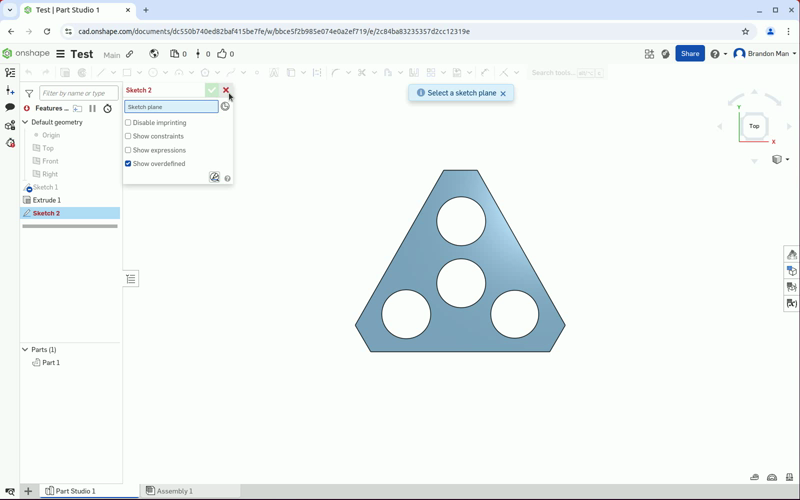
mouse_move(73, 150)
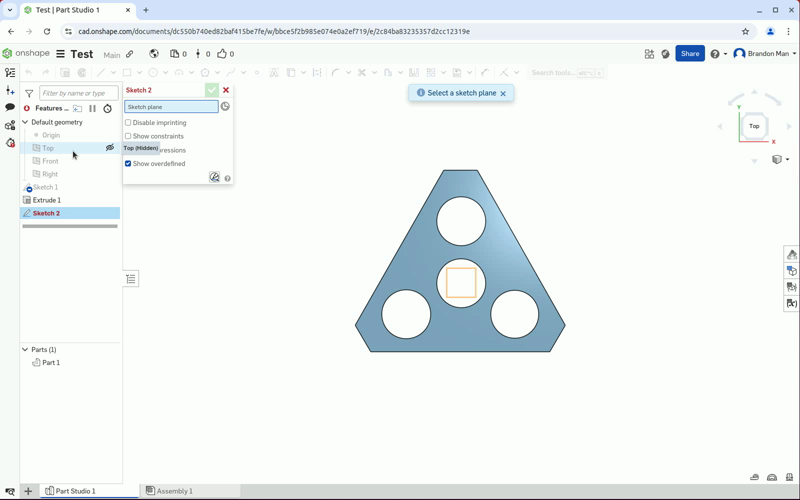
click(73, 150)
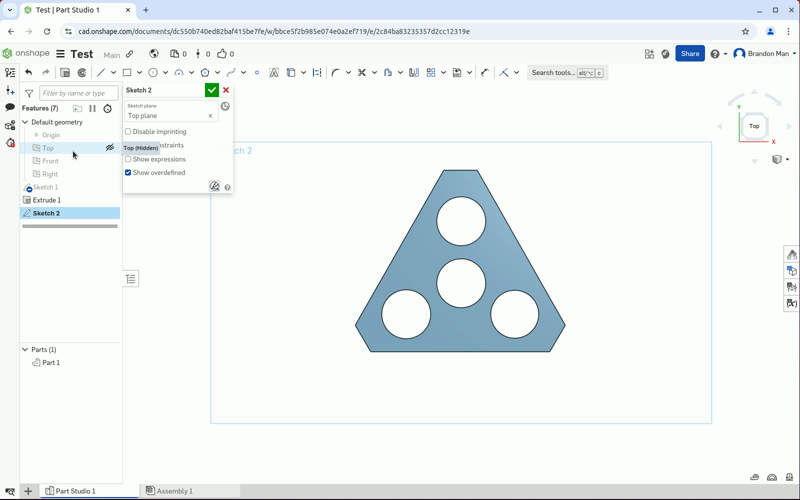
mouse_move(73, 352)
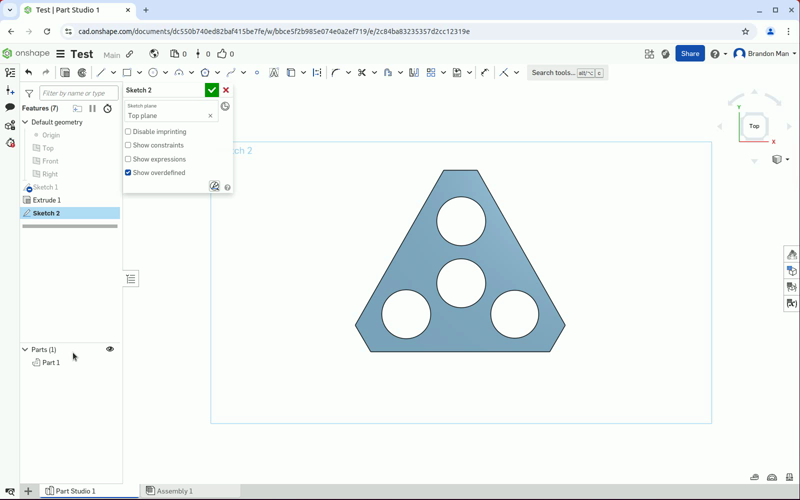
key(y)
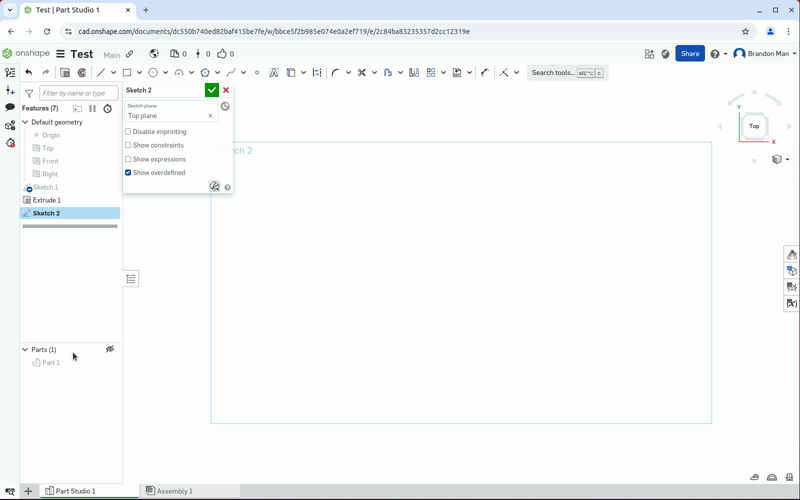
key(c)
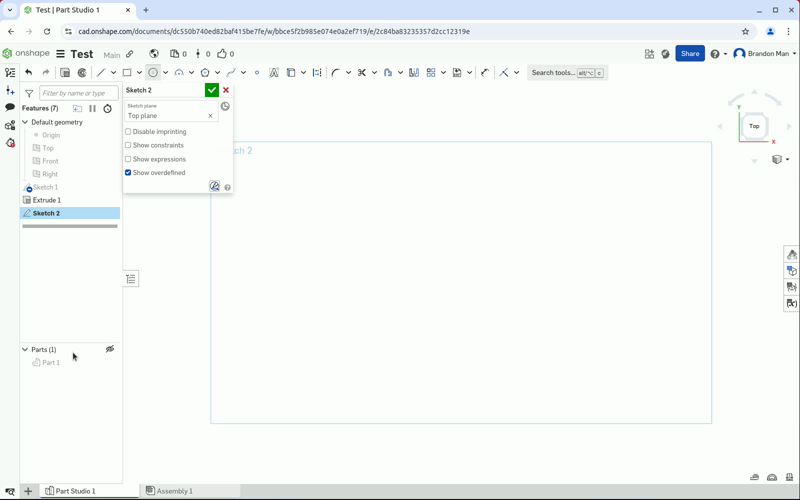
key_down(shift)
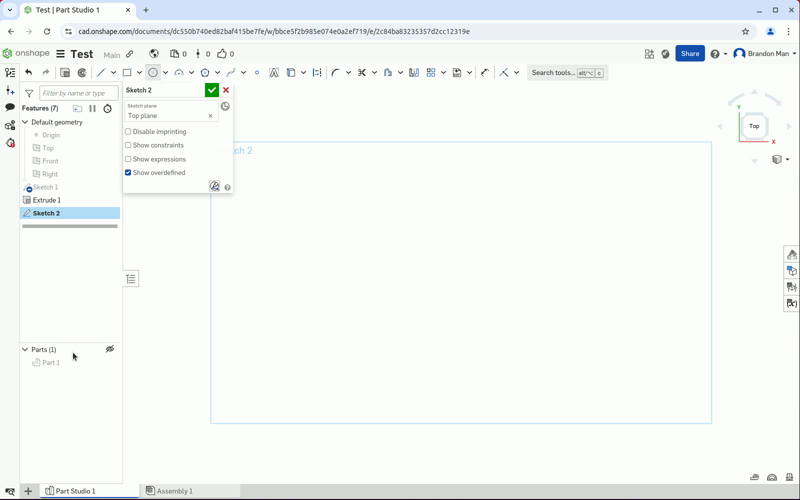
mouse_move(461, 220)
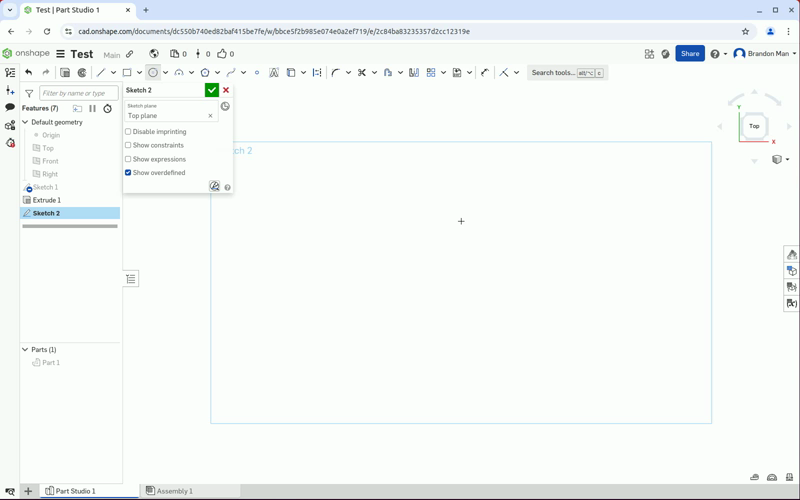
click(461, 220)
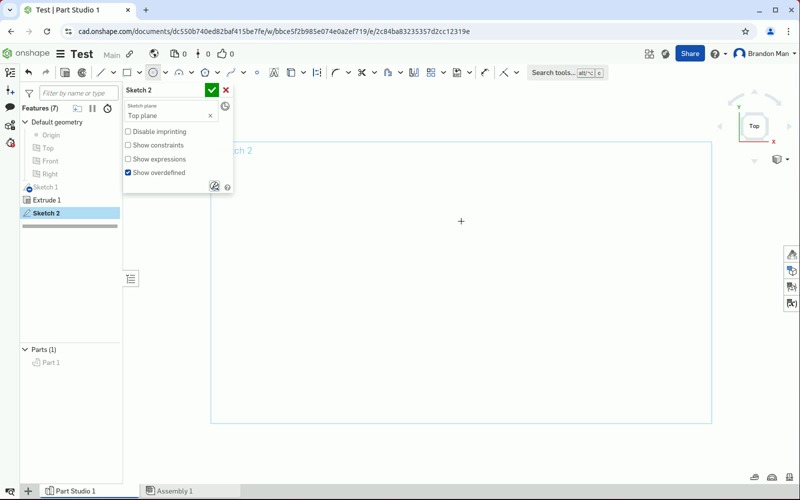
key_up(shift)
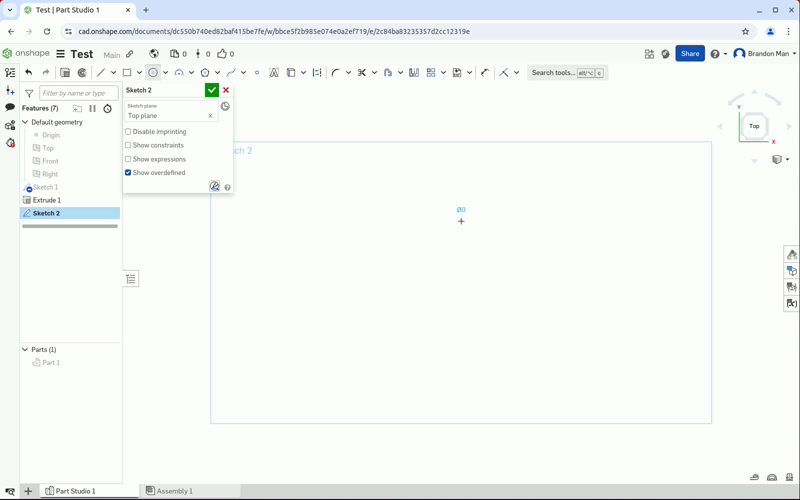
mouse_move(486, 220)
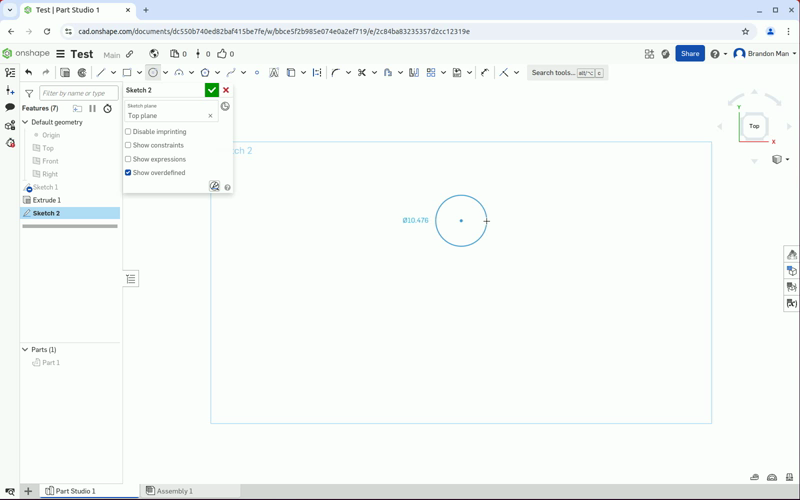
click(486, 220)
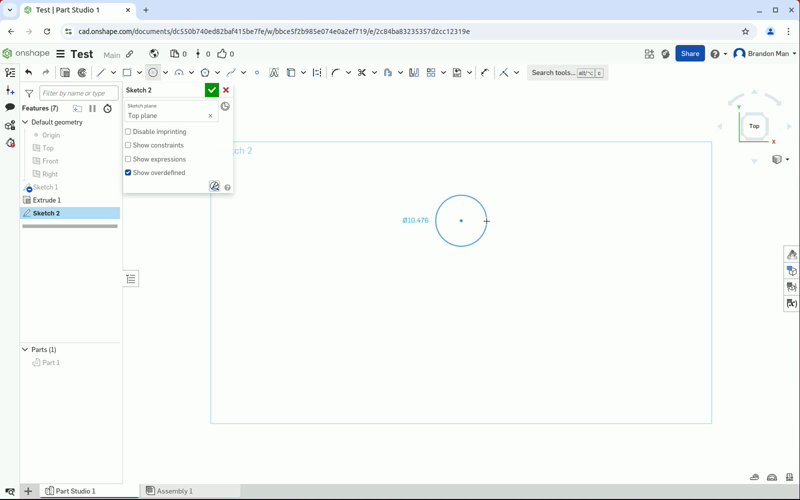
key(esc)
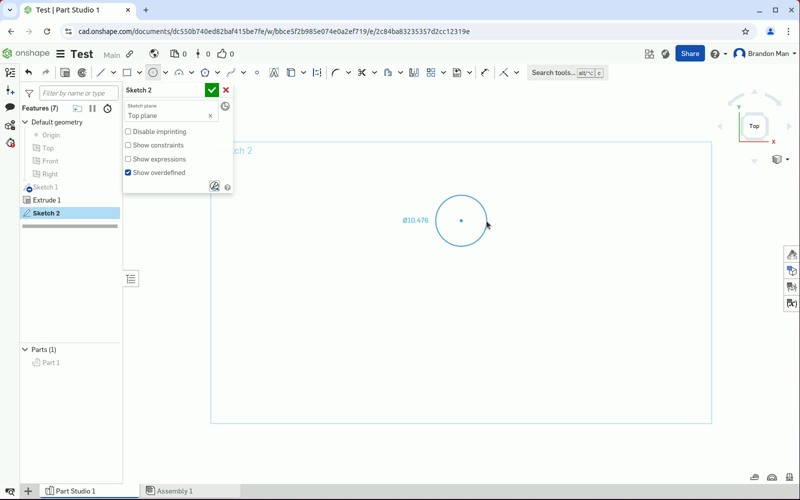
key(c)
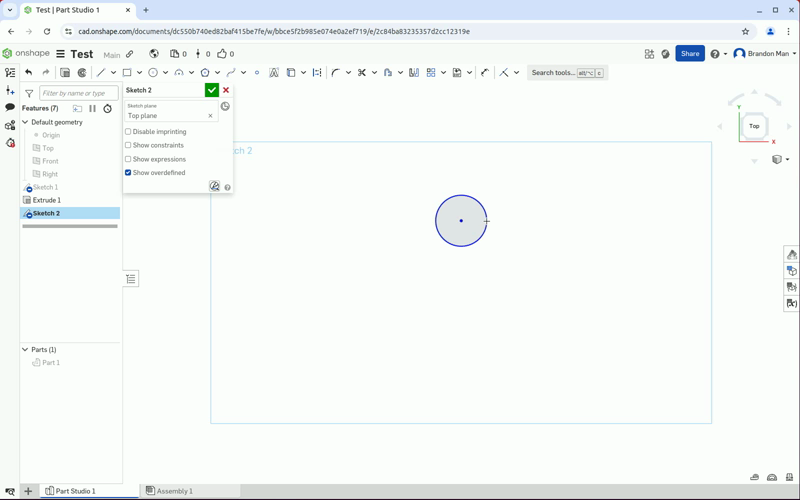
key_down(shift)
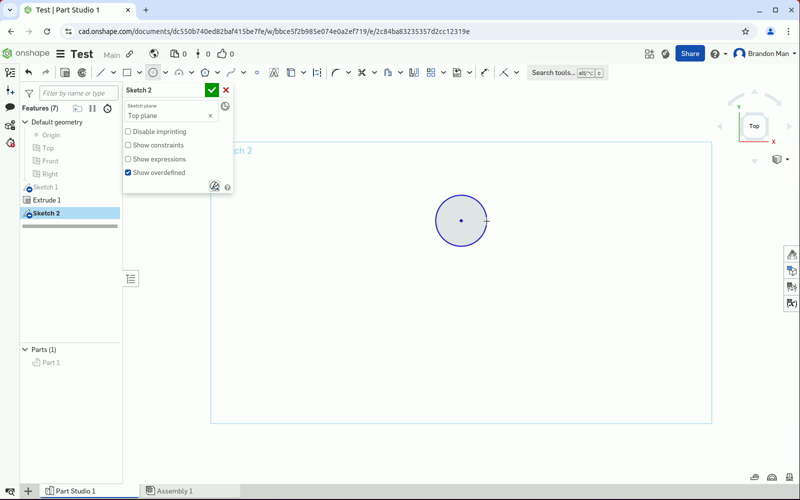
mouse_move(461, 220)
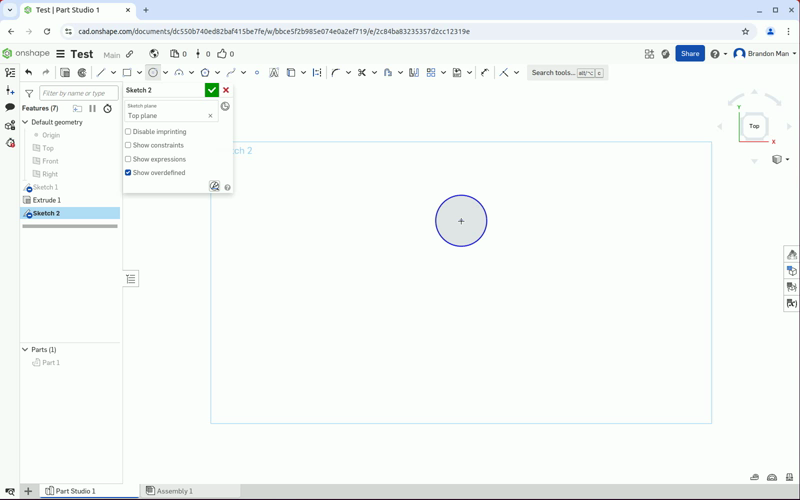
click(461, 220)
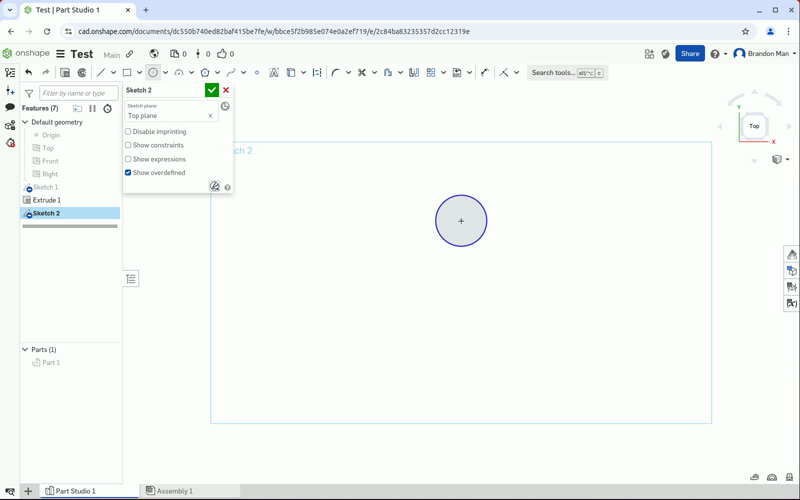
key_up(shift)
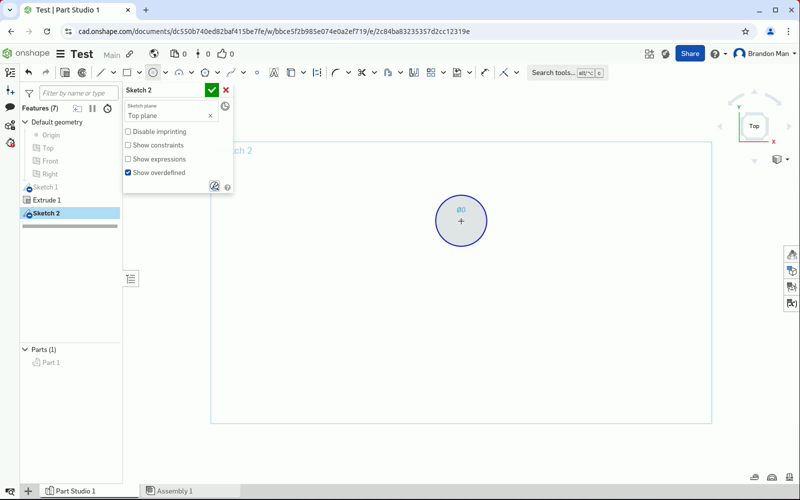
mouse_move(476, 220)
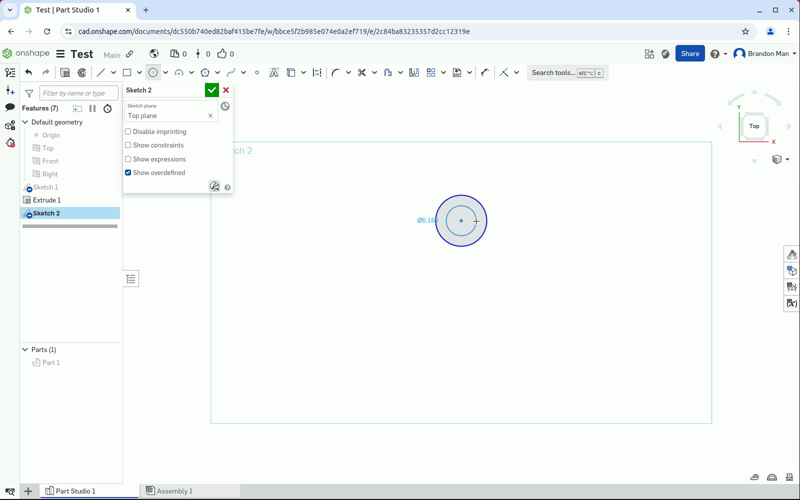
click(476, 220)
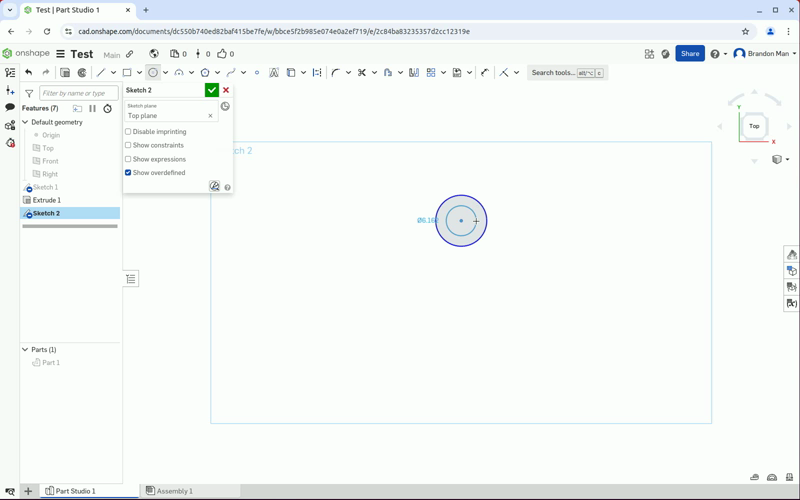
key(esc)
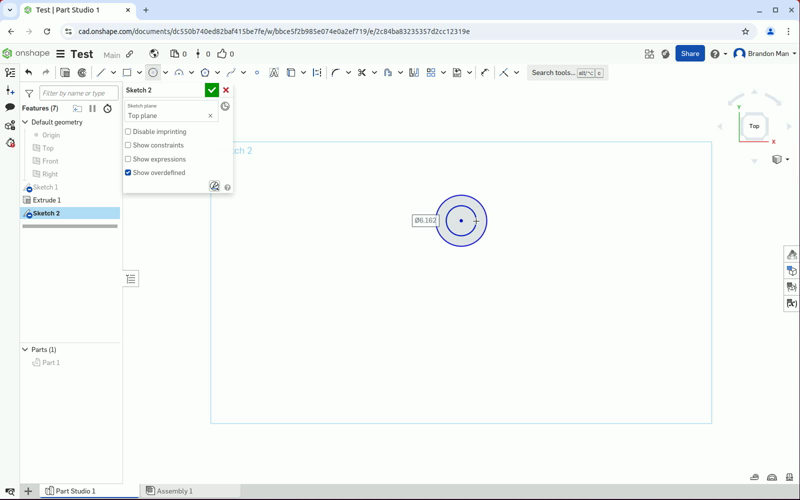
mouse_move(477, 217)
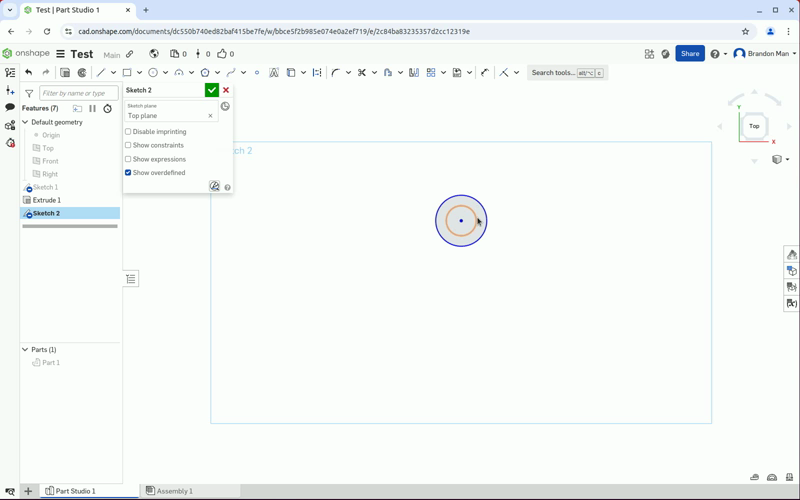
scroll(6)
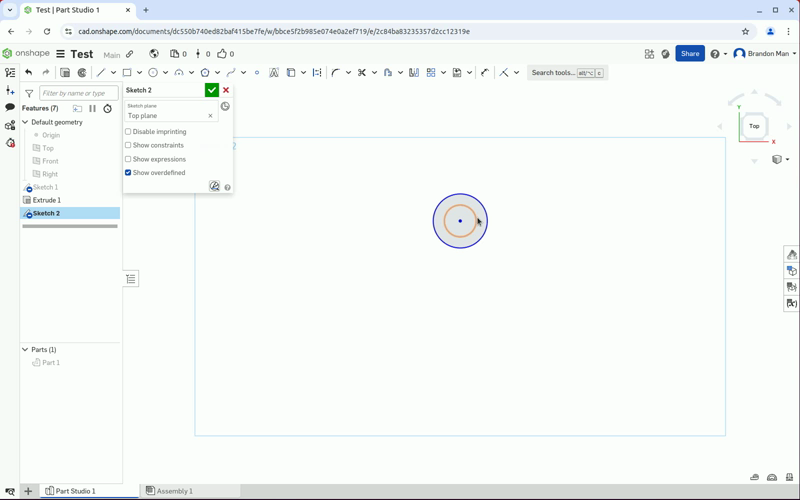
scroll(6)
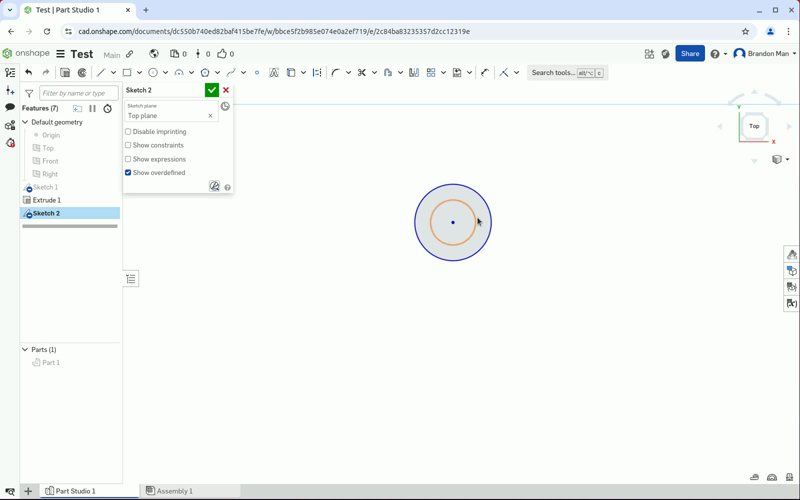
scroll(6)
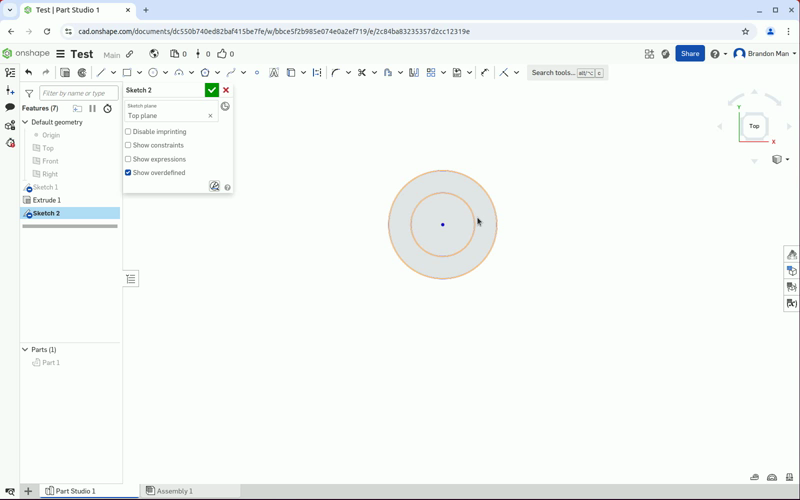
scroll(6)
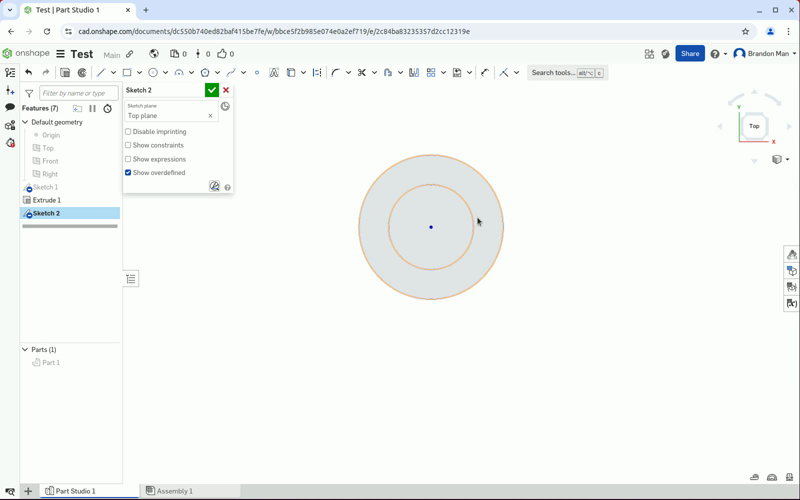
scroll(6)
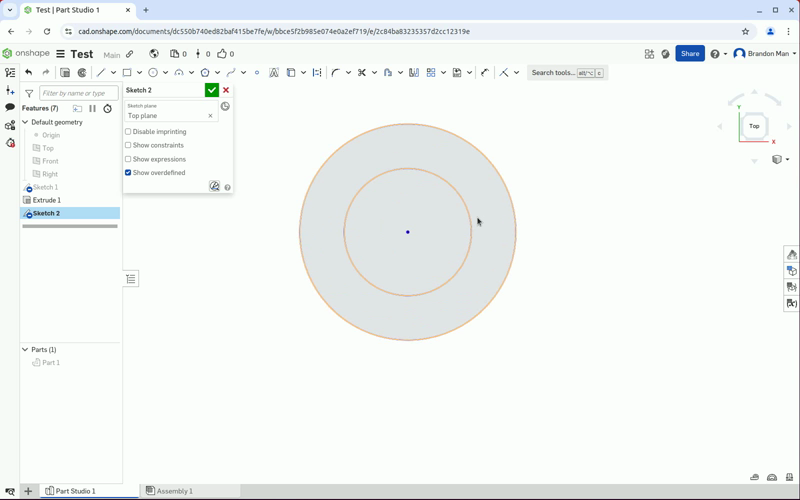
scroll(6)
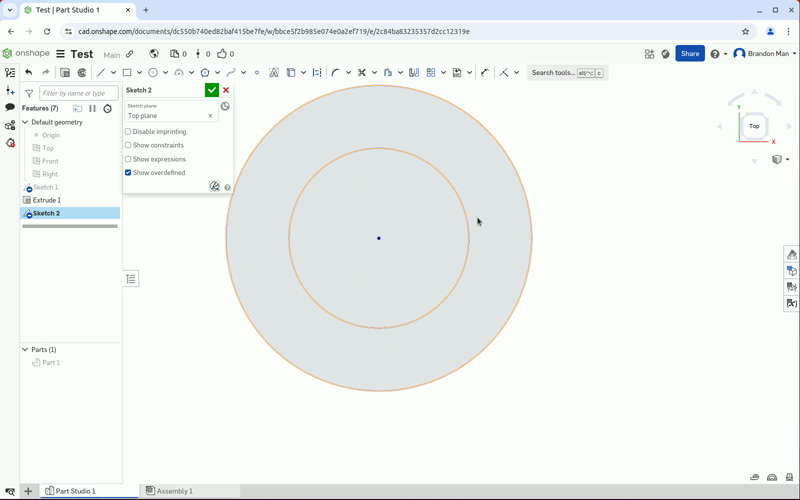
scroll(6)
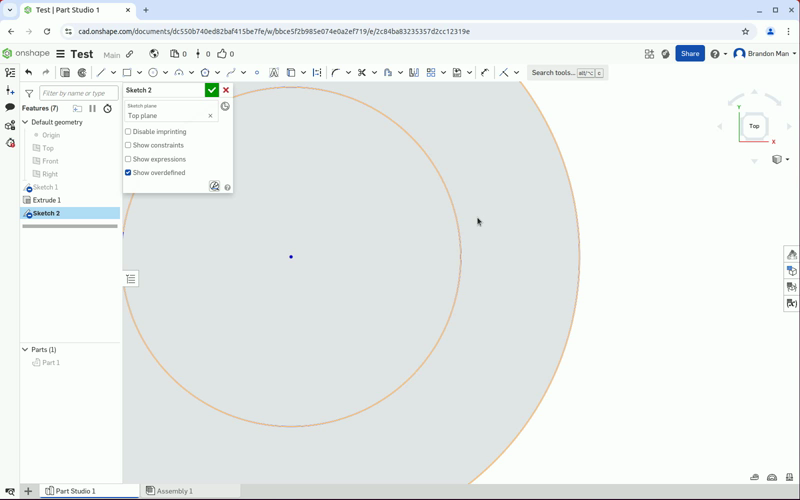
click(477, 217)
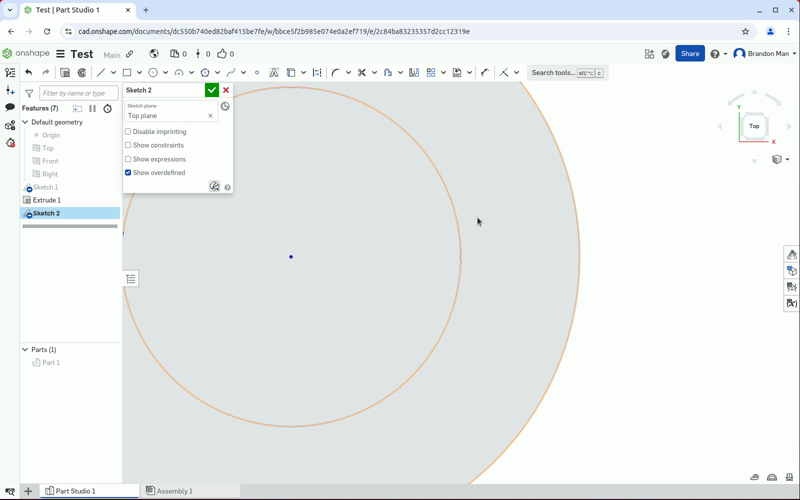
scroll(-6)
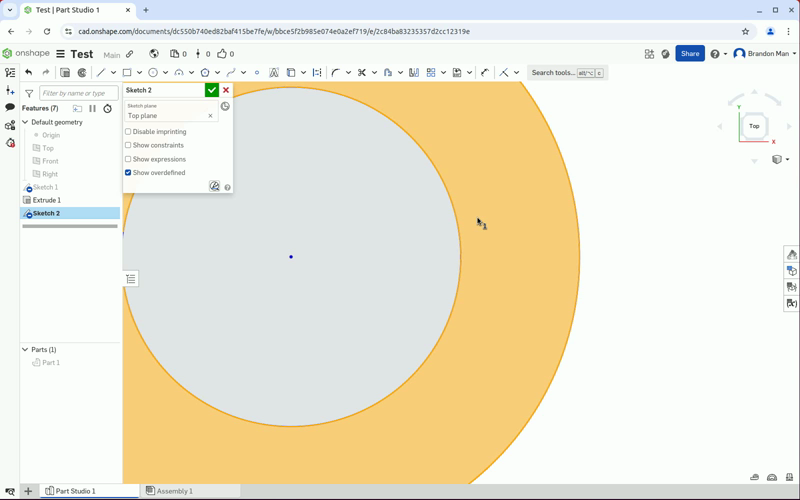
scroll(-6)
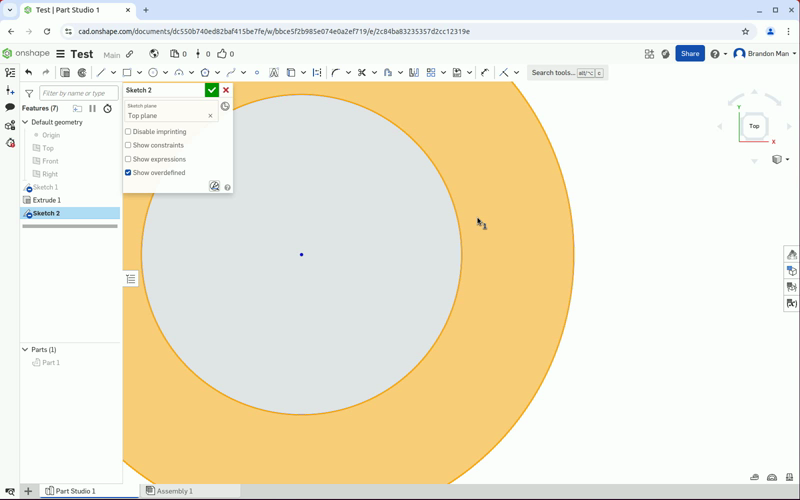
scroll(-6)
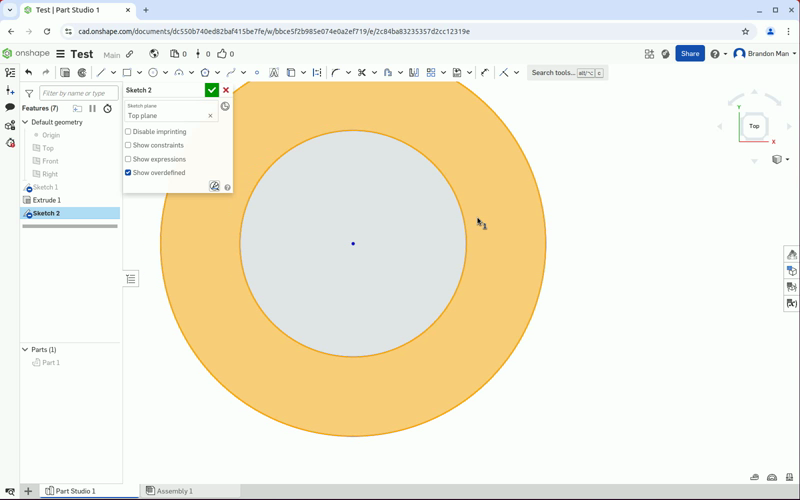
scroll(-6)
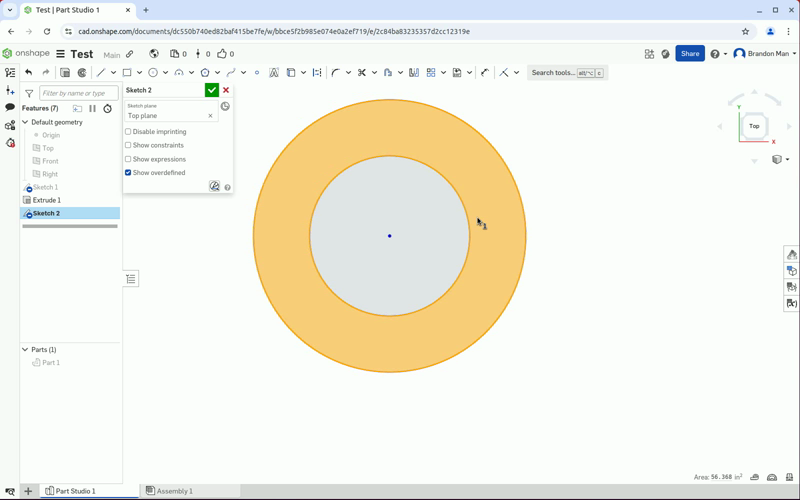
scroll(-6)
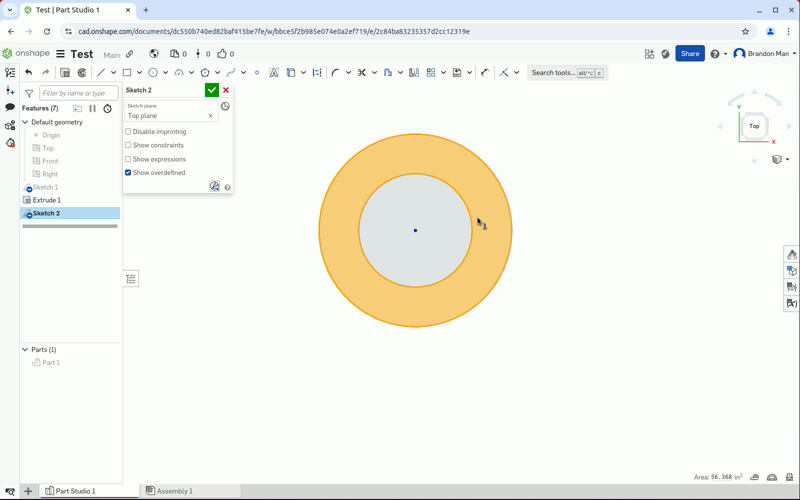
scroll(-6)
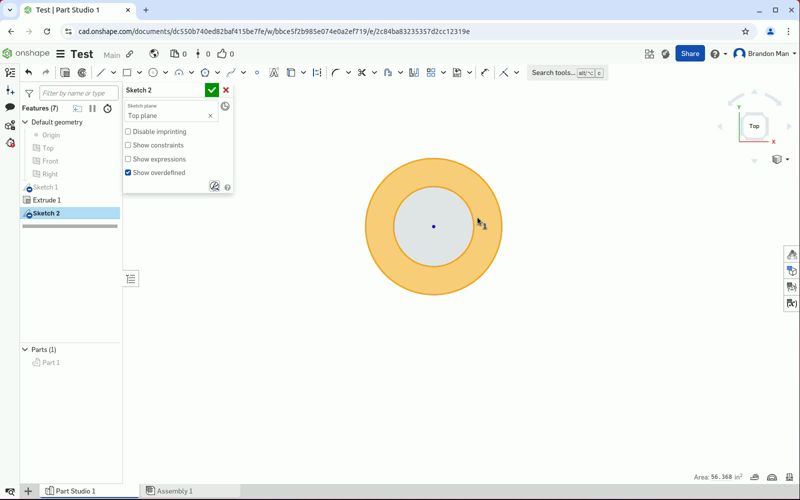
scroll(-6)
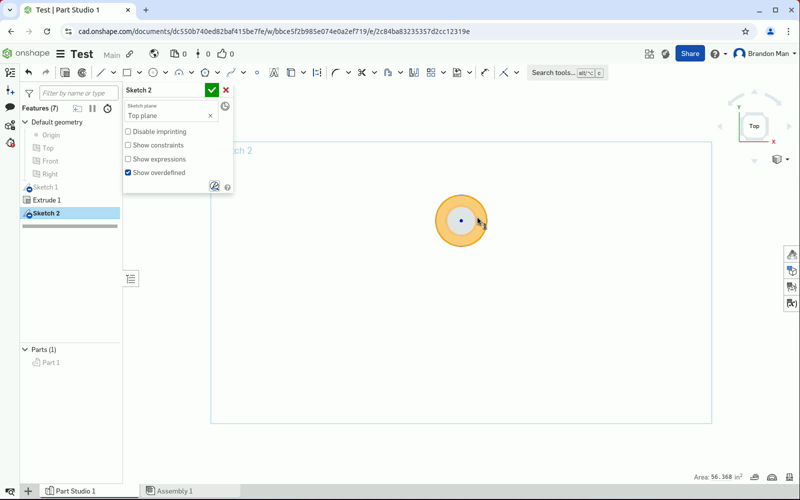
mouse_move(73, 352)
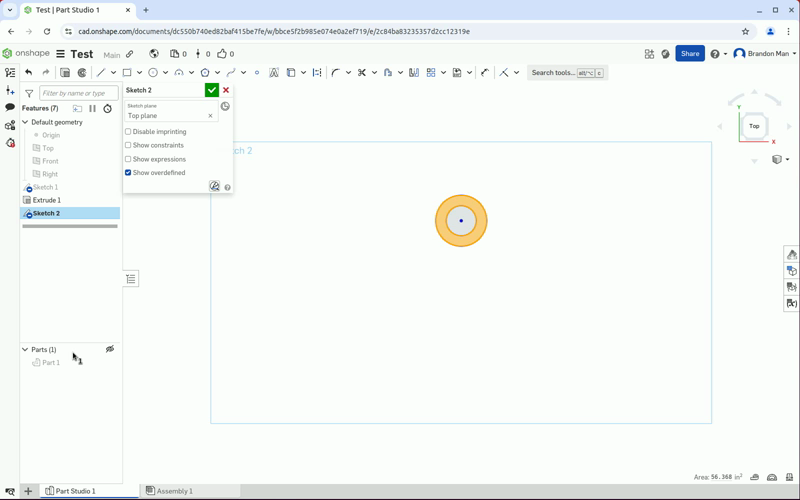
key(shift+y)
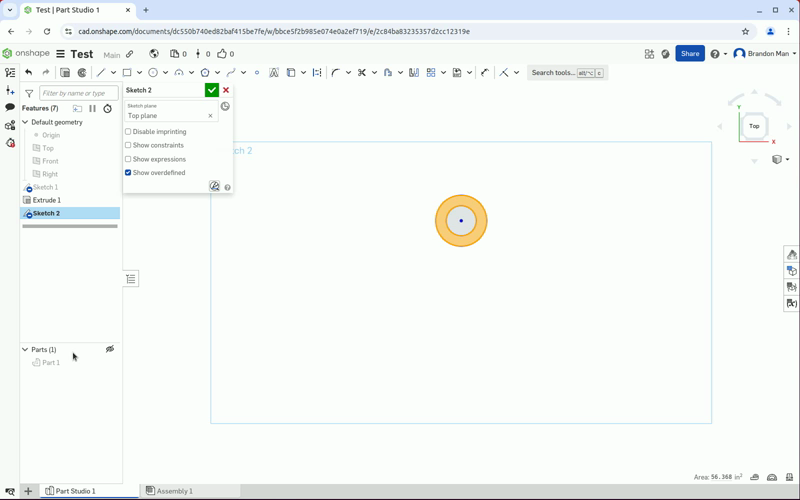
key(shift+e)
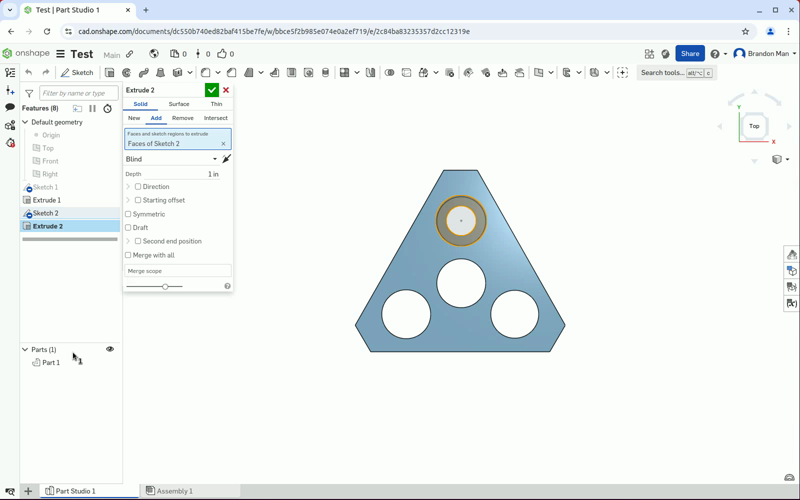
mouse_move(143, 106)
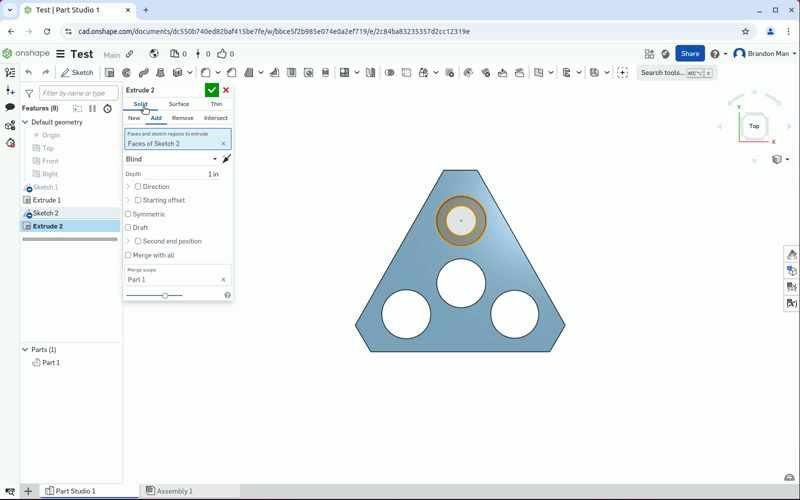
click(143, 106)
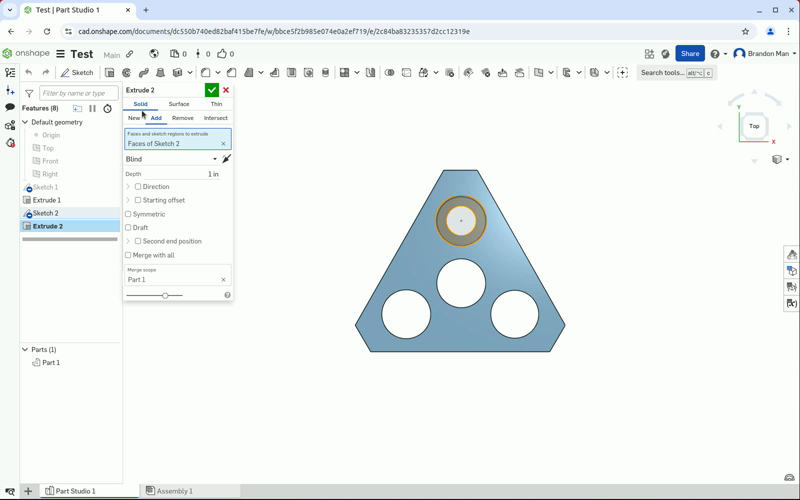
mouse_move(137, 120)
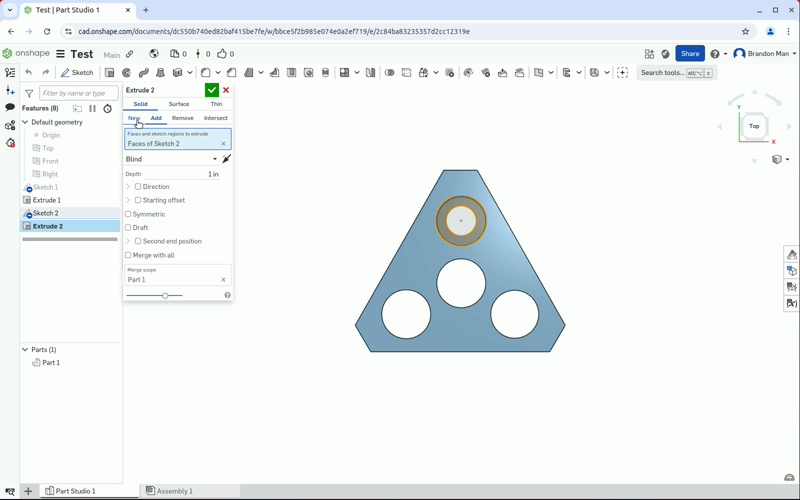
click(137, 120)
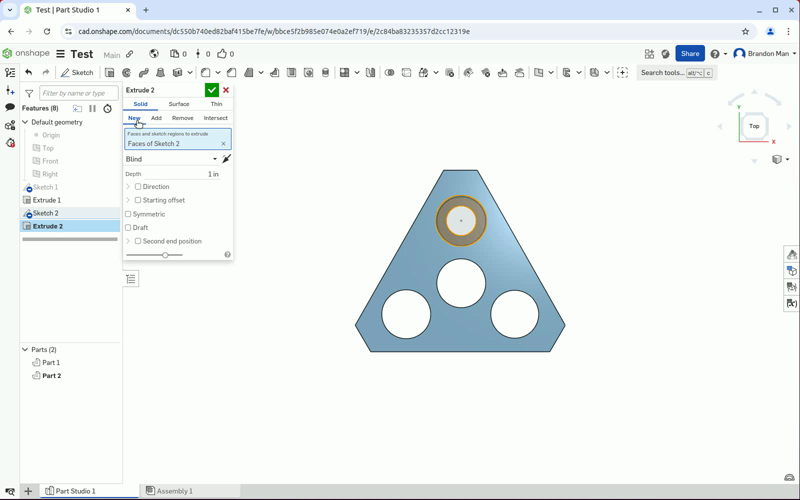
key(tab, 4)
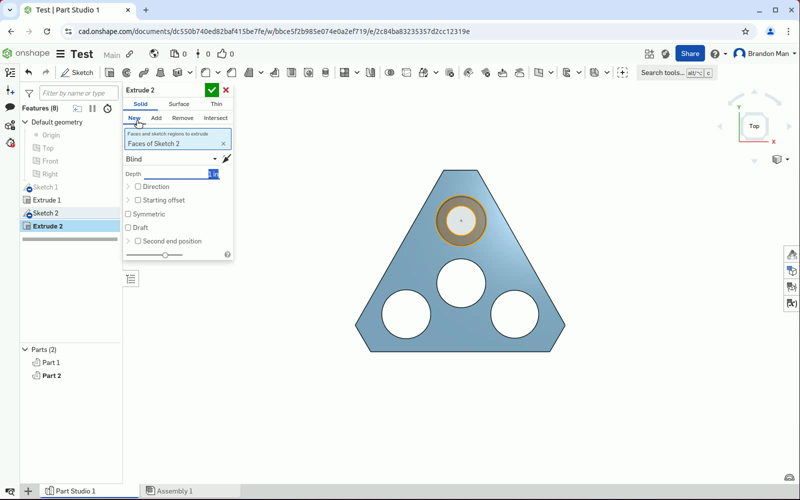
text(3.851)
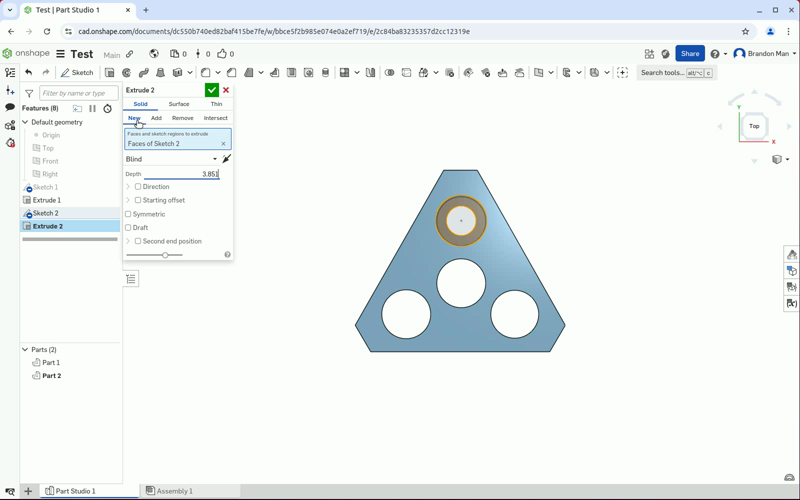
key(enter)
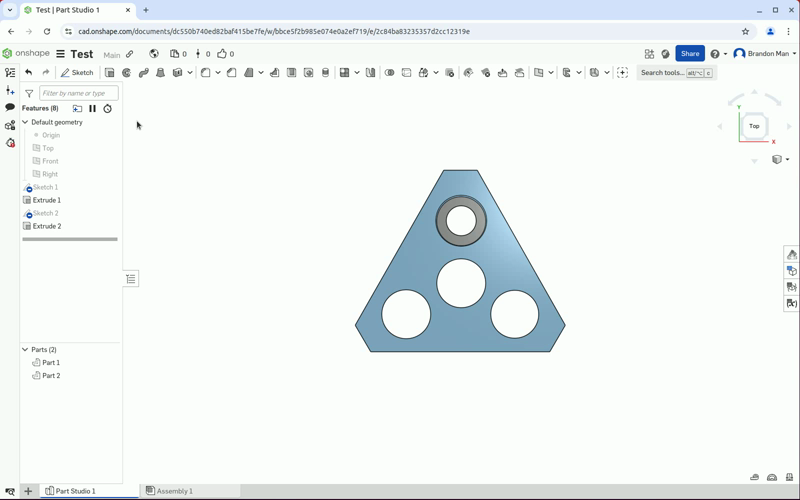
key(shift+h)
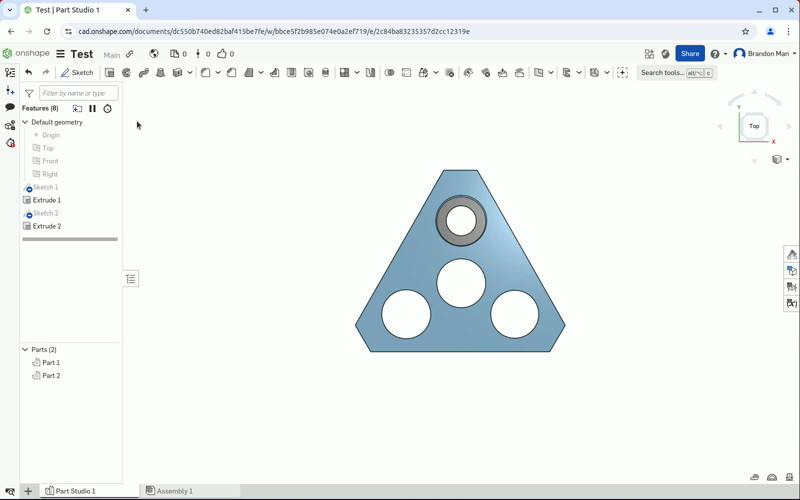
key(shift+h)
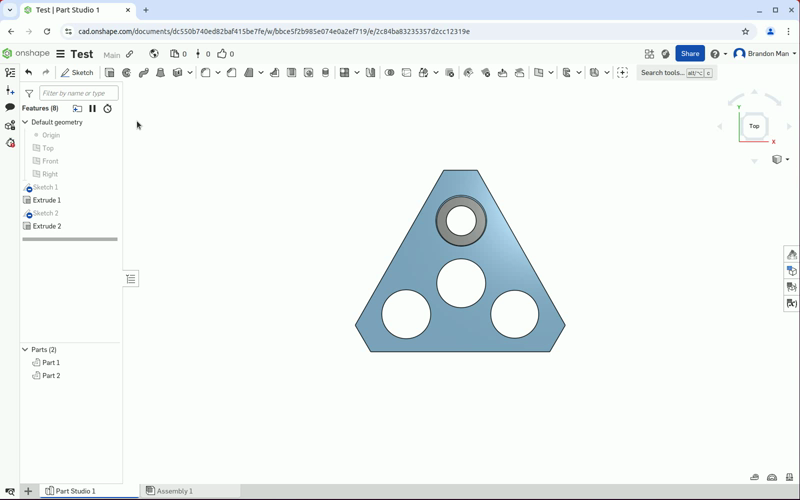
mouse_move(73, 189)
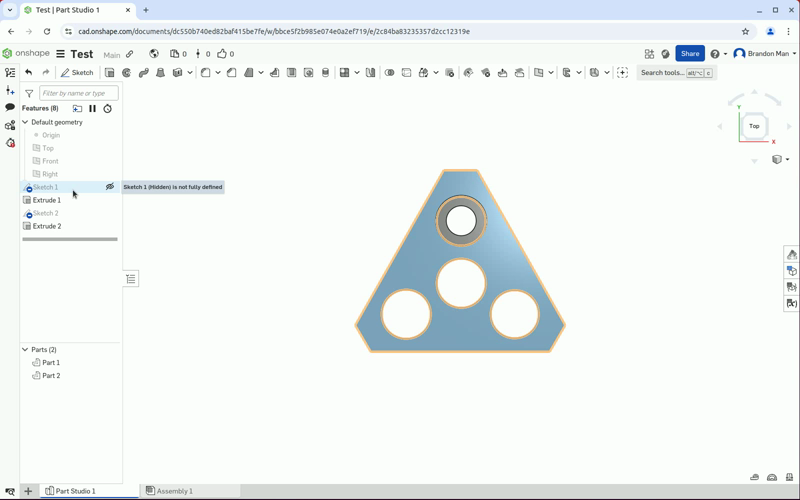
click(73, 189)
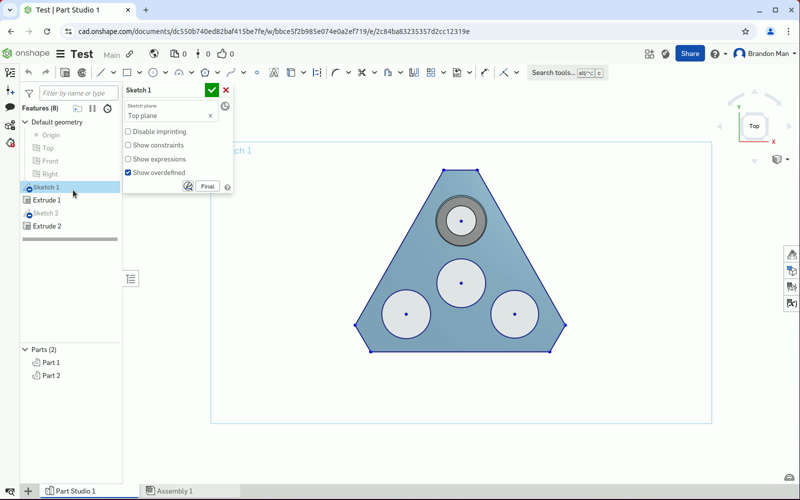
mouse_move(229, 92)
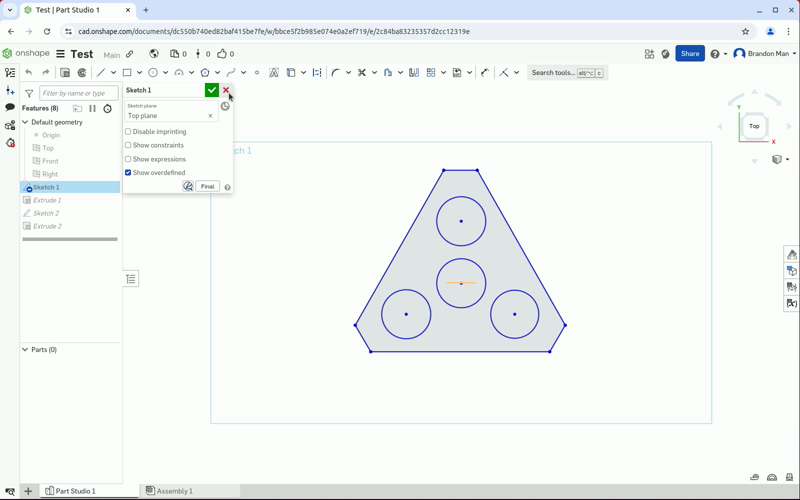
click(229, 92)
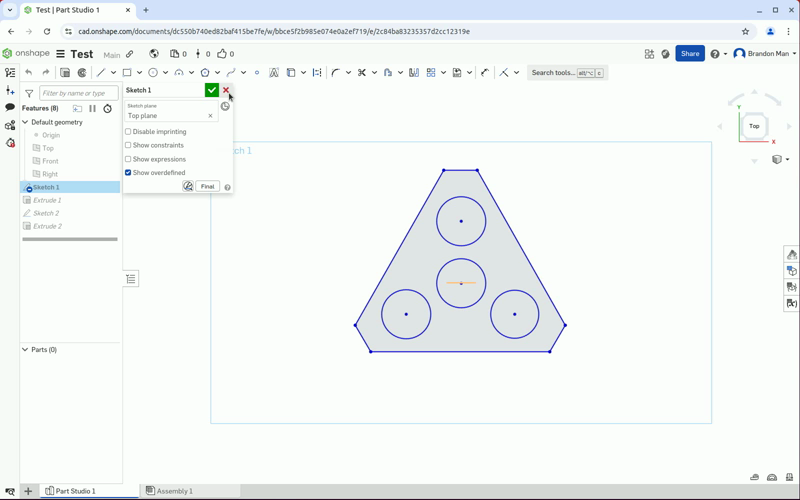
key(shift+s)
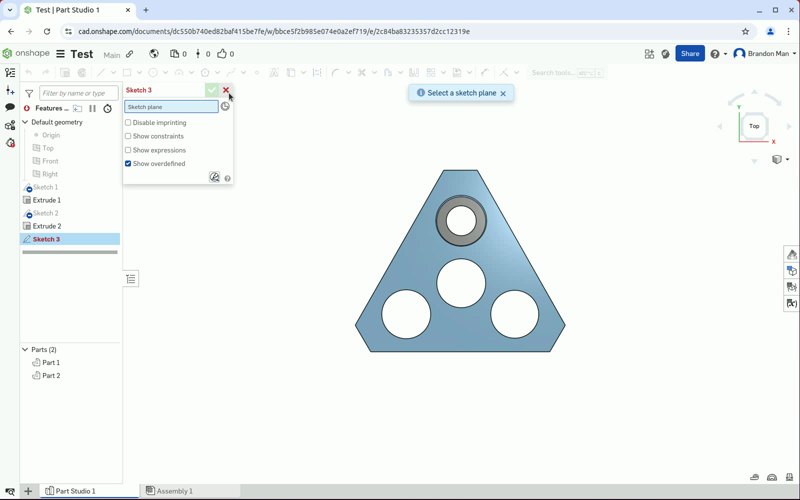
mouse_move(73, 150)
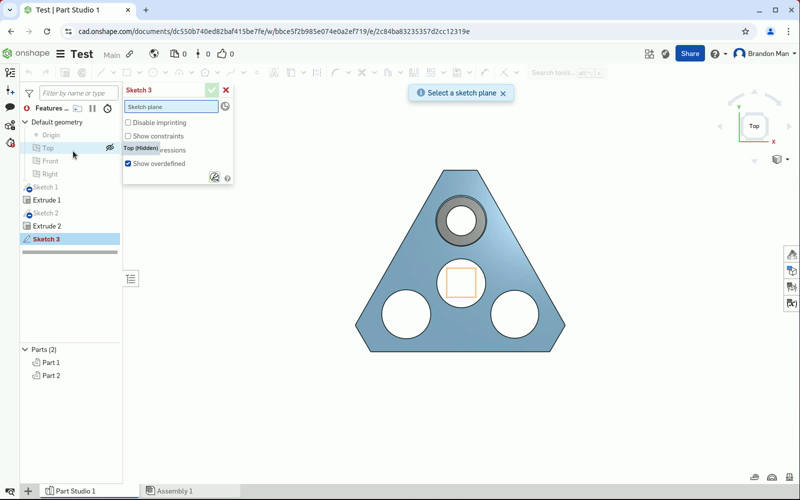
click(73, 150)
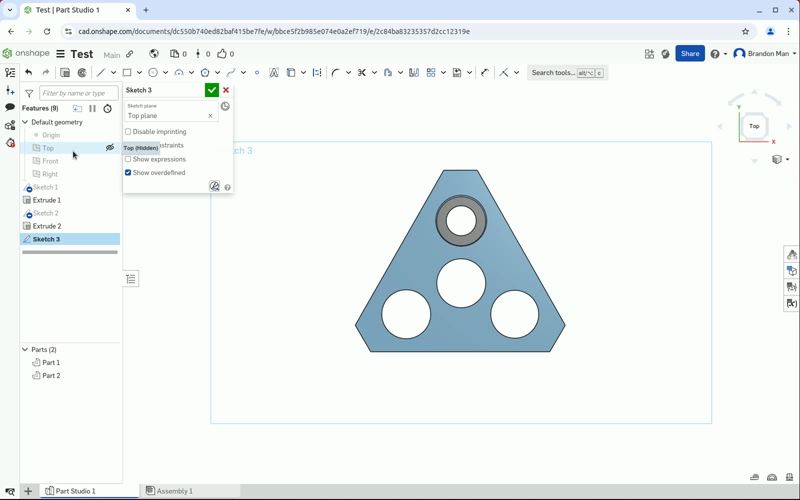
mouse_move(73, 352)
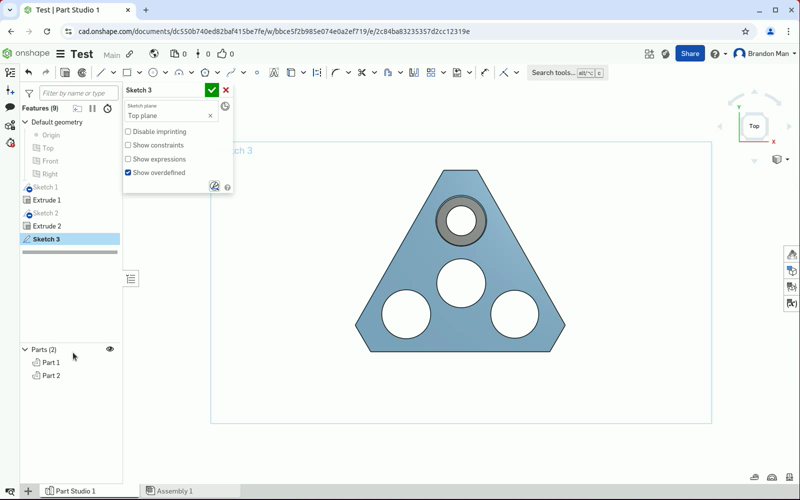
key(y)
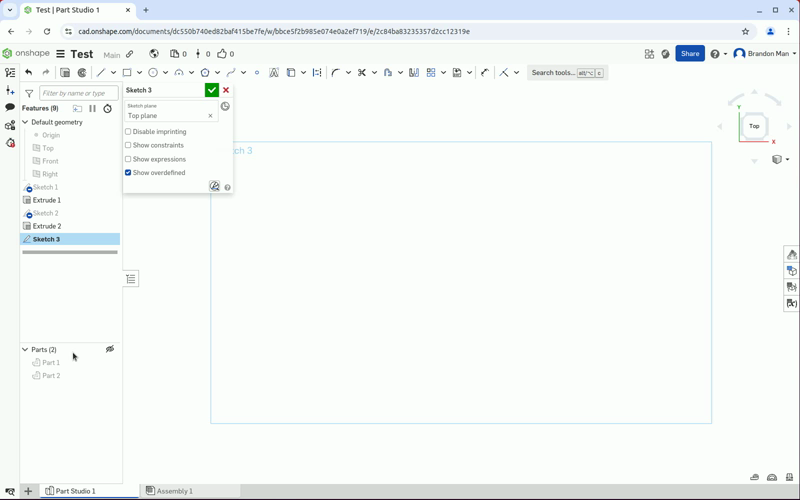
key(c)
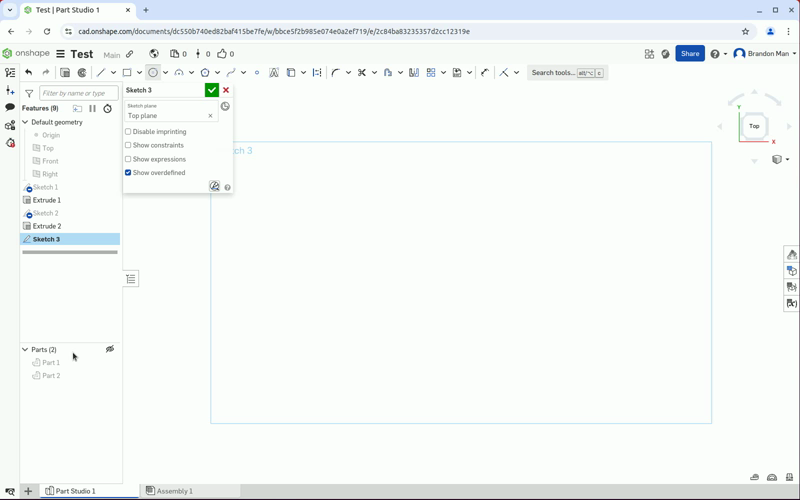
key_down(shift)
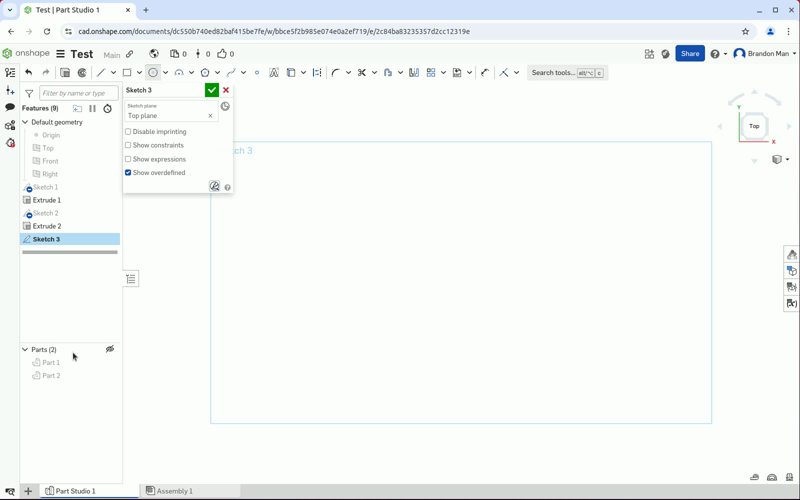
mouse_move(407, 313)
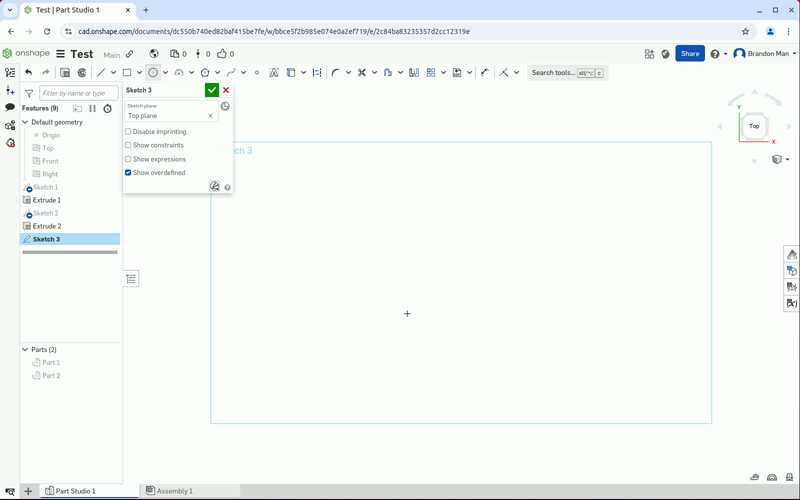
click(407, 313)
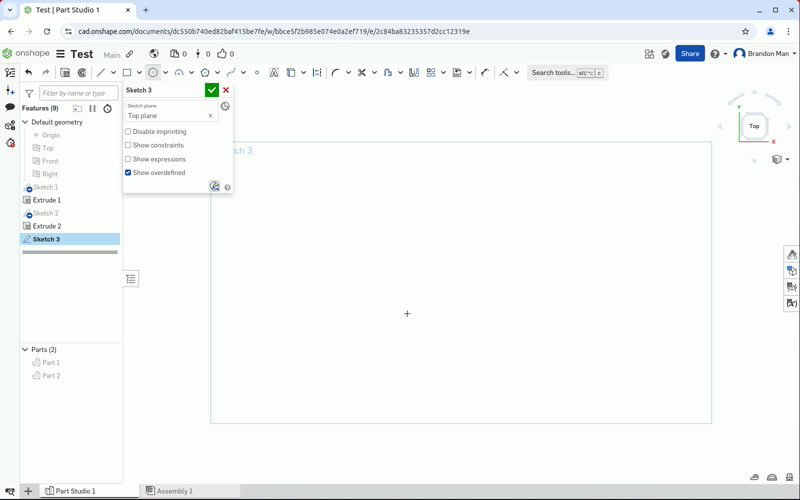
key_up(shift)
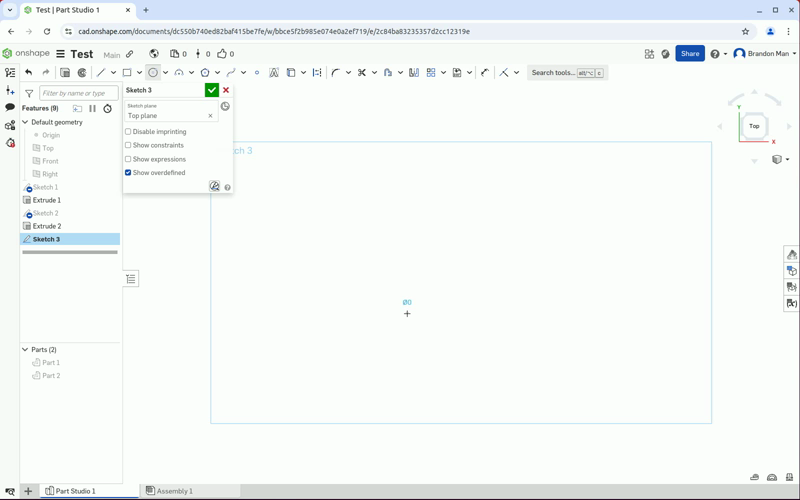
mouse_move(432, 313)
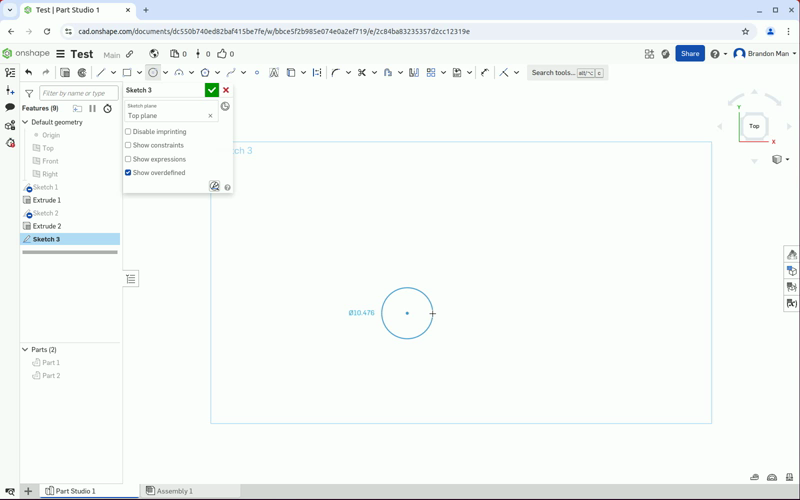
click(432, 313)
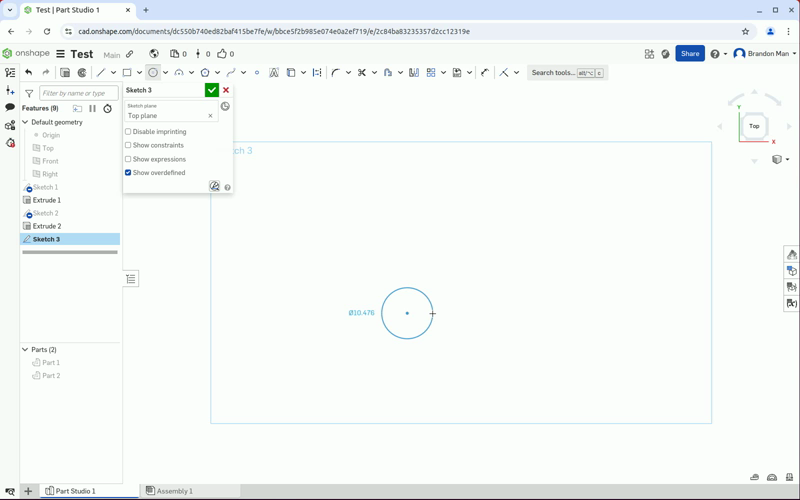
key(esc)
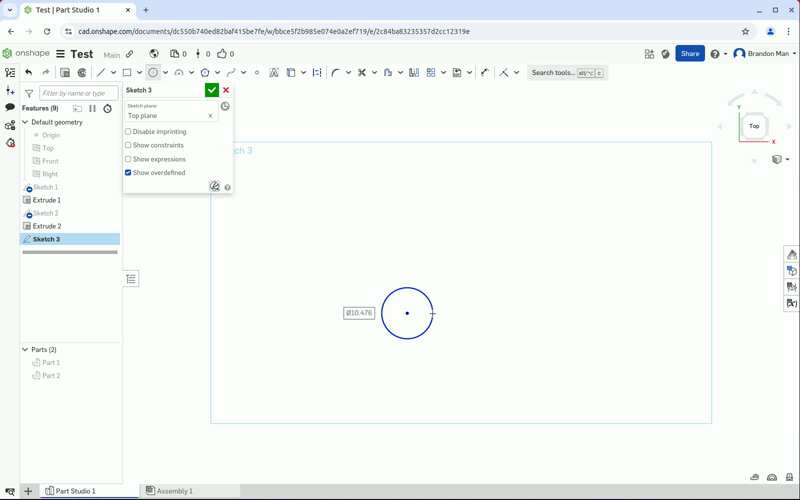
key(c)
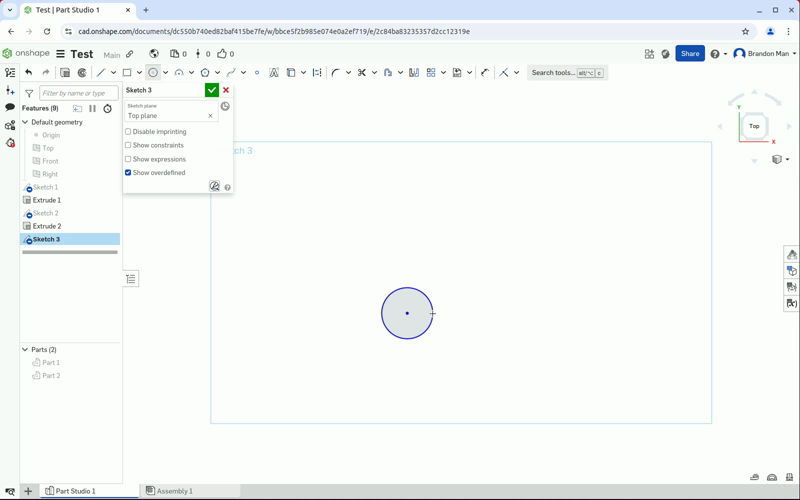
key_down(shift)
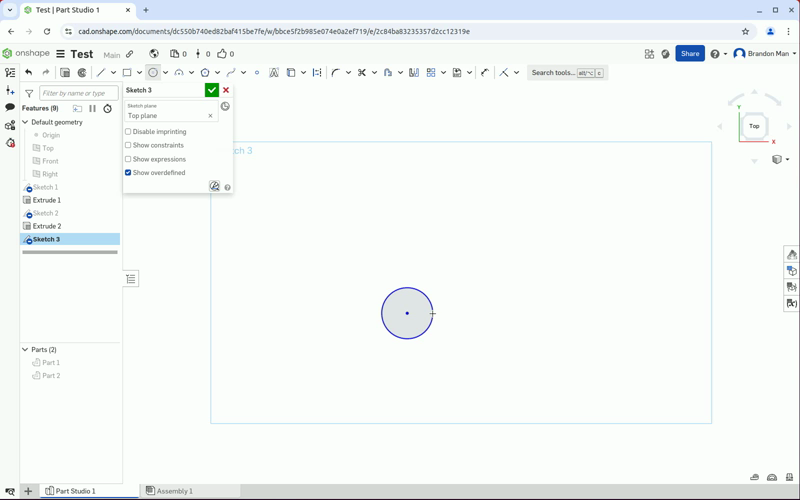
mouse_move(407, 313)
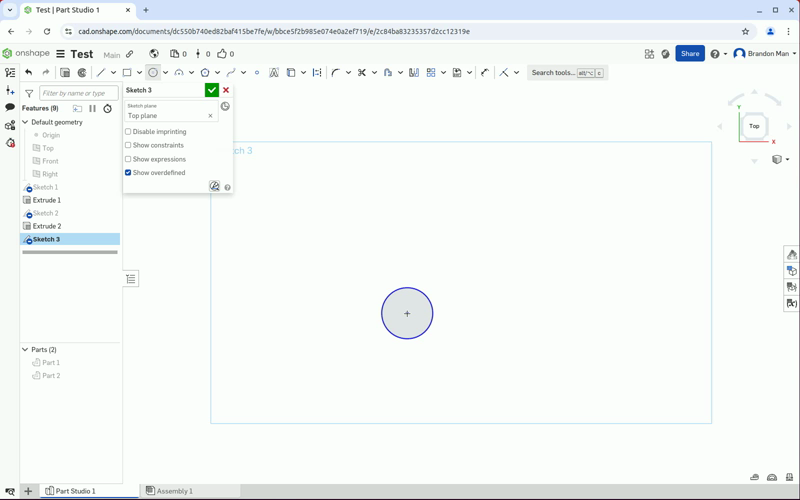
click(407, 313)
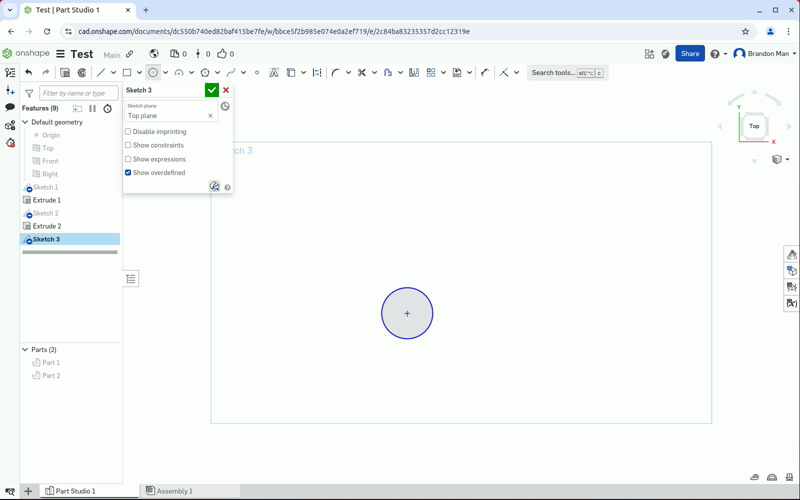
key_up(shift)
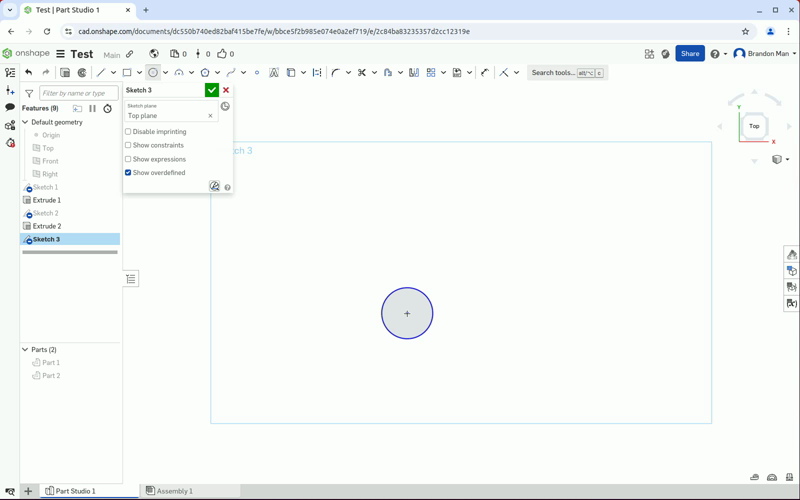
mouse_move(422, 313)
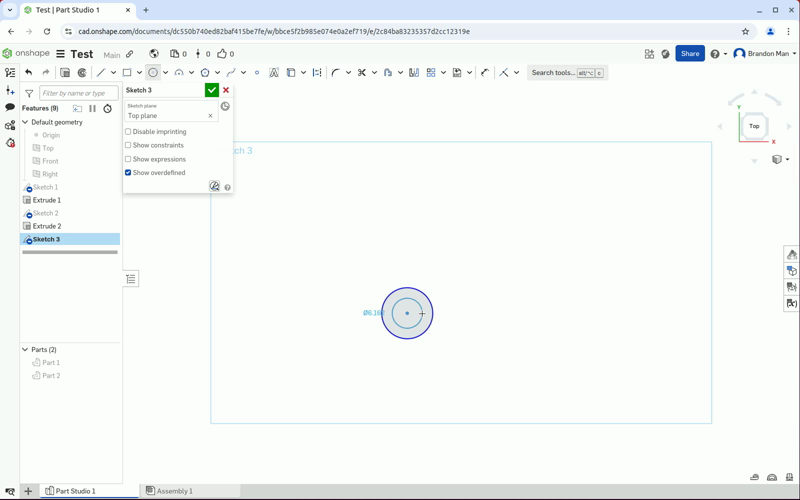
click(422, 313)
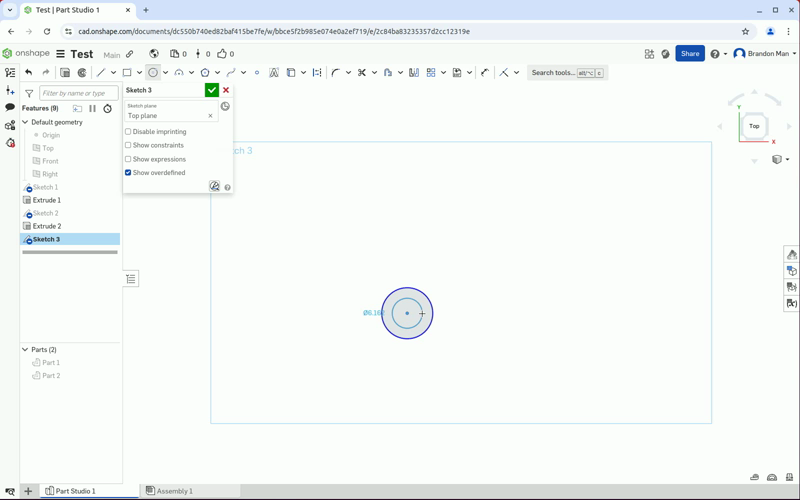
key(esc)
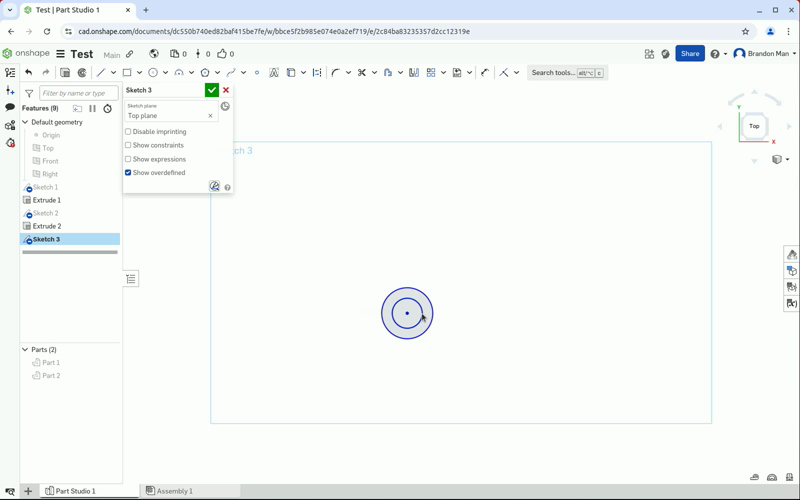
mouse_move(401, 297)
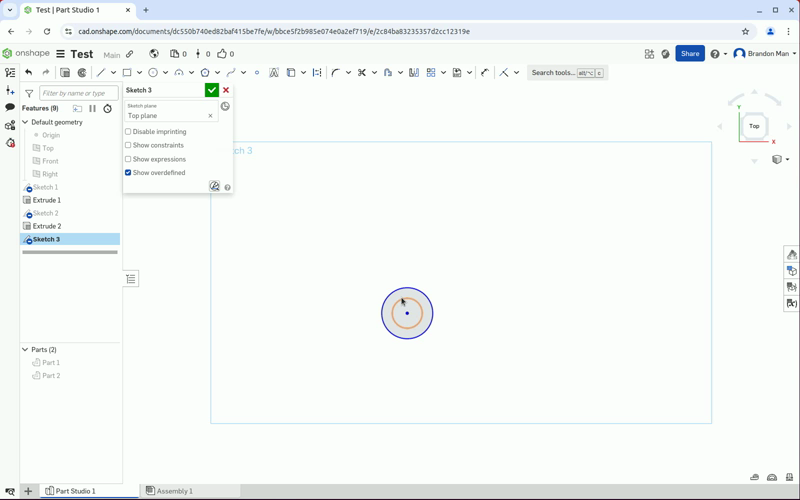
scroll(6)
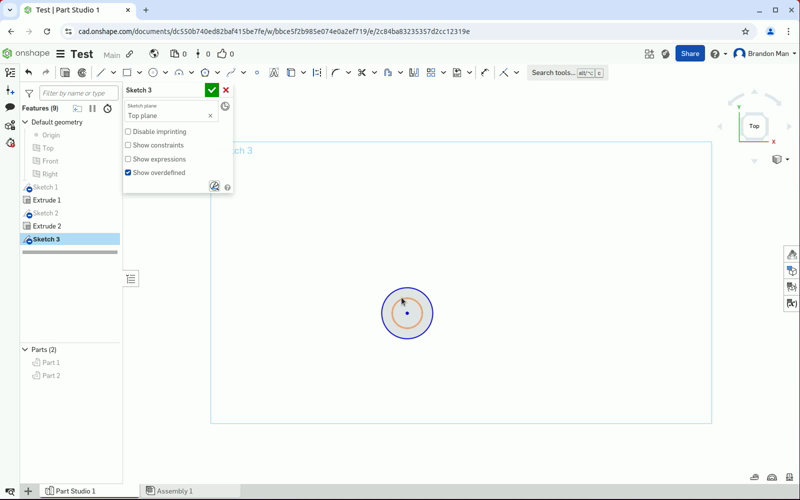
scroll(6)
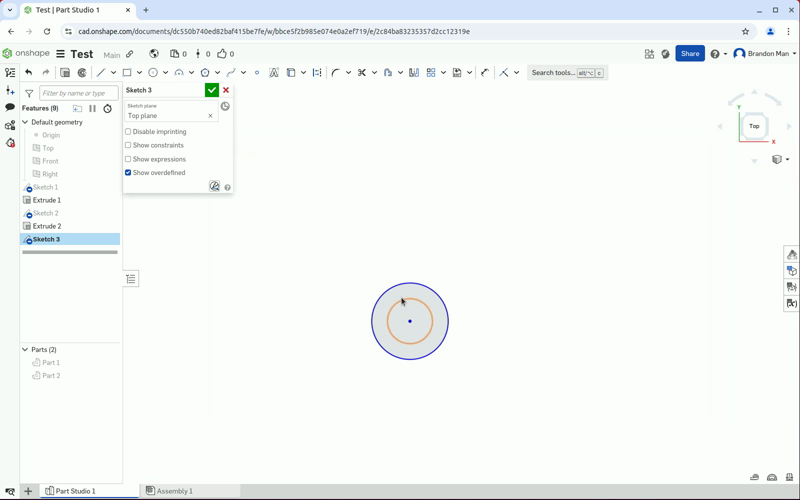
scroll(6)
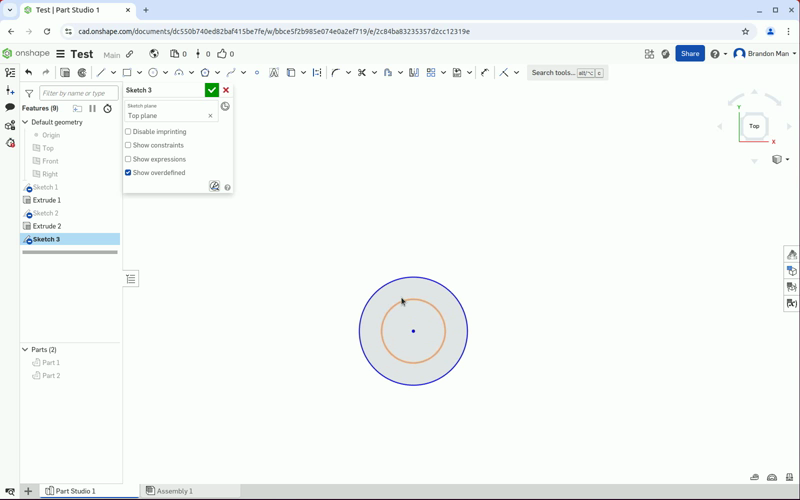
scroll(6)
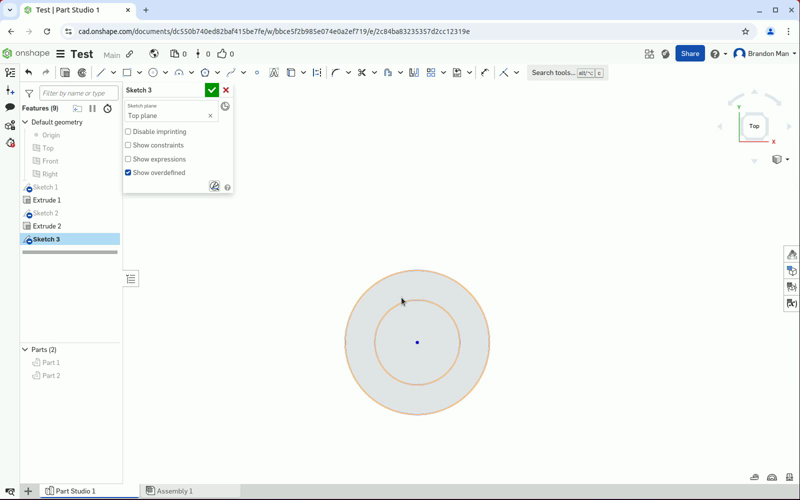
scroll(6)
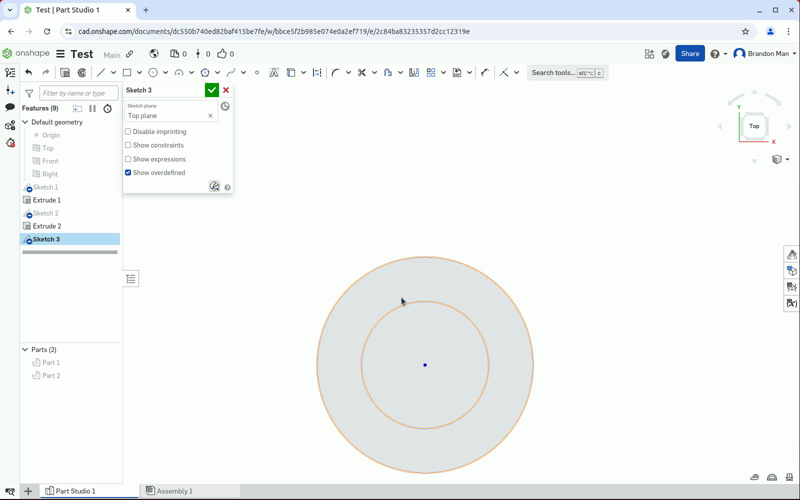
scroll(6)
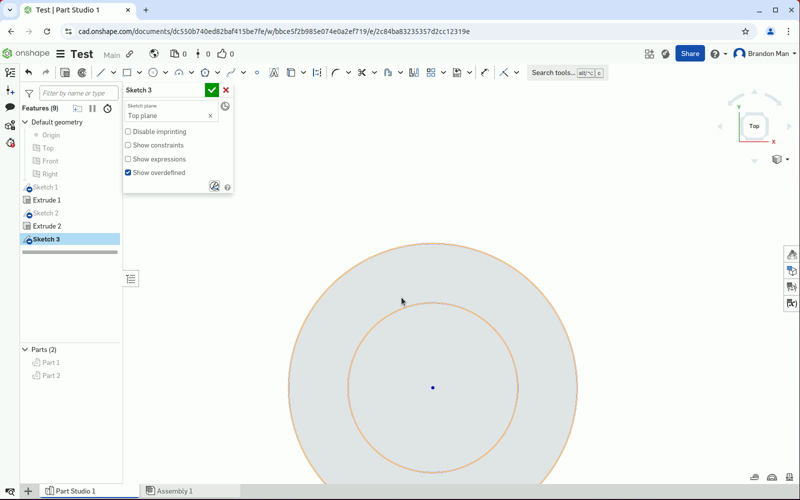
scroll(6)
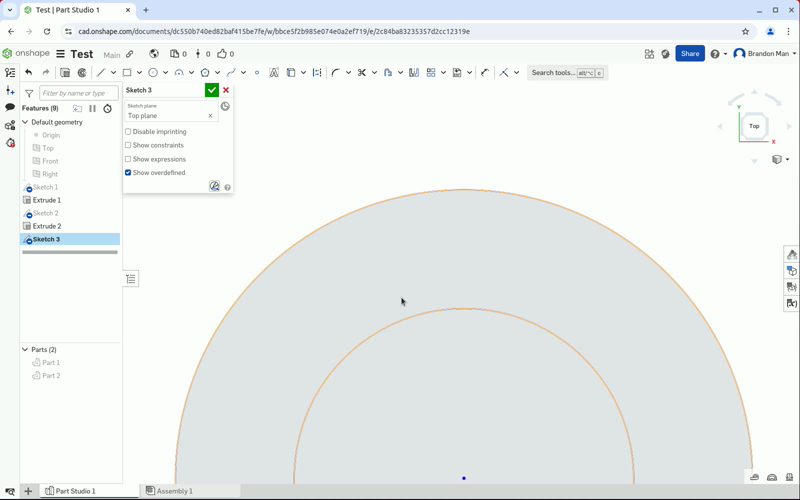
click(401, 297)
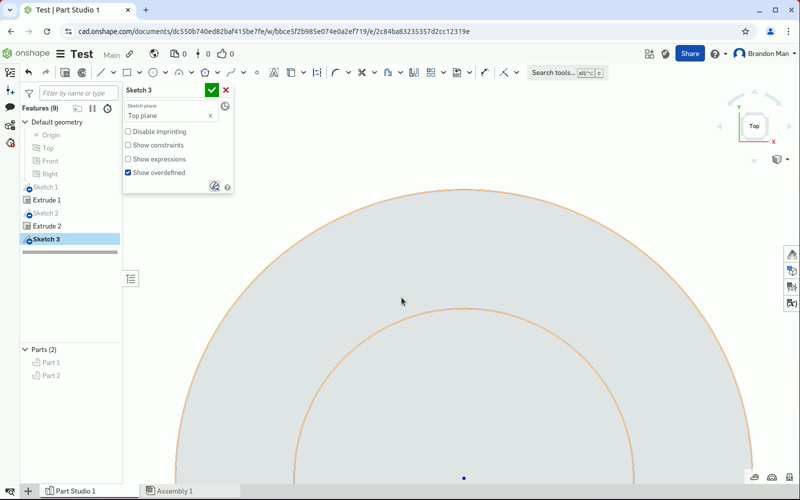
scroll(-6)
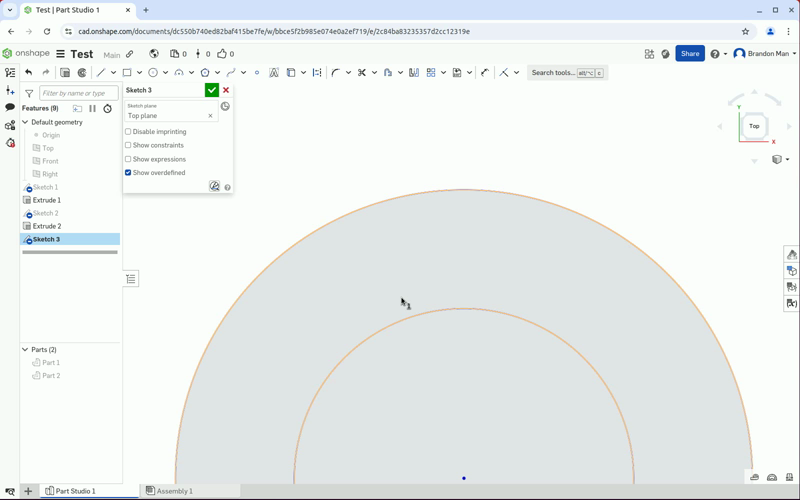
scroll(-6)
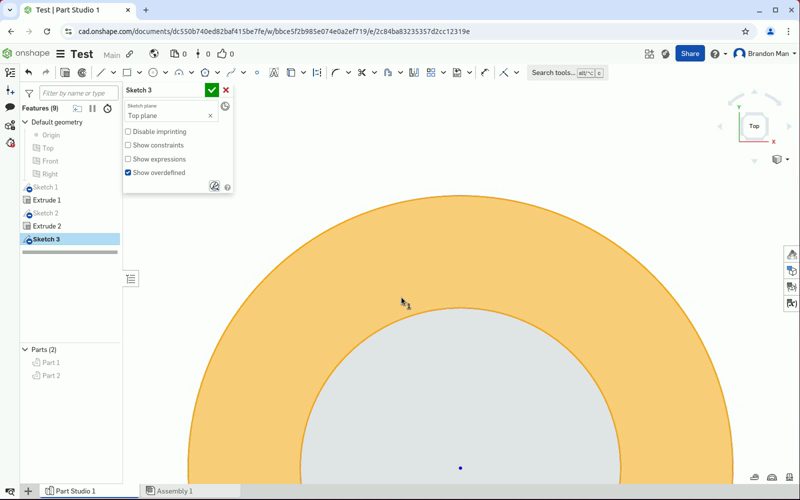
scroll(-6)
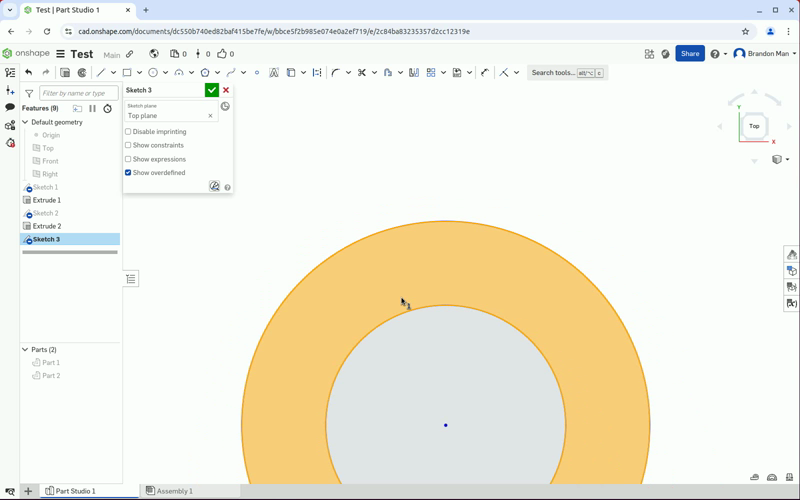
scroll(-6)
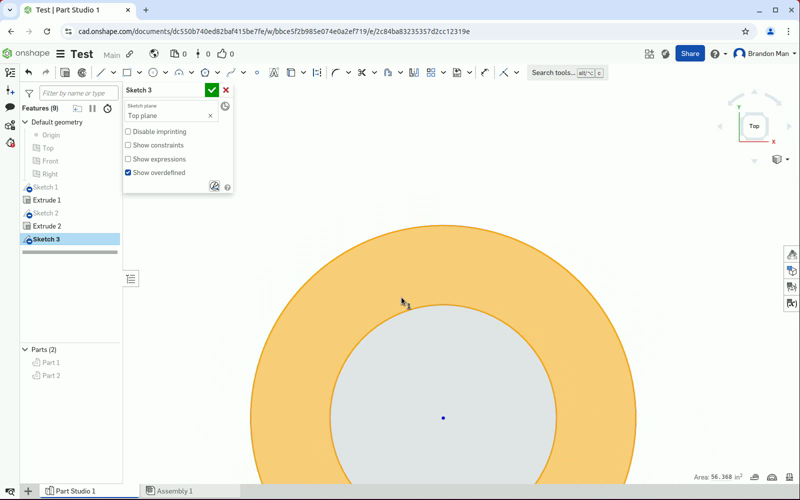
scroll(-6)
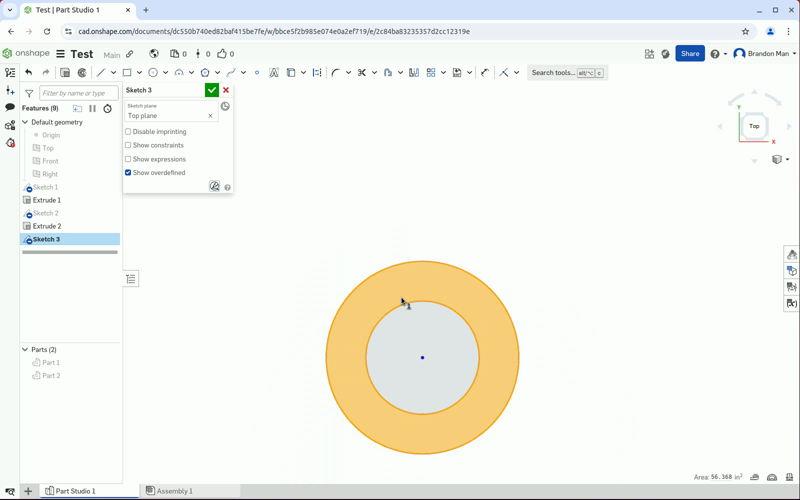
scroll(-6)
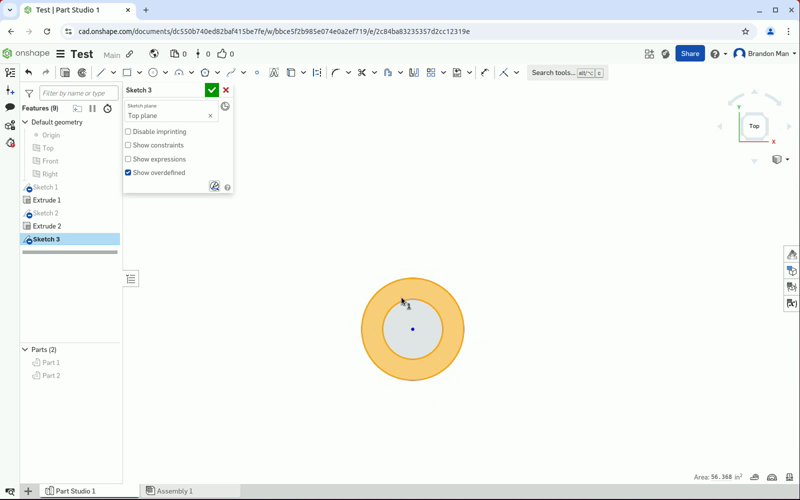
scroll(-6)
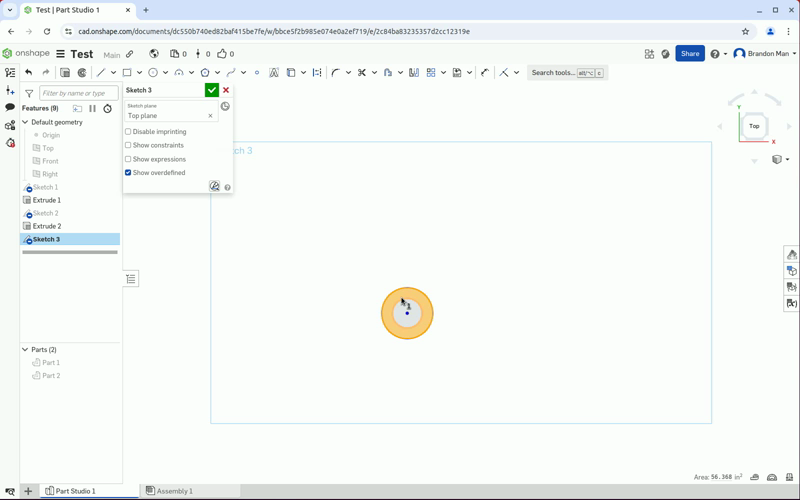
mouse_move(73, 352)
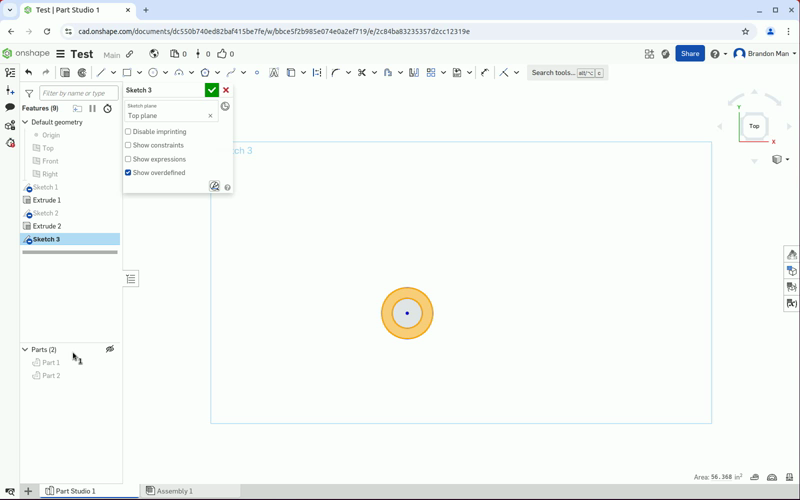
key(shift+y)
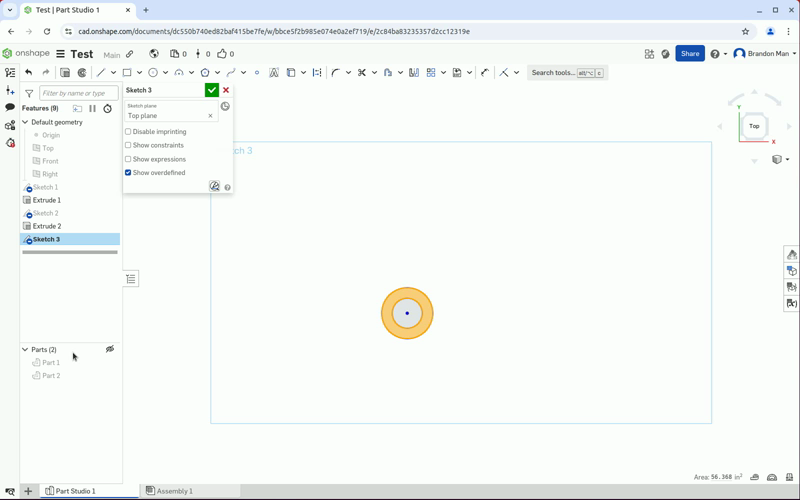
key(shift+e)
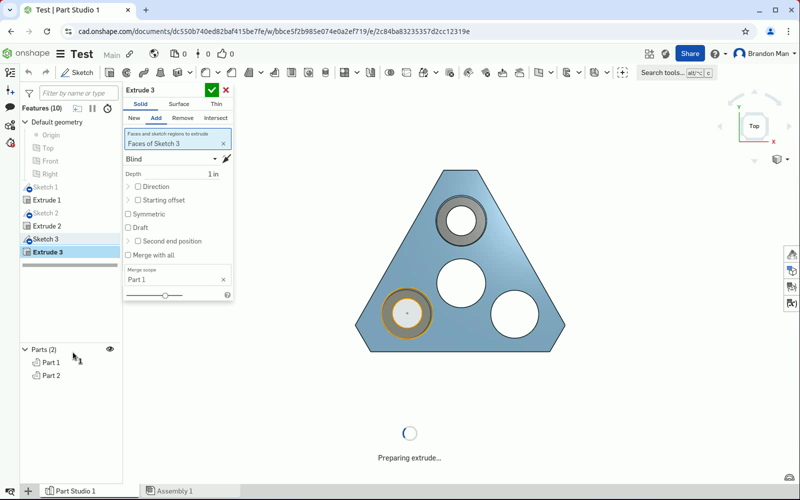
mouse_move(143, 106)
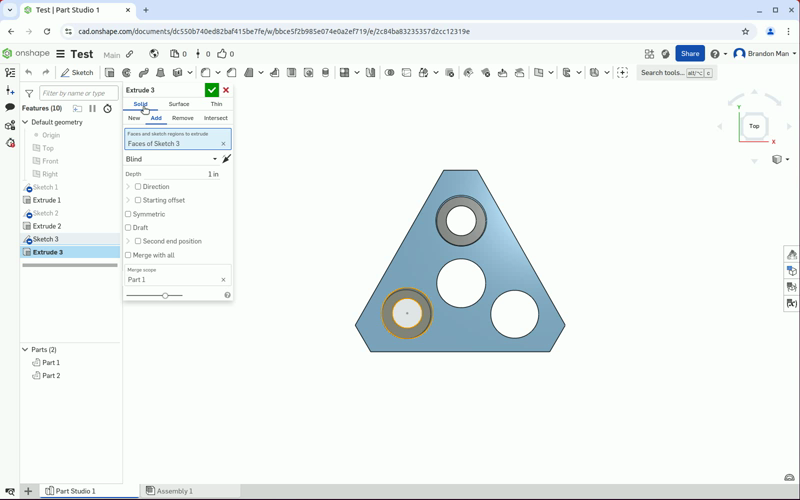
click(143, 106)
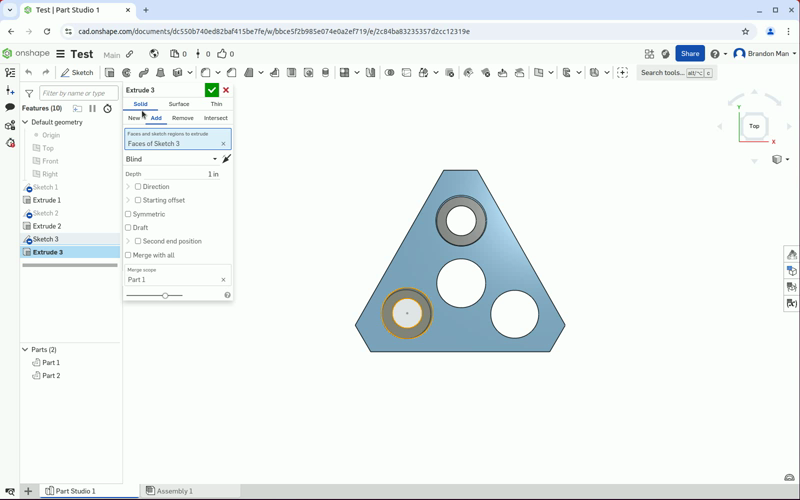
mouse_move(137, 120)
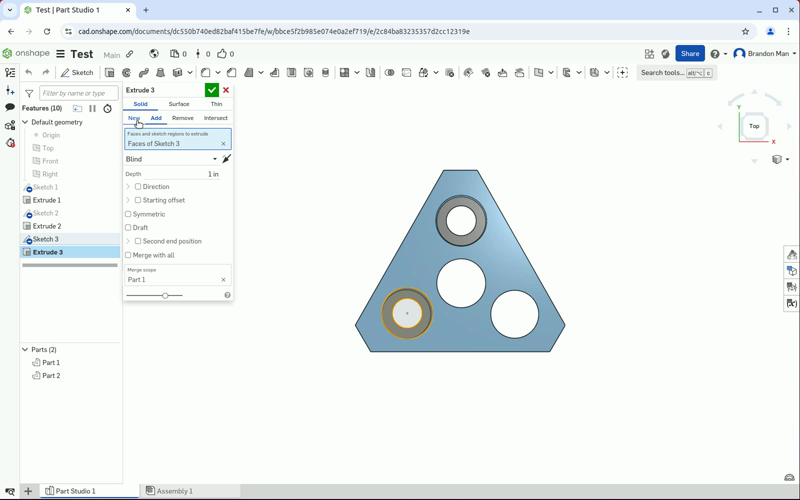
click(137, 120)
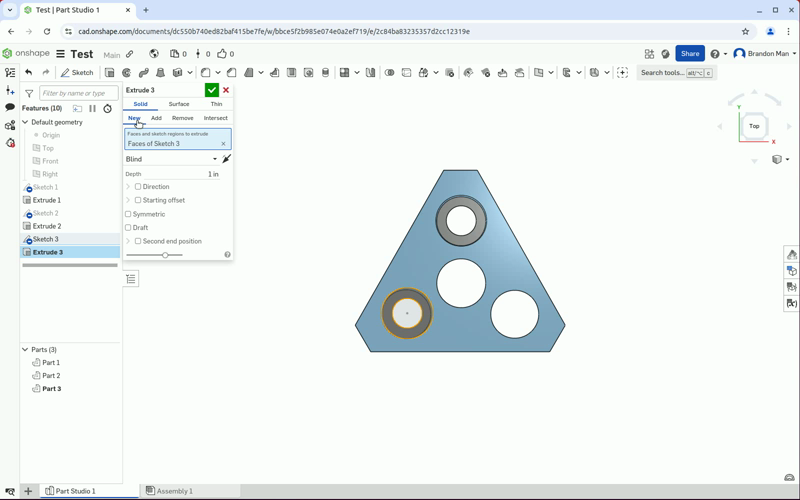
key(tab, 4)
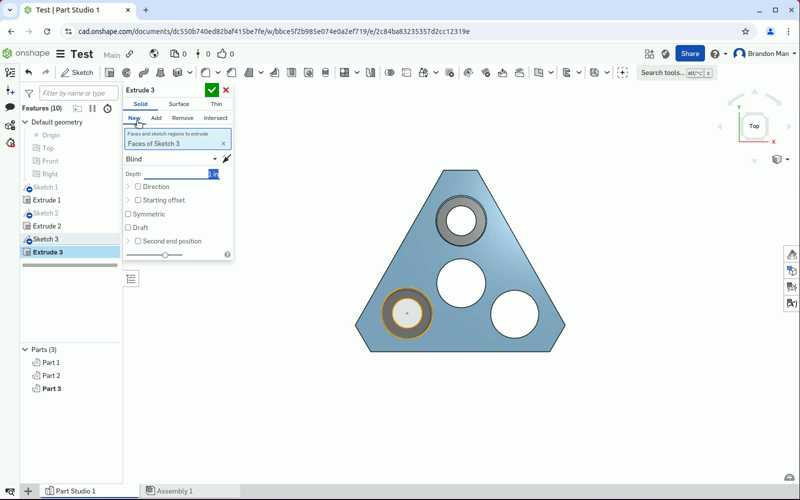
text(3.851)
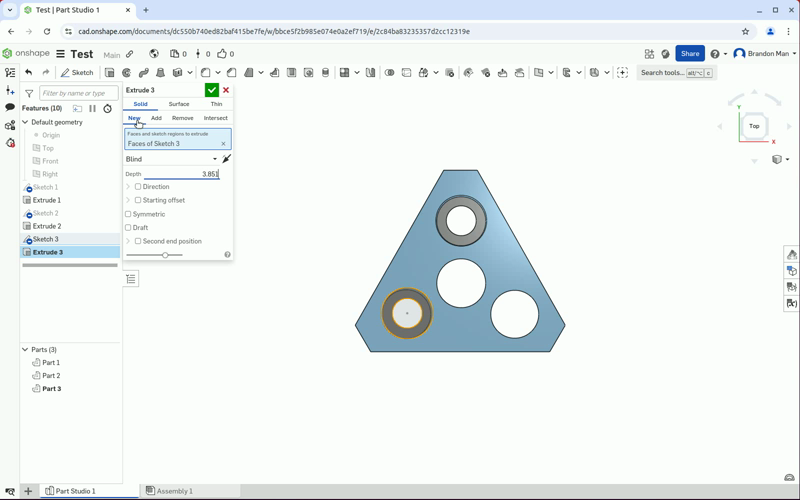
key(enter)
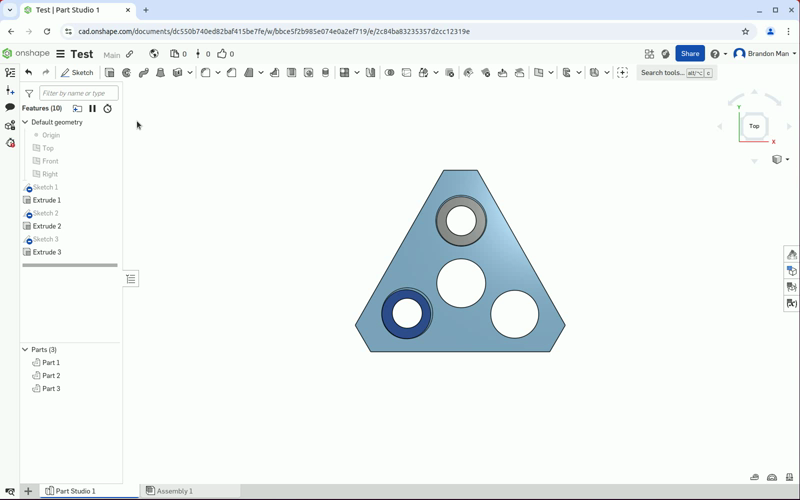
key(shift+h)
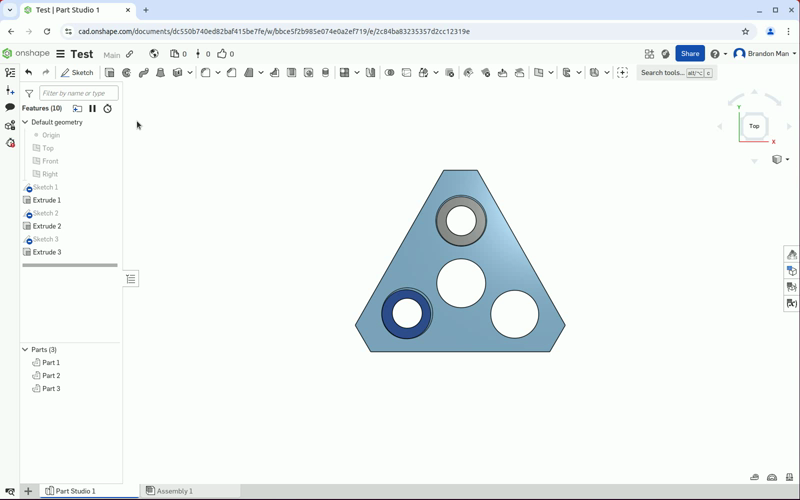
key(shift+h)
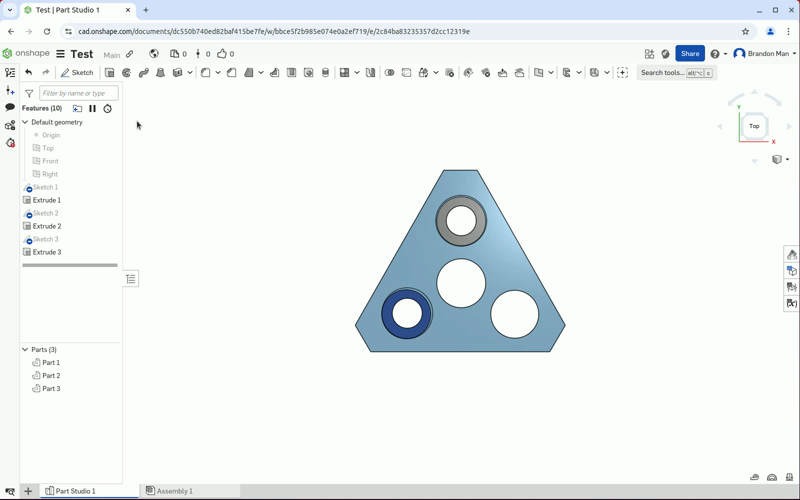
mouse_move(73, 189)
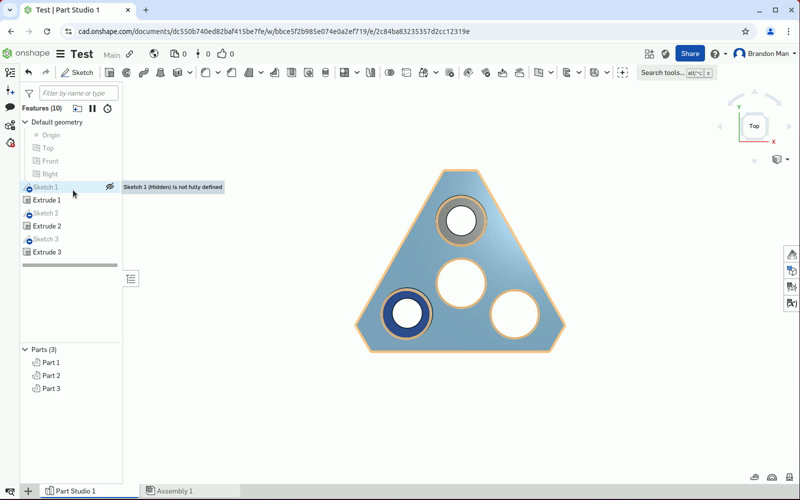
click(73, 189)
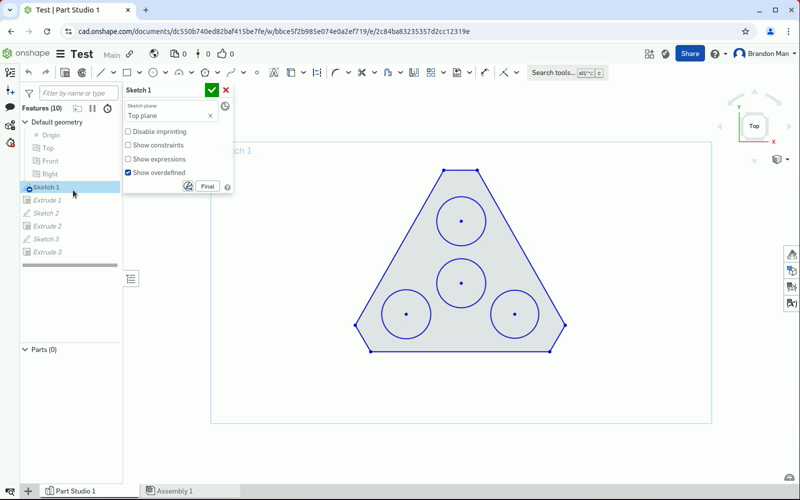
mouse_move(229, 92)
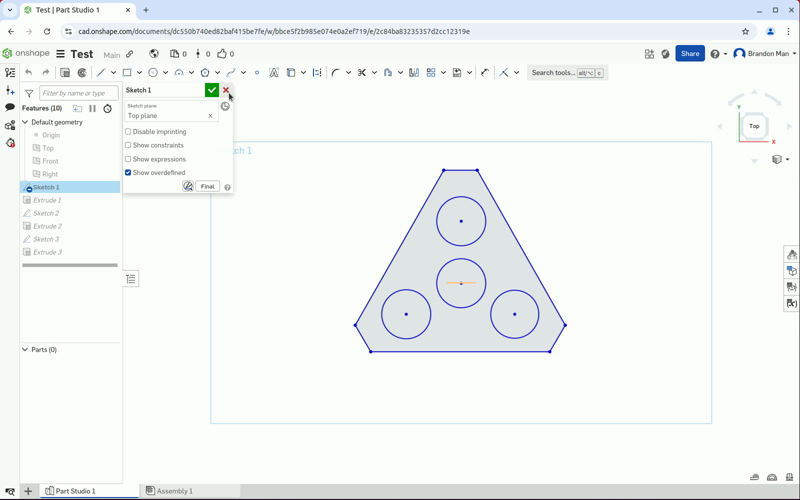
click(229, 92)
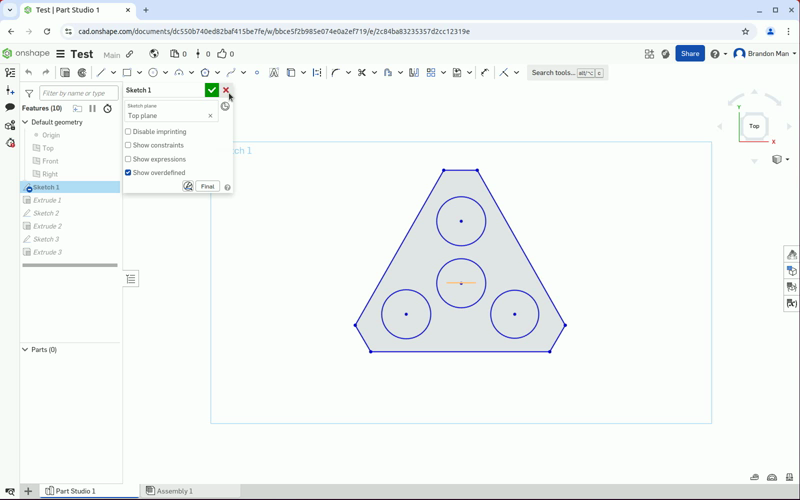
key(shift+s)
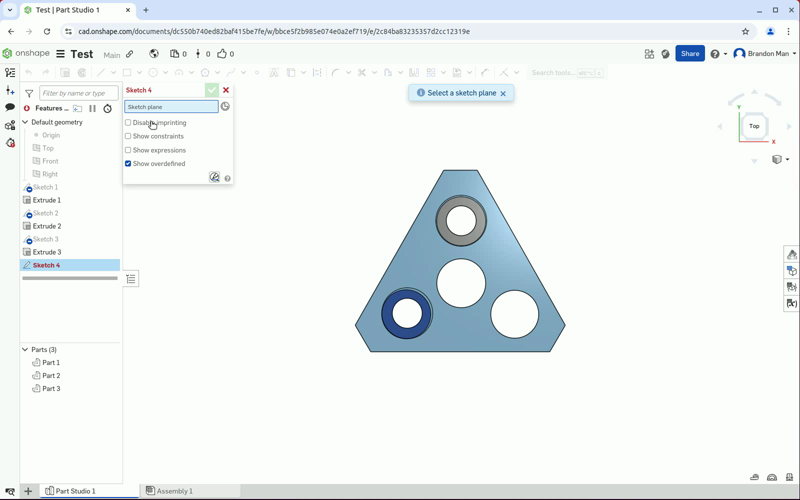
mouse_move(73, 150)
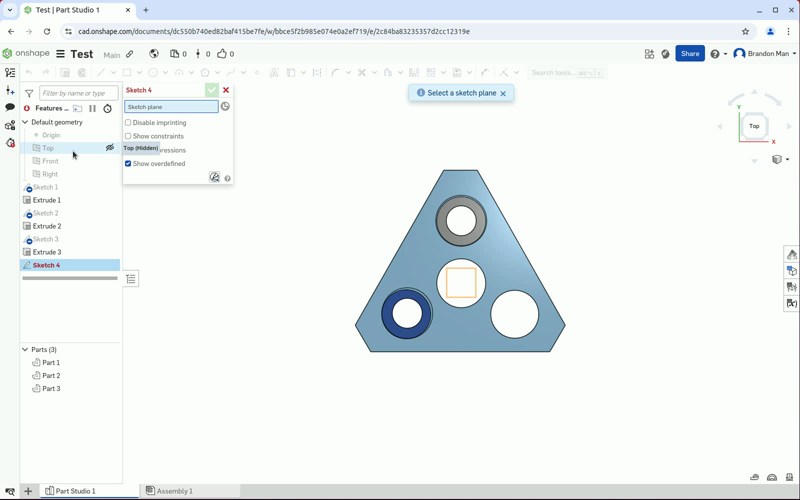
click(73, 150)
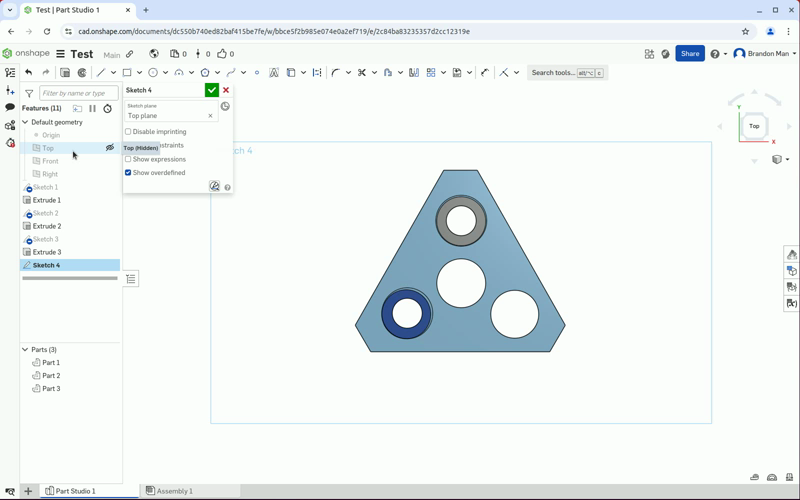
mouse_move(73, 352)
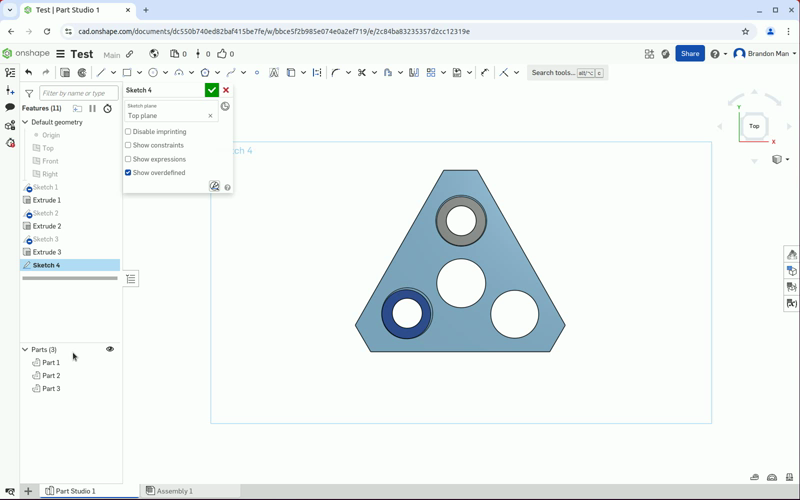
key(y)
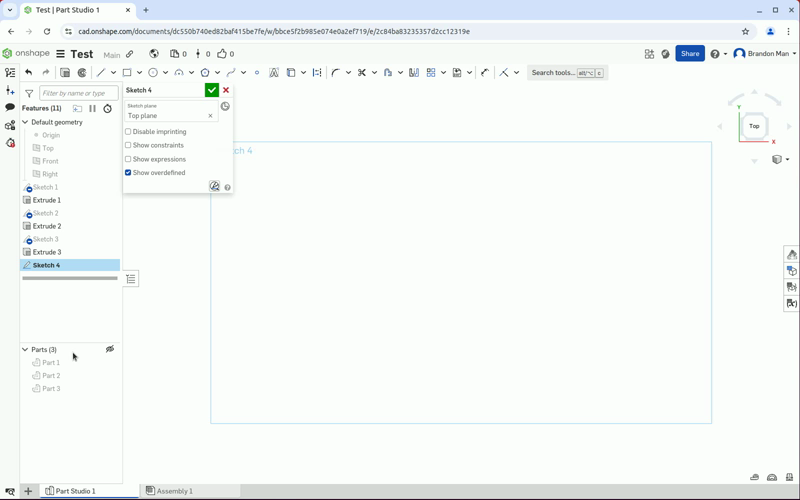
key(c)
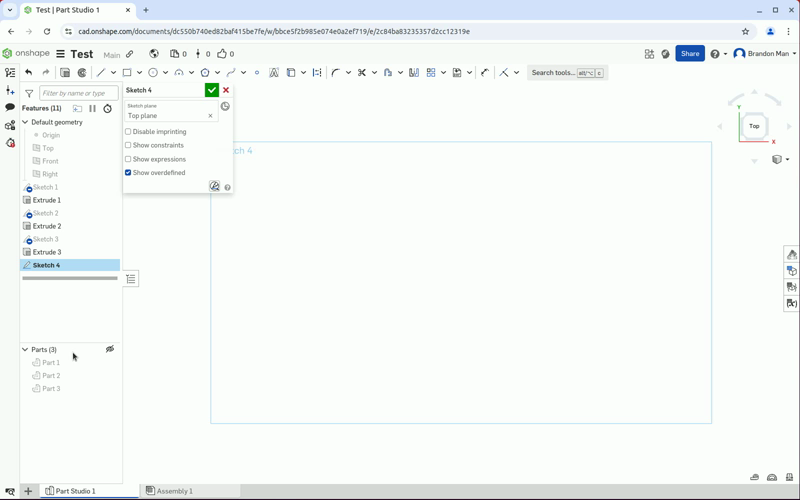
key_down(shift)
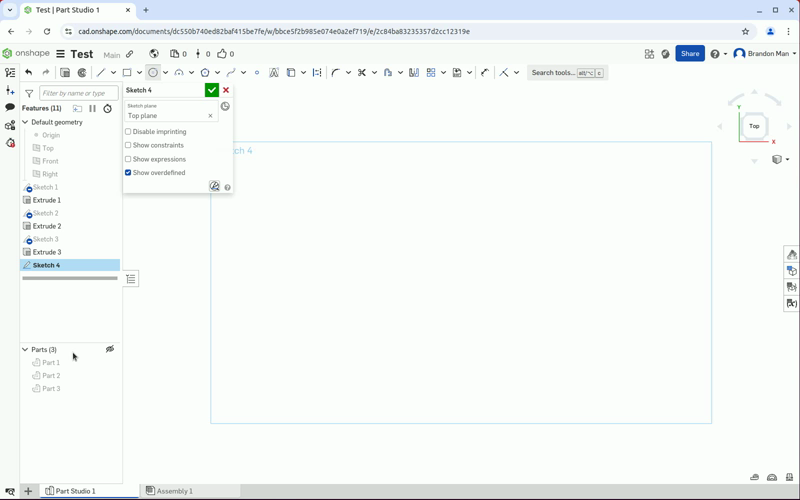
mouse_move(461, 282)
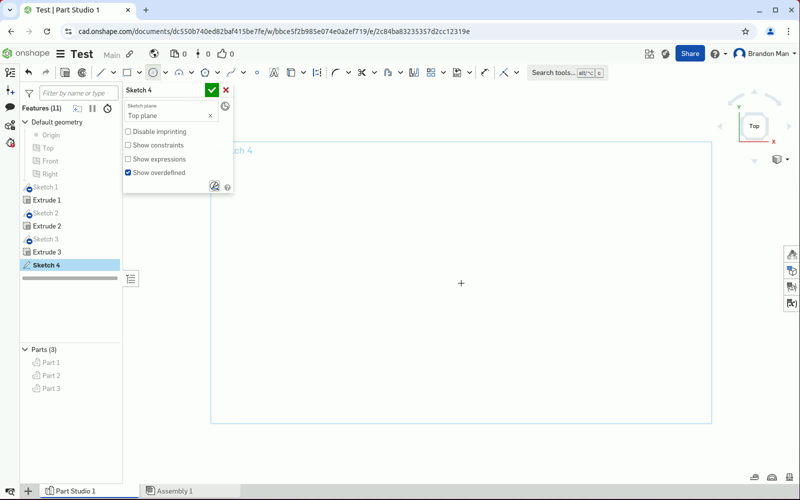
click(461, 282)
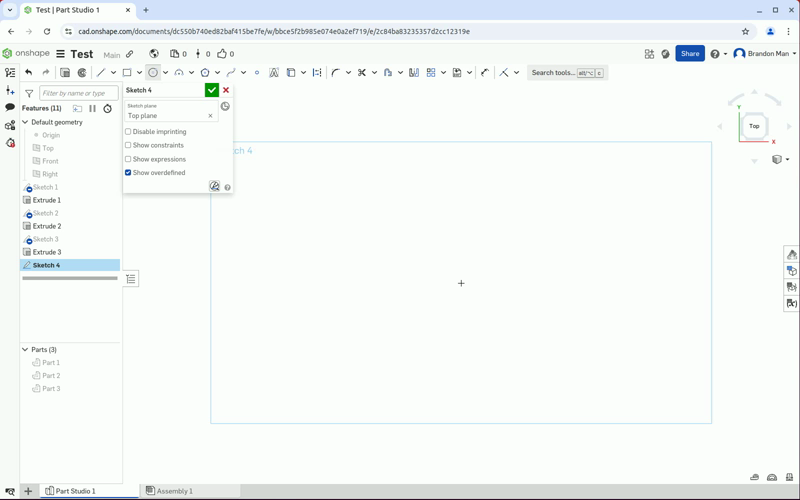
key_up(shift)
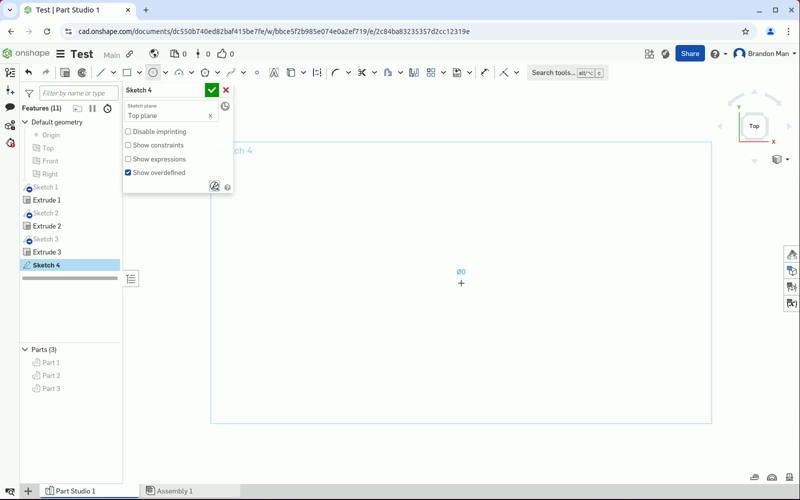
mouse_move(486, 282)
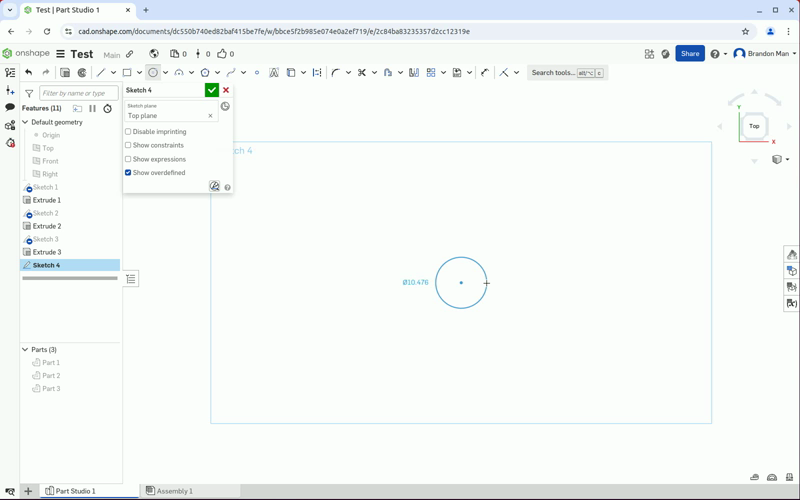
click(486, 282)
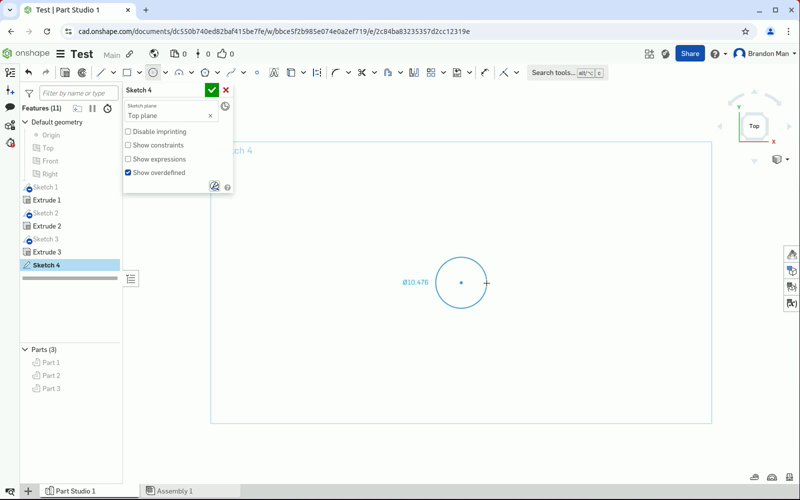
key(esc)
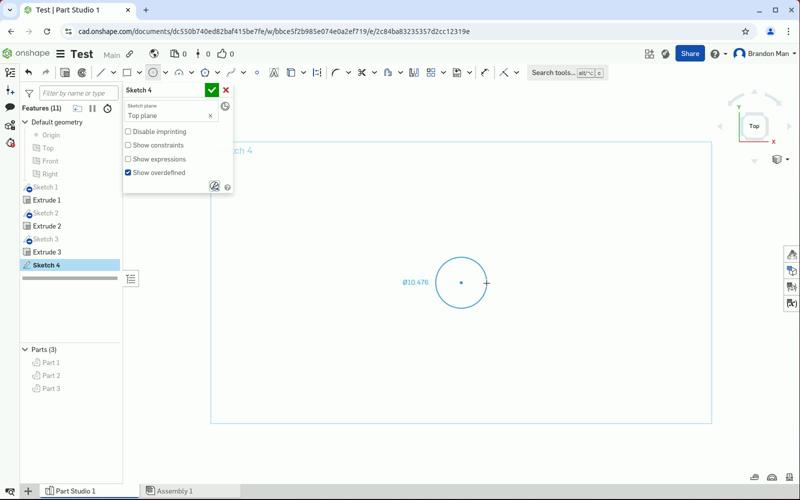
key(c)
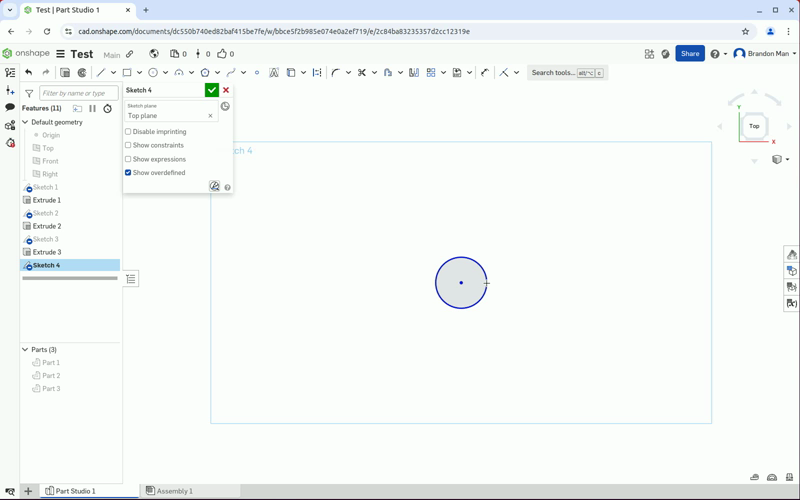
key_down(shift)
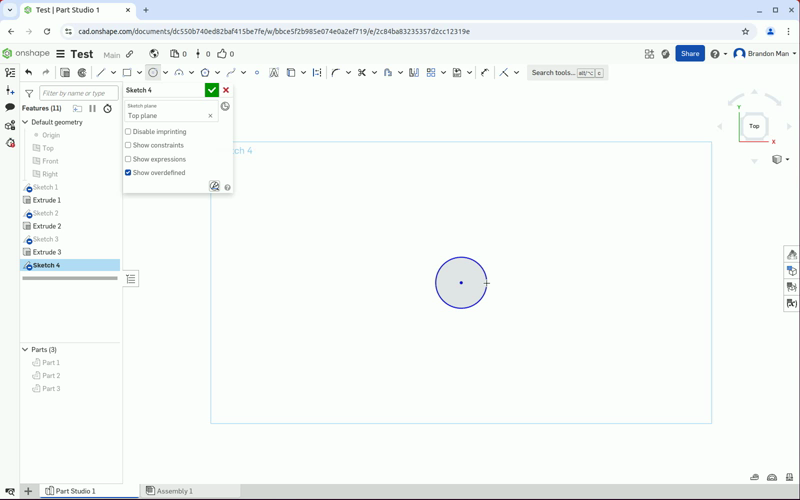
mouse_move(461, 282)
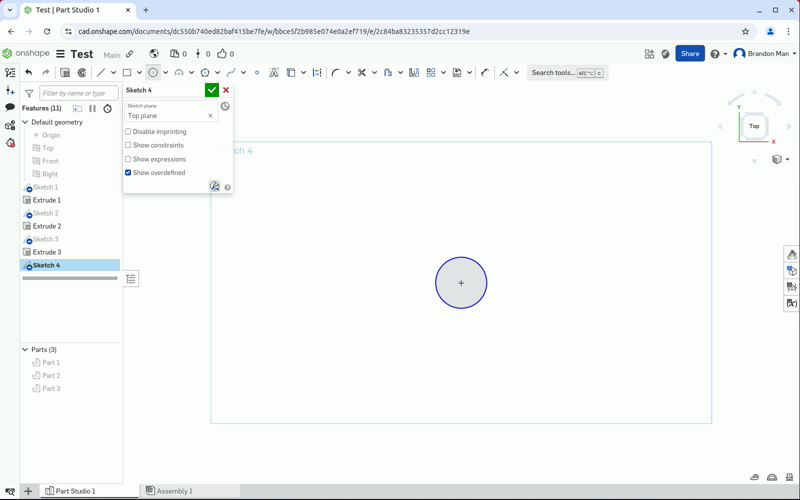
click(461, 282)
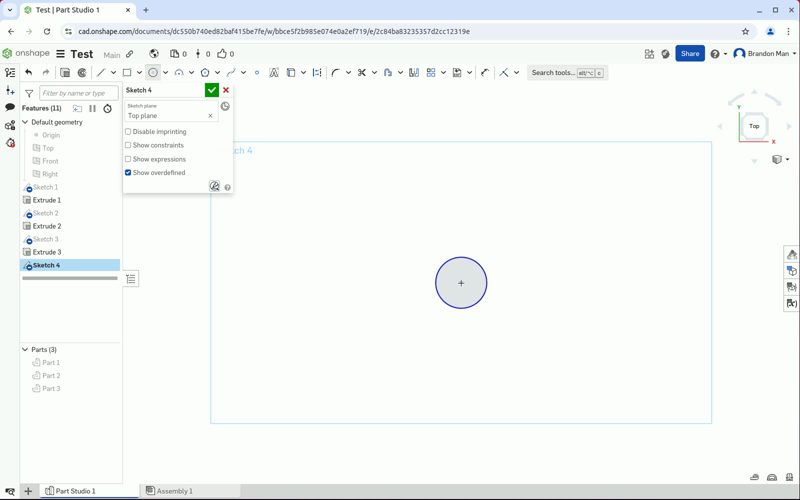
key_up(shift)
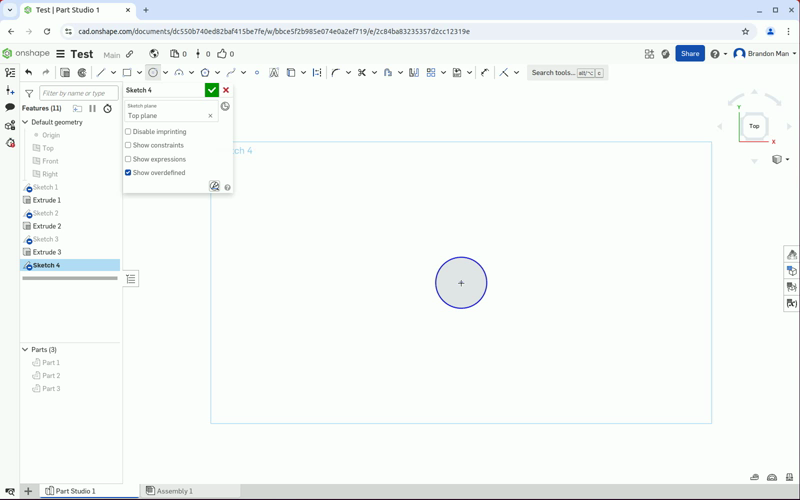
mouse_move(476, 282)
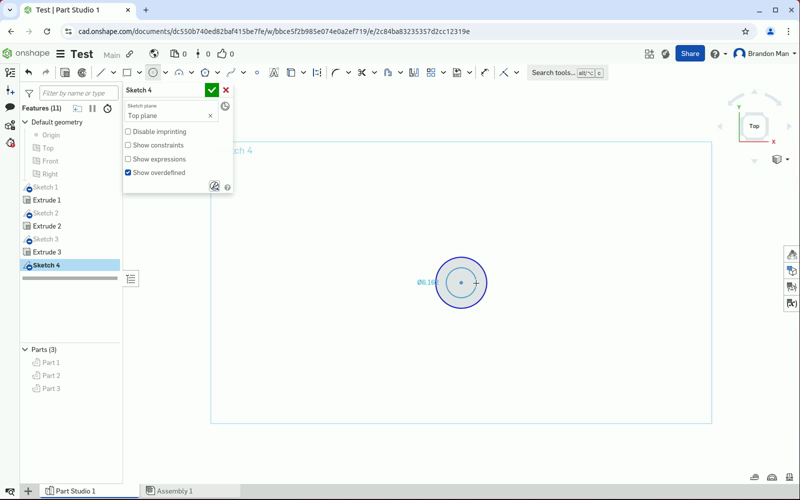
click(476, 282)
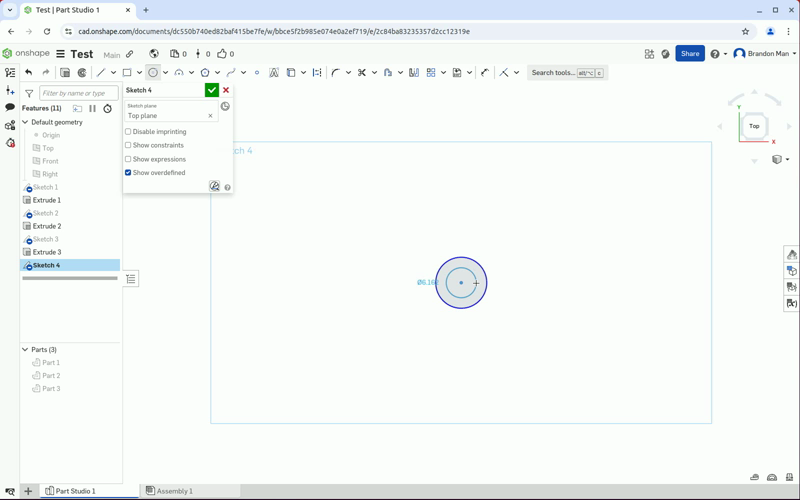
key(esc)
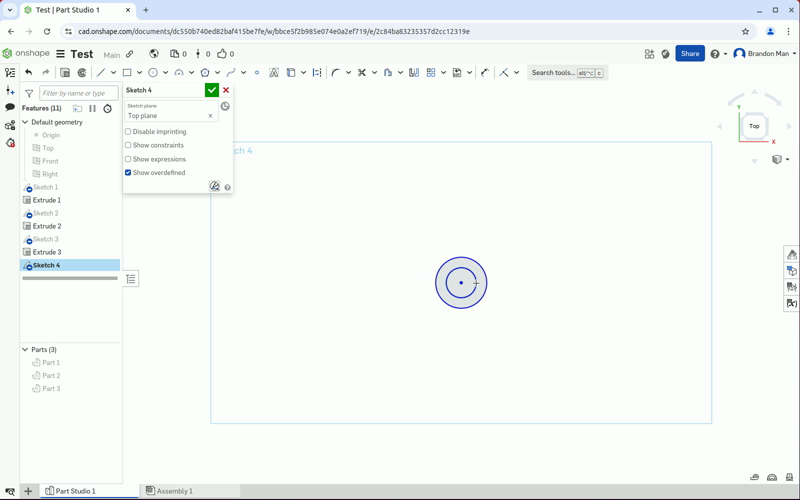
mouse_move(451, 261)
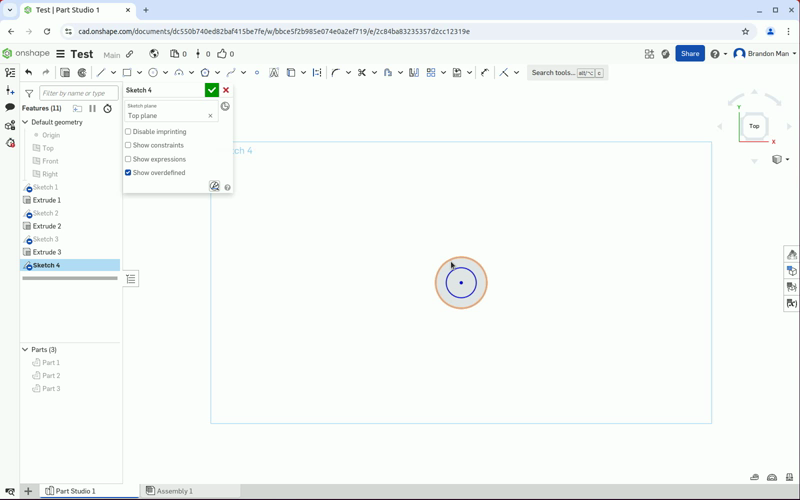
scroll(6)
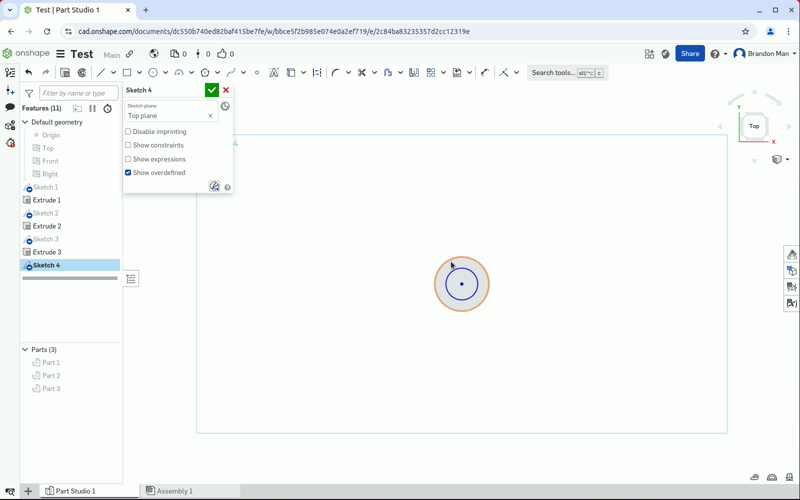
scroll(6)
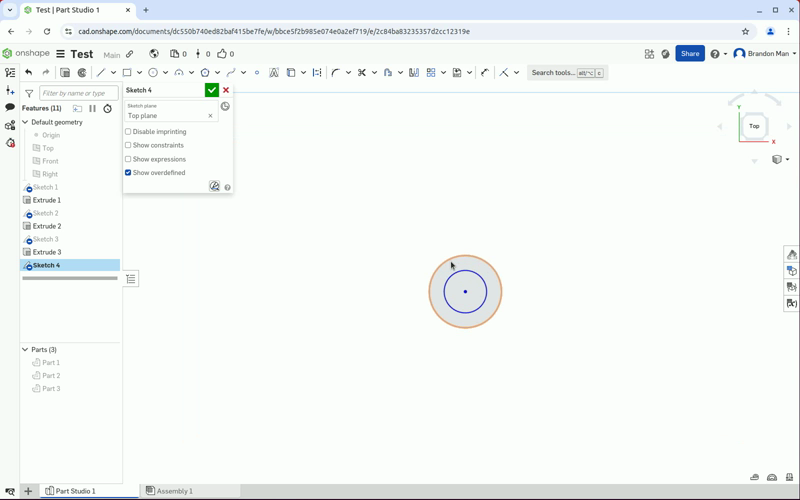
scroll(6)
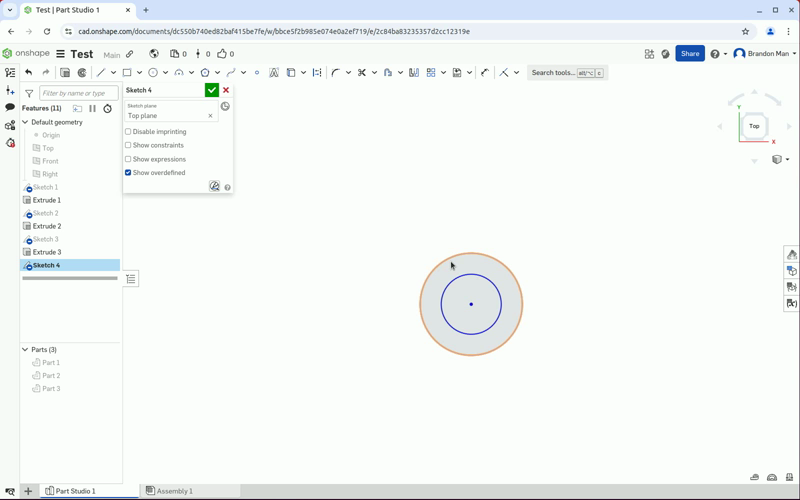
scroll(6)
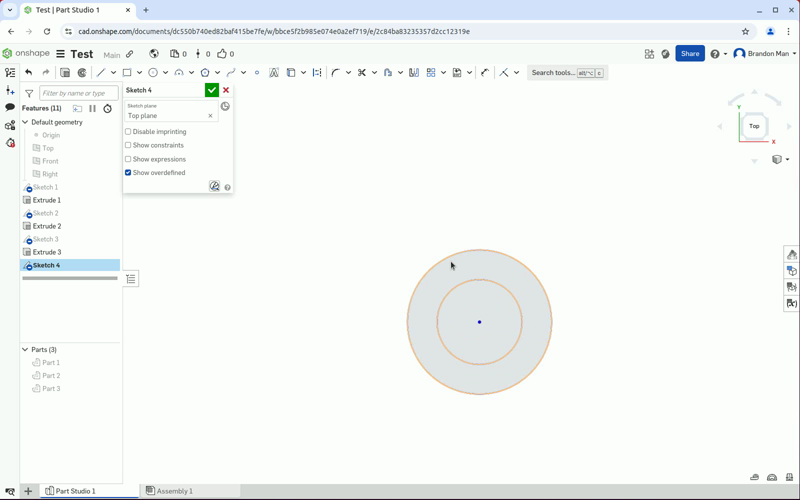
scroll(6)
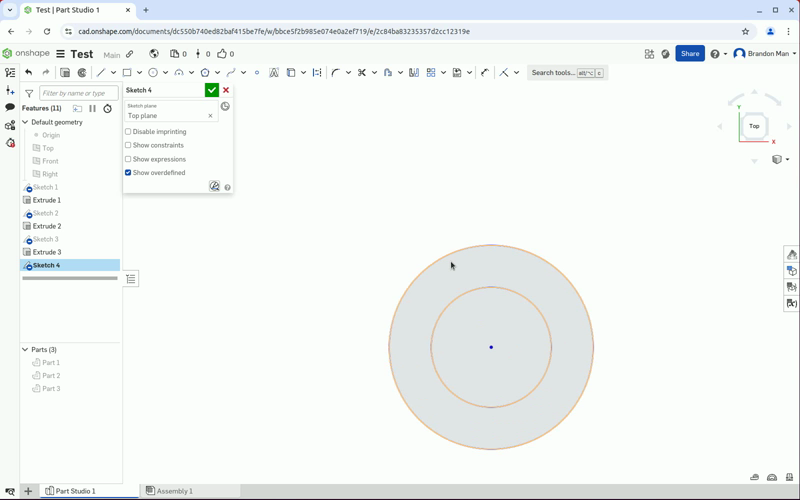
scroll(6)
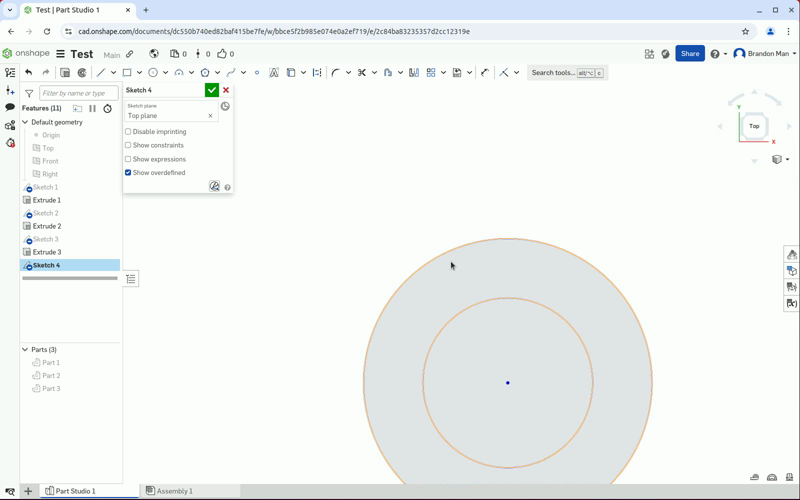
scroll(6)
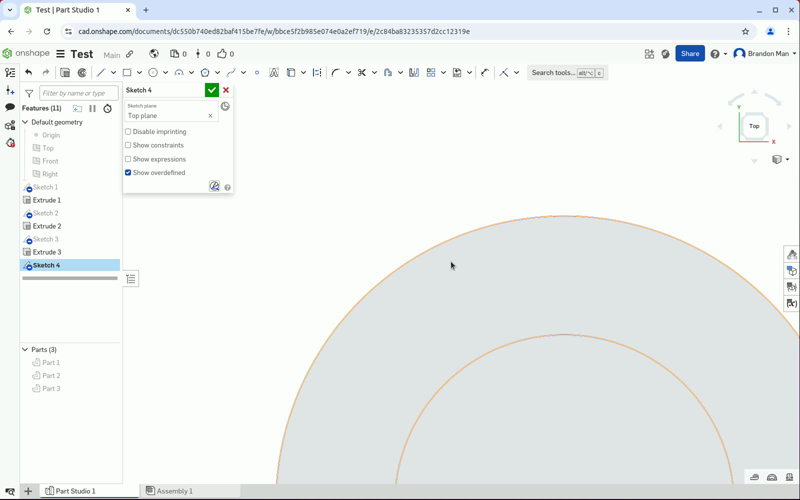
click(451, 261)
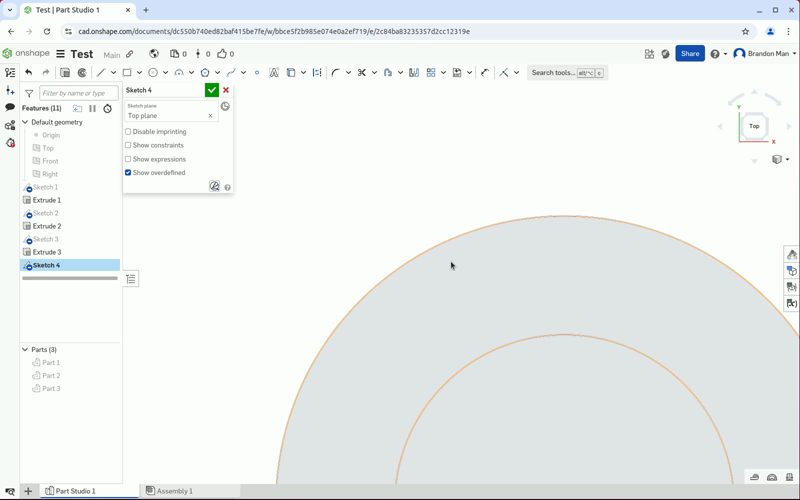
scroll(-6)
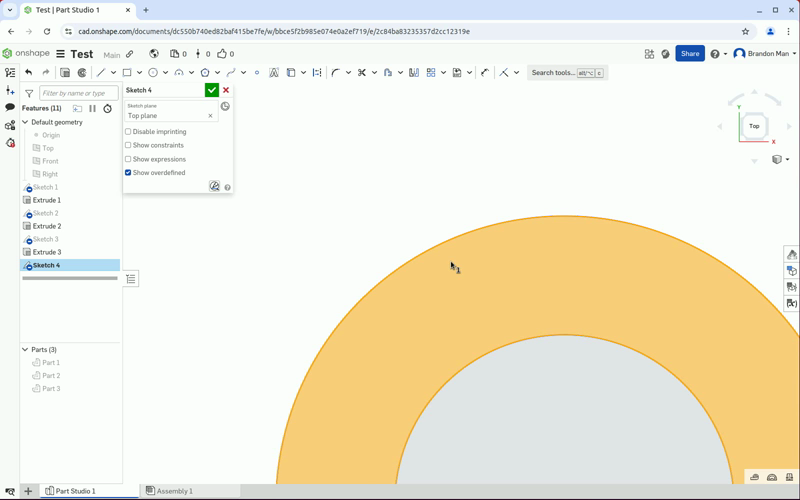
scroll(-6)
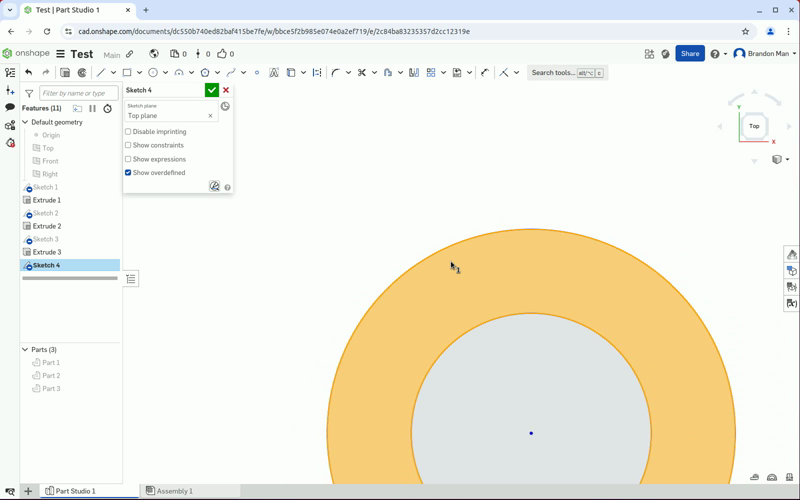
scroll(-6)
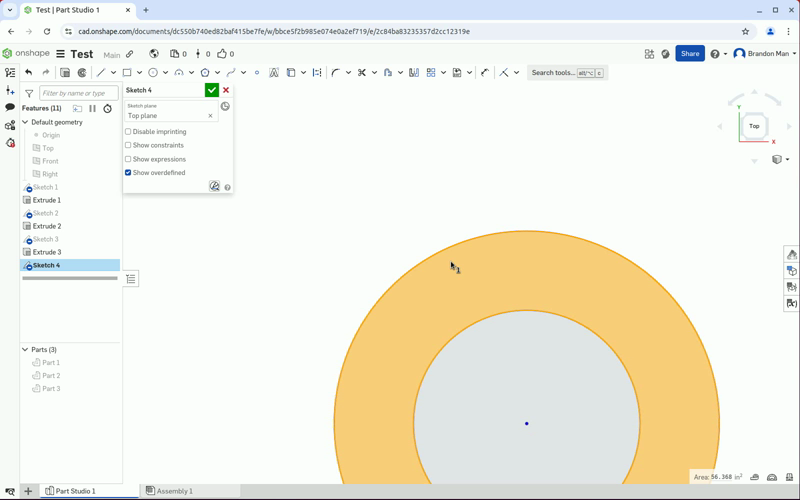
scroll(-6)
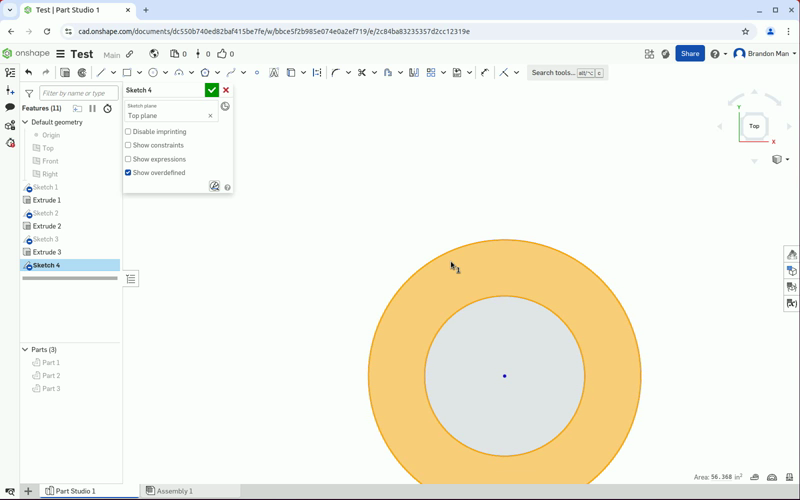
scroll(-6)
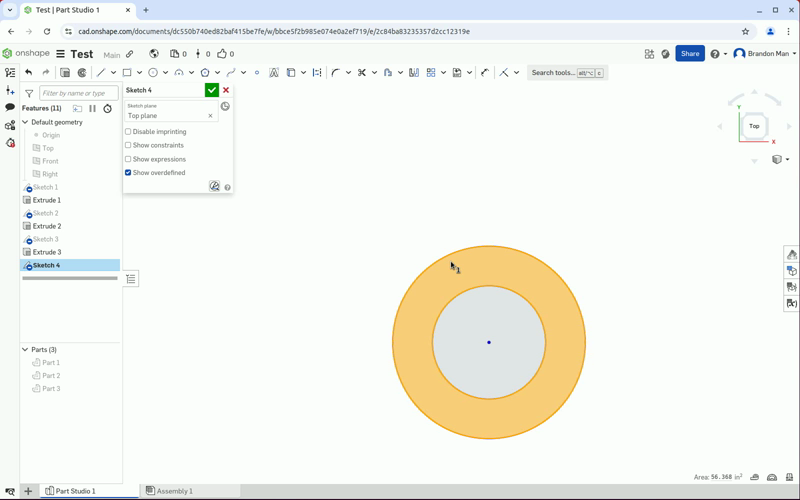
scroll(-6)
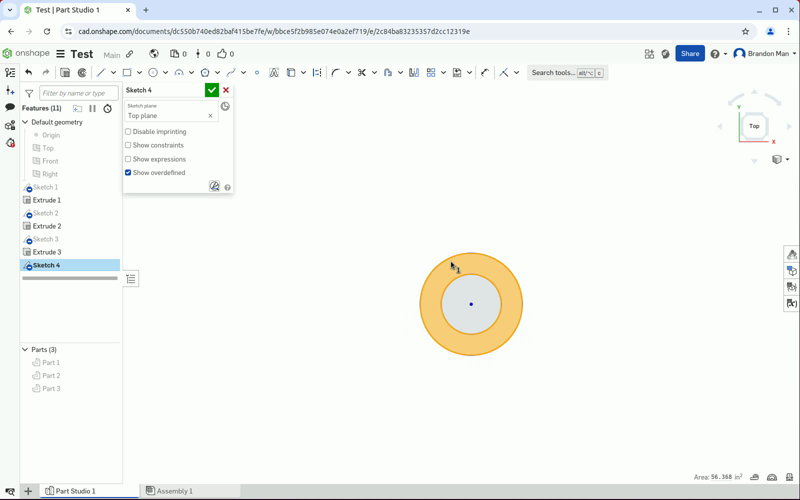
scroll(-6)
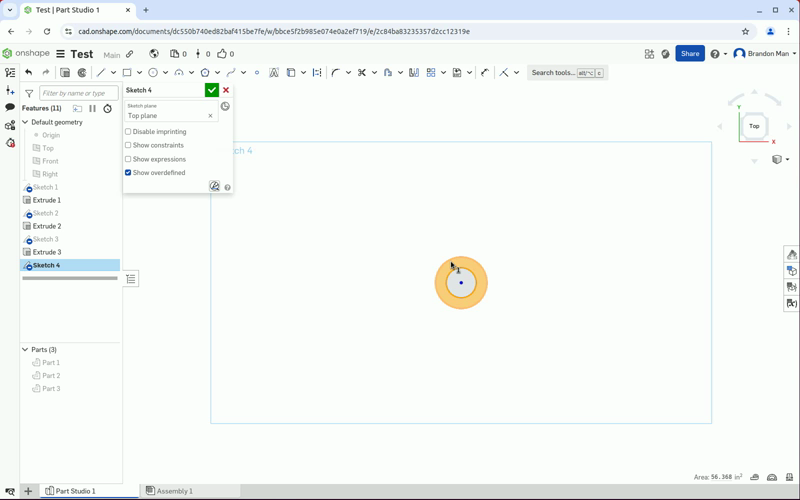
mouse_move(73, 352)
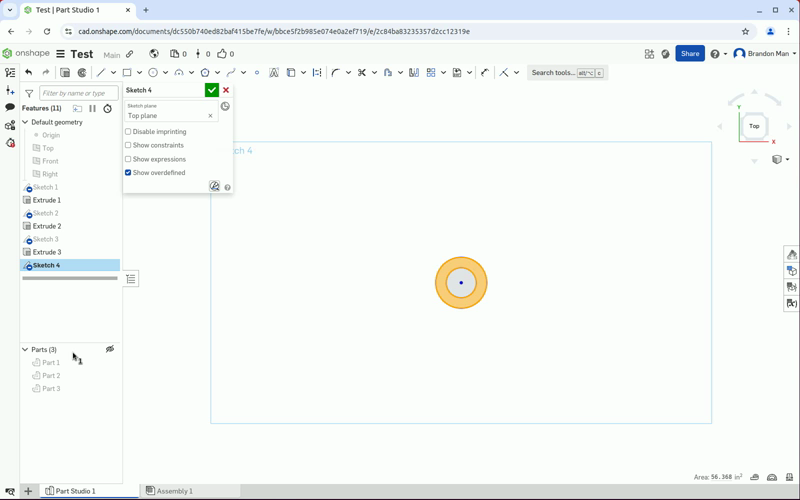
key(shift+y)
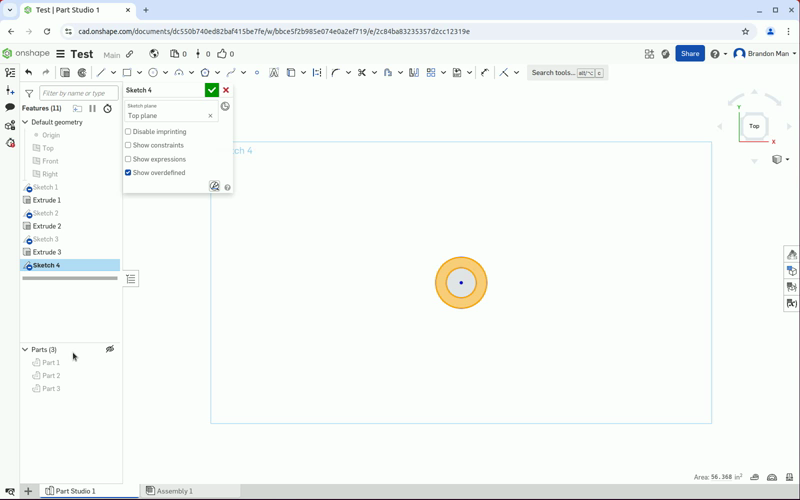
key(shift+e)
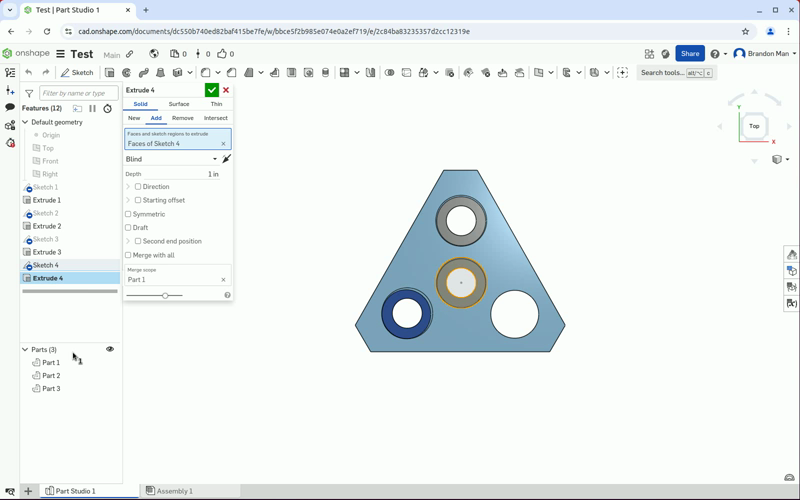
mouse_move(143, 106)
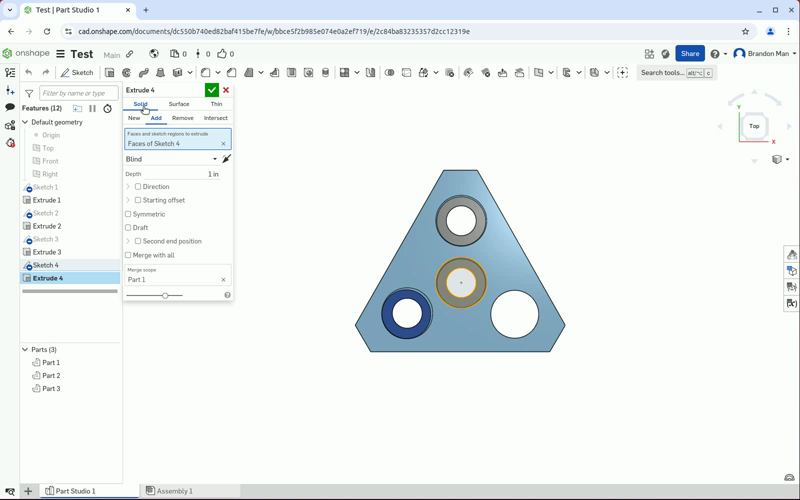
click(143, 106)
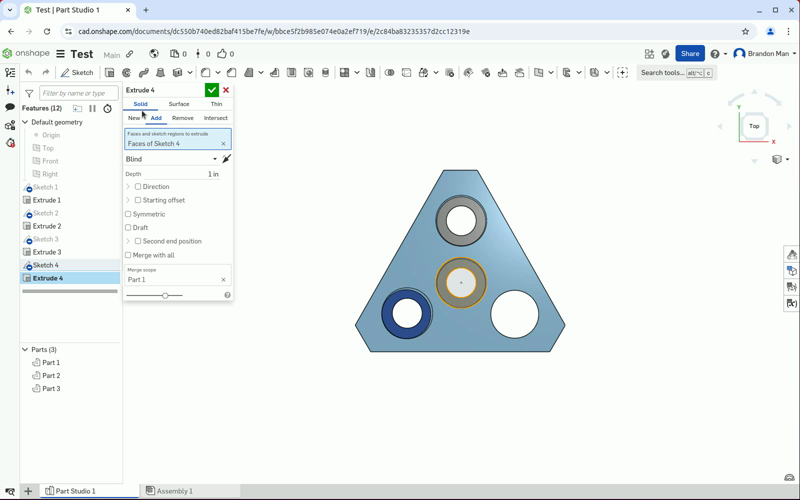
mouse_move(137, 120)
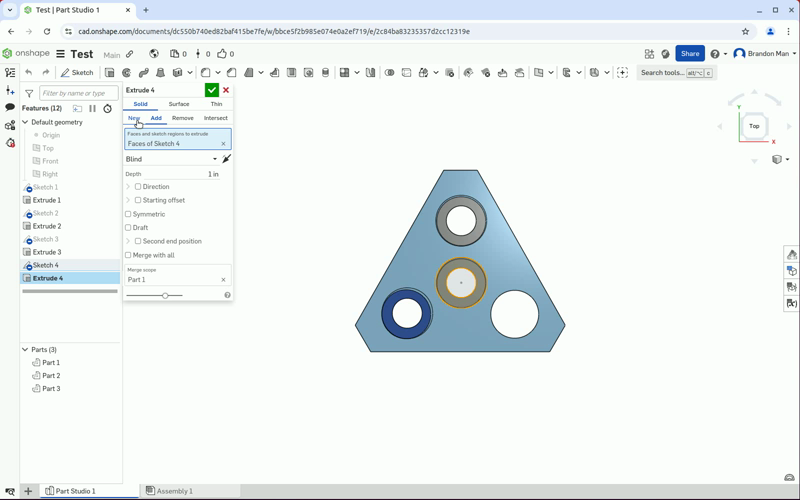
click(137, 120)
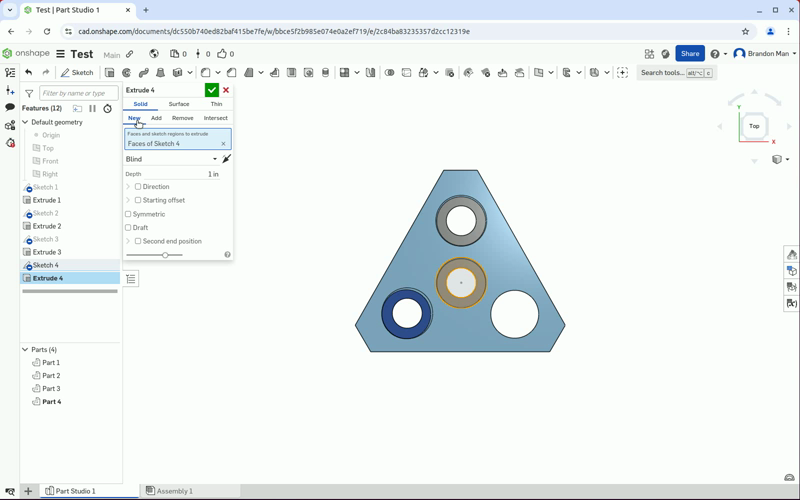
key(tab, 4)
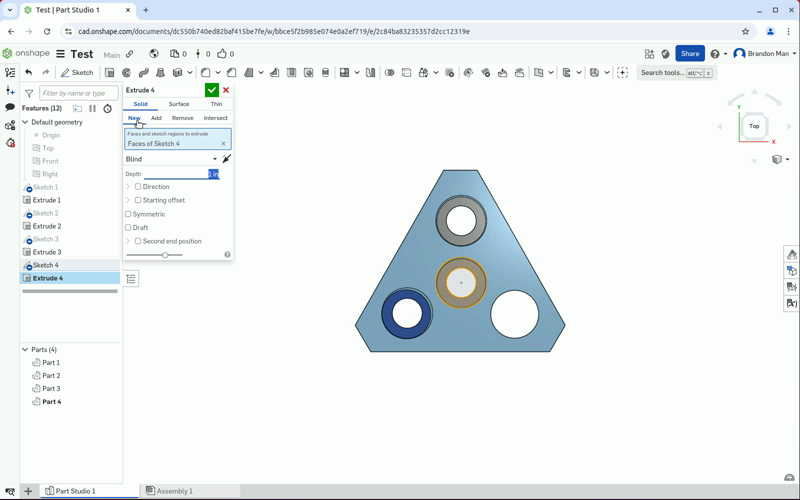
text(3.851)
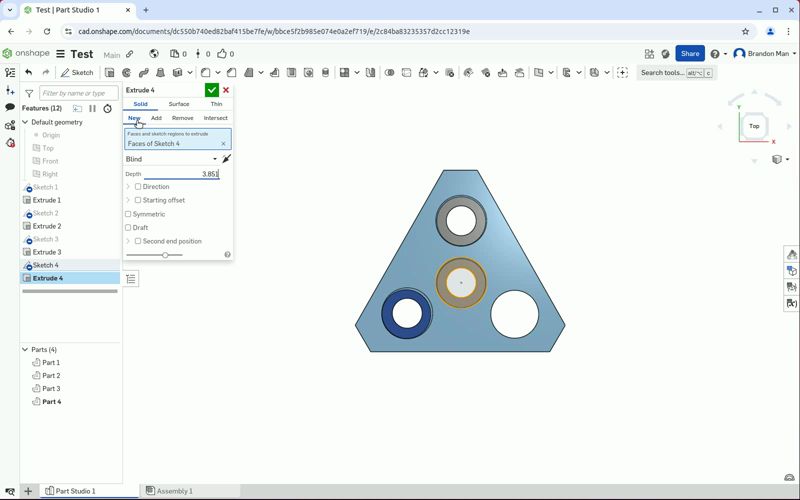
key(enter)
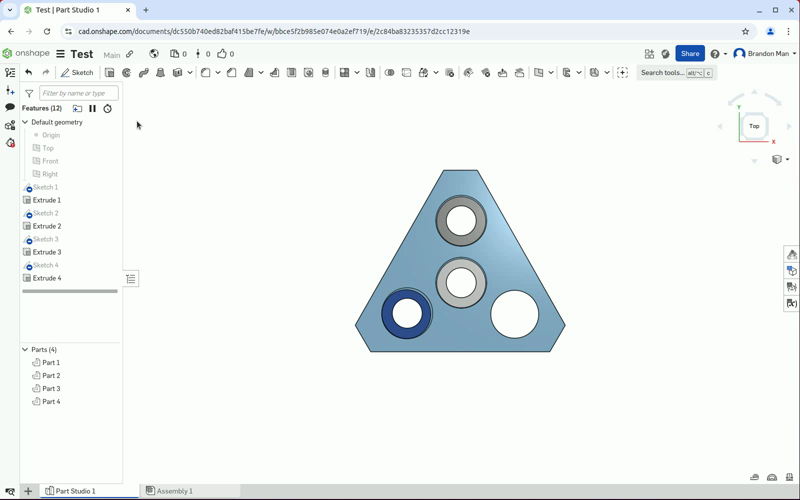
key(shift+h)
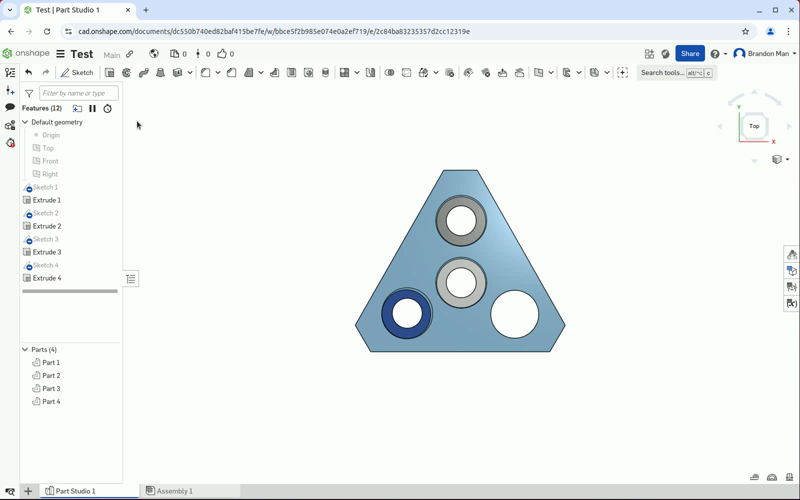
key(shift+h)
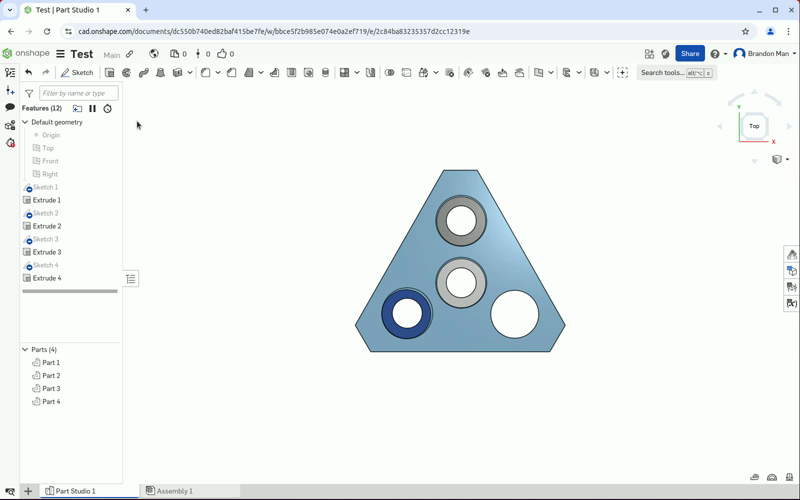
mouse_move(73, 189)
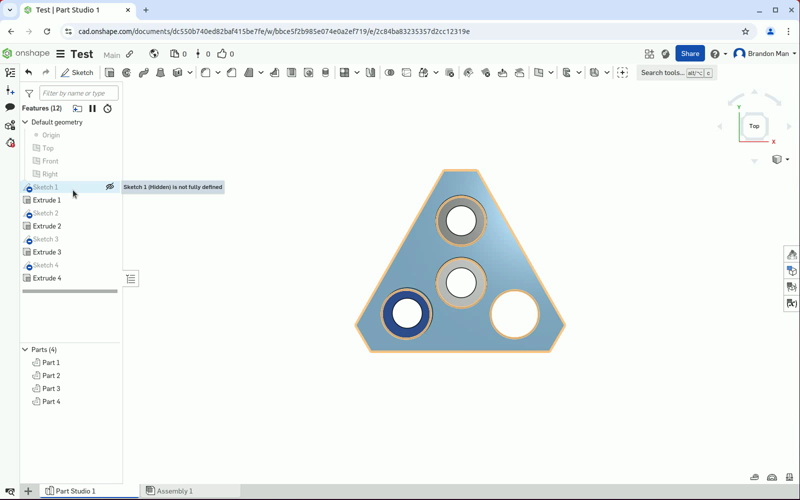
click(73, 189)
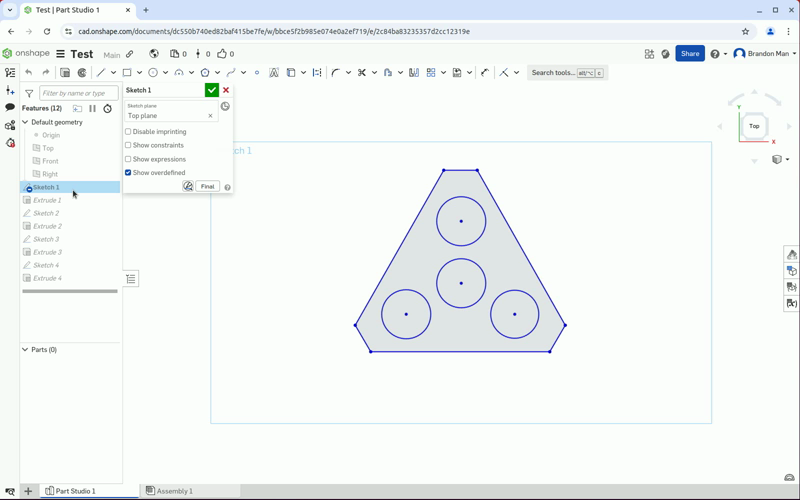
mouse_move(229, 92)
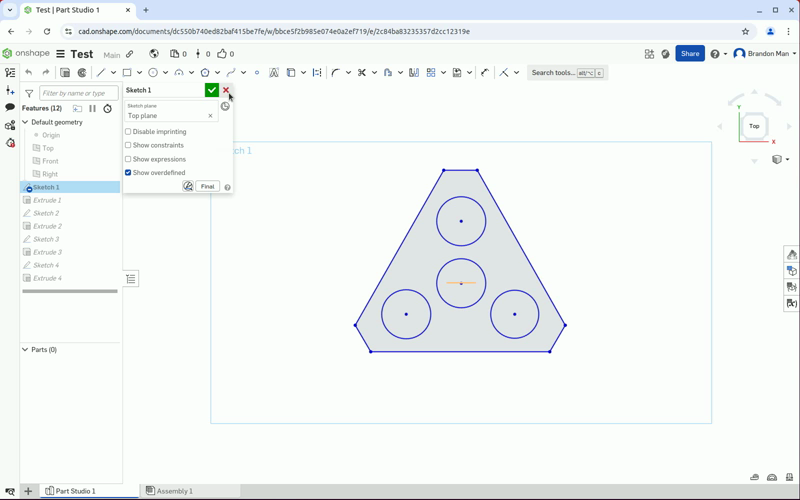
click(229, 92)
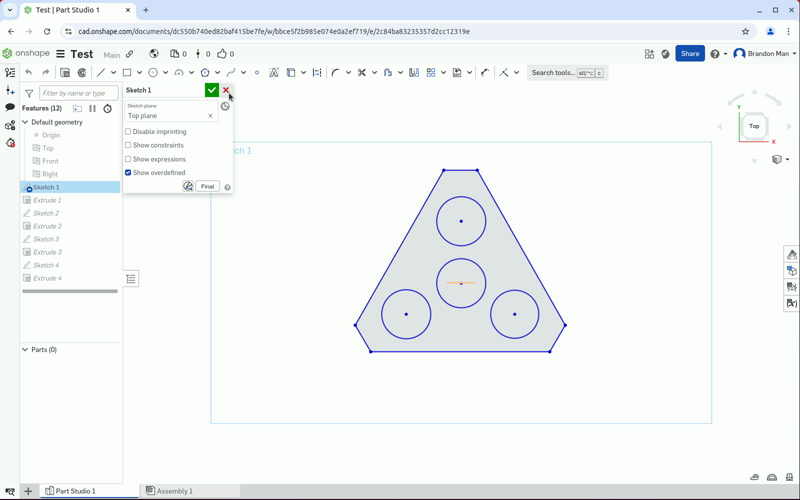
key(shift+s)
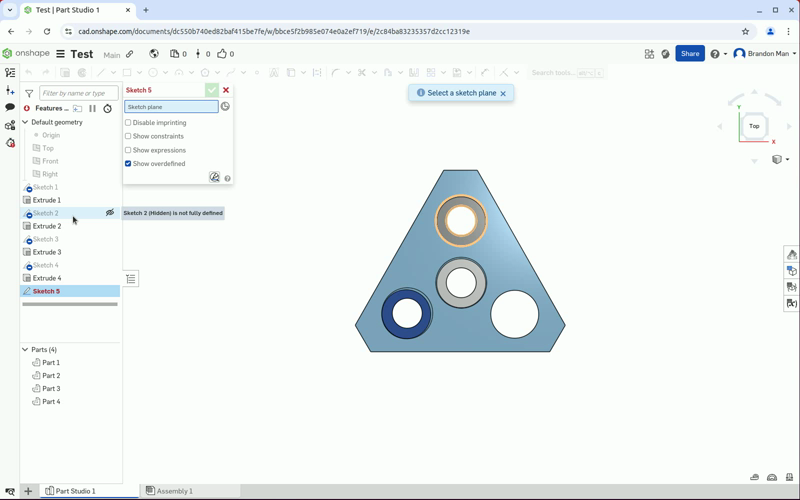
scroll(3)
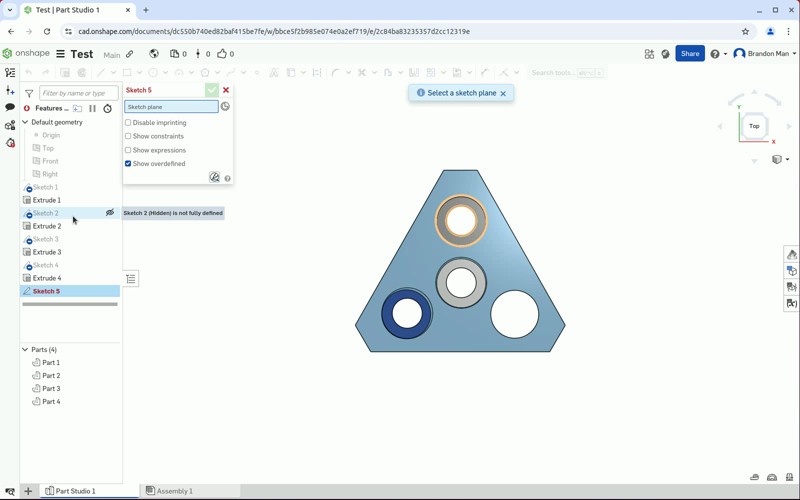
mouse_move(73, 150)
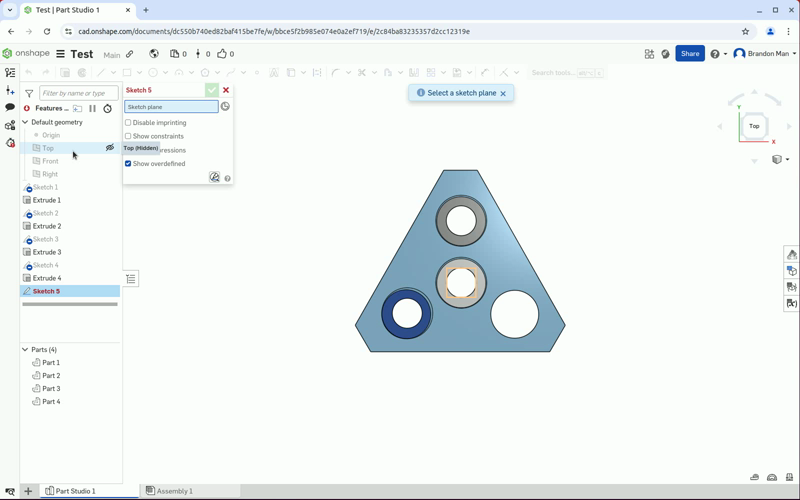
click(73, 150)
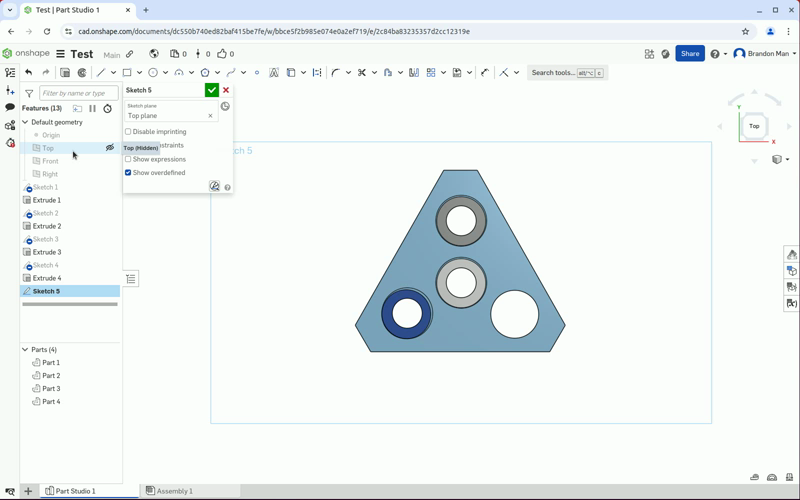
mouse_move(73, 352)
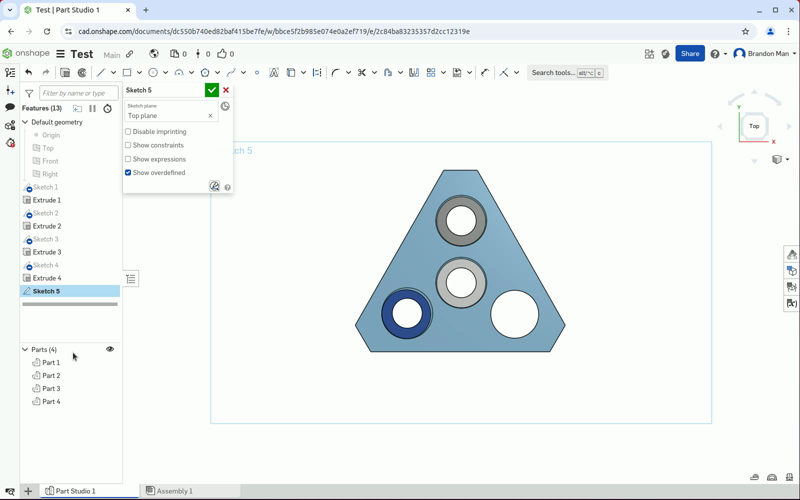
key(y)
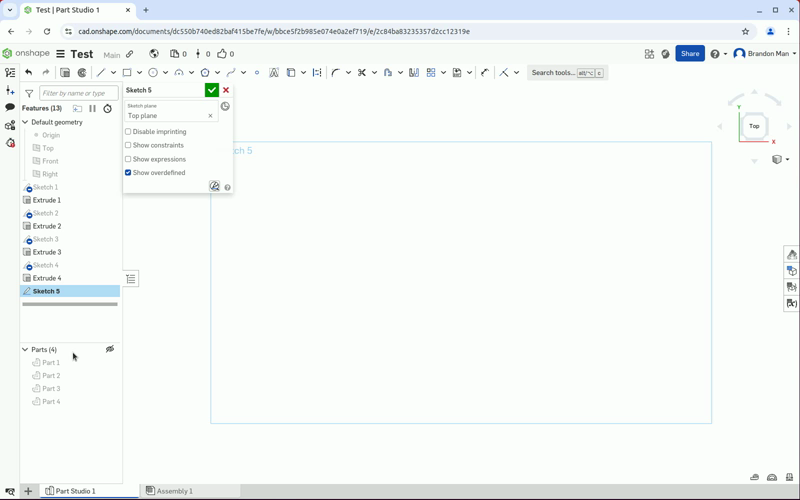
key(c)
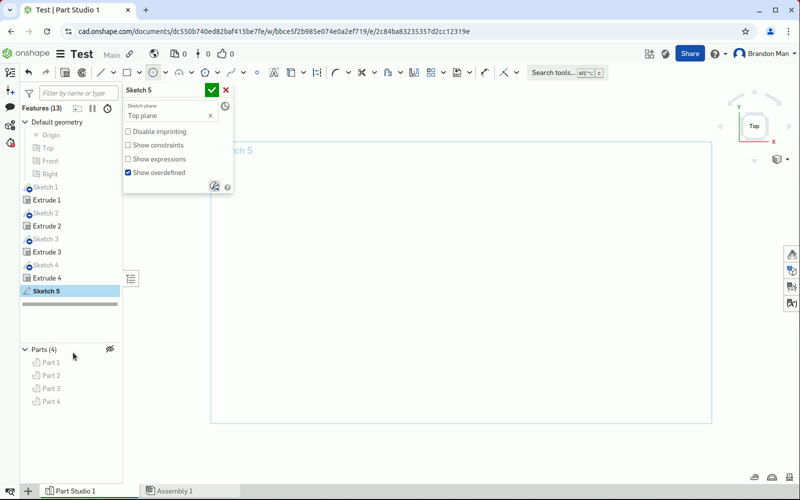
key_down(shift)
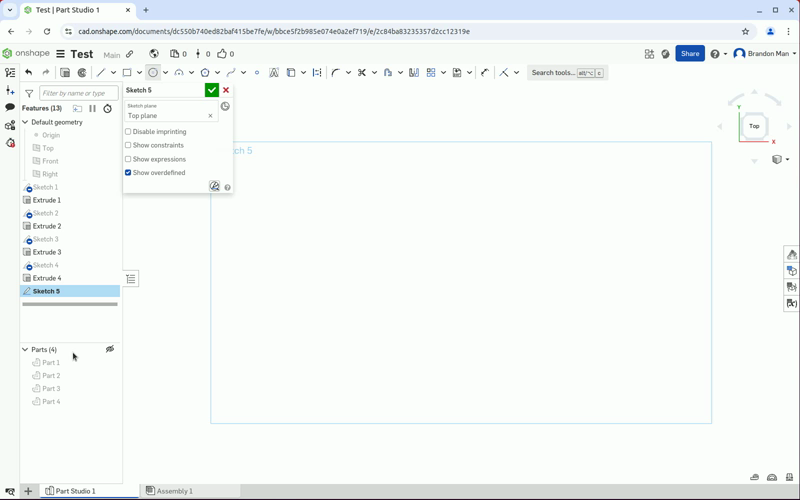
mouse_move(514, 313)
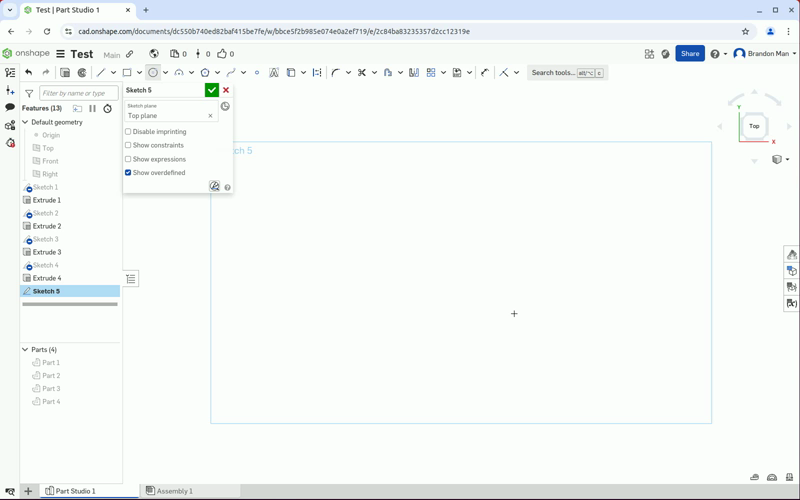
click(514, 313)
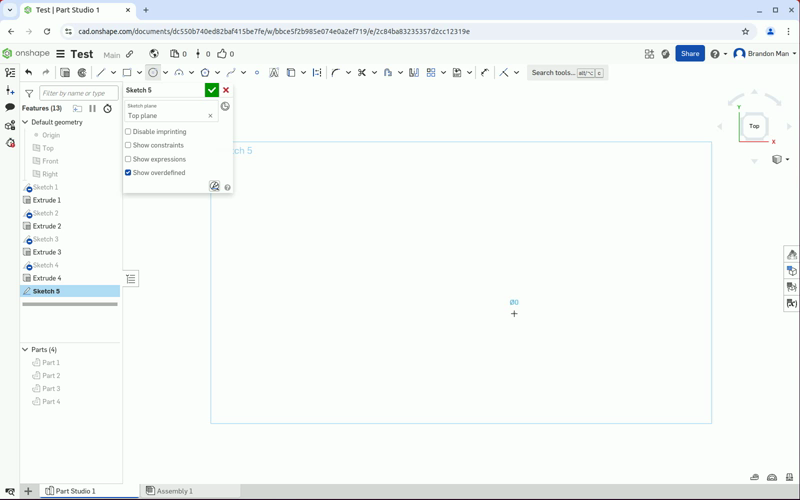
key_up(shift)
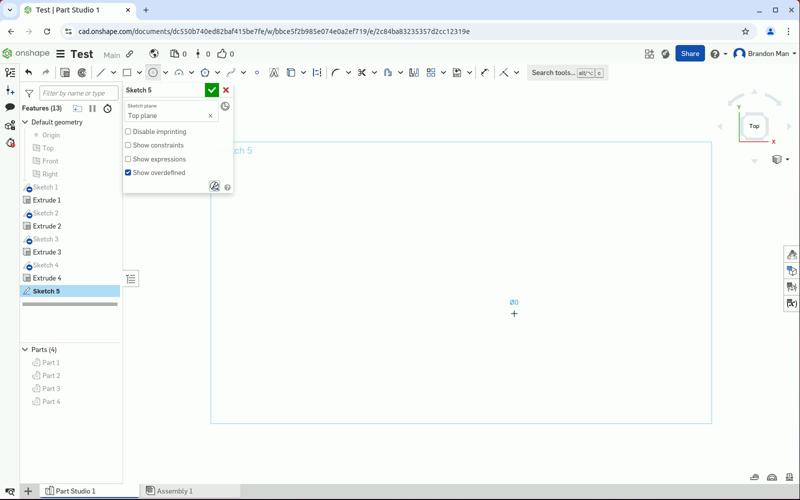
mouse_move(539, 313)
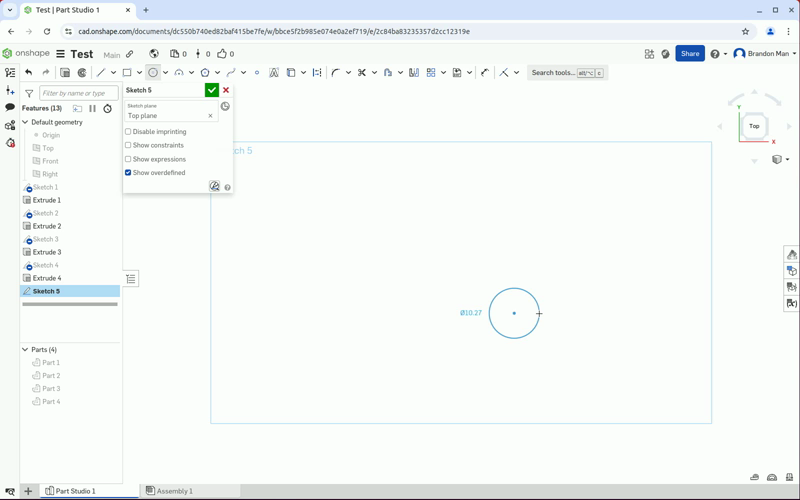
click(539, 313)
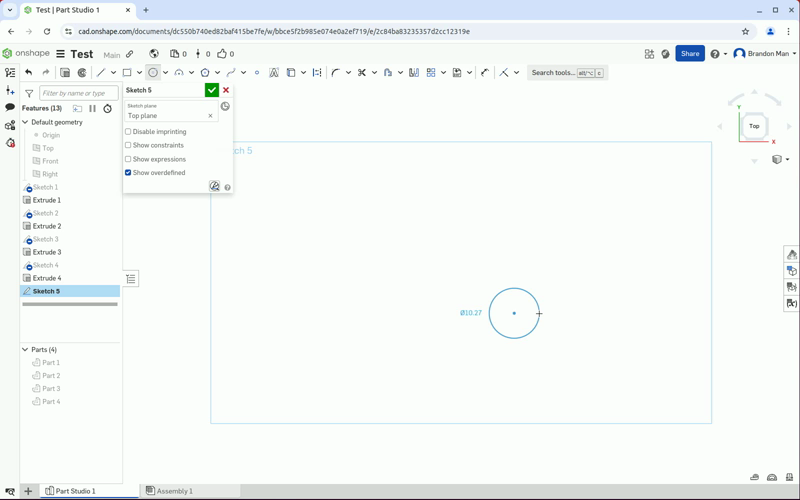
key(esc)
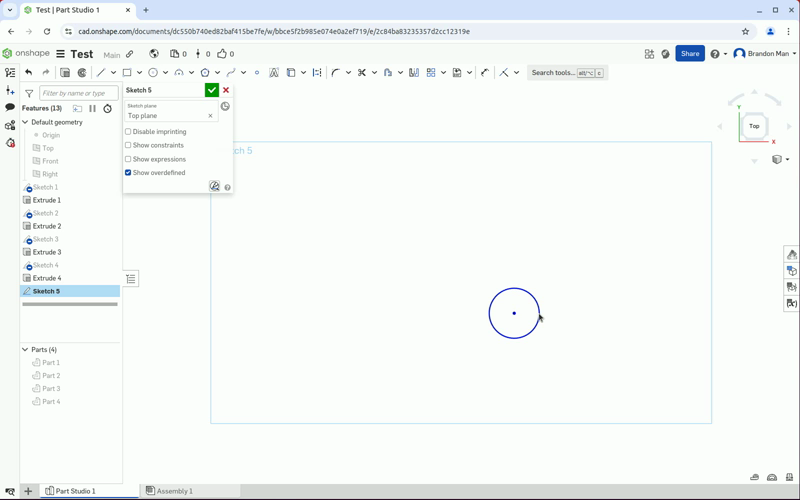
key(c)
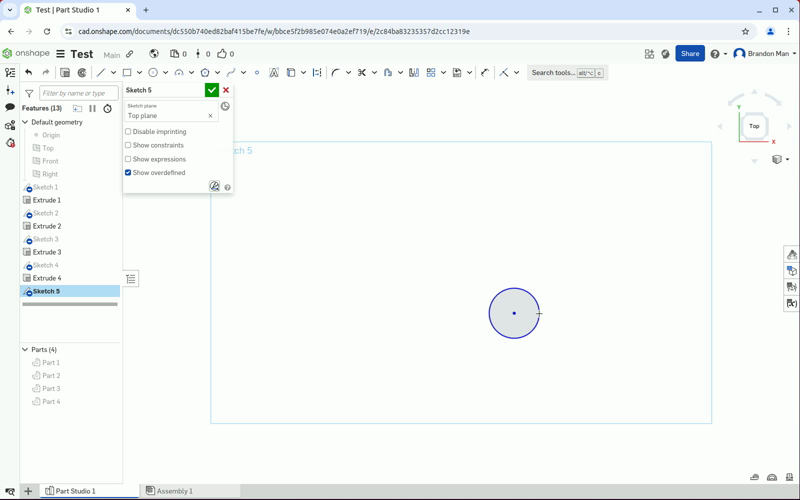
key_down(shift)
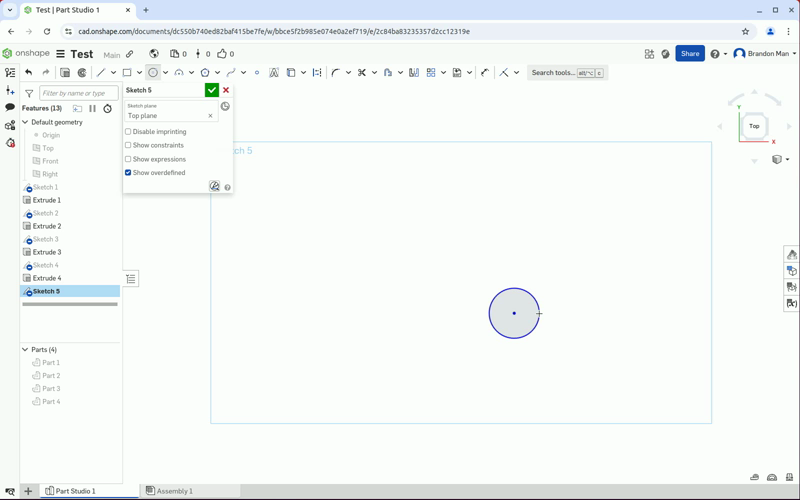
mouse_move(514, 313)
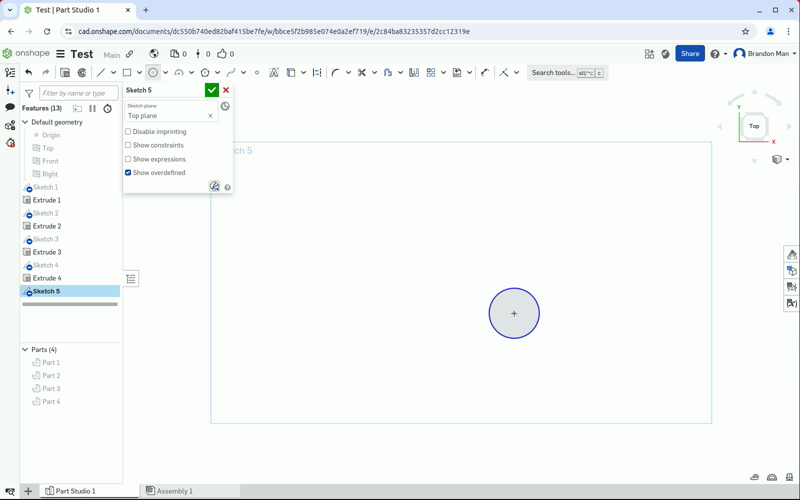
click(514, 313)
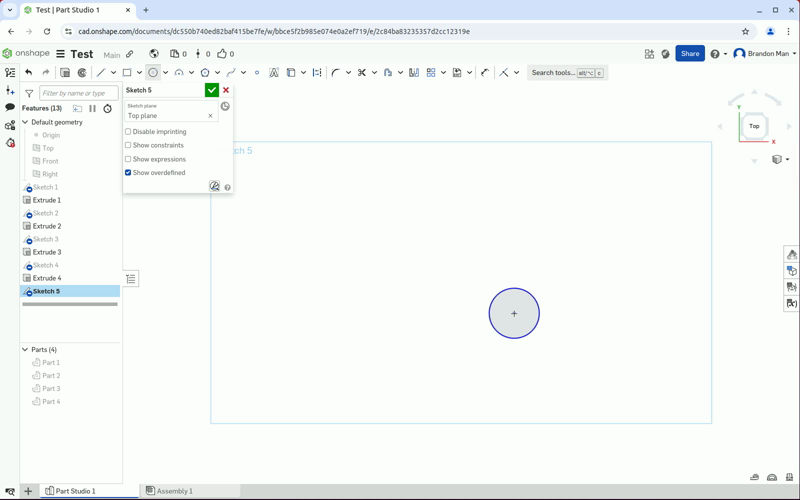
key_up(shift)
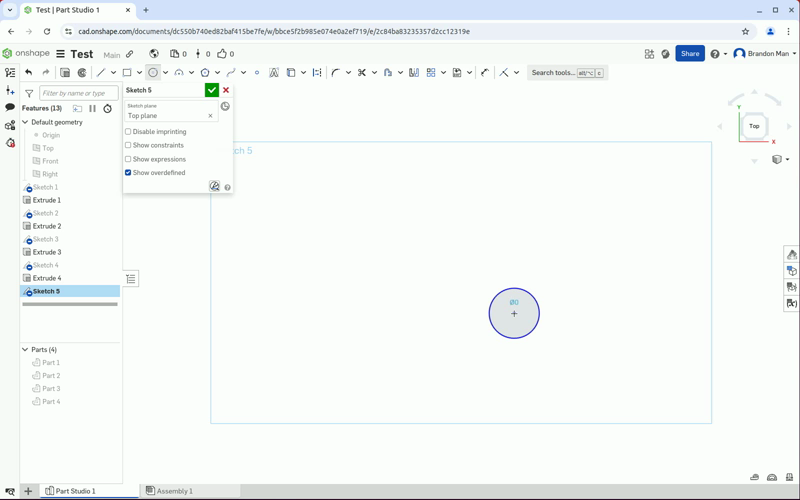
mouse_move(528, 313)
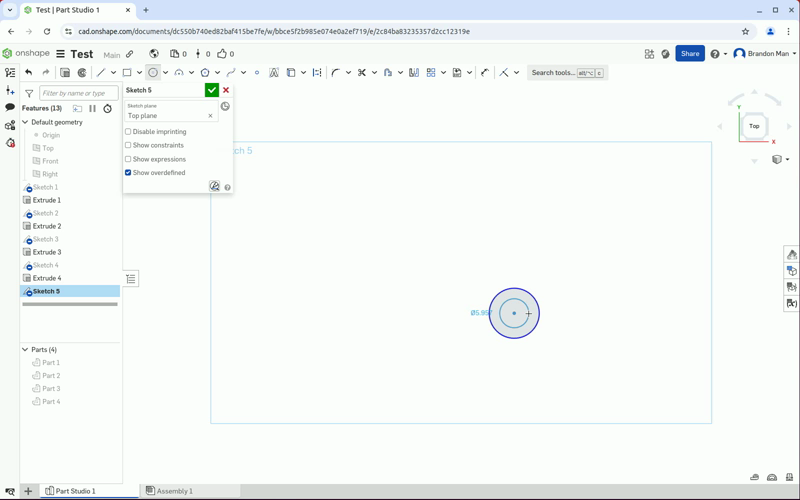
click(528, 313)
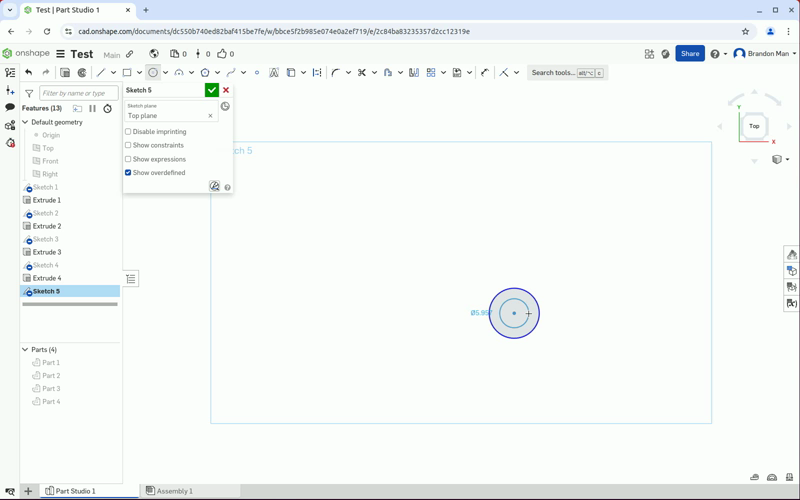
key(esc)
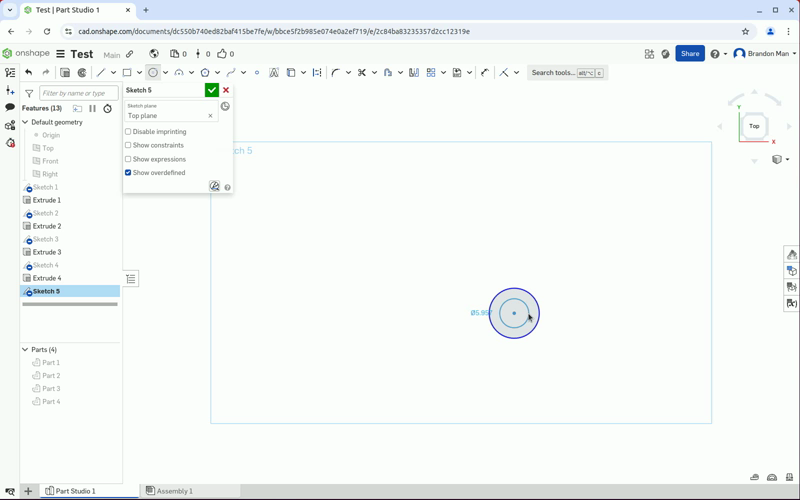
mouse_move(491, 310)
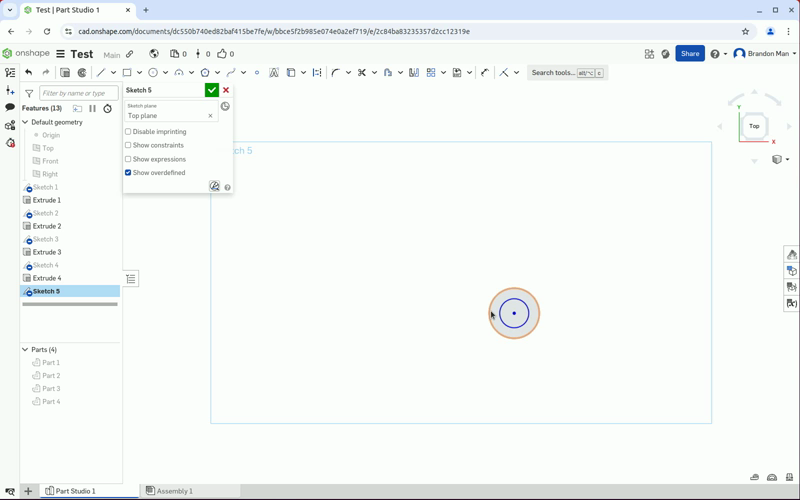
scroll(6)
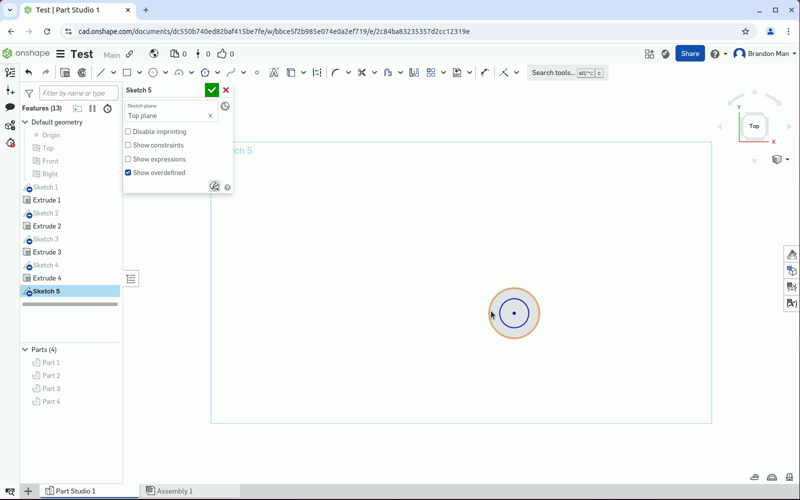
scroll(6)
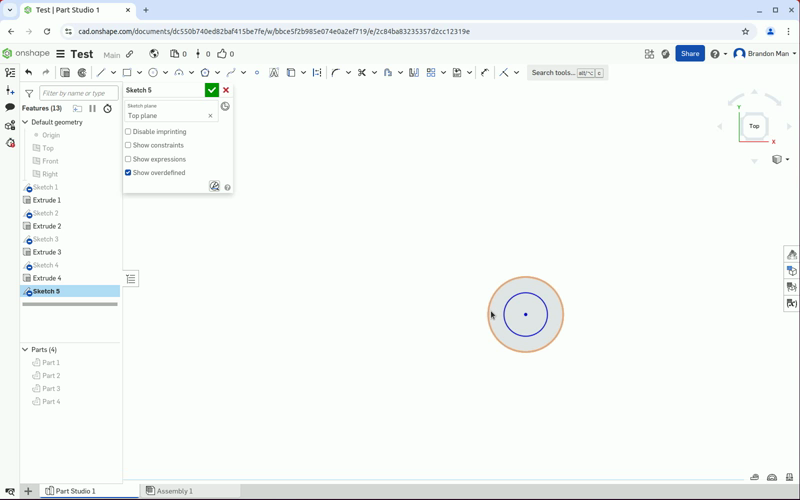
scroll(6)
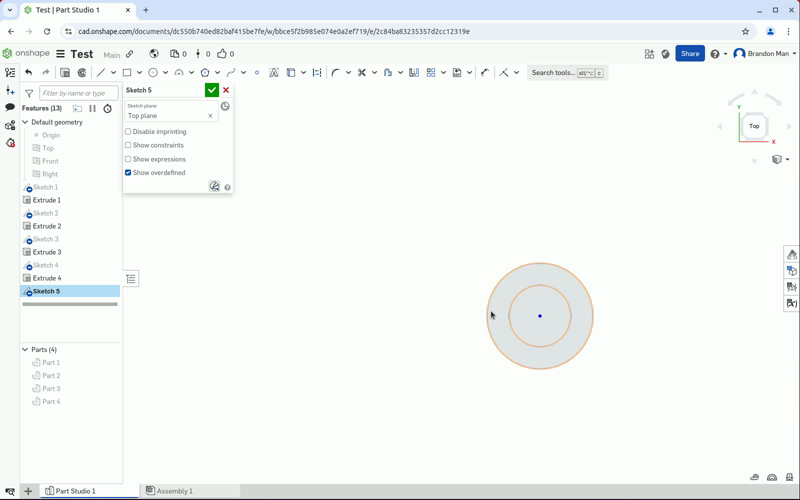
scroll(6)
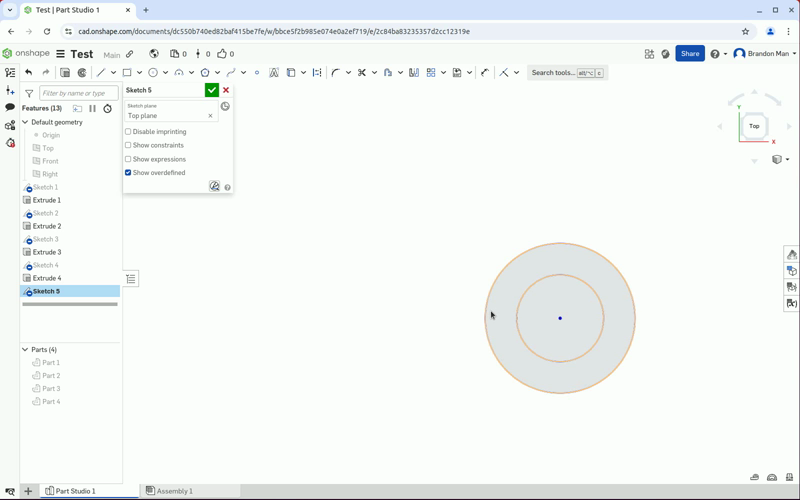
scroll(6)
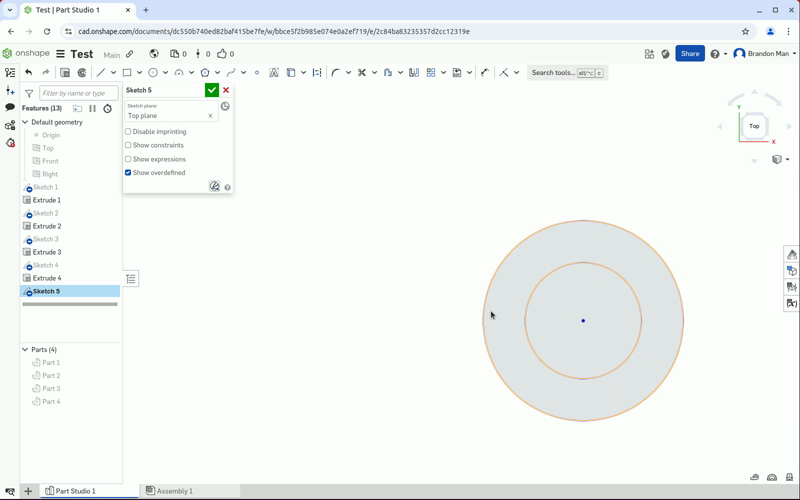
scroll(6)
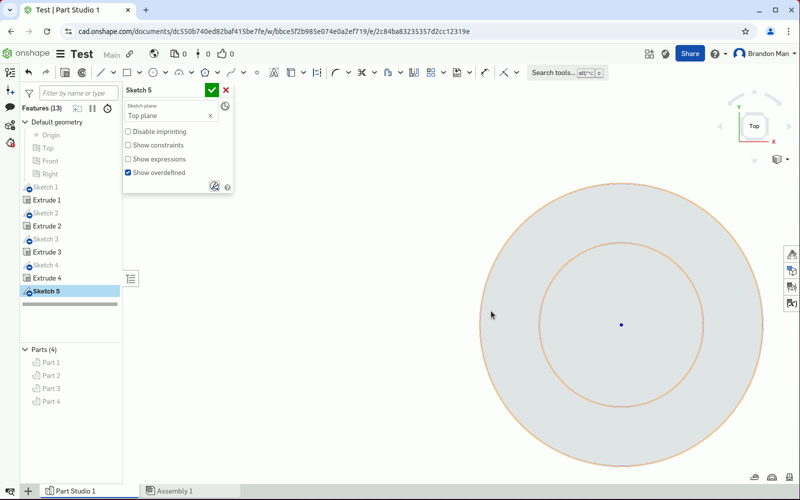
scroll(6)
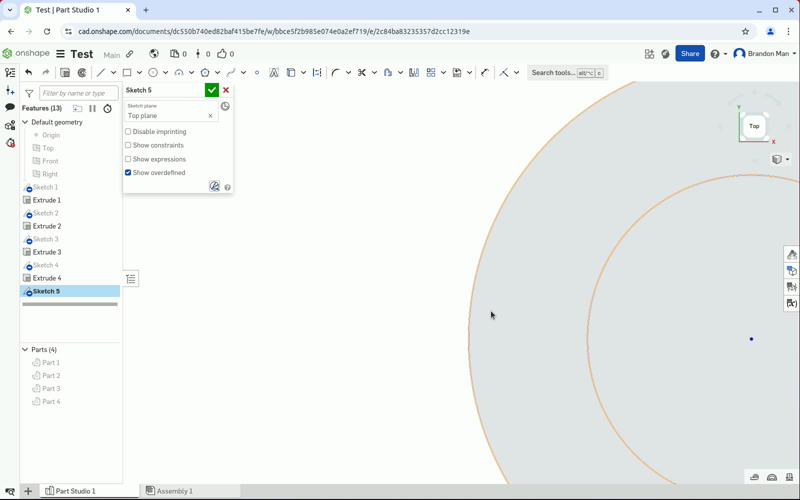
click(491, 310)
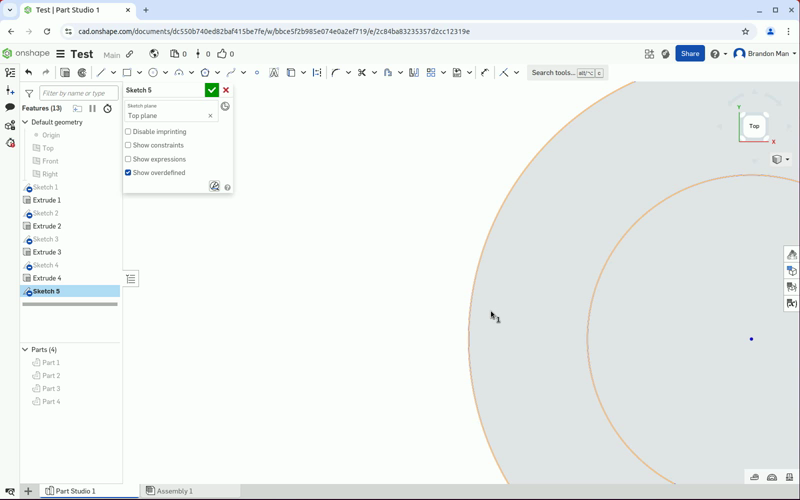
scroll(-6)
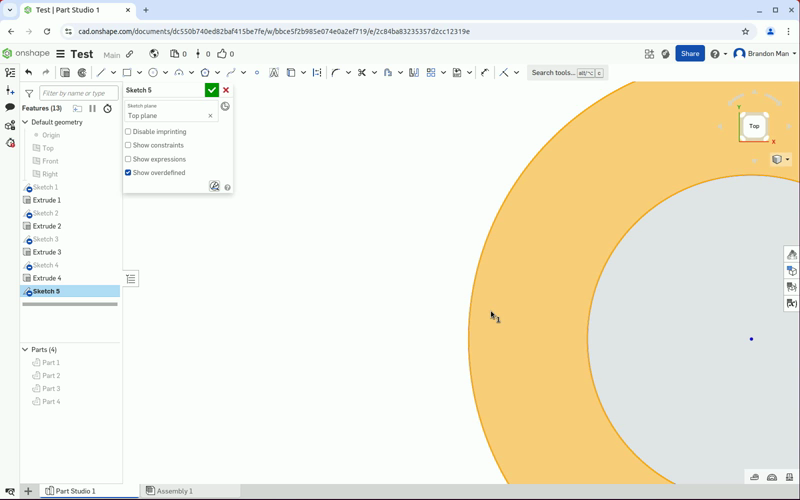
scroll(-6)
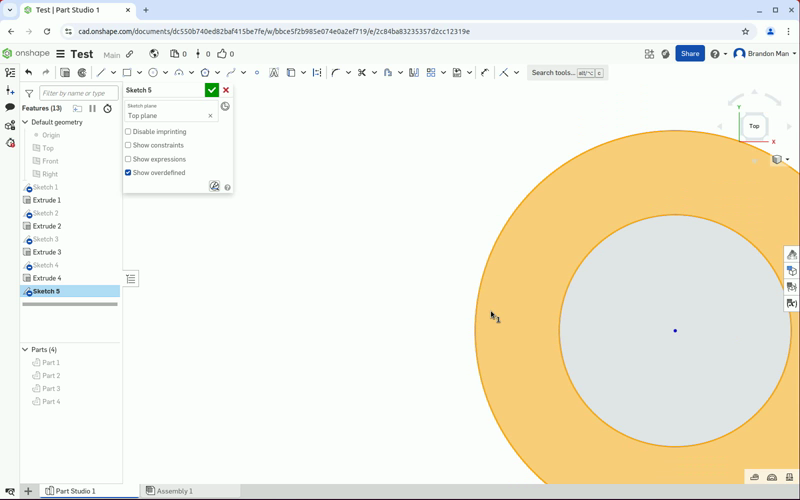
scroll(-6)
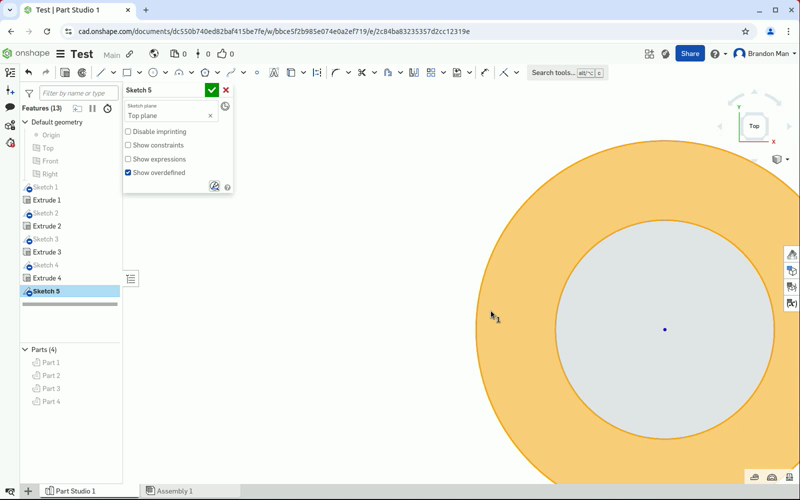
scroll(-6)
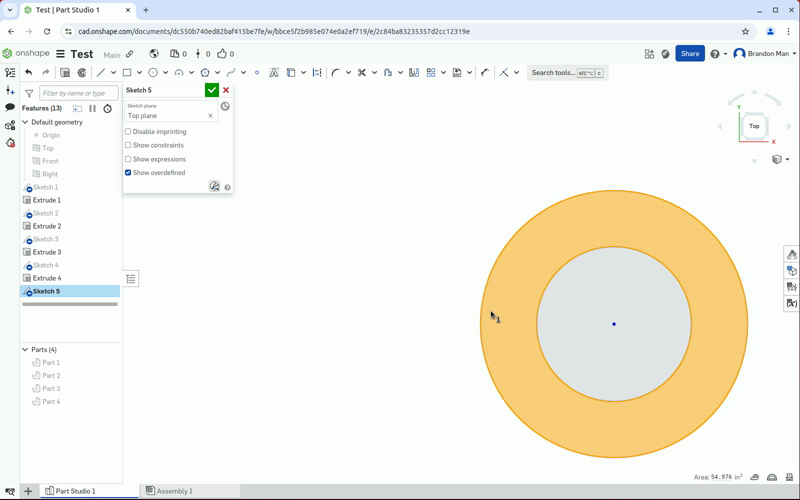
scroll(-6)
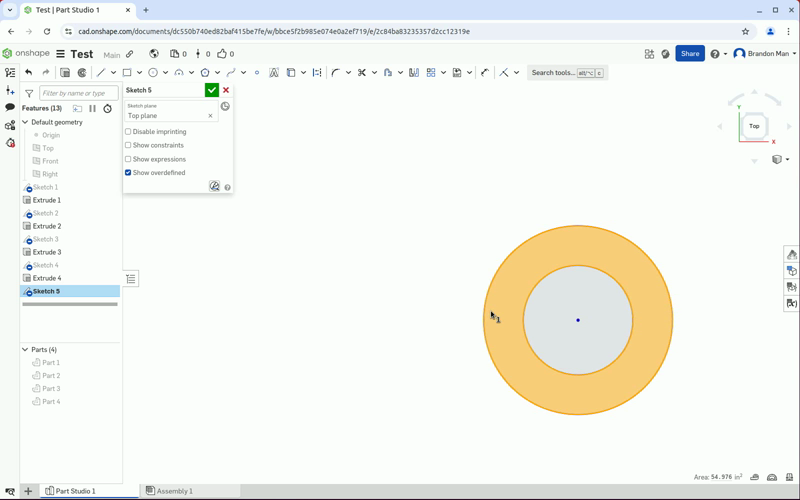
scroll(-6)
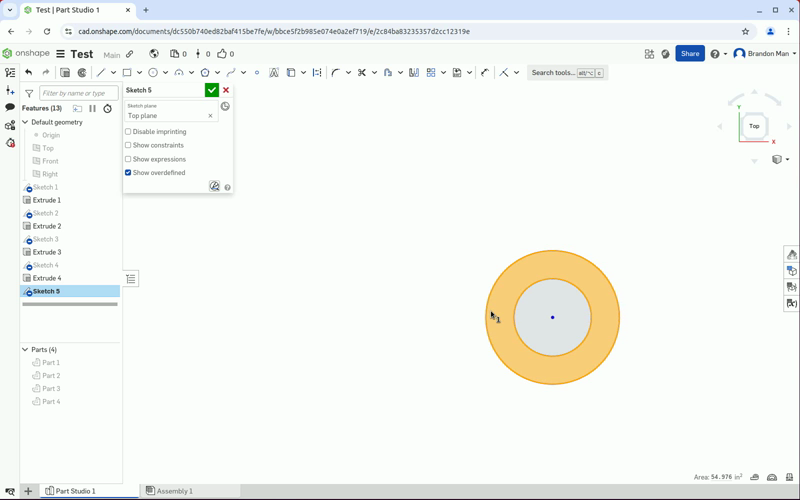
scroll(-6)
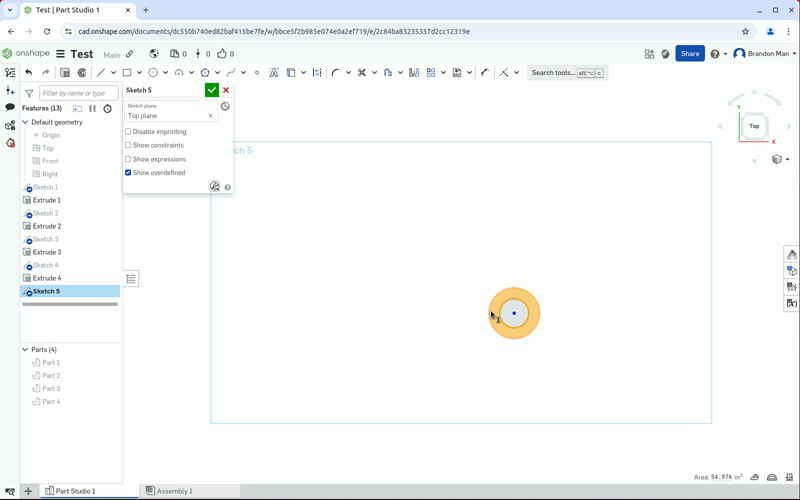
mouse_move(73, 352)
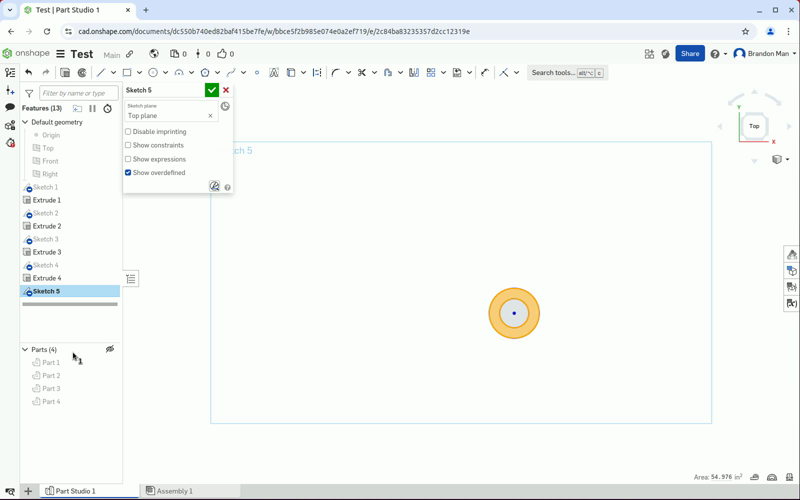
key(shift+y)
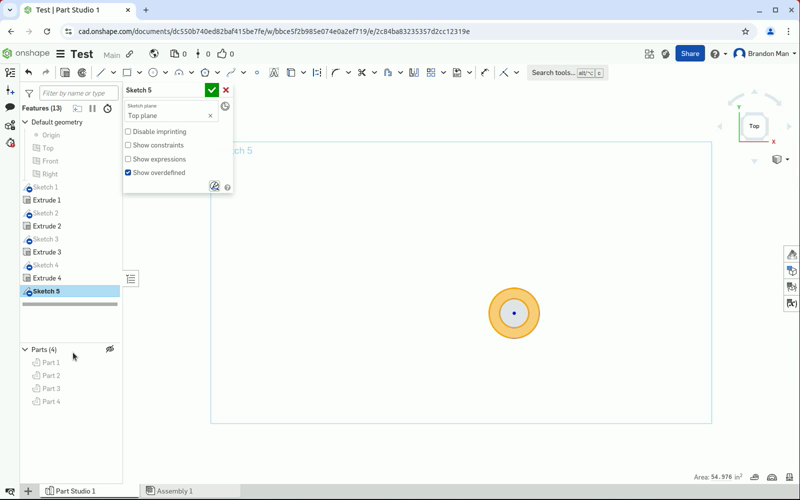
key(shift+e)
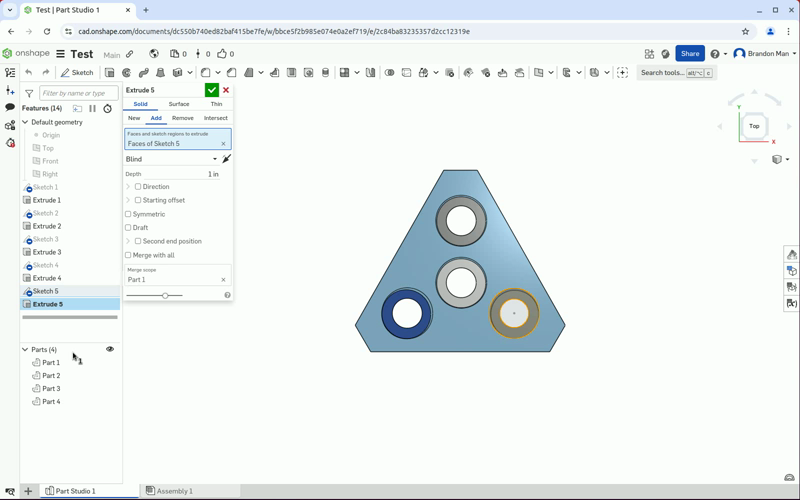
mouse_move(143, 106)
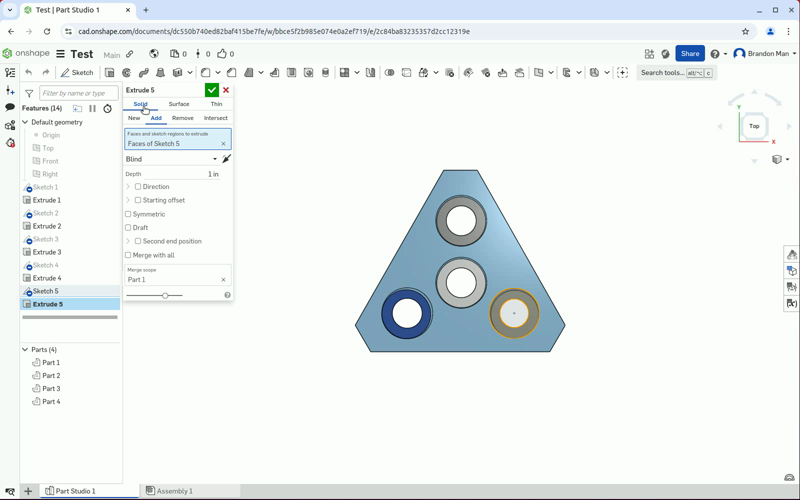
click(143, 106)
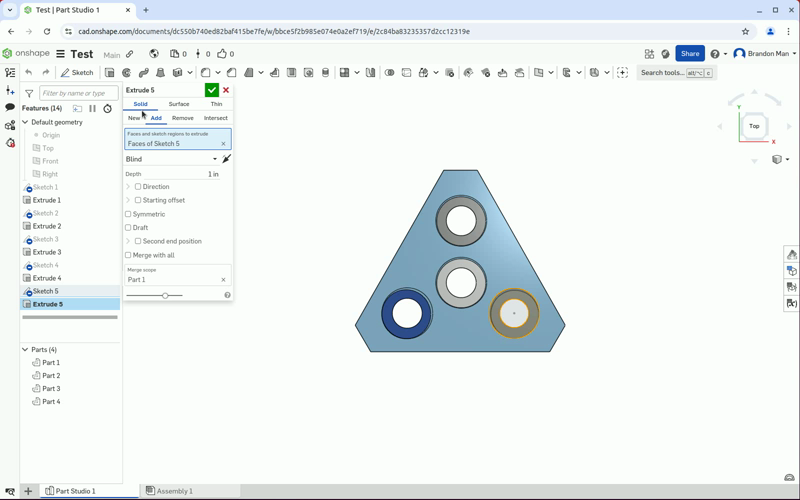
mouse_move(137, 120)
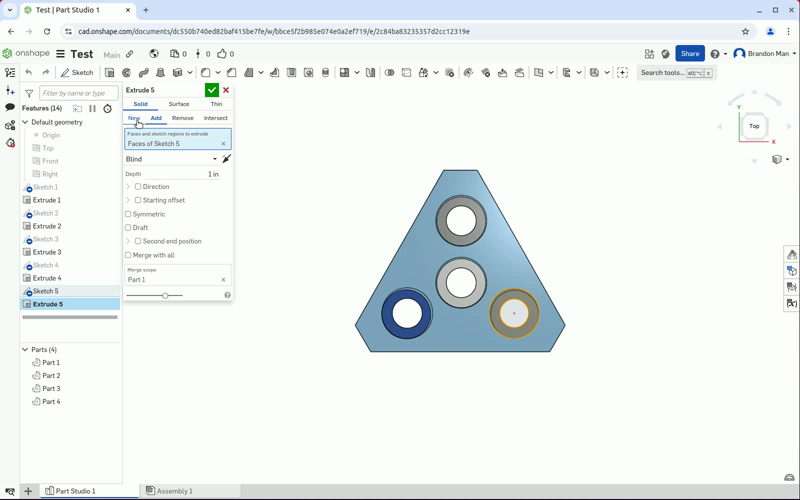
click(137, 120)
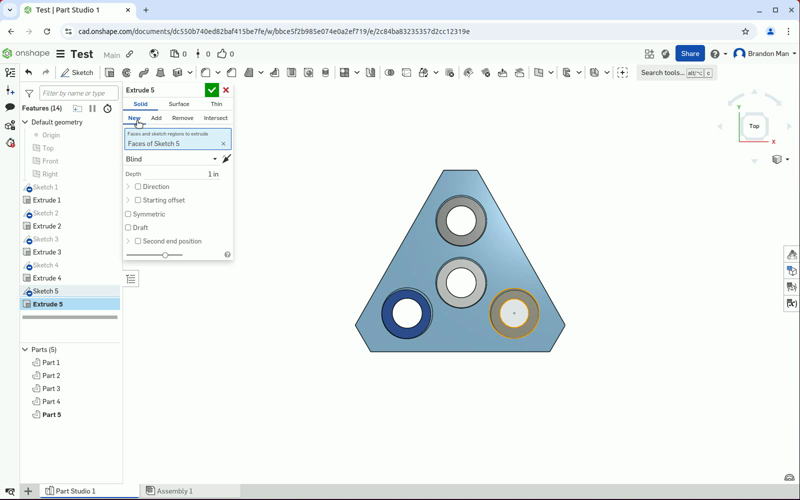
key(tab, 4)
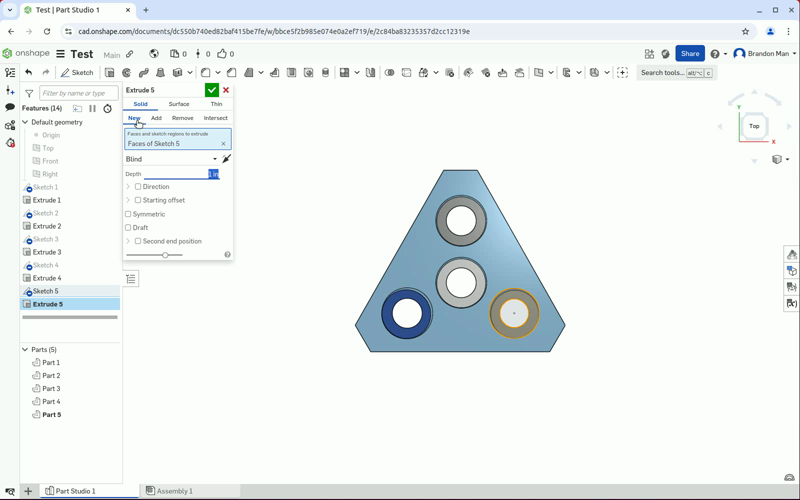
text(3.851)
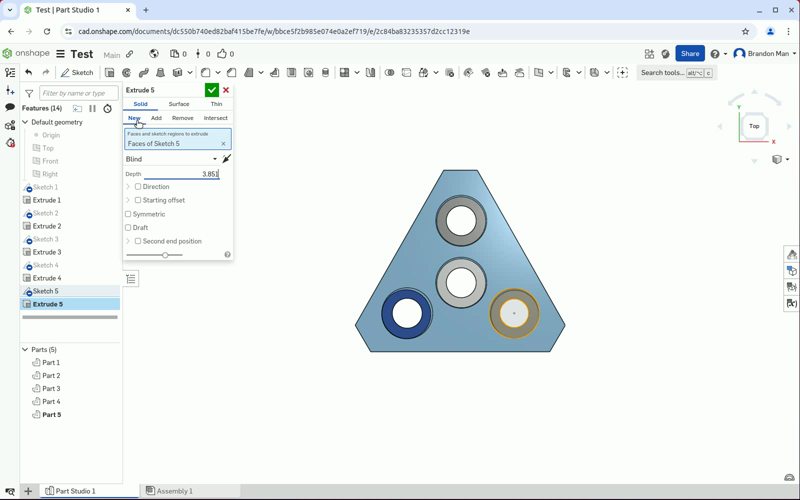
key(enter)
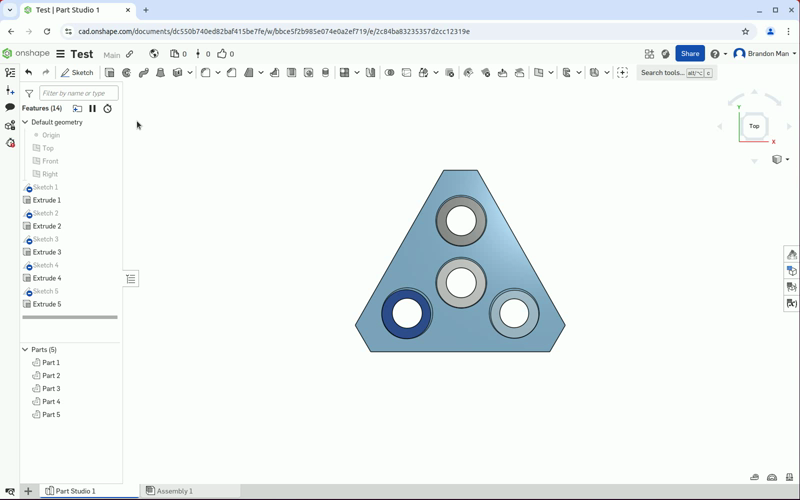
key(shift+h)
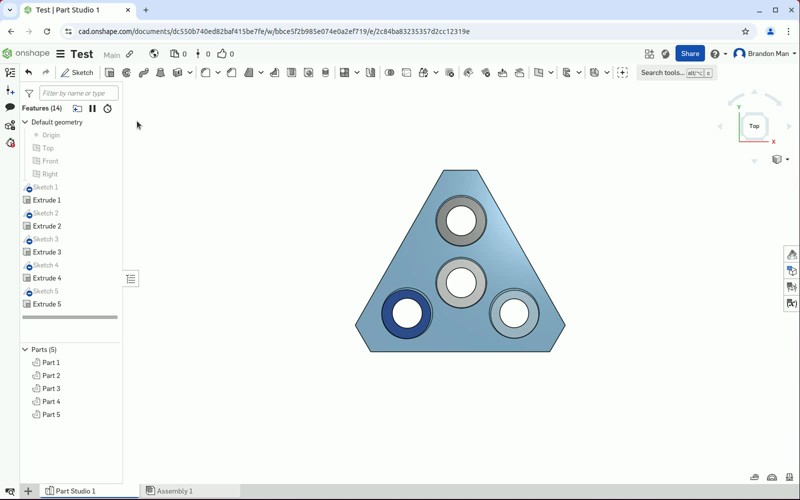
key(shift+h)
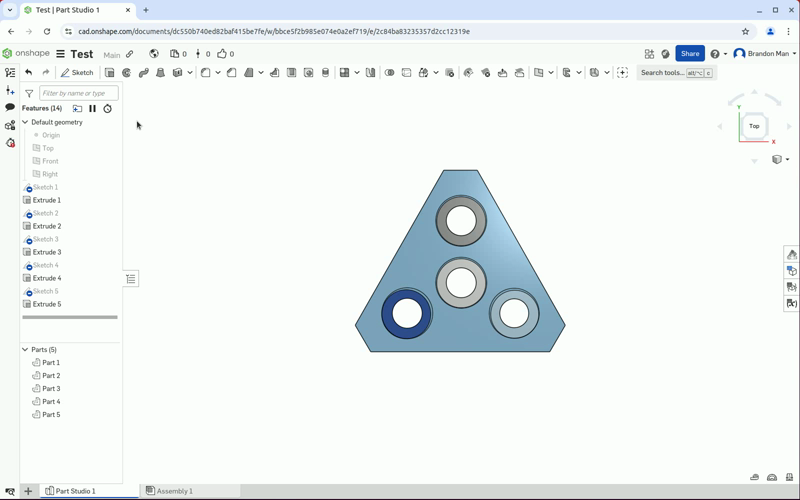
mouse_move(73, 189)
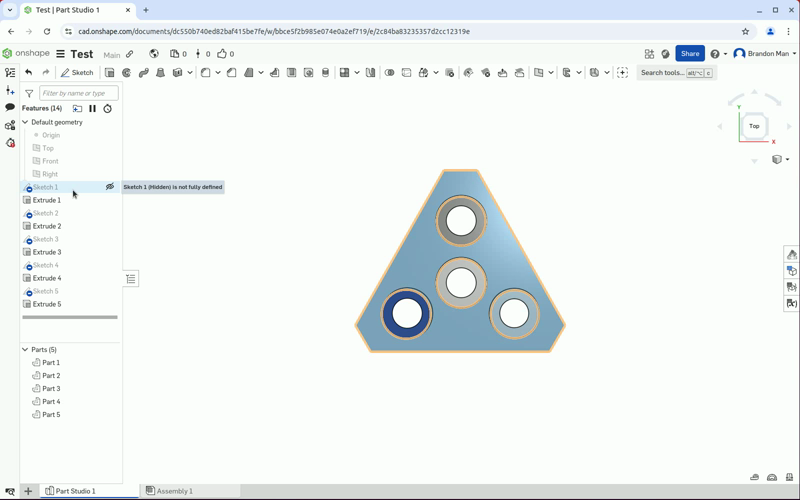
click(73, 189)
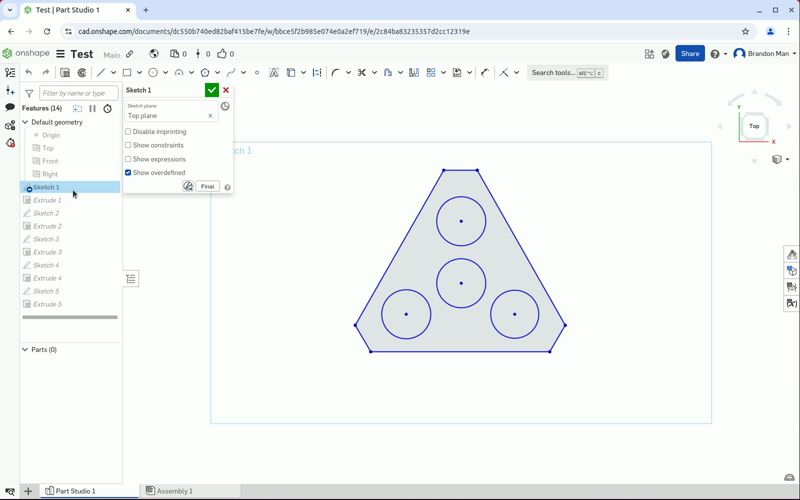
mouse_move(229, 92)
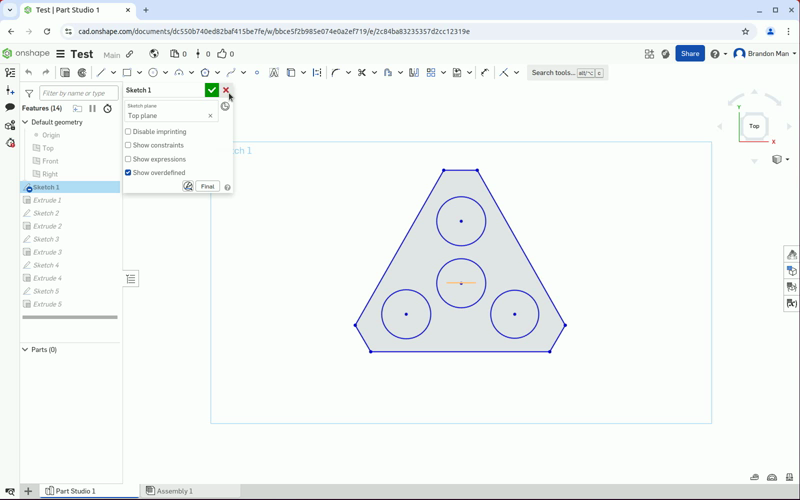
click(229, 92)
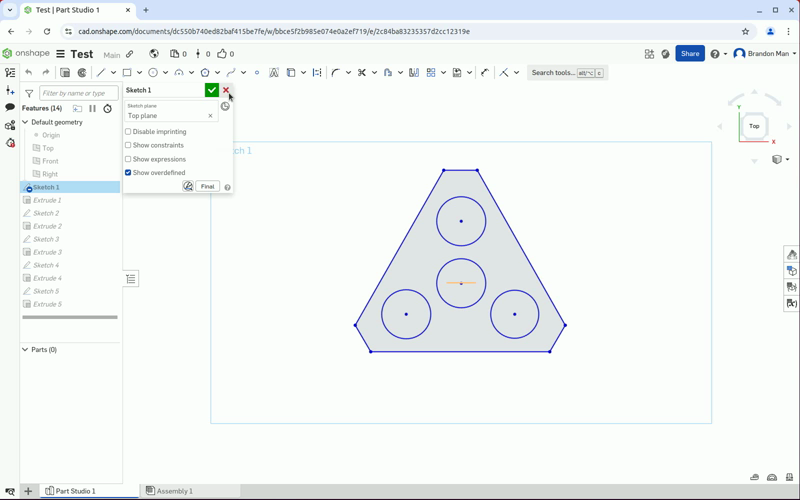
key(shift+s)
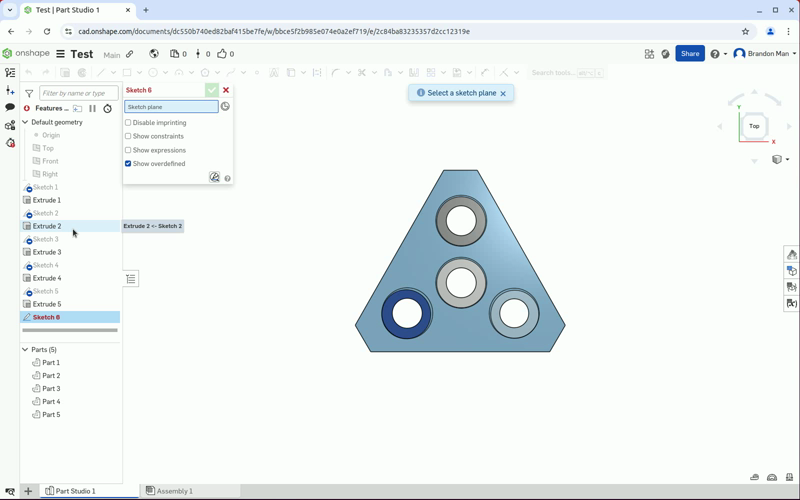
scroll(3)
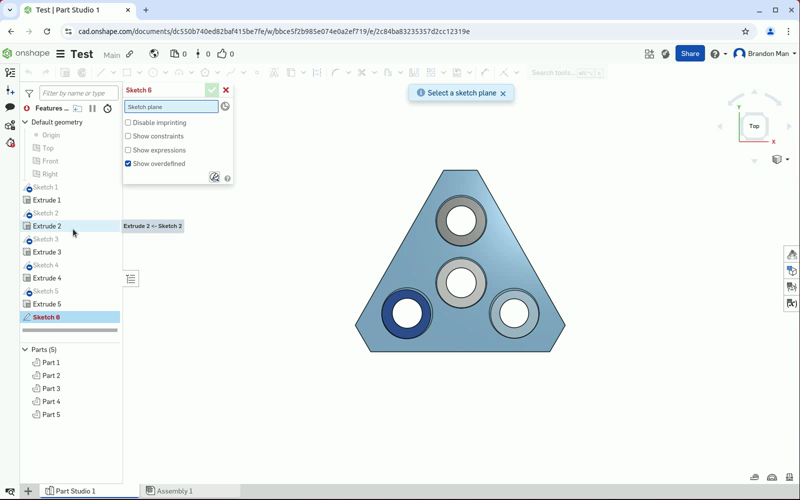
mouse_move(73, 150)
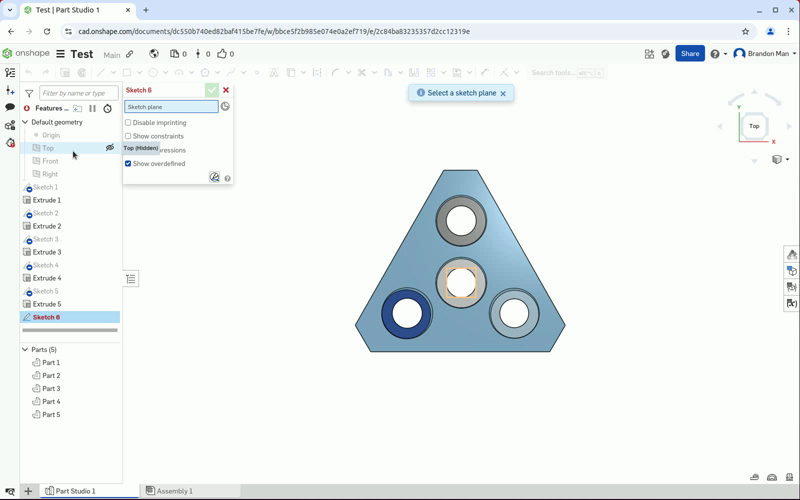
click(73, 150)
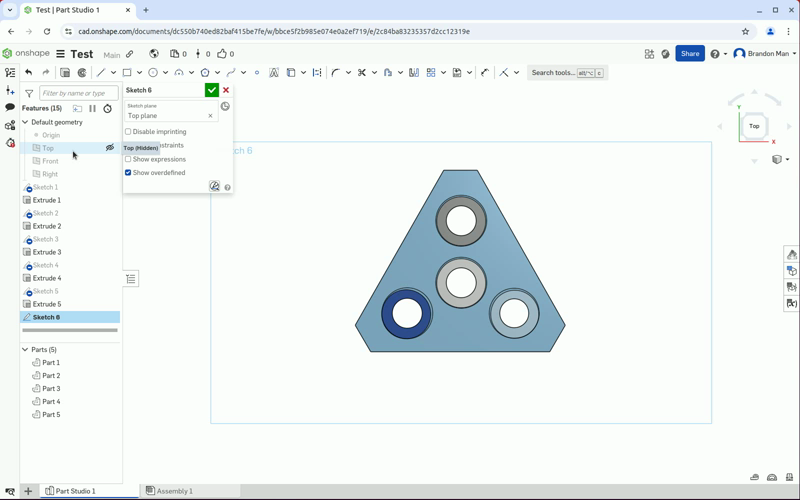
mouse_move(73, 352)
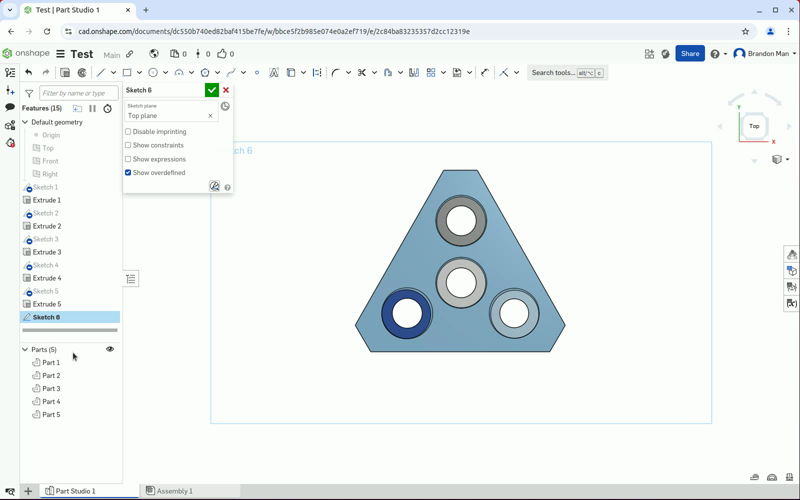
key(y)
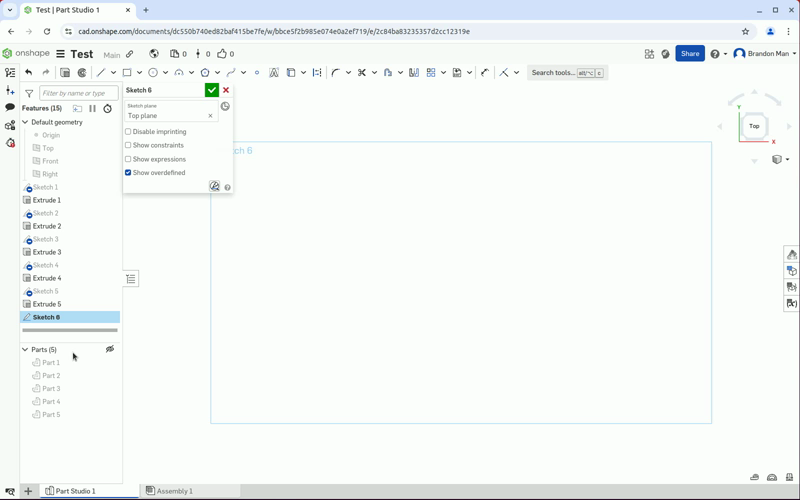
key(l)
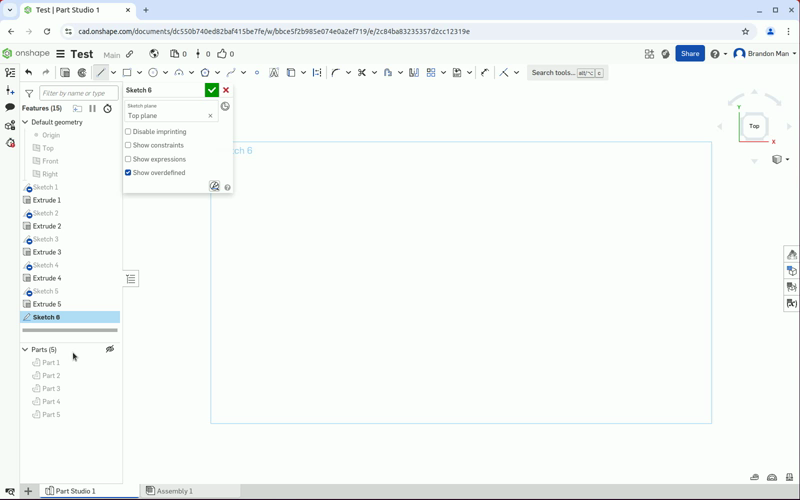
key_down(shift)
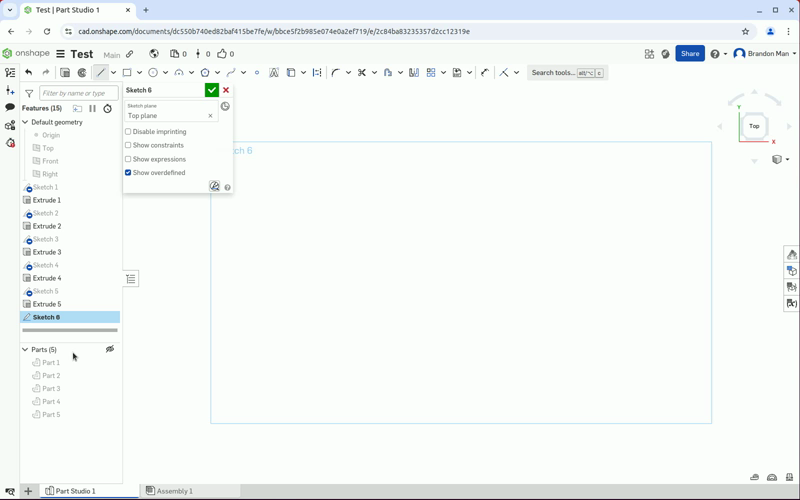
mouse_move(355, 325)
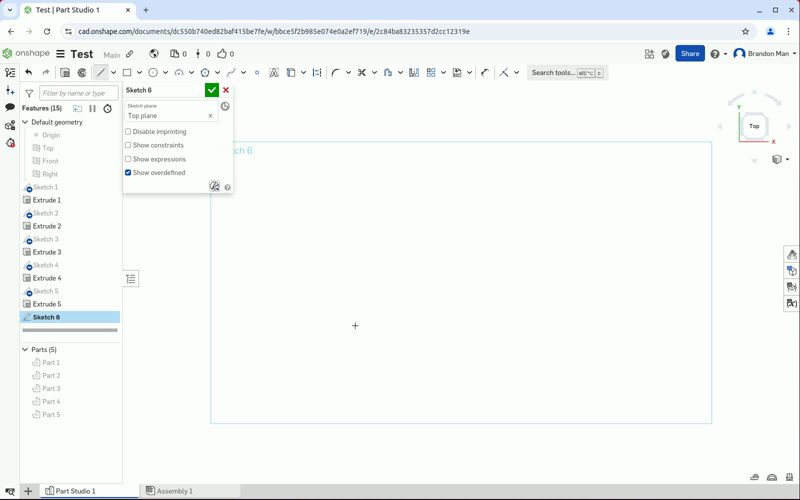
click(355, 325)
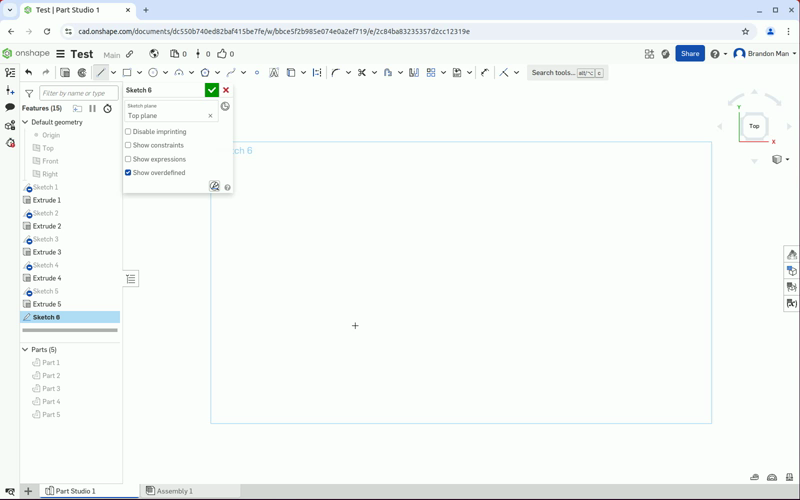
key_up(shift)
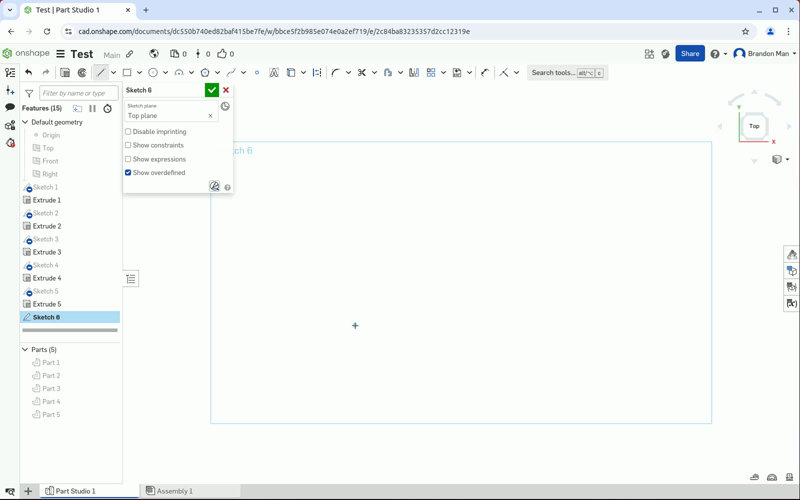
key_down(shift)
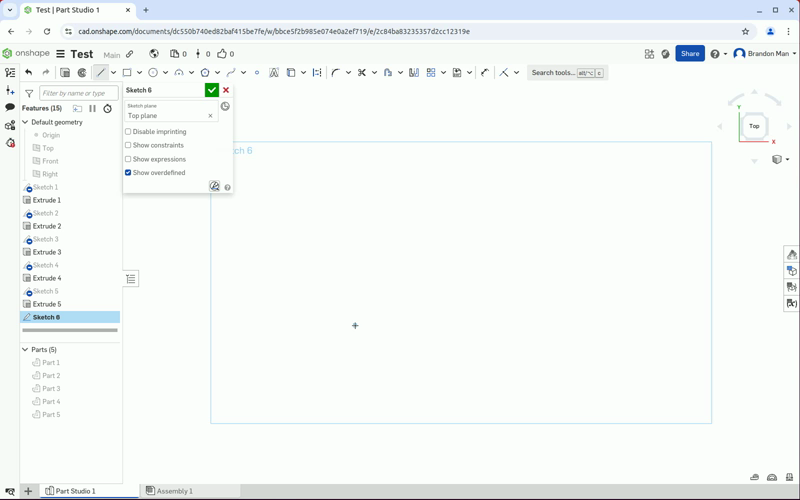
mouse_move(385, 325)
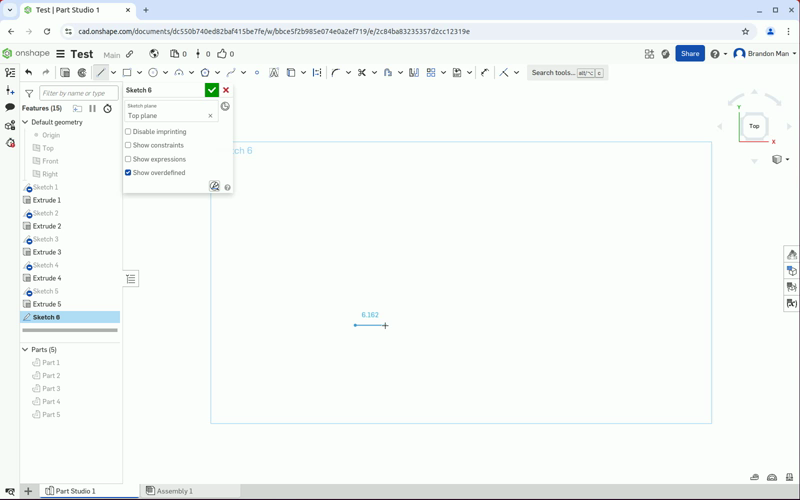
mouse_move(370, 351)
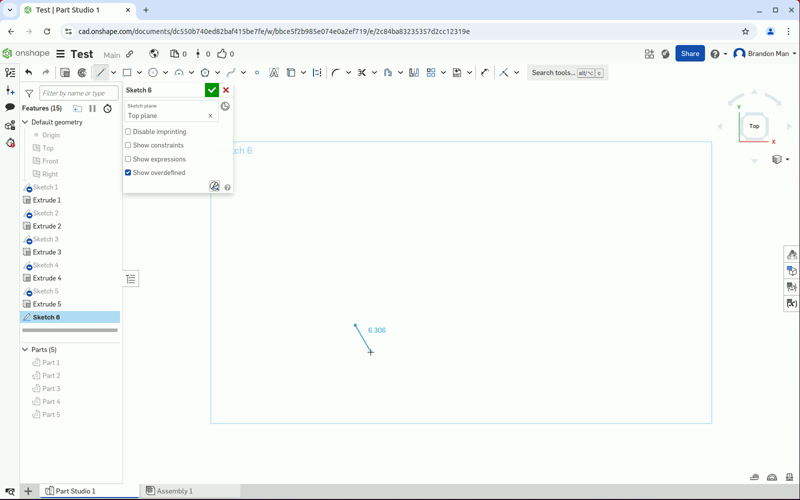
click(370, 351)
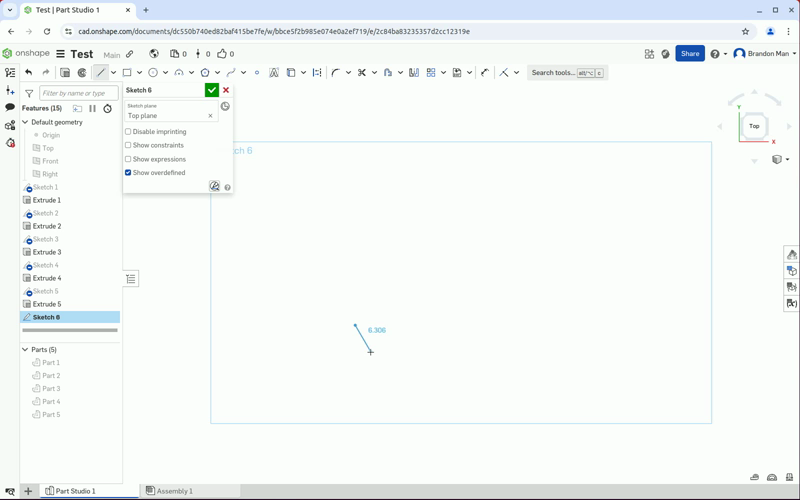
key_up(shift)
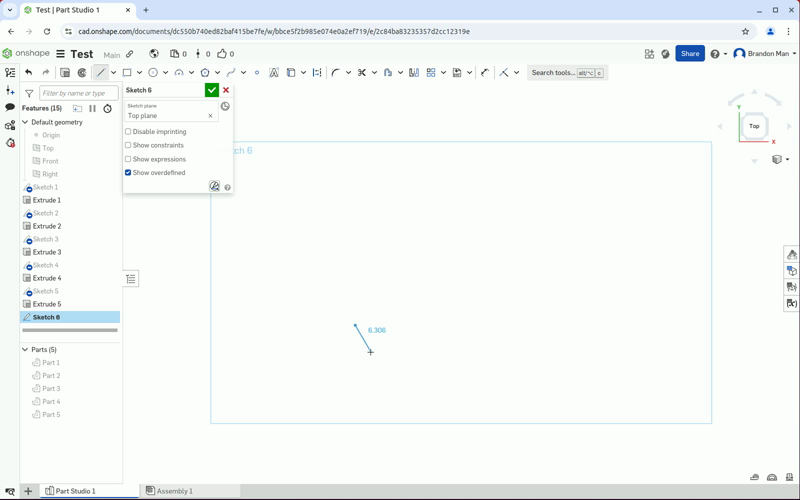
key_down(shift)
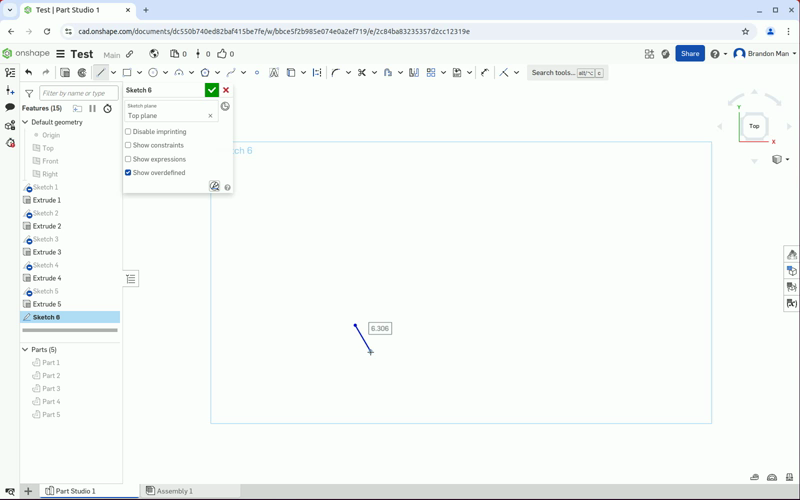
mouse_move(549, 351)
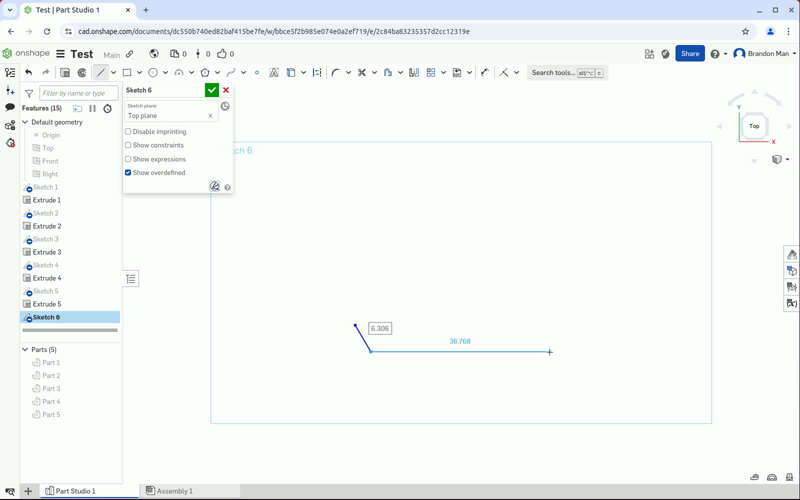
click(549, 351)
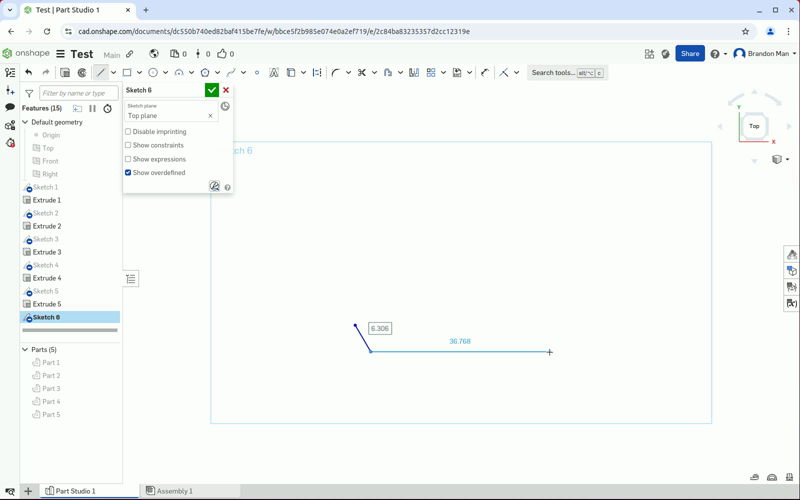
key_up(shift)
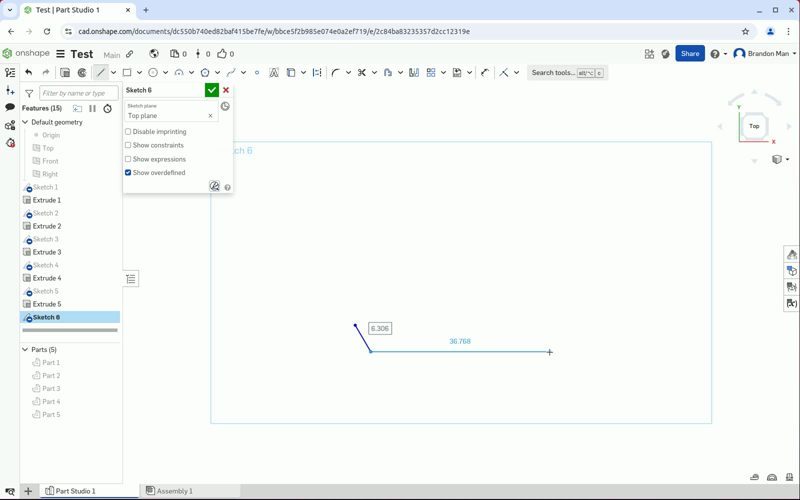
key_down(shift)
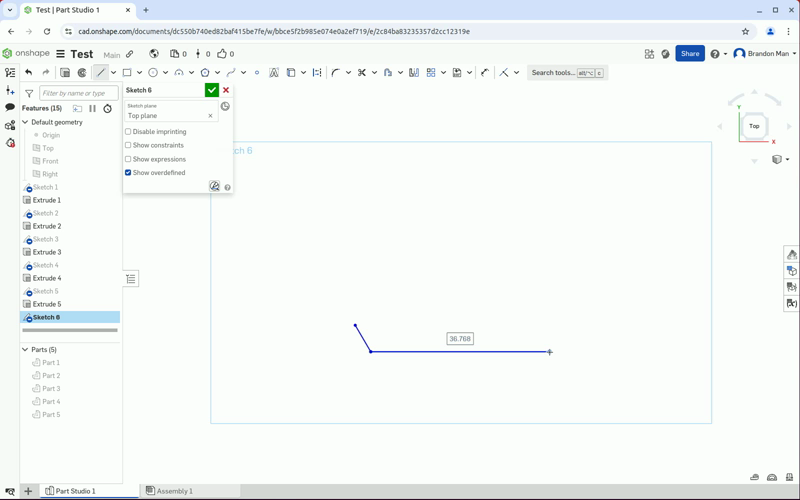
mouse_move(579, 351)
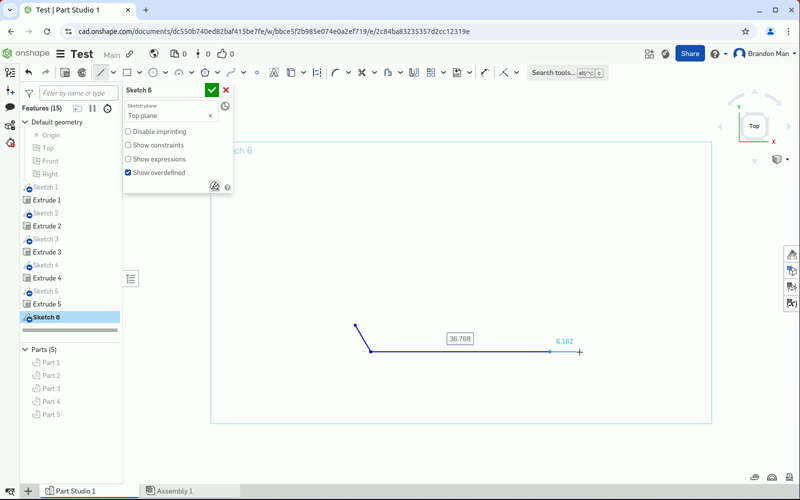
mouse_move(565, 325)
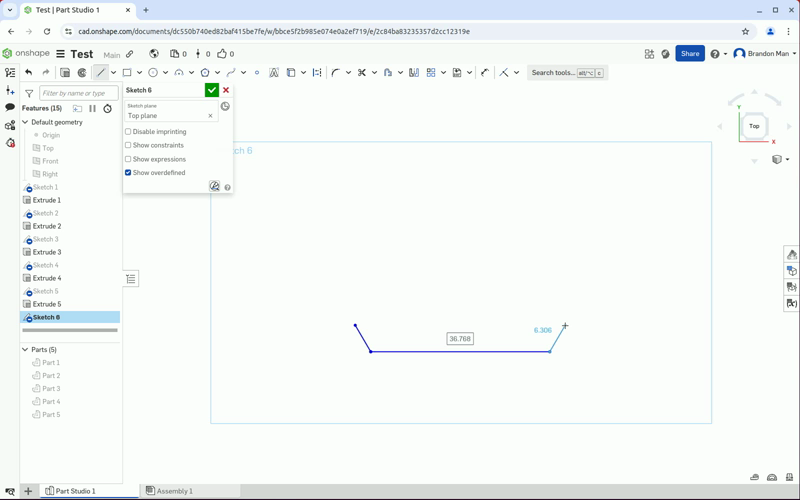
click(565, 325)
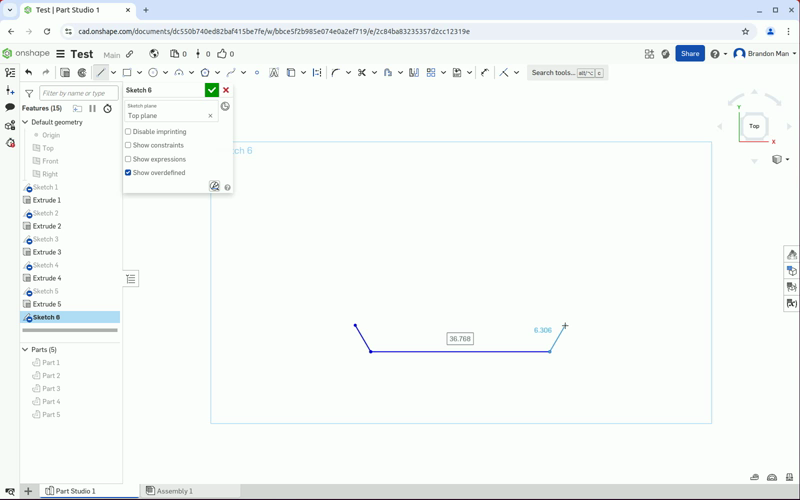
key_up(shift)
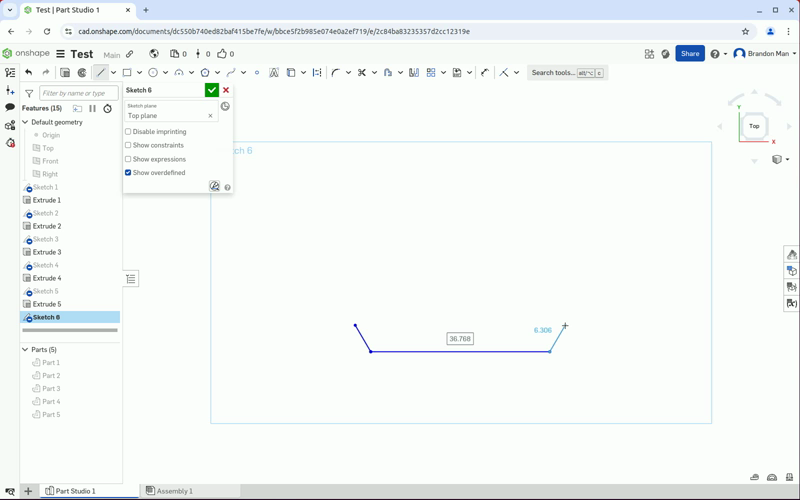
key_down(shift)
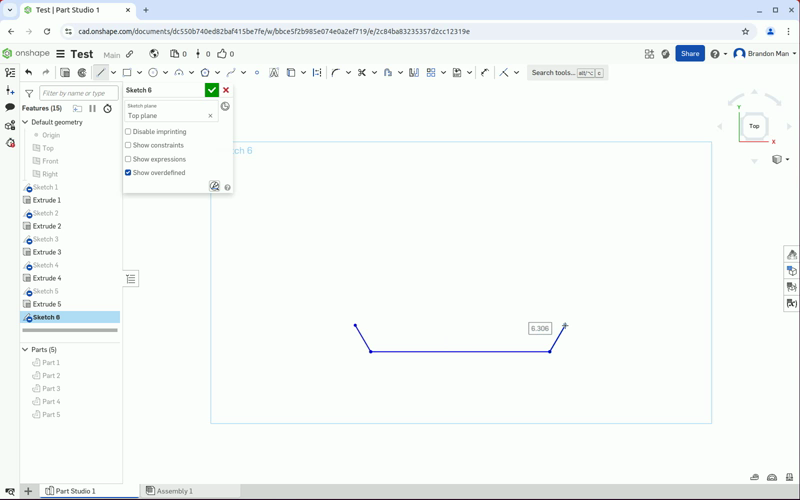
mouse_move(477, 170)
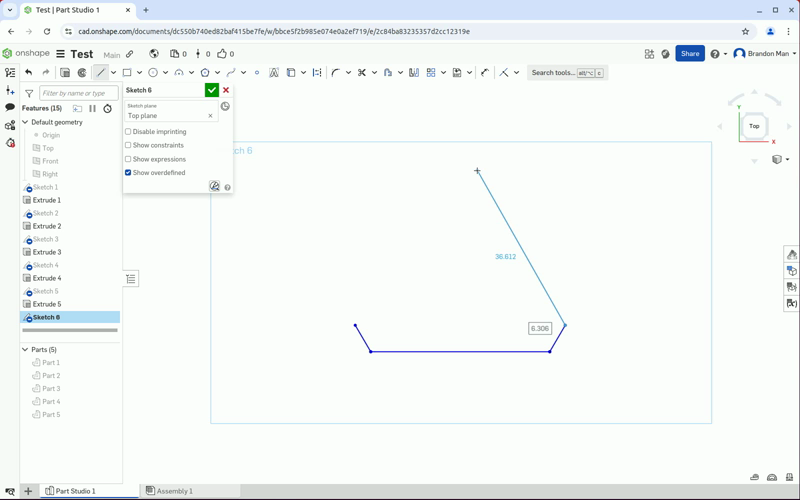
click(477, 170)
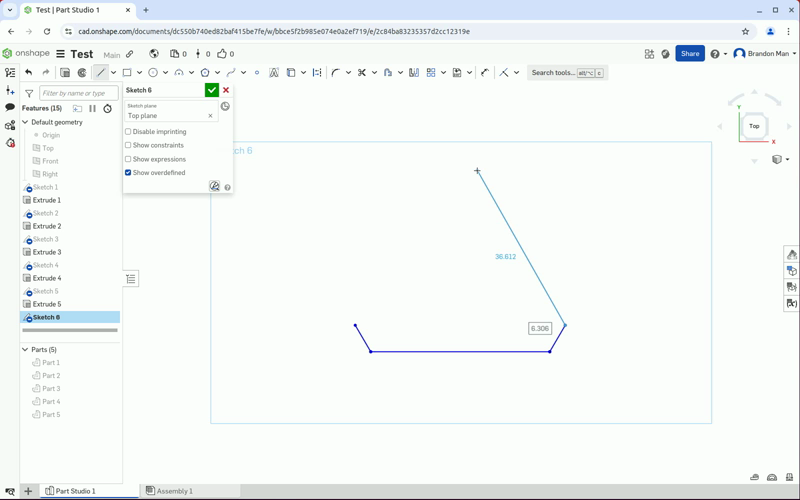
key_up(shift)
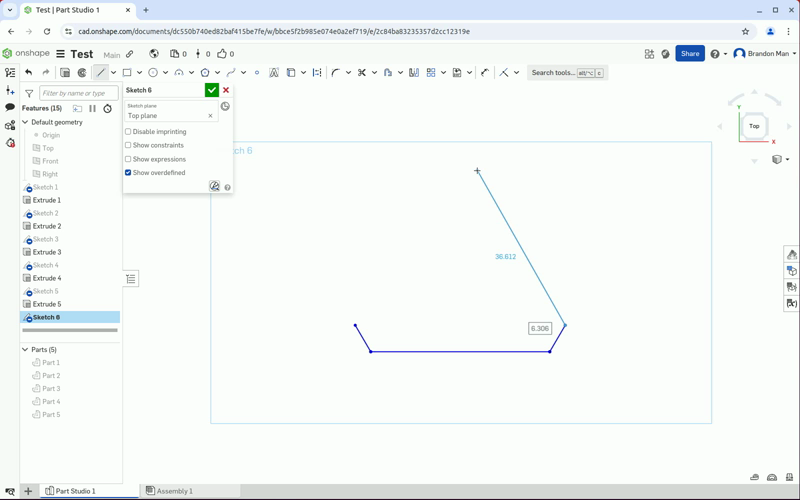
key_down(shift)
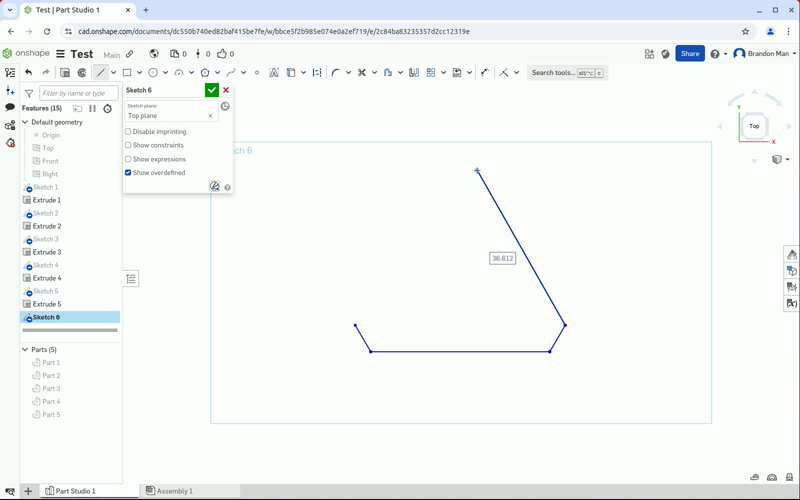
mouse_move(507, 170)
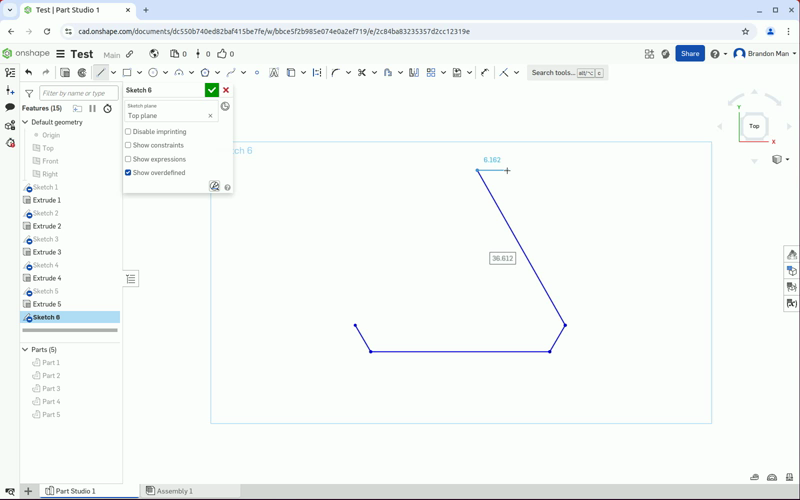
mouse_move(443, 170)
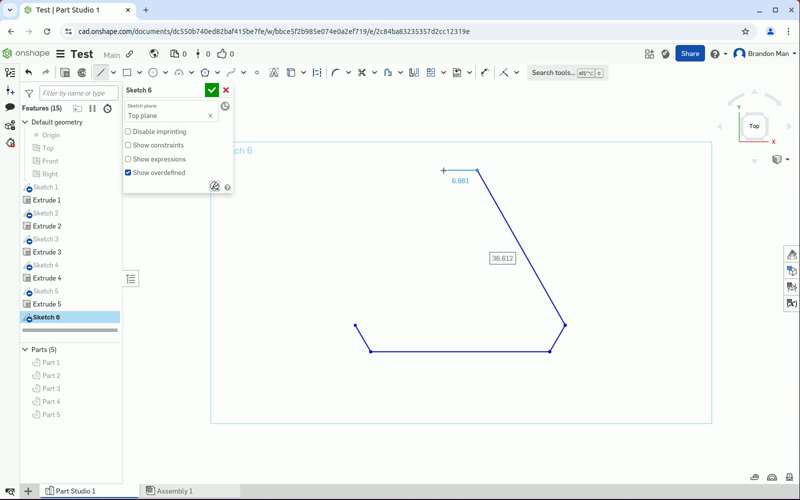
click(443, 170)
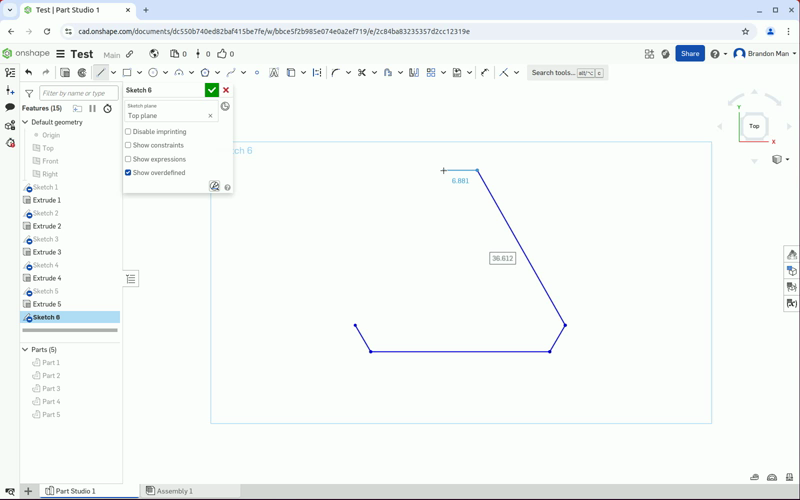
key_up(shift)
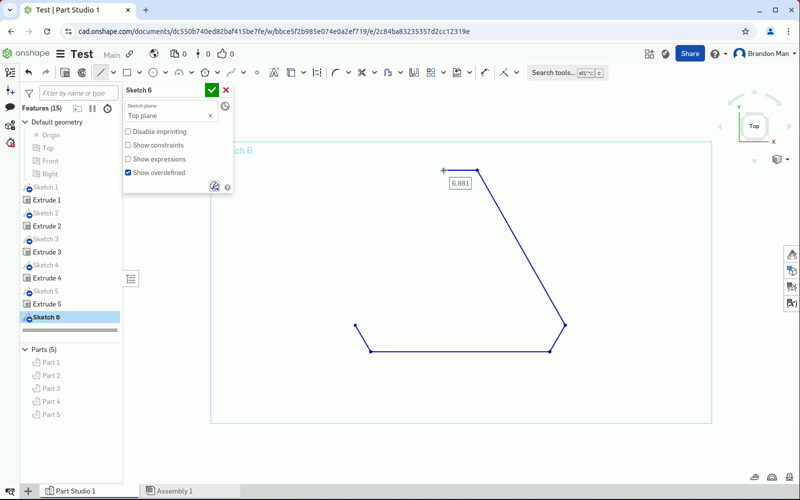
key_down(shift)
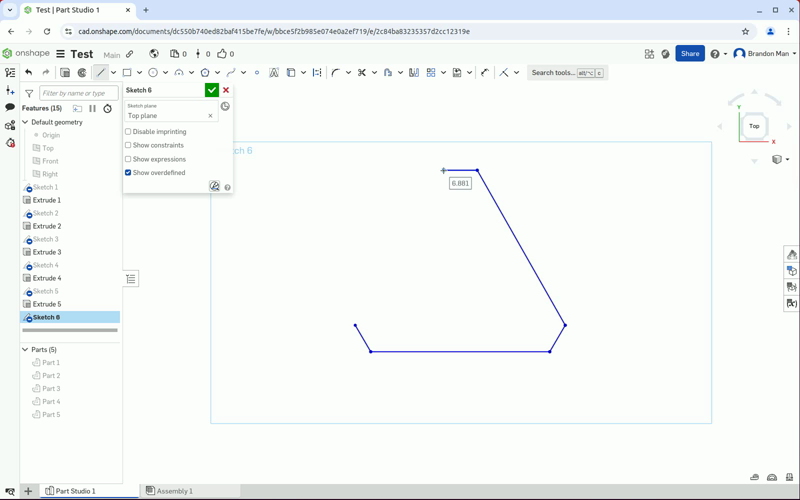
mouse_move(355, 325)
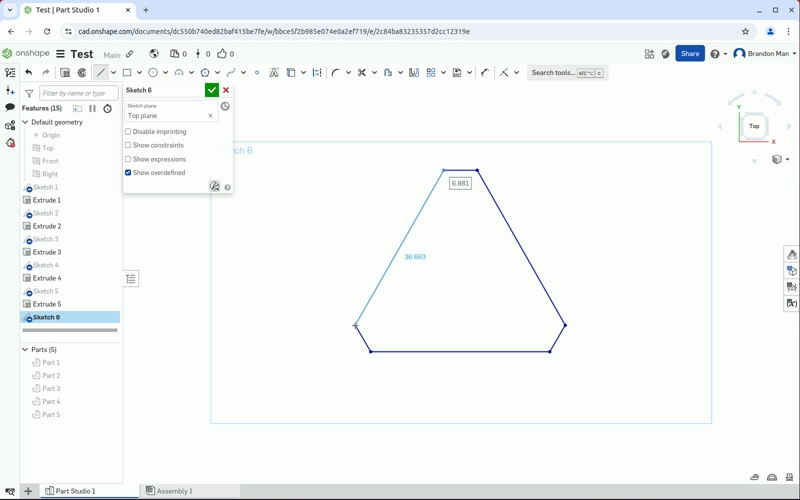
key_up(shift)
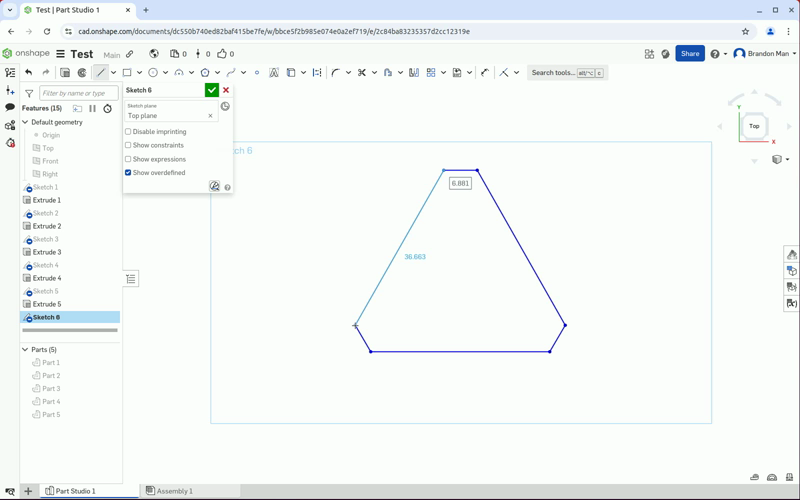
click(355, 325)
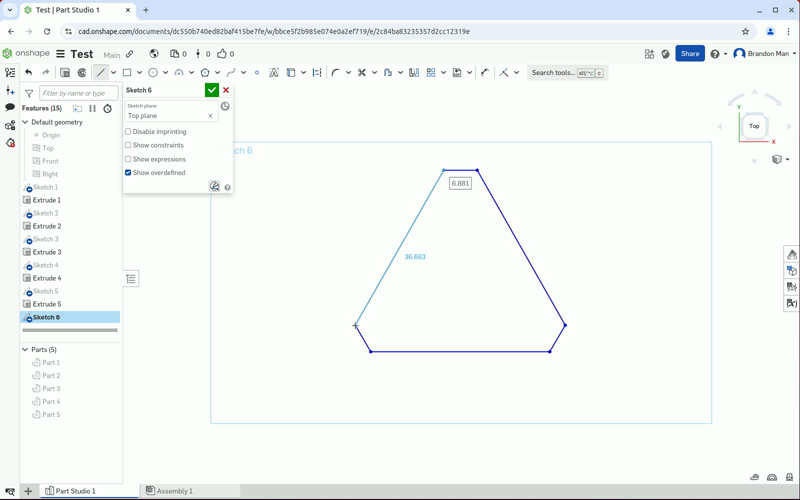
key(esc)
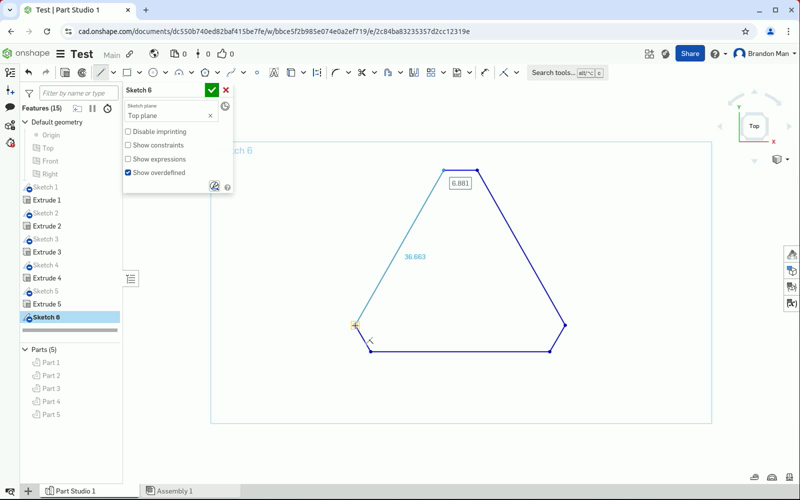
key(c)
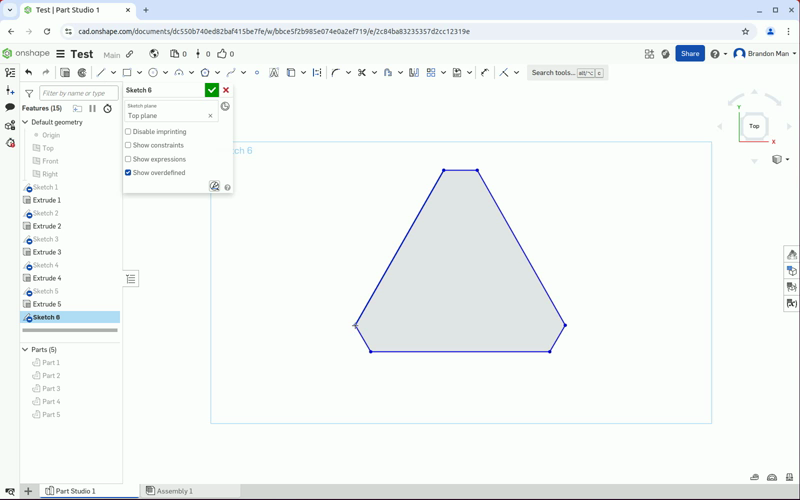
key_down(shift)
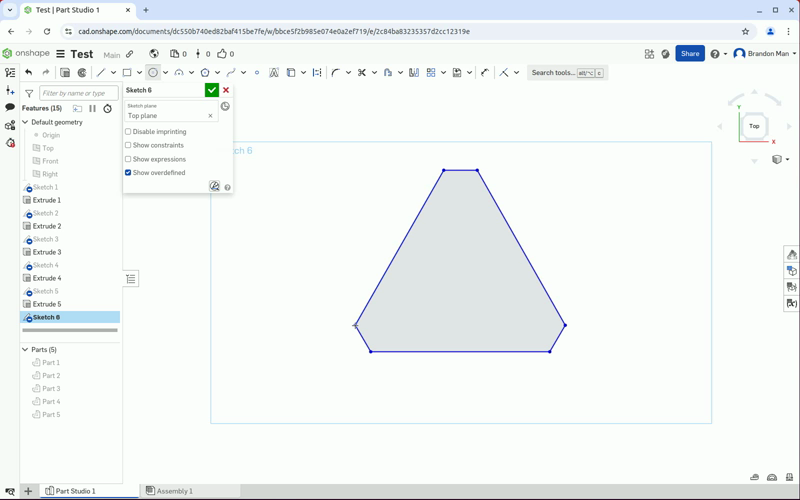
mouse_move(406, 314)
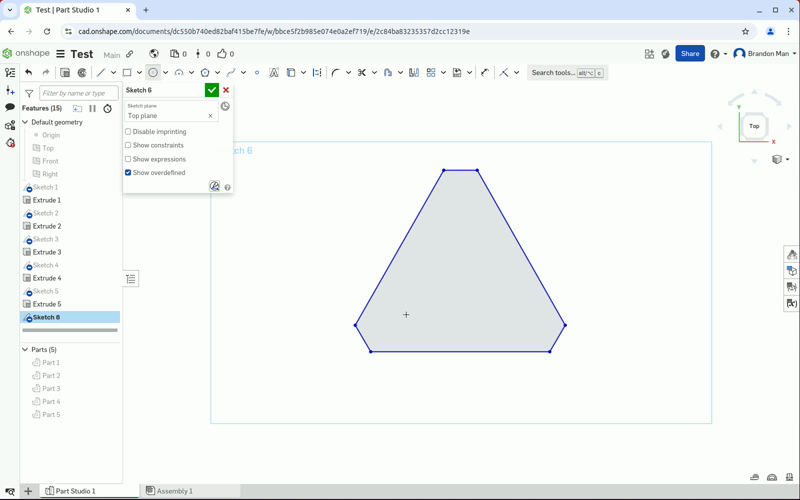
click(406, 314)
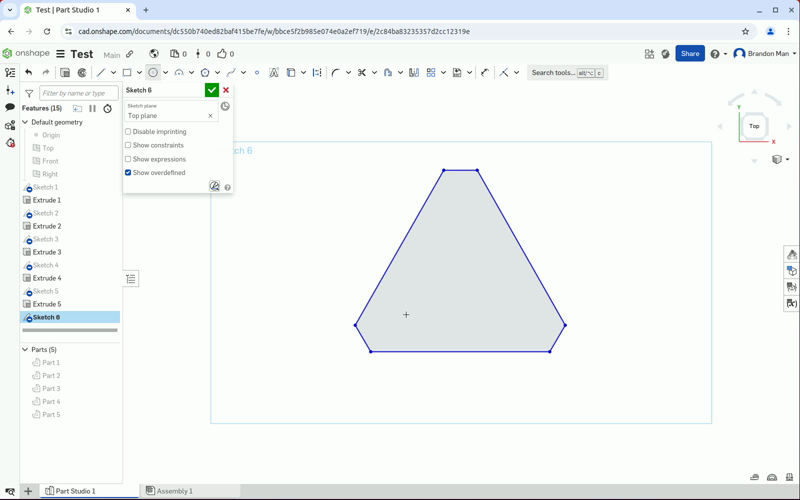
key_up(shift)
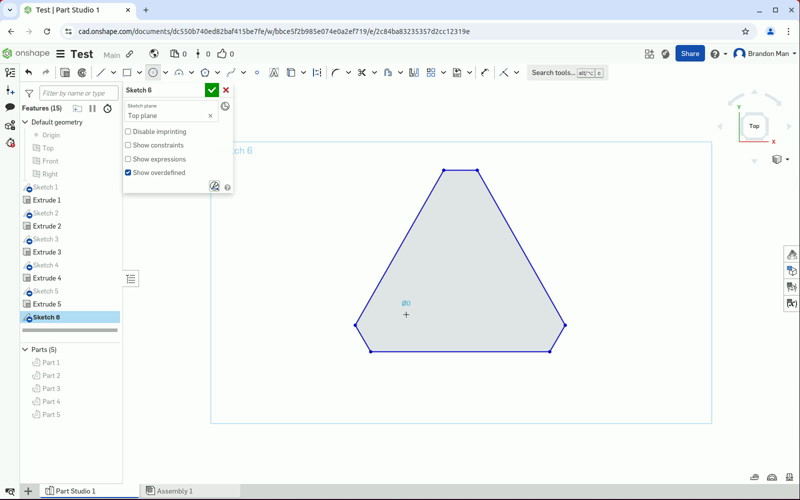
mouse_move(430, 314)
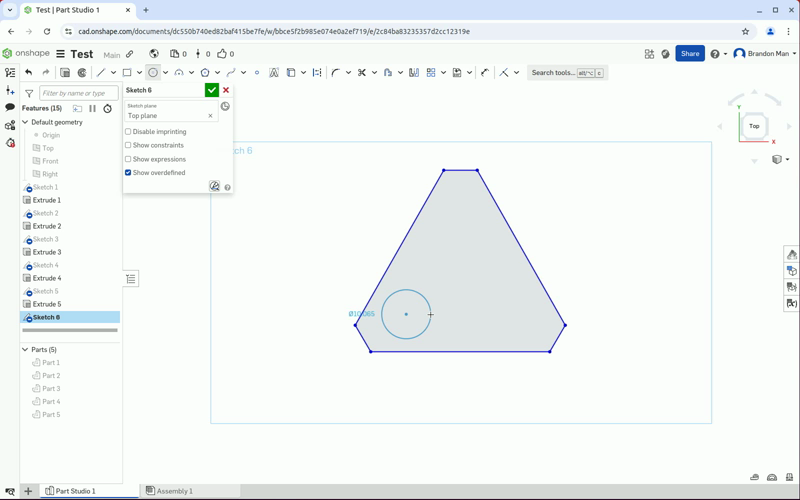
click(430, 314)
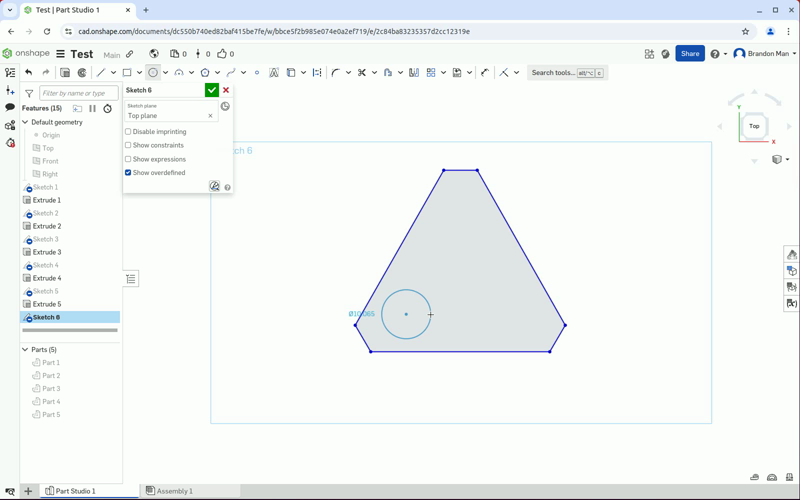
key(esc)
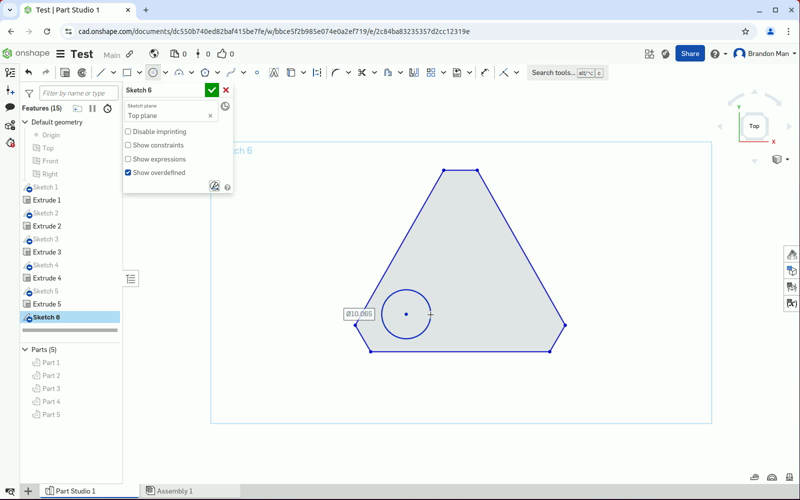
key(c)
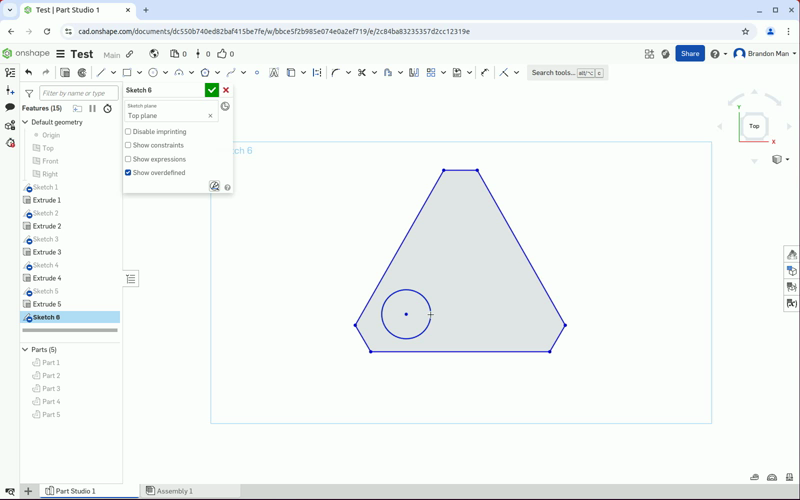
key_down(shift)
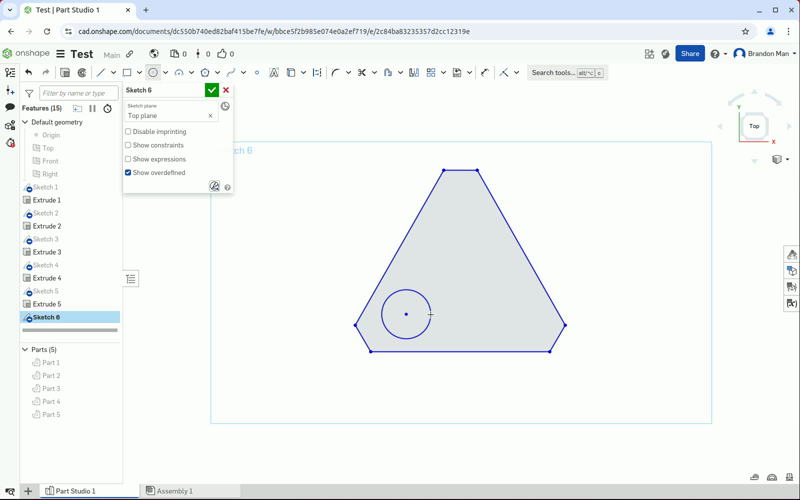
mouse_move(461, 283)
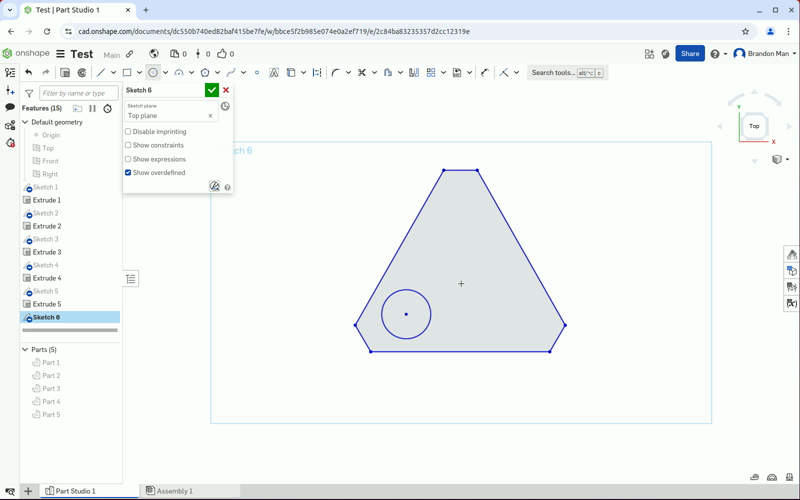
click(461, 283)
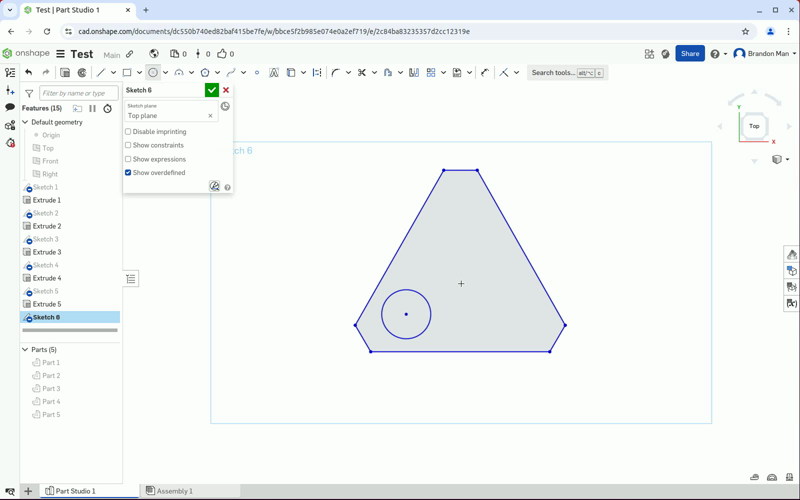
key_up(shift)
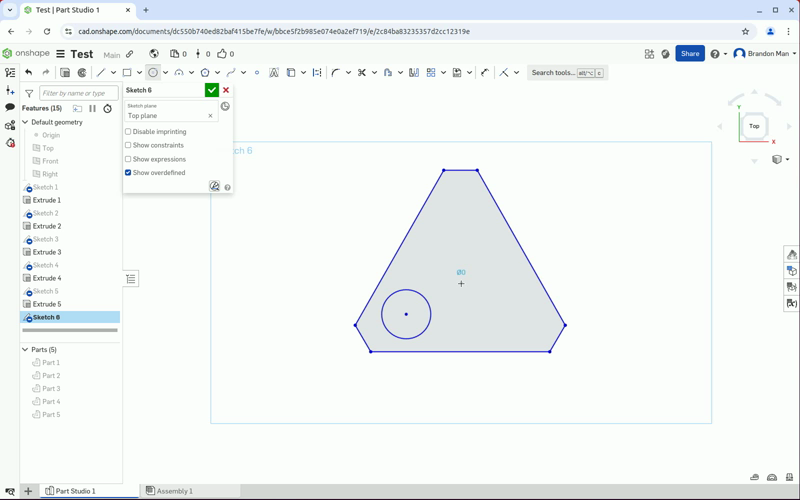
mouse_move(485, 283)
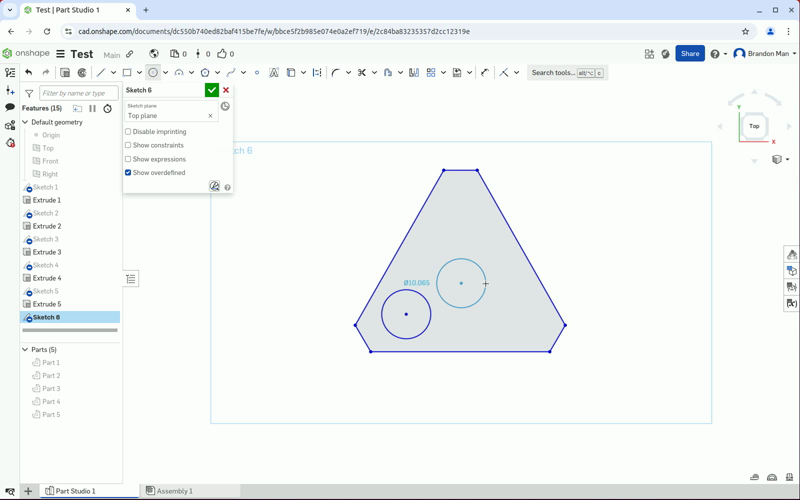
click(485, 283)
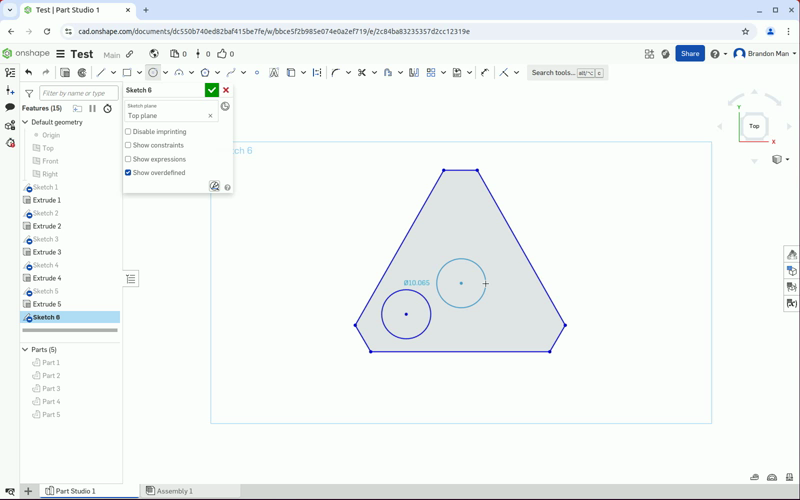
key(esc)
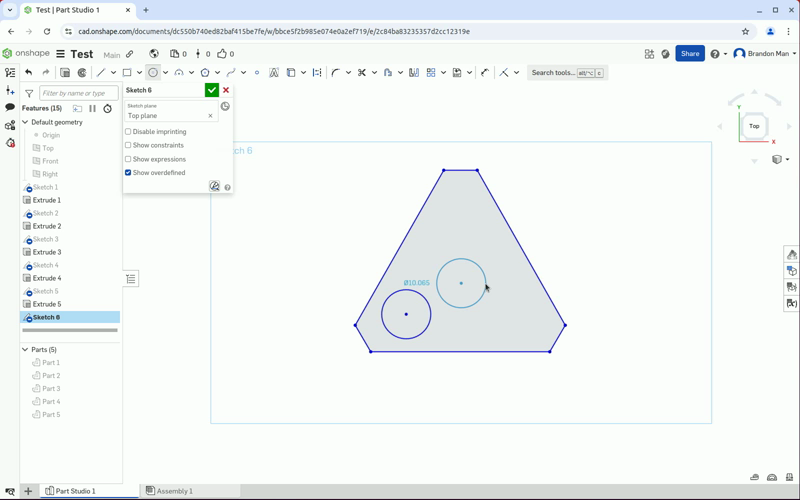
key(c)
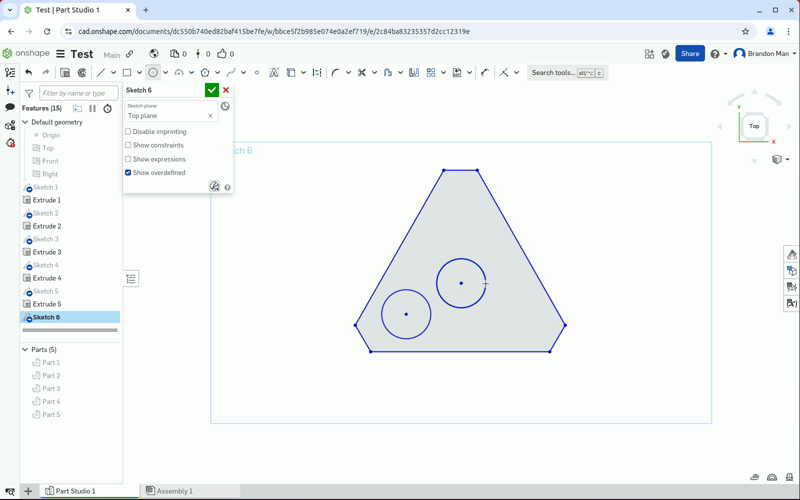
key_down(shift)
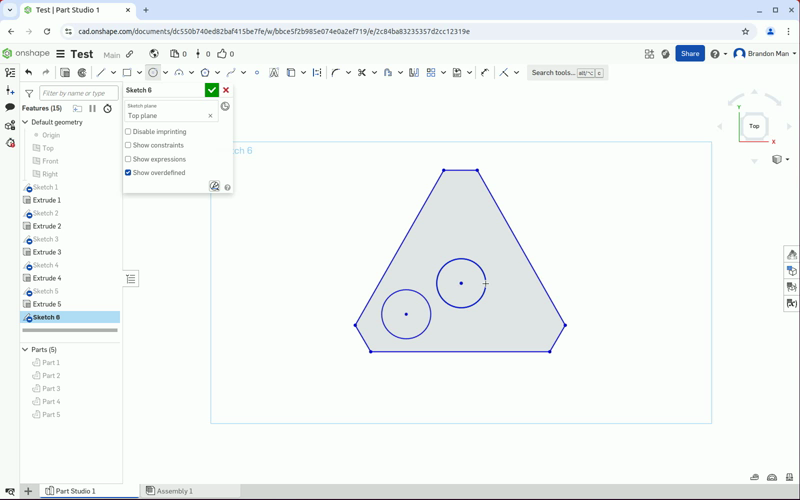
mouse_move(461, 221)
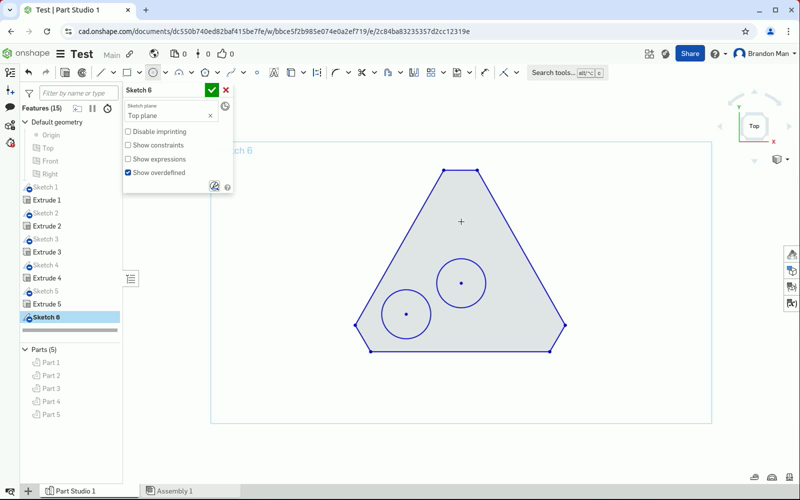
click(461, 221)
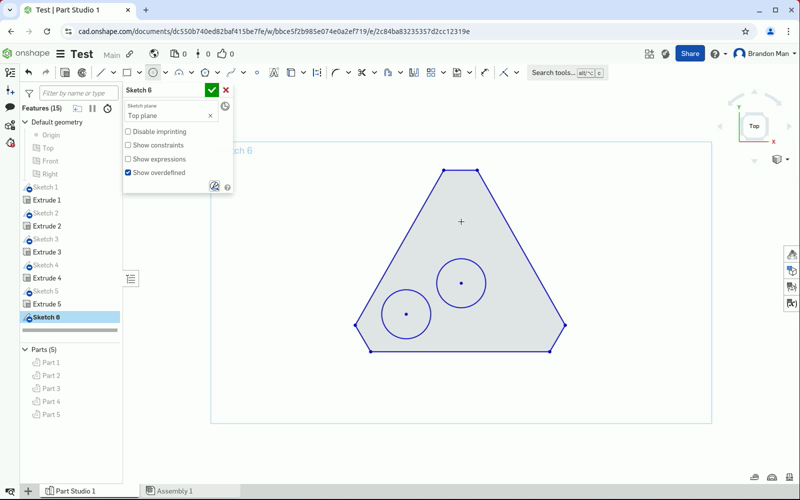
key_up(shift)
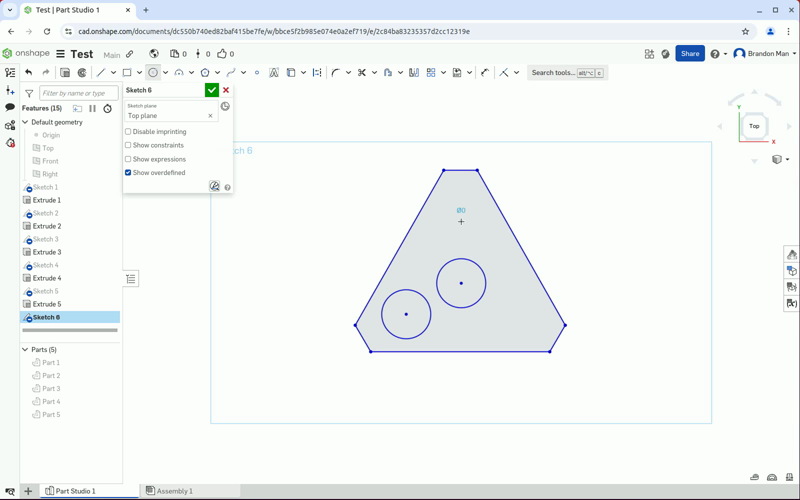
mouse_move(485, 221)
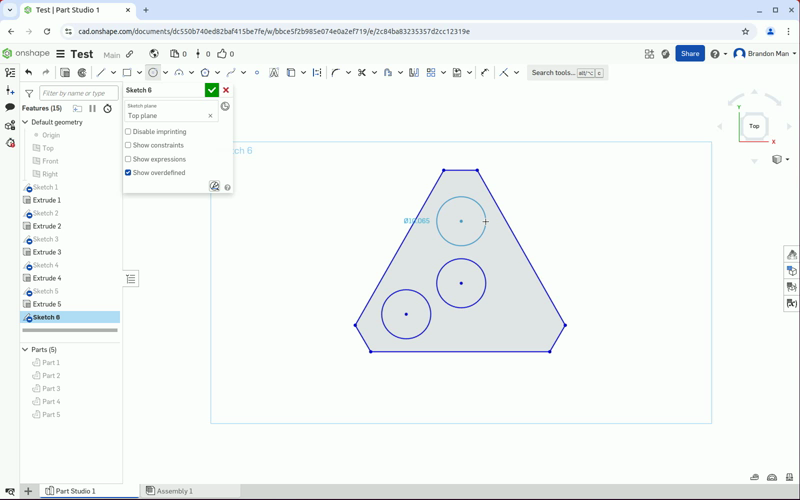
click(485, 221)
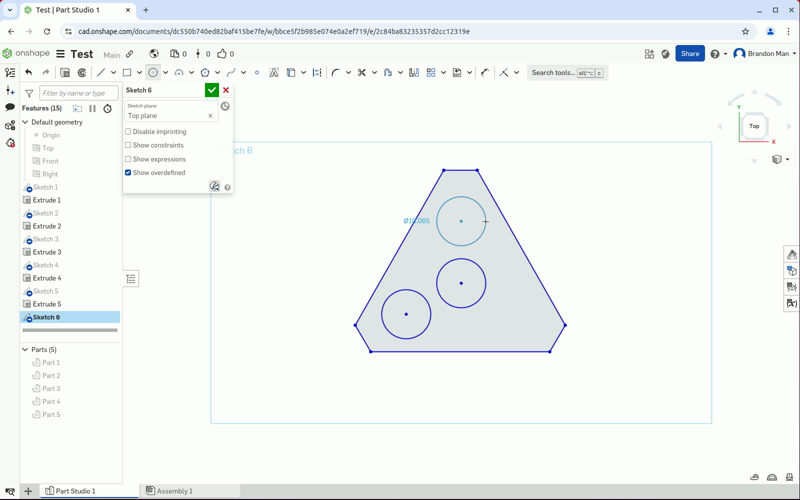
key(esc)
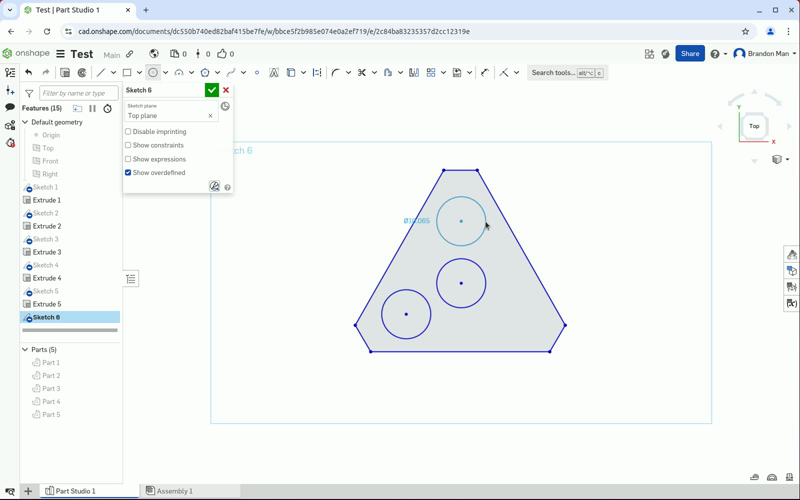
key(c)
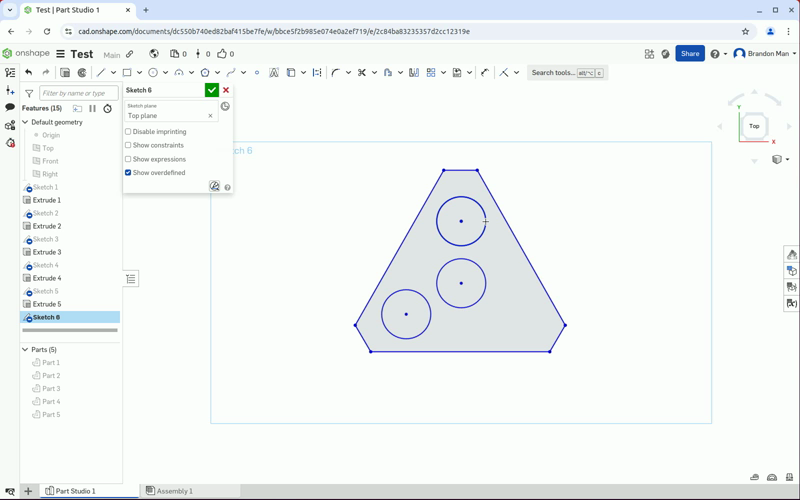
key_down(shift)
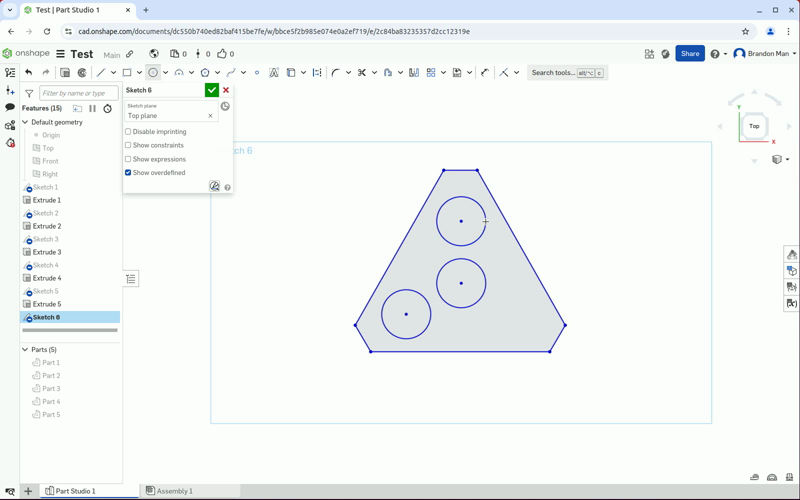
mouse_move(514, 314)
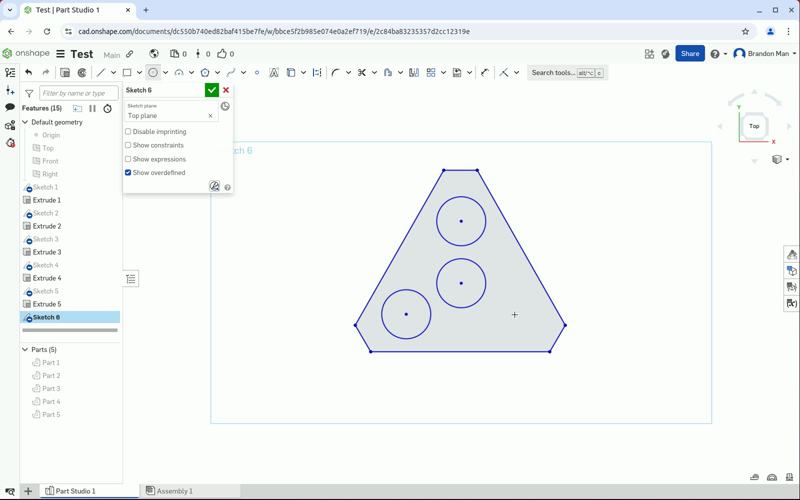
click(514, 314)
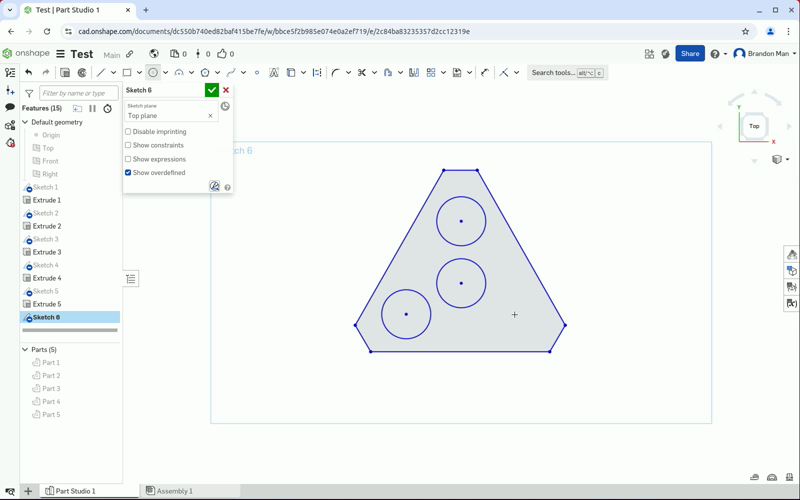
key_up(shift)
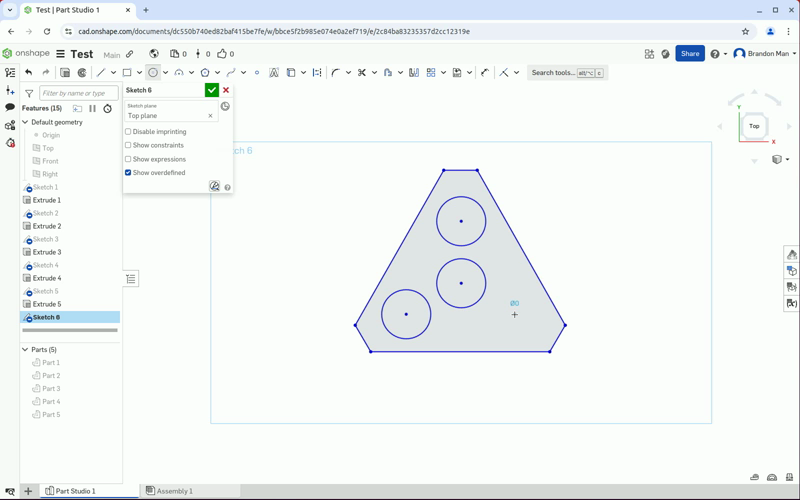
mouse_move(538, 314)
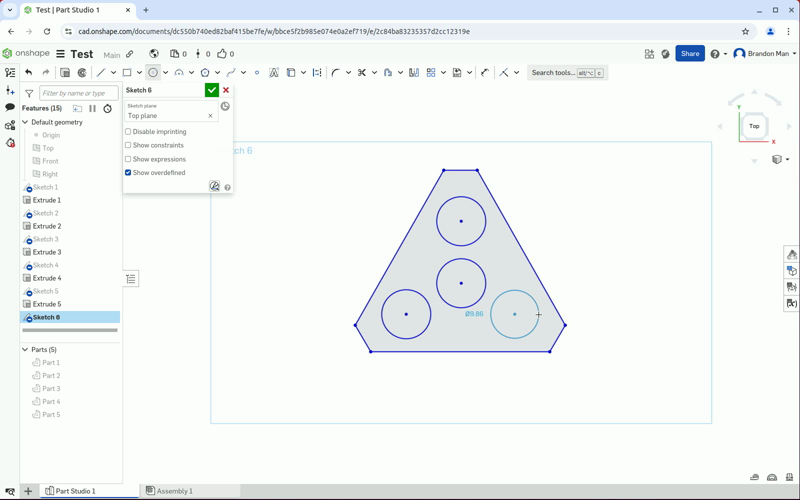
click(538, 314)
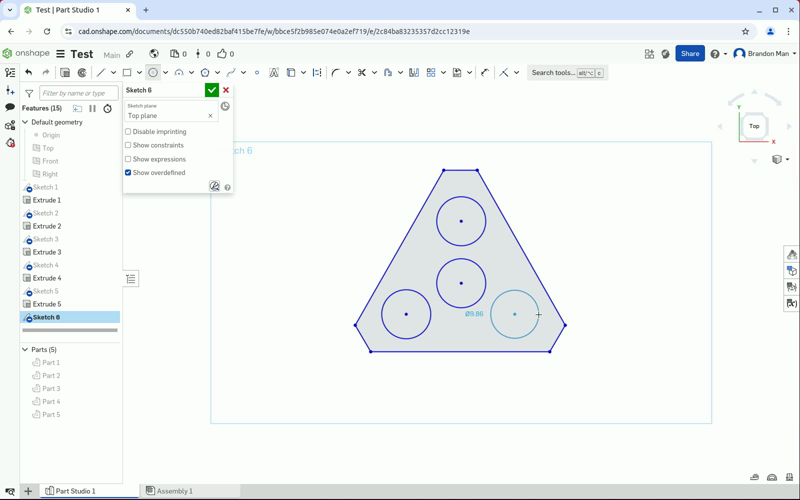
key(esc)
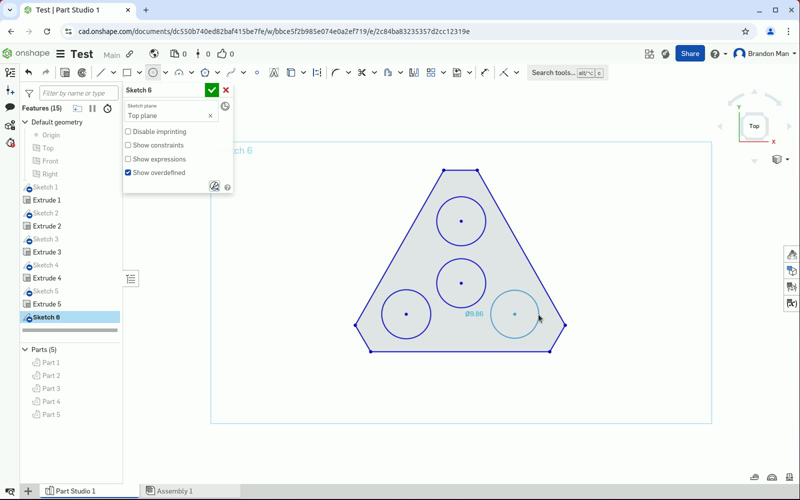
mouse_move(460, 326)
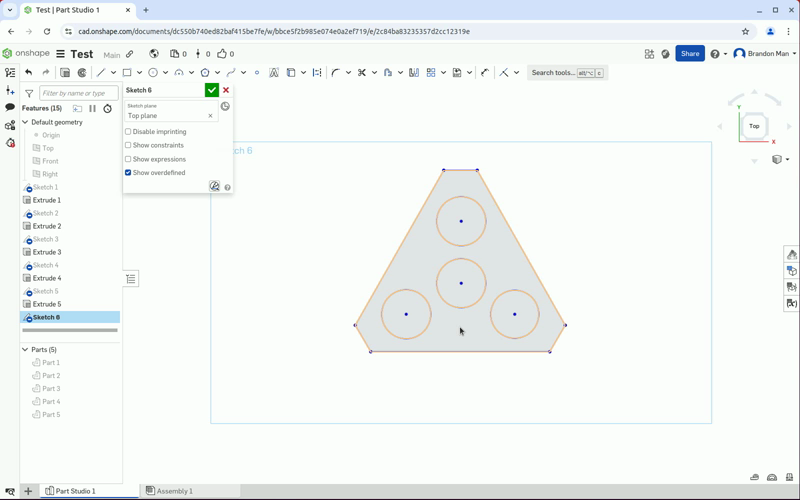
click(460, 326)
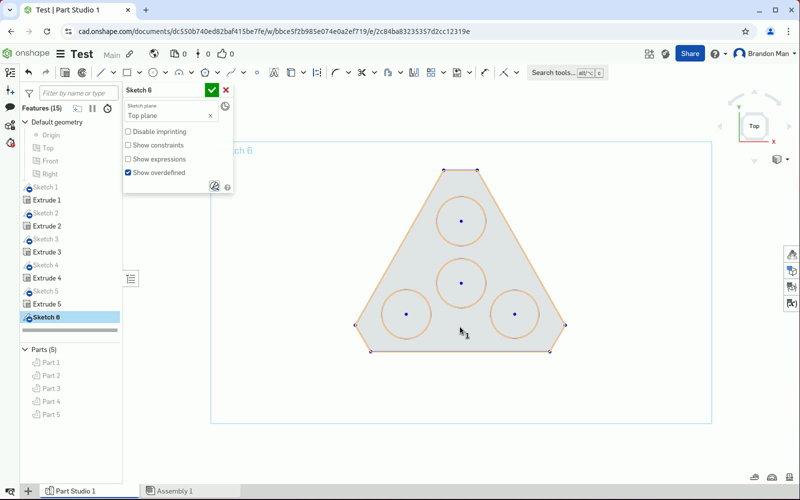
mouse_move(73, 352)
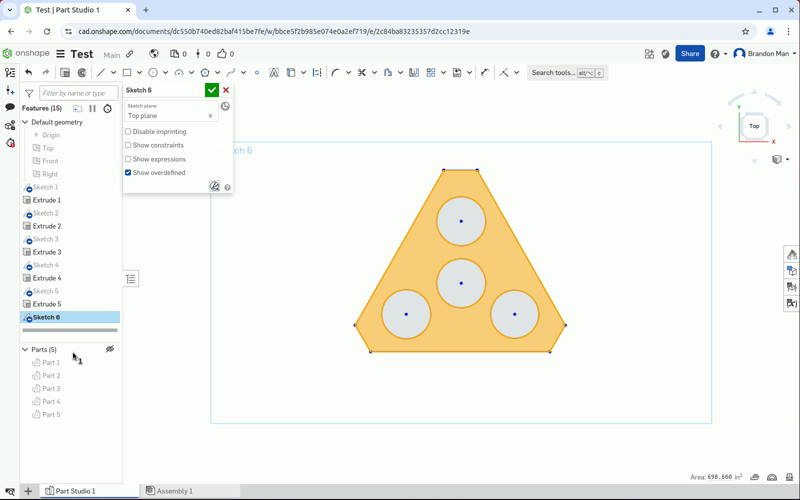
key(shift+y)
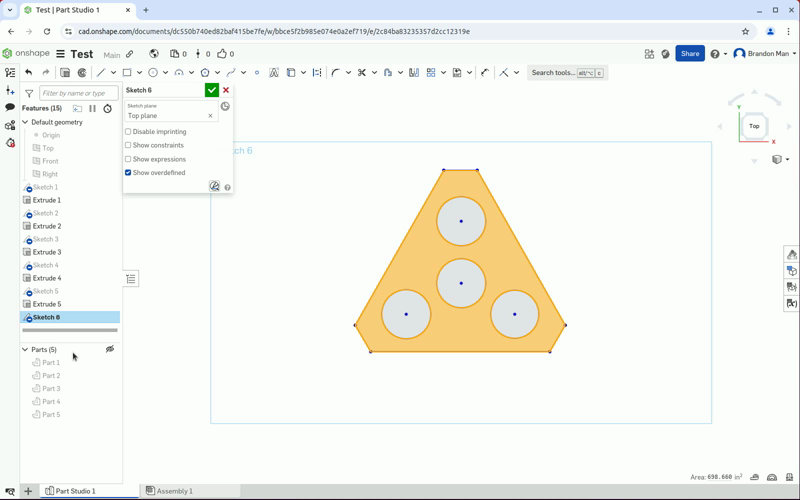
key(shift+e)
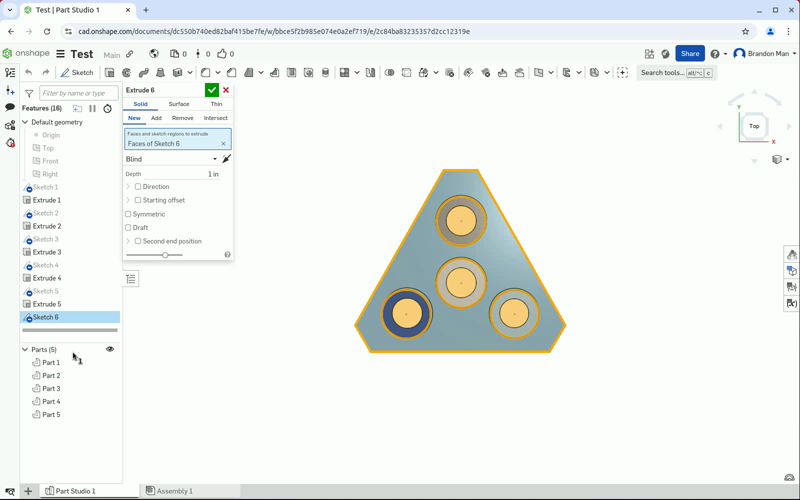
mouse_move(143, 106)
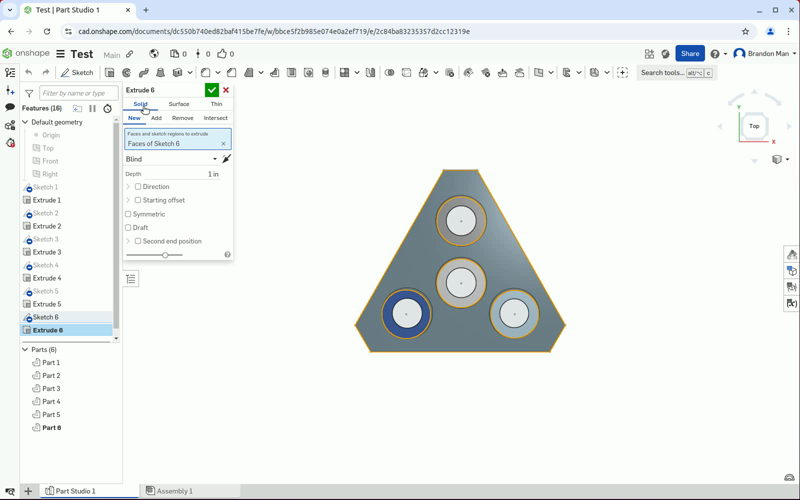
click(143, 106)
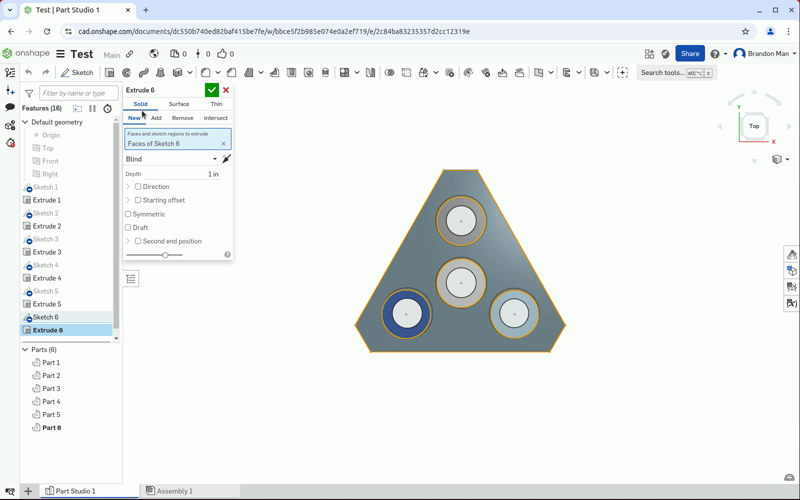
mouse_move(137, 120)
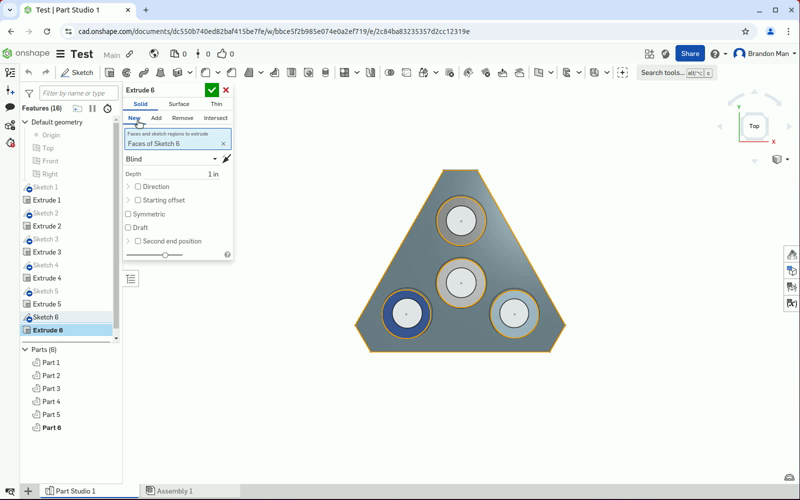
click(137, 120)
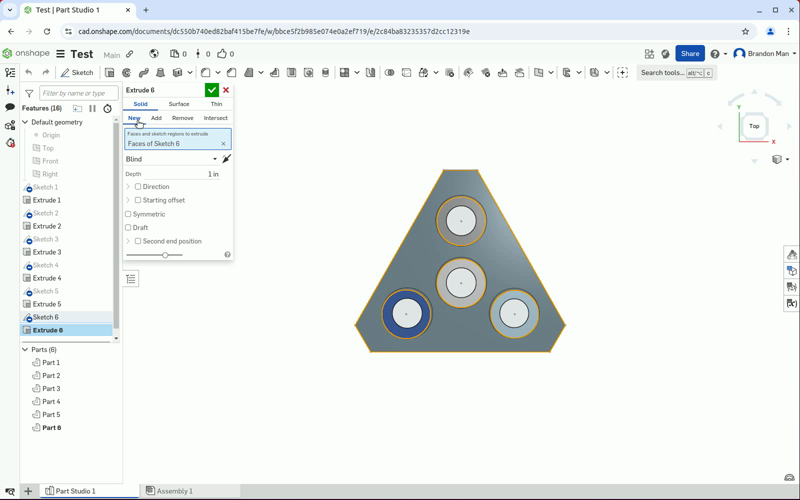
key(tab, 4)
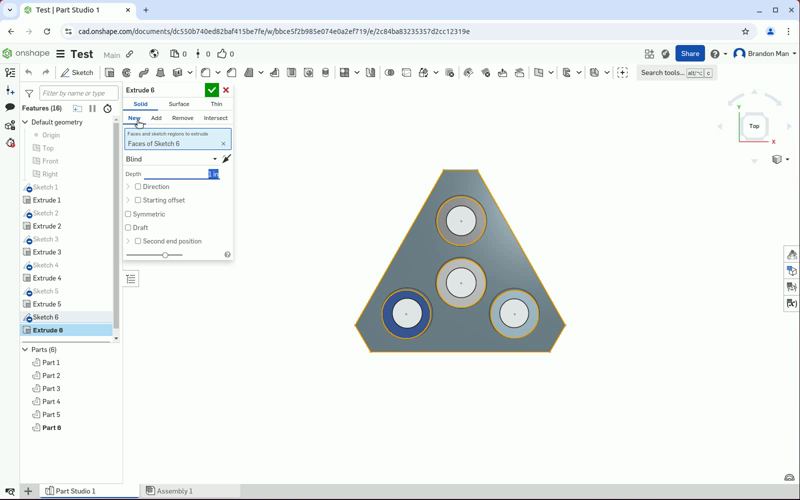
text(6.499)
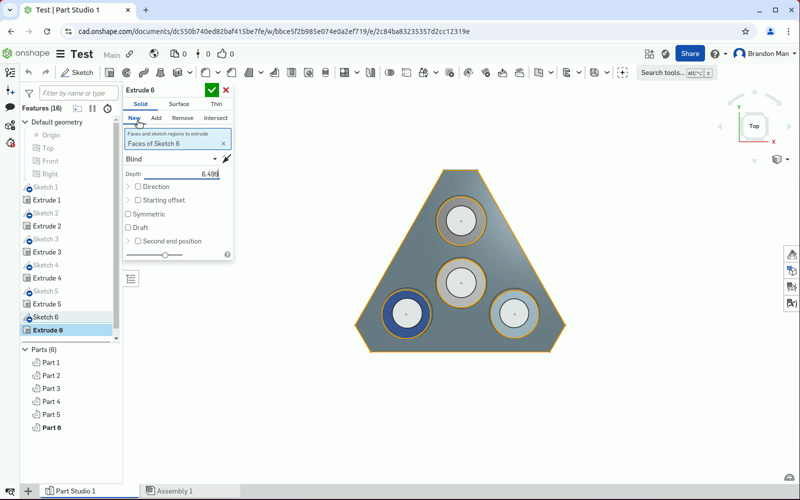
key(enter)
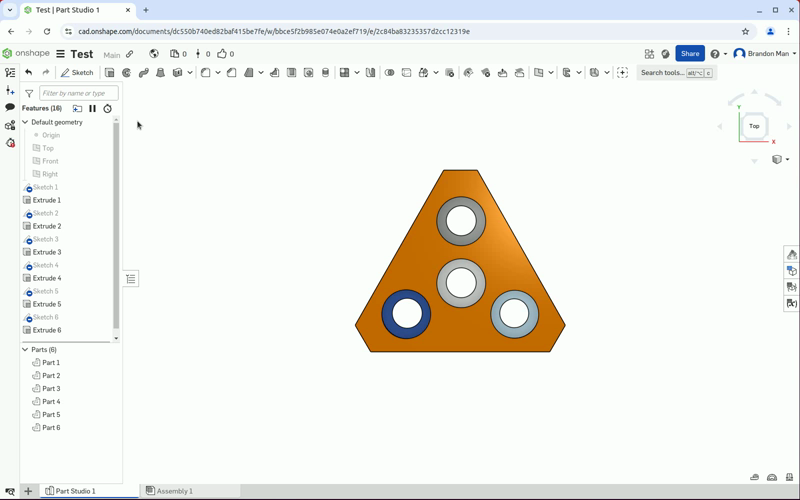
key(shift+h)
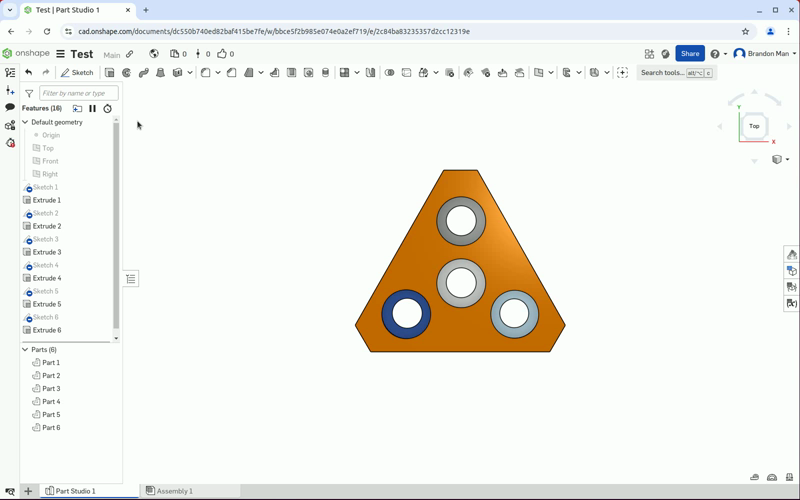
key(shift+h)
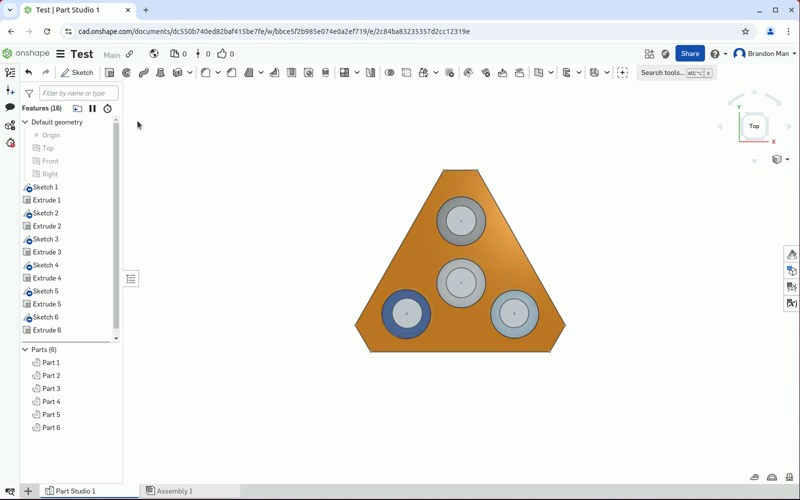
key(shift+7)
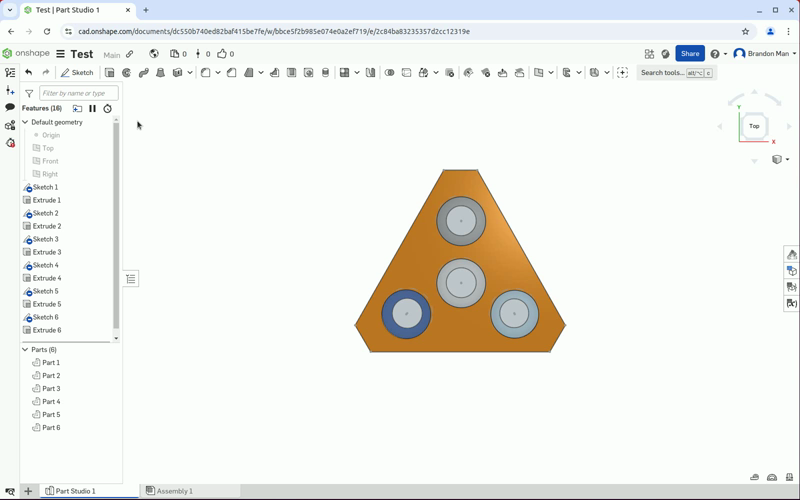
key(up, 3)
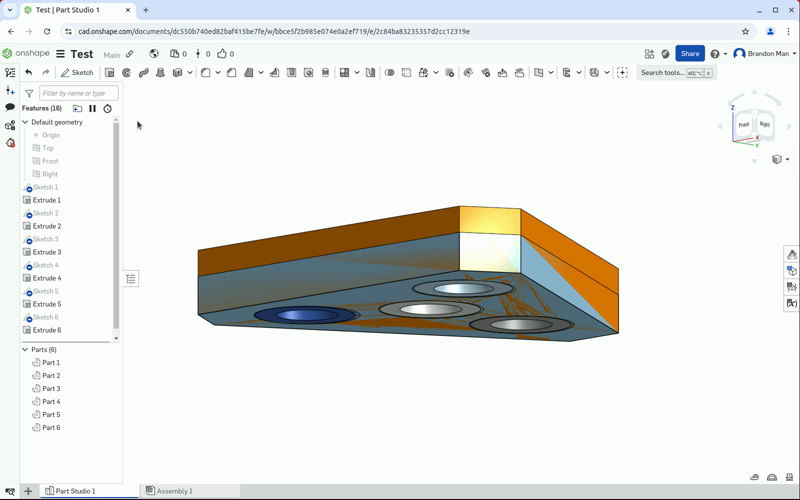
key(left, 3)
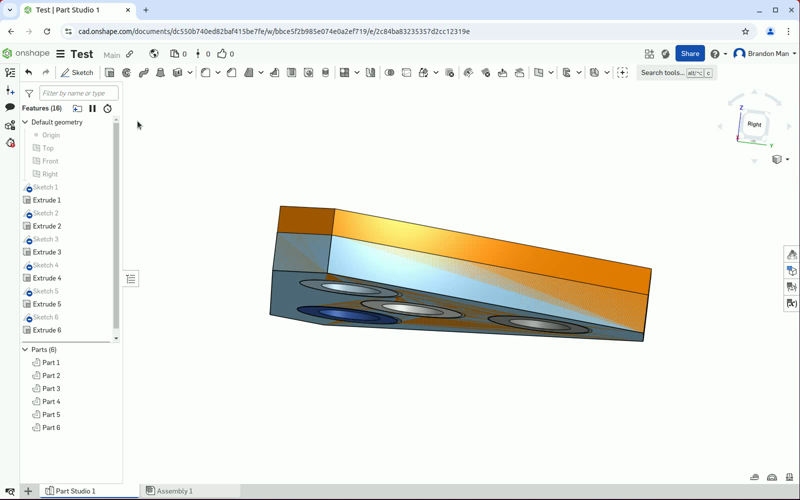
key(right, 3)
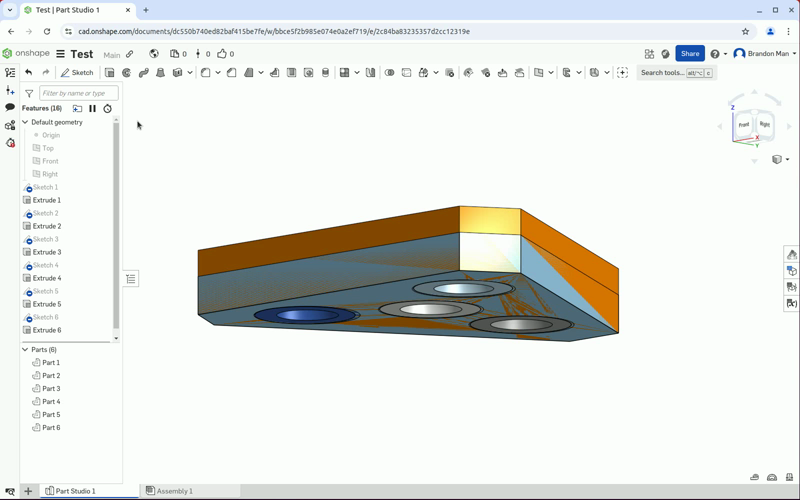
key(down, 3)
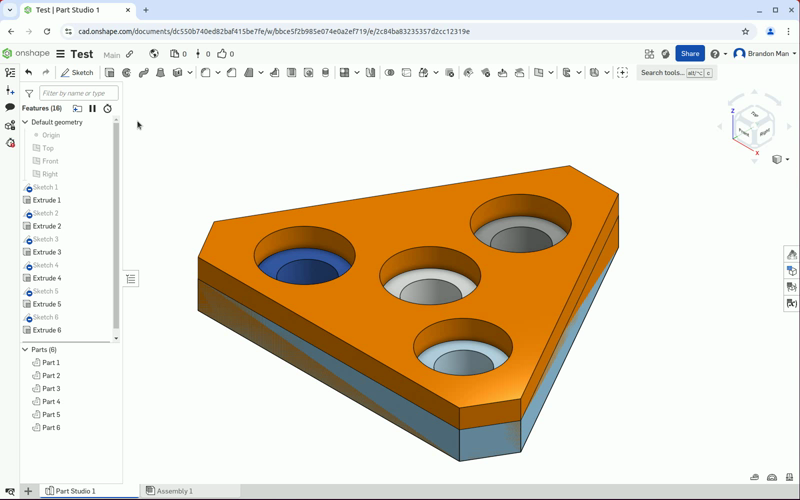
mouse_move(69, 189)
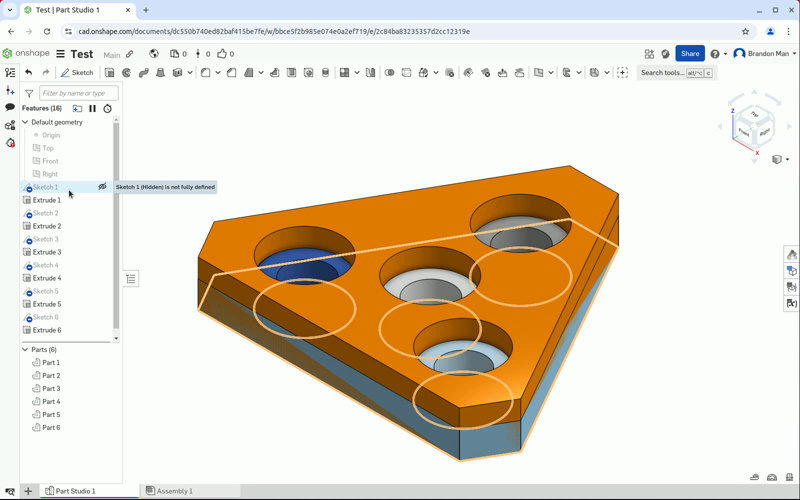
click(69, 189)